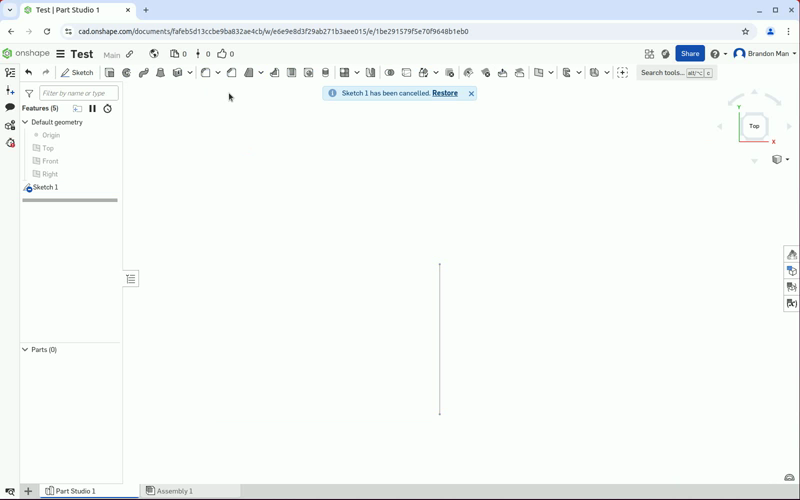
key(shift+h)
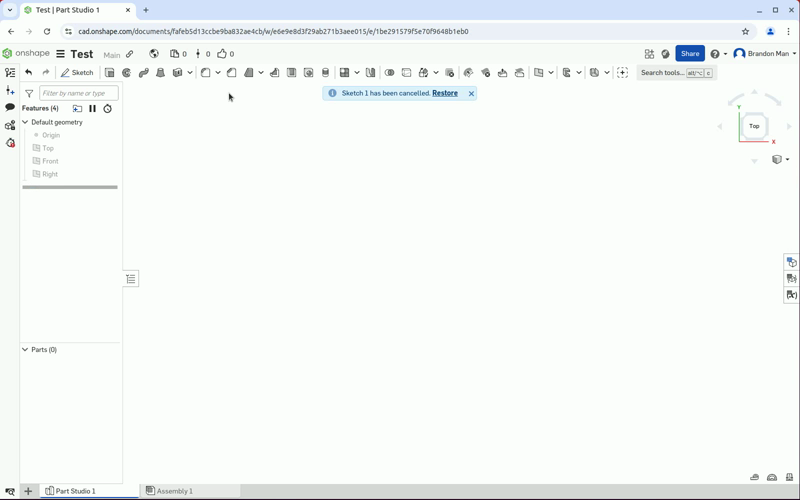
mouse_move(73, 352)
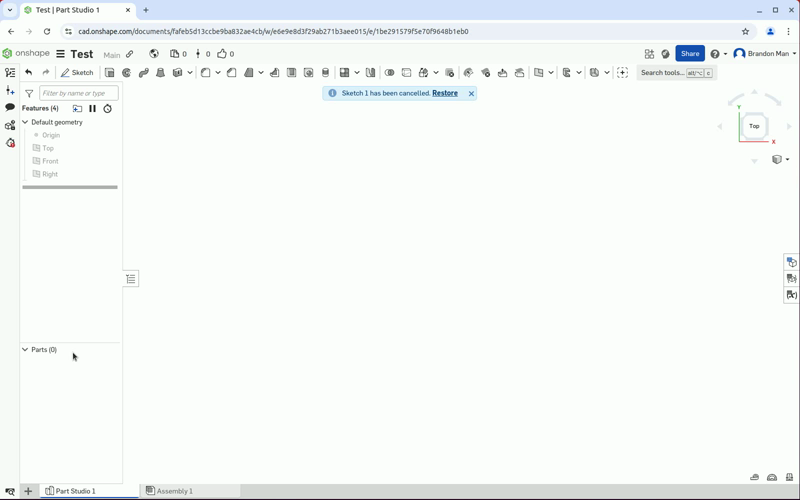
key(y)
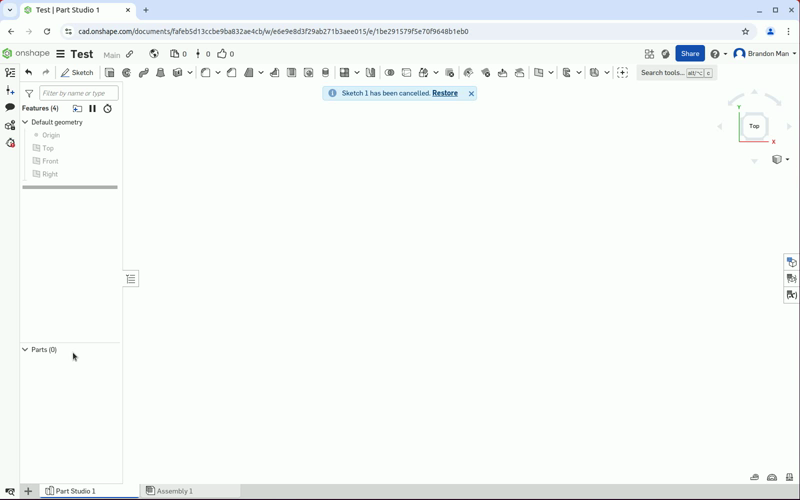
key(shift+p)
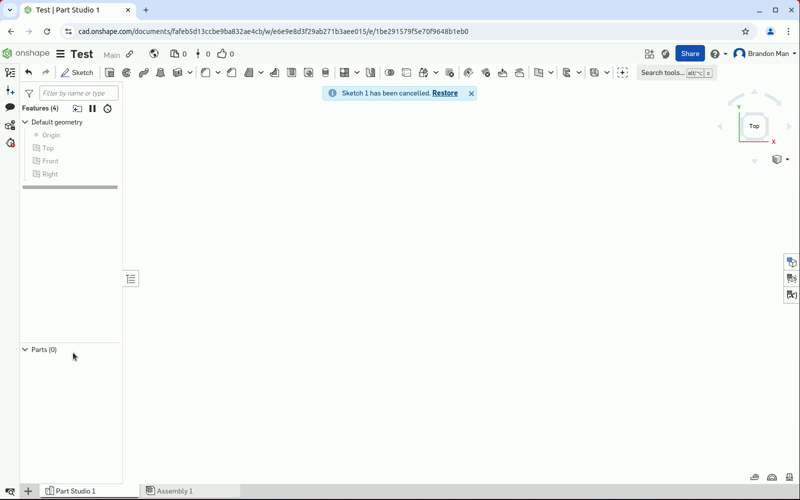
key(space)
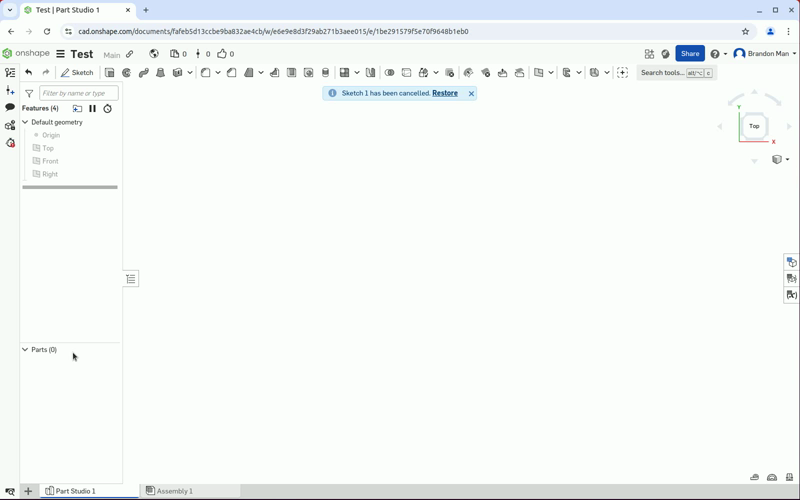
key_down(shift)
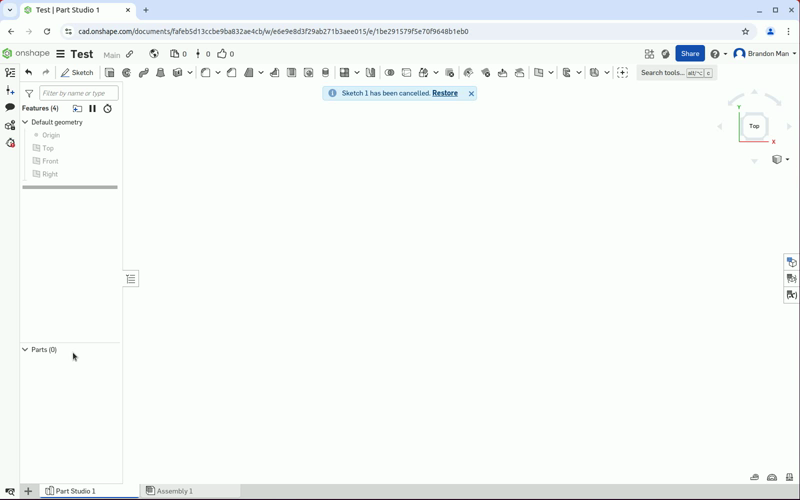
key(up)
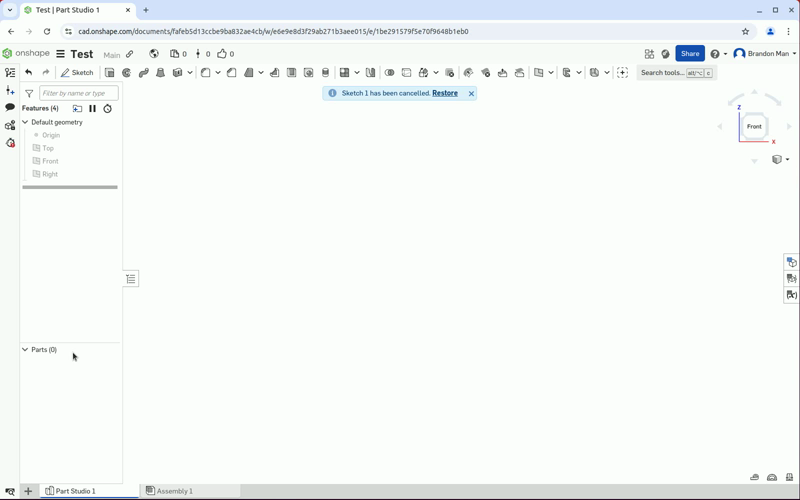
key_up(shift)
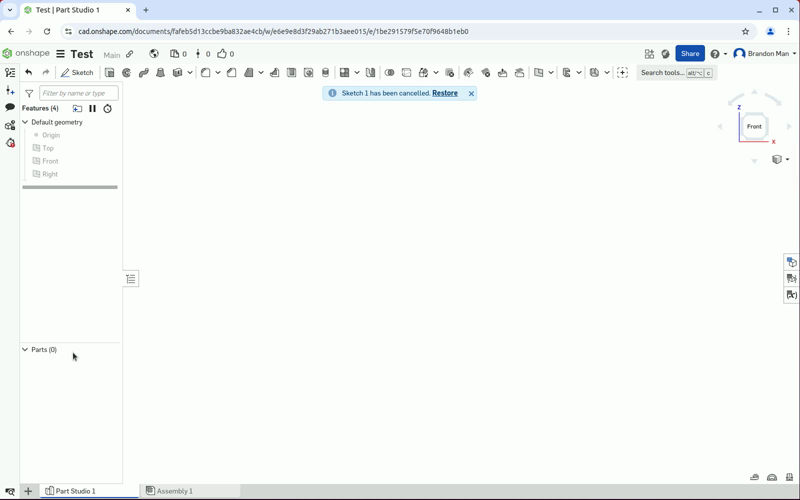
mouse_move(73, 352)
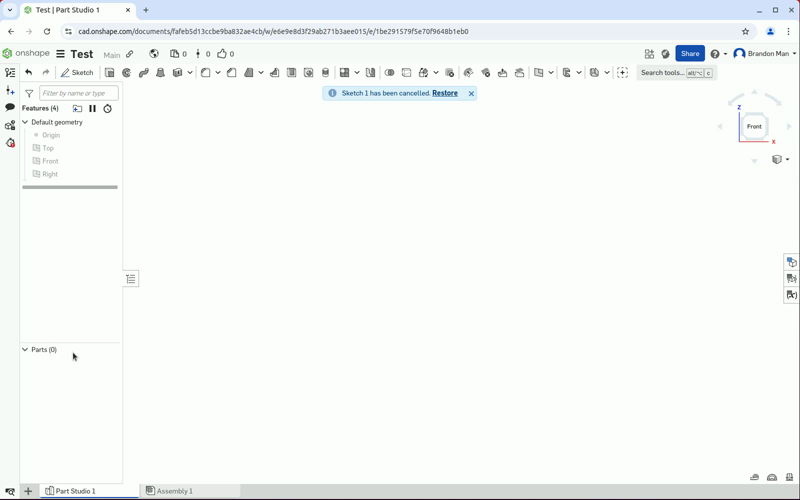
key(shift+y)
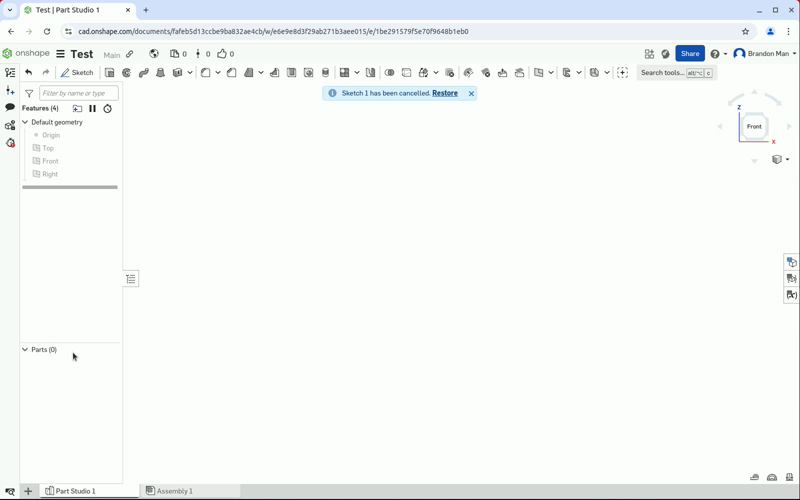
key(shift+s)
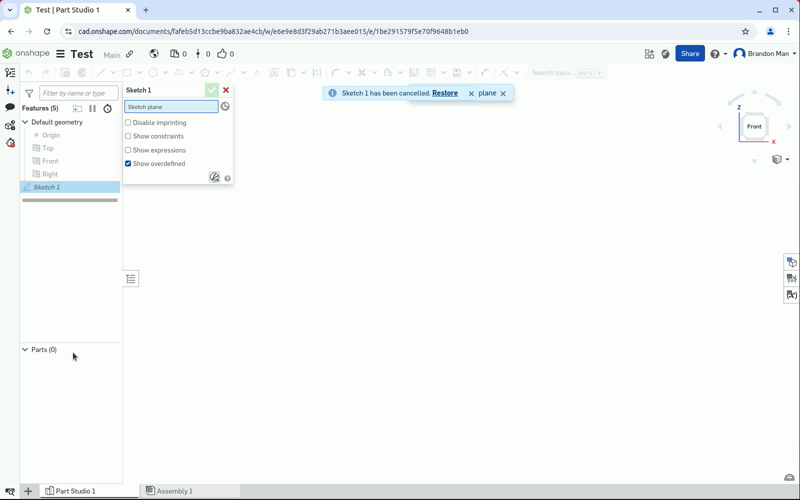
mouse_move(73, 163)
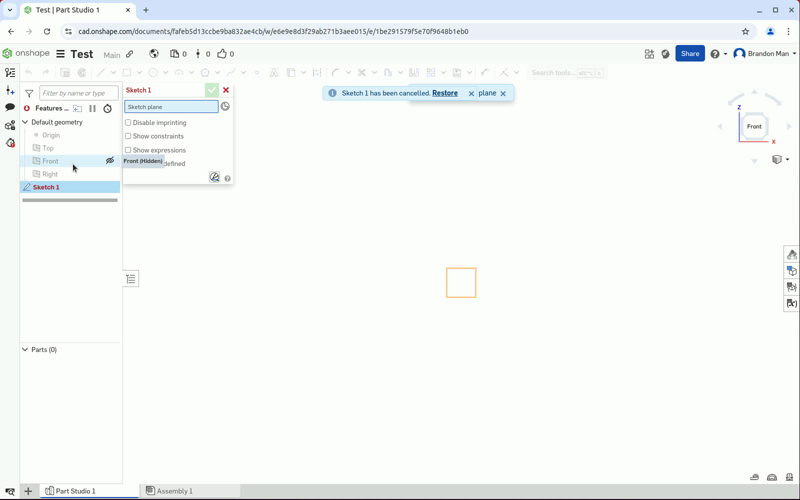
click(73, 163)
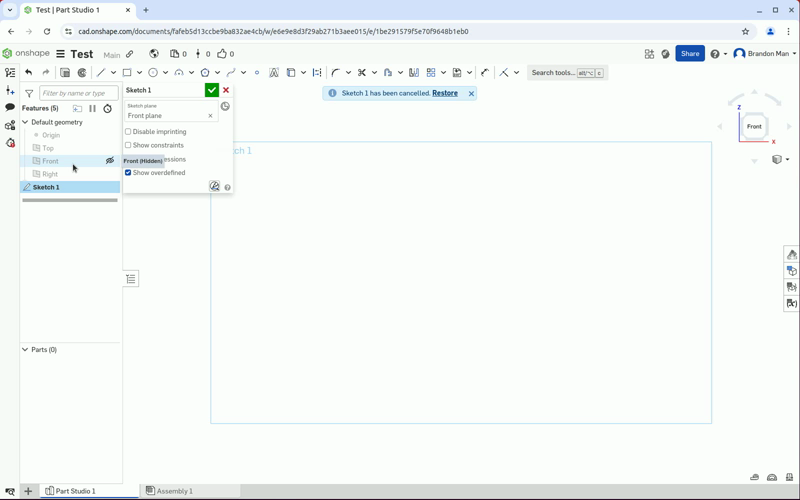
mouse_move(73, 352)
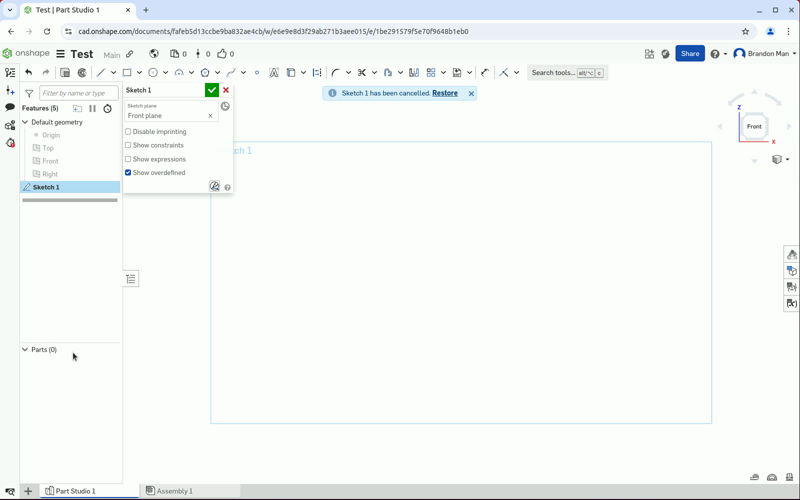
key(y)
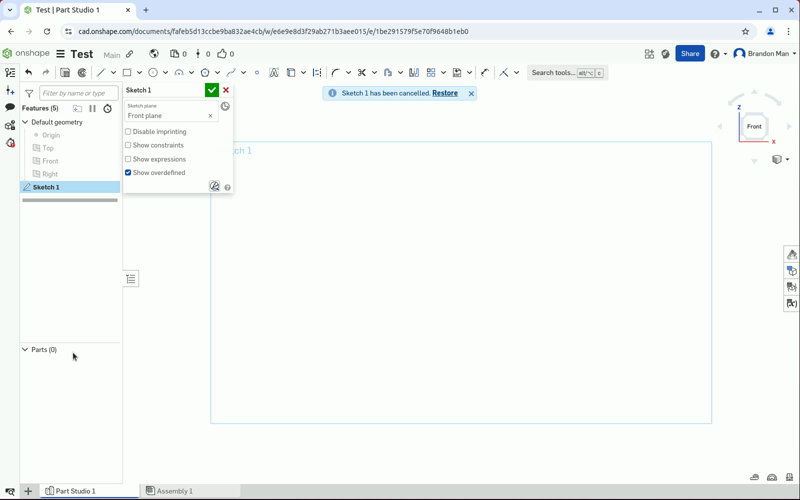
key(a)
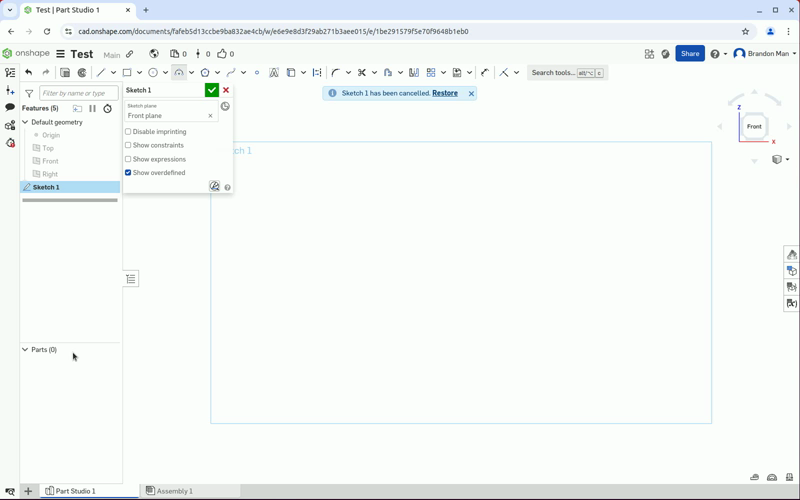
key_down(shift)
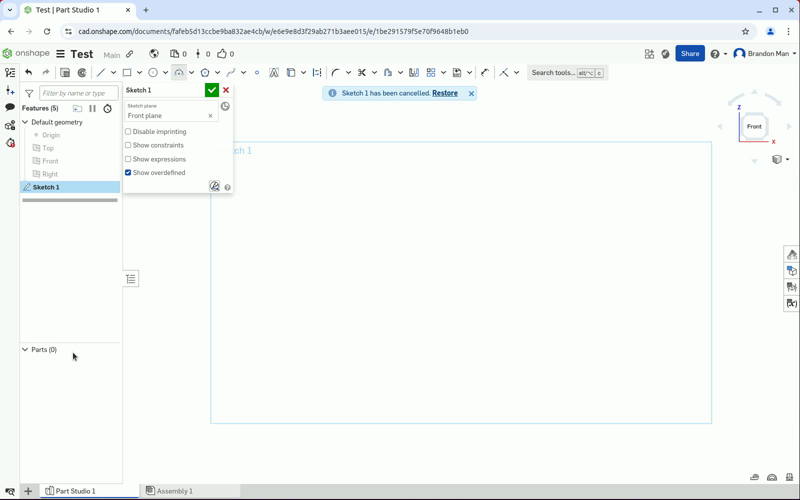
mouse_move(348, 297)
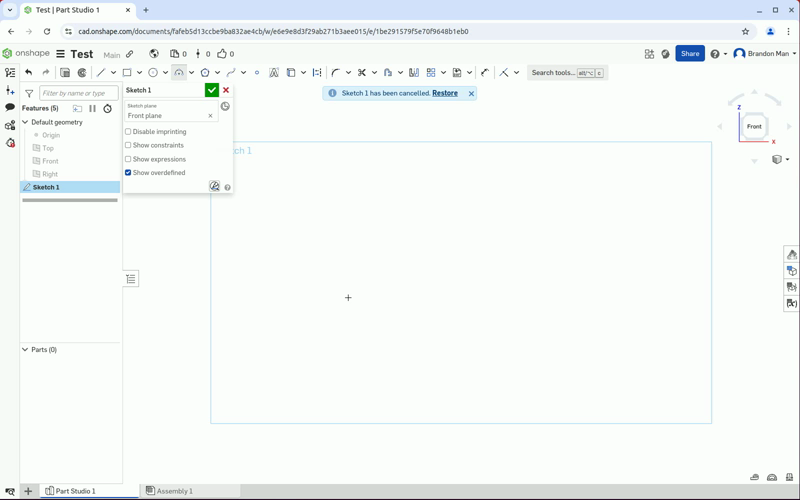
click(348, 297)
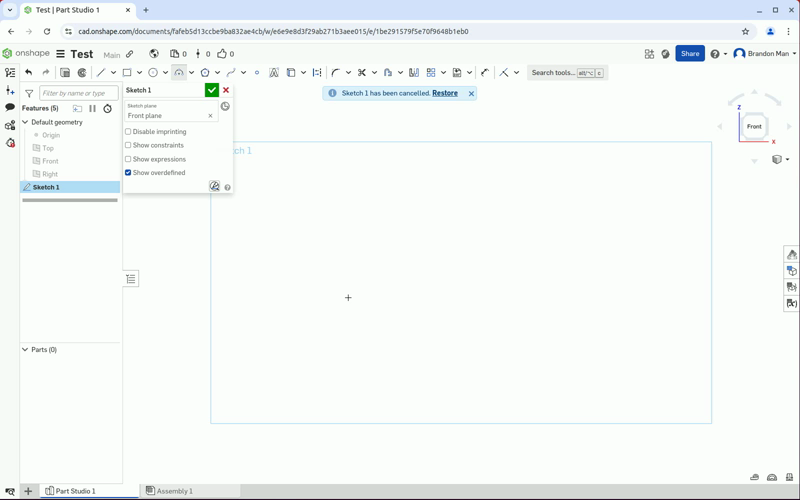
key_up(shift)
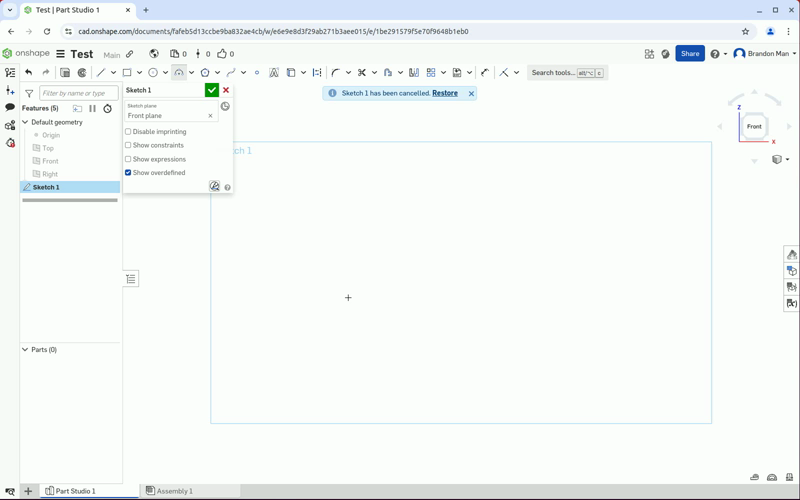
key_down(shift)
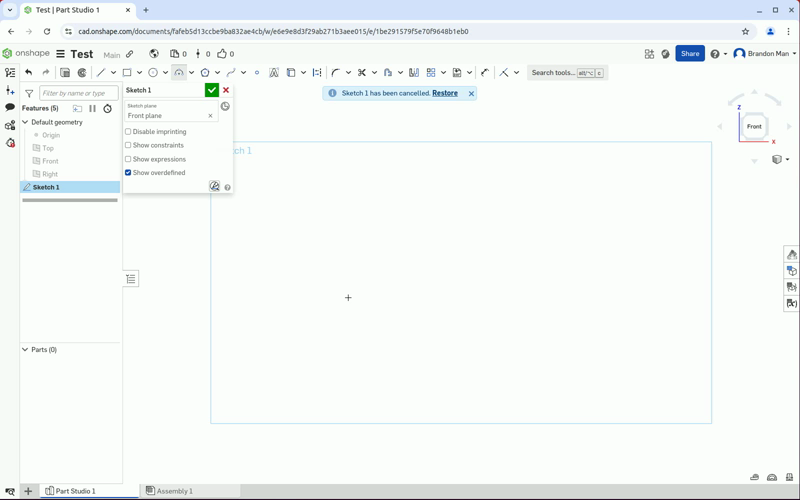
mouse_move(350, 299)
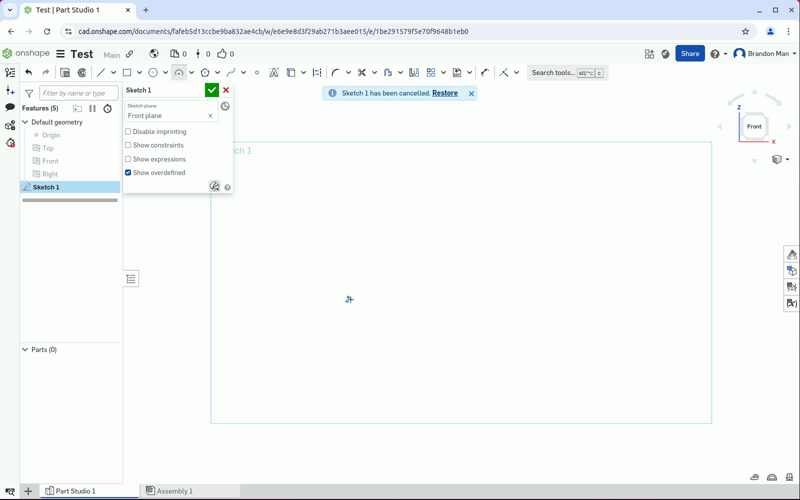
scroll(6)
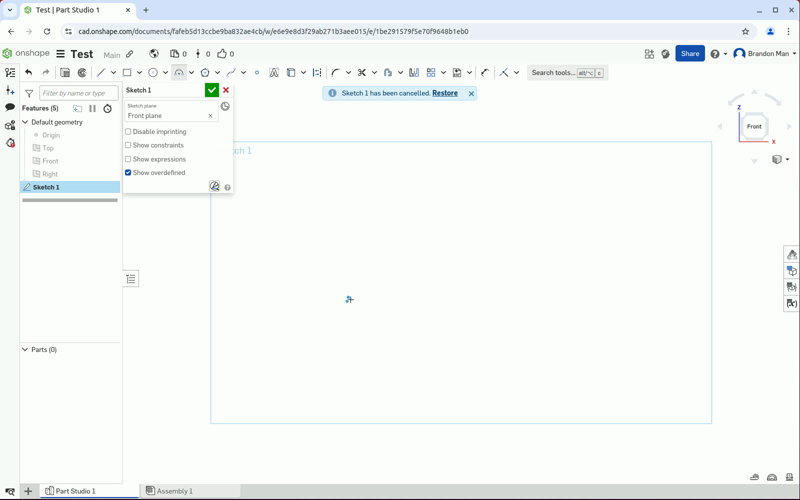
scroll(6)
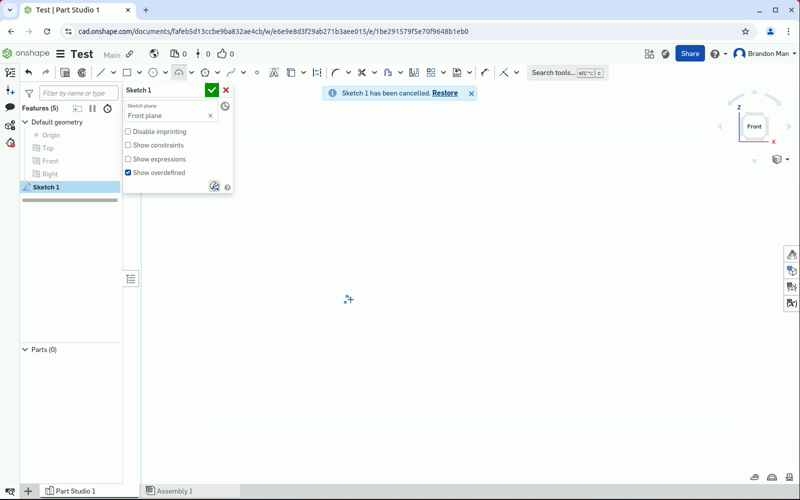
scroll(6)
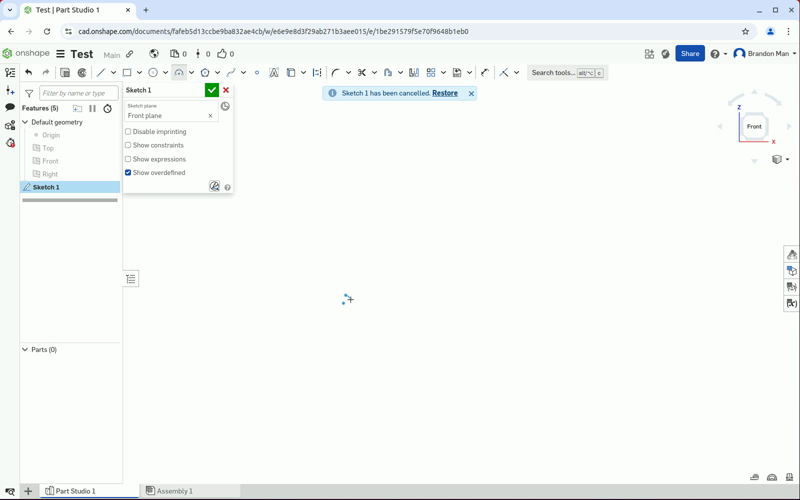
scroll(6)
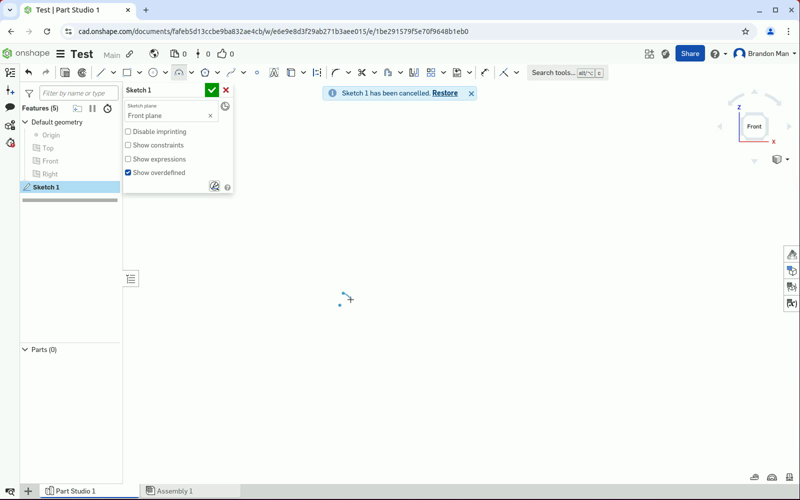
scroll(6)
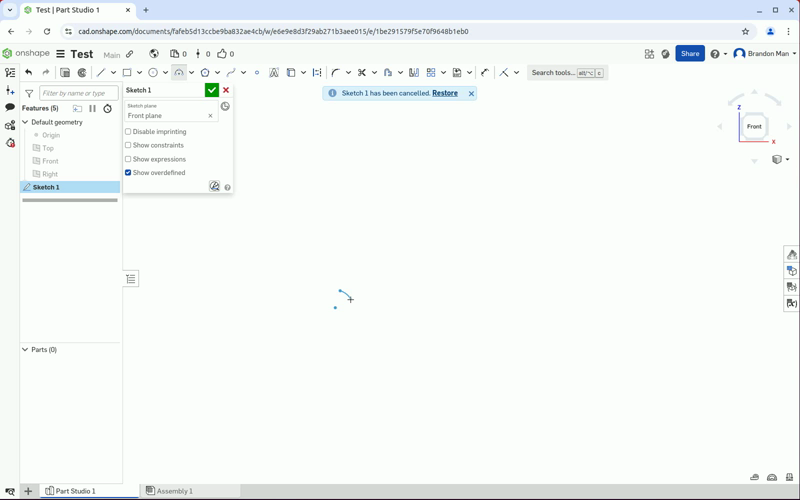
scroll(6)
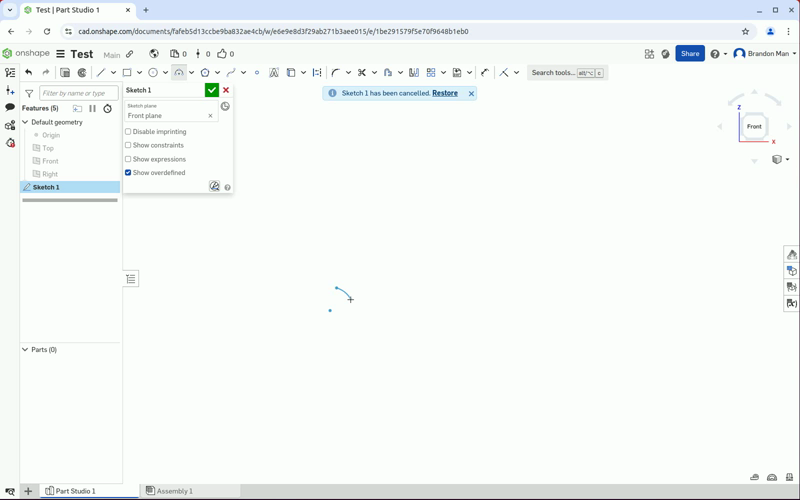
scroll(6)
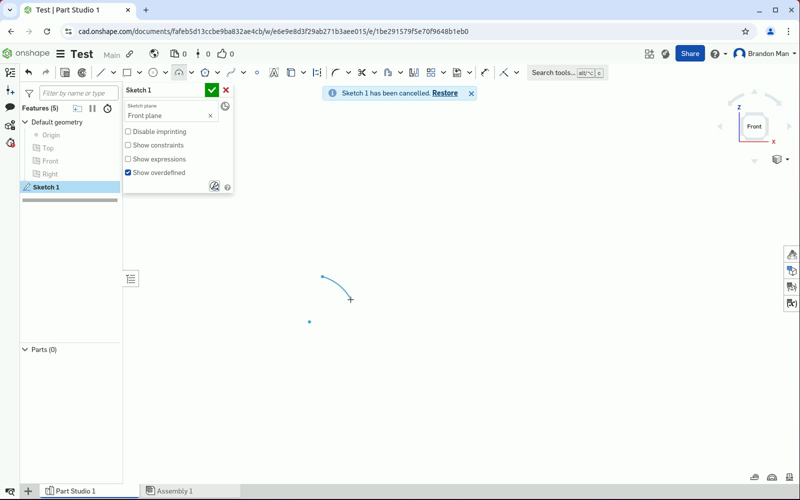
click(350, 299)
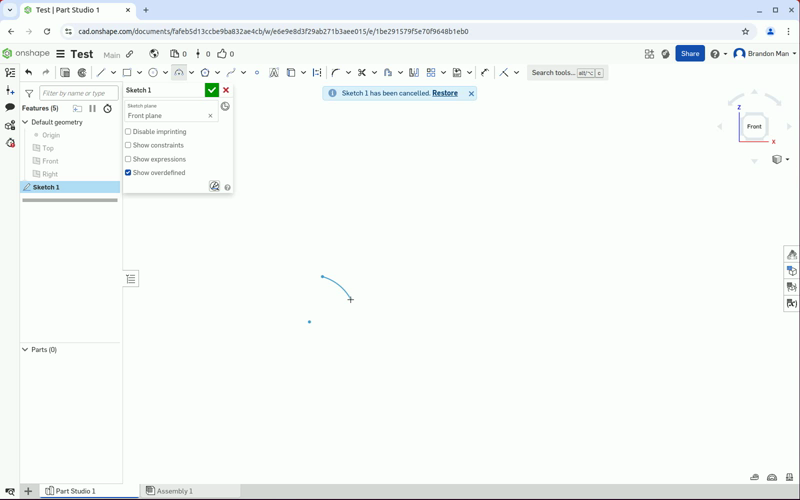
scroll(-6)
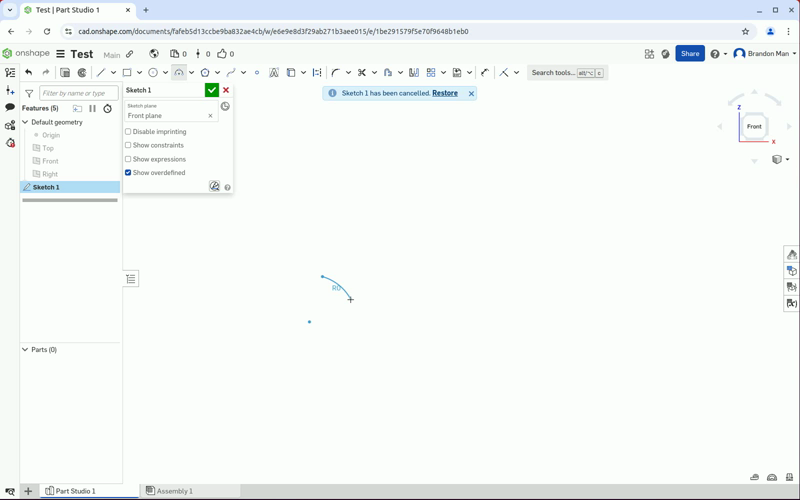
scroll(-6)
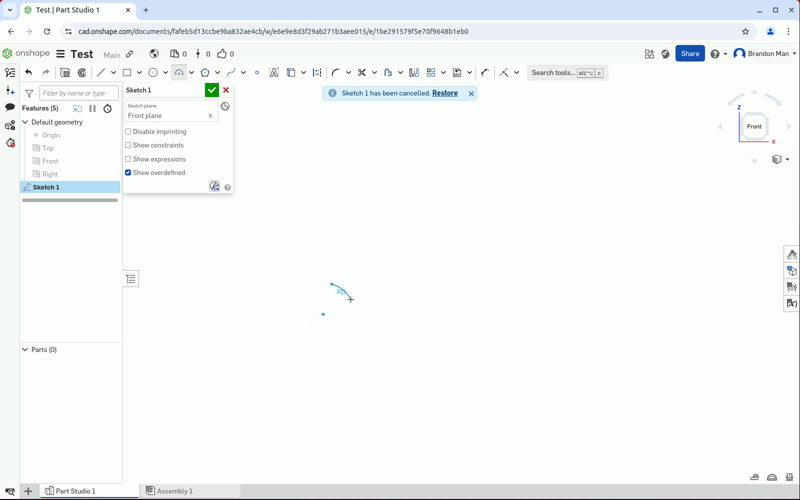
scroll(-6)
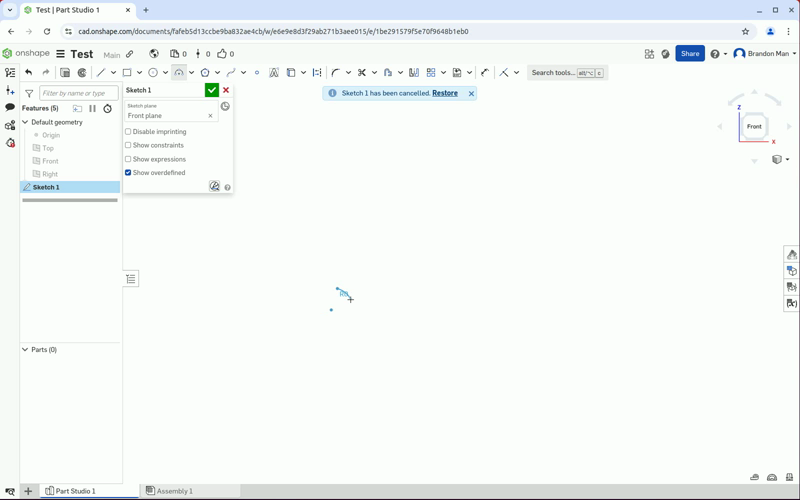
scroll(-6)
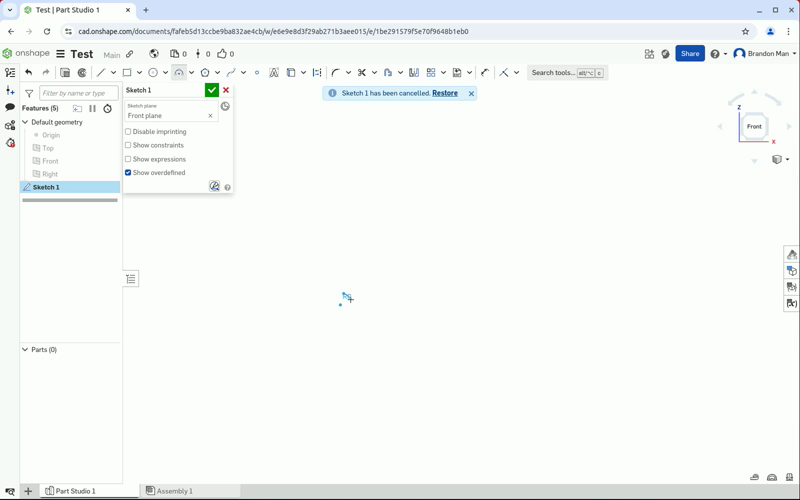
scroll(-6)
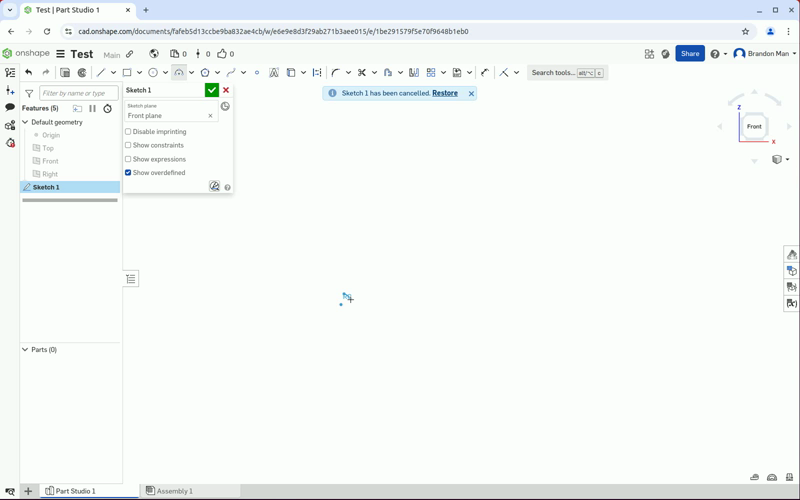
scroll(-6)
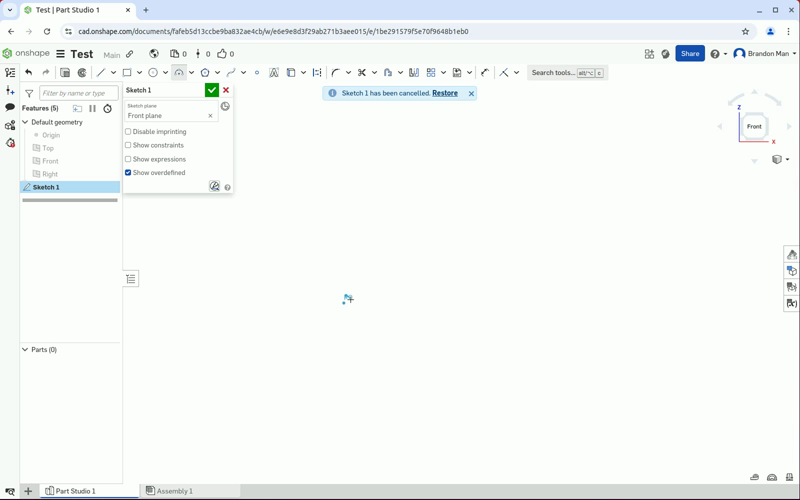
scroll(-6)
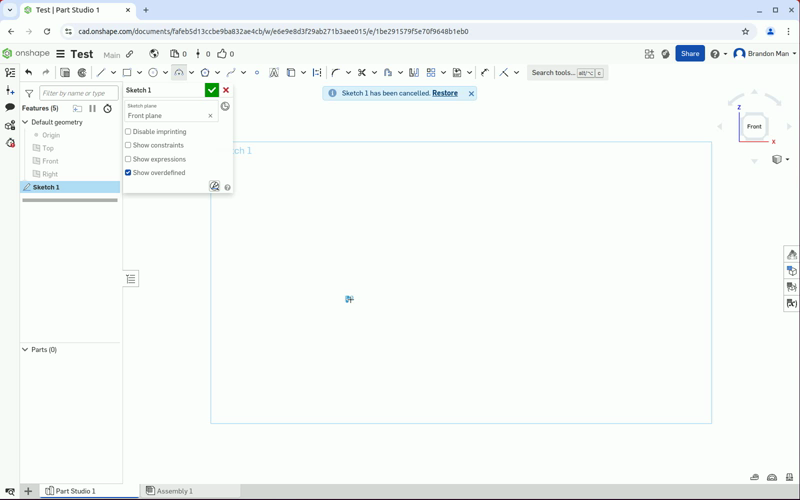
mouse_move(348, 298)
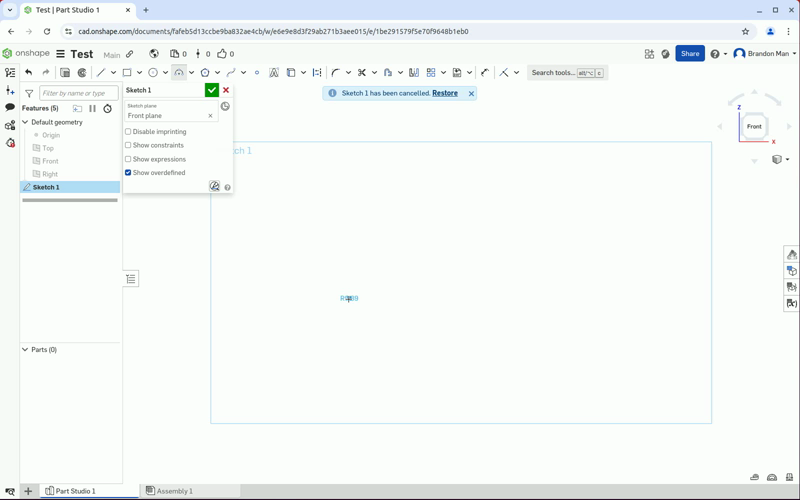
scroll(6)
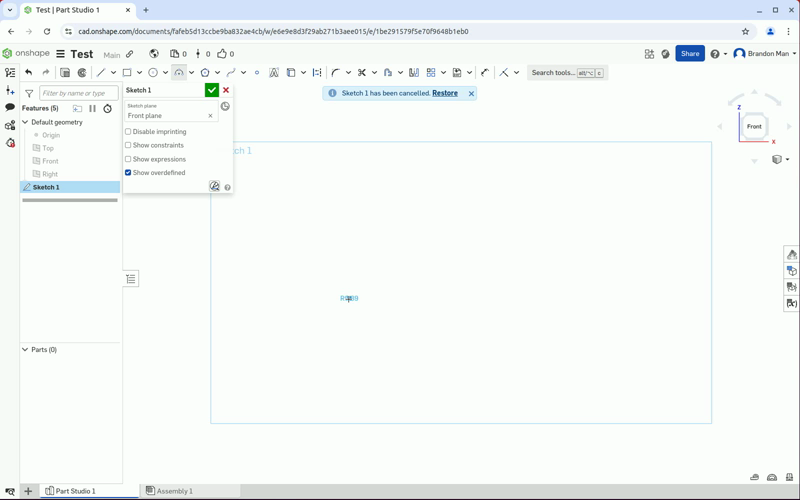
scroll(6)
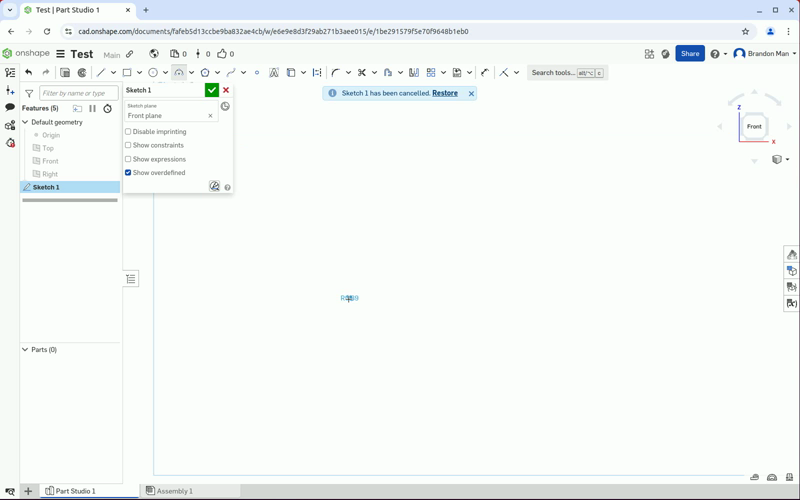
scroll(6)
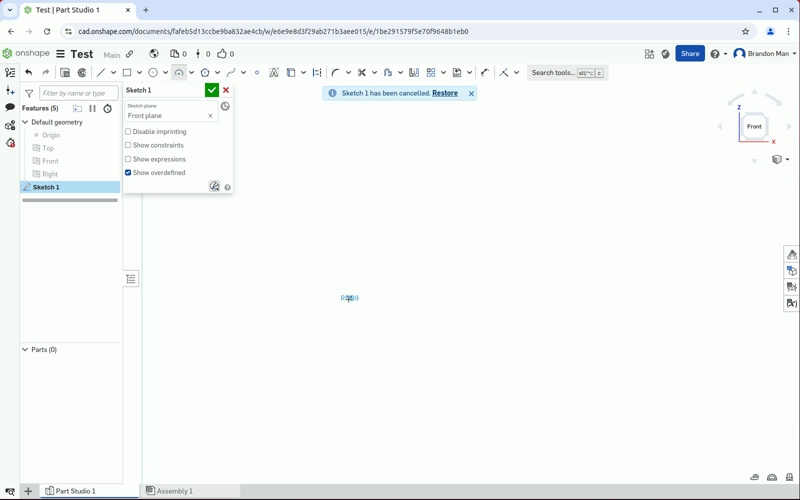
scroll(6)
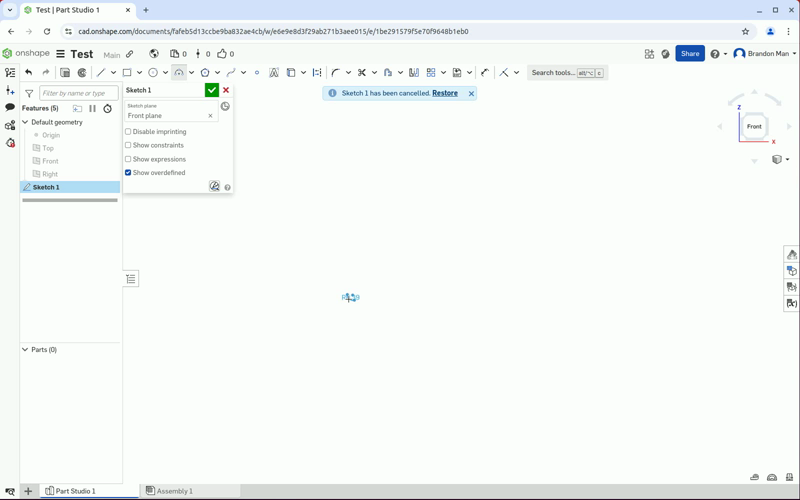
scroll(6)
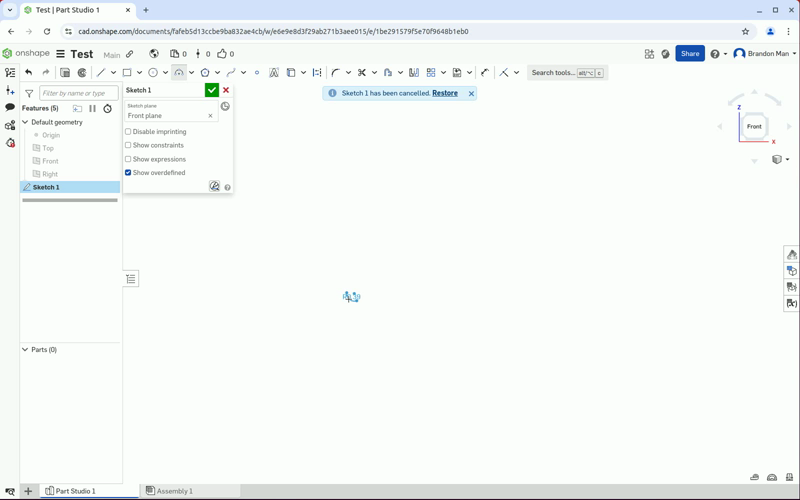
scroll(6)
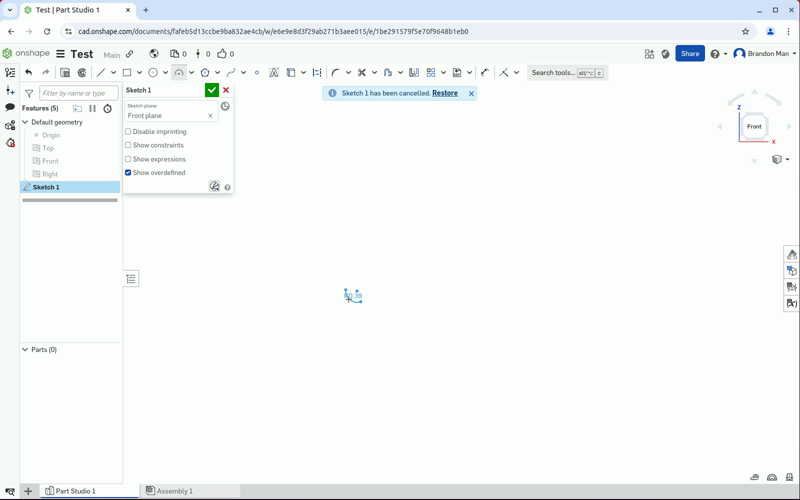
scroll(6)
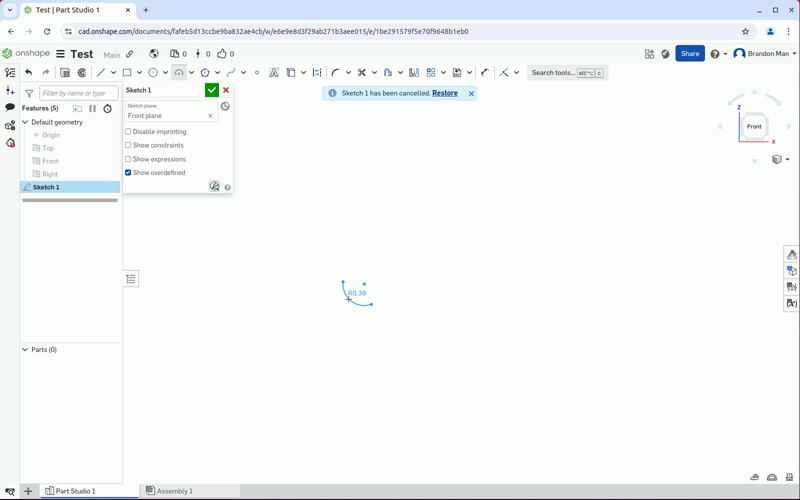
click(348, 298)
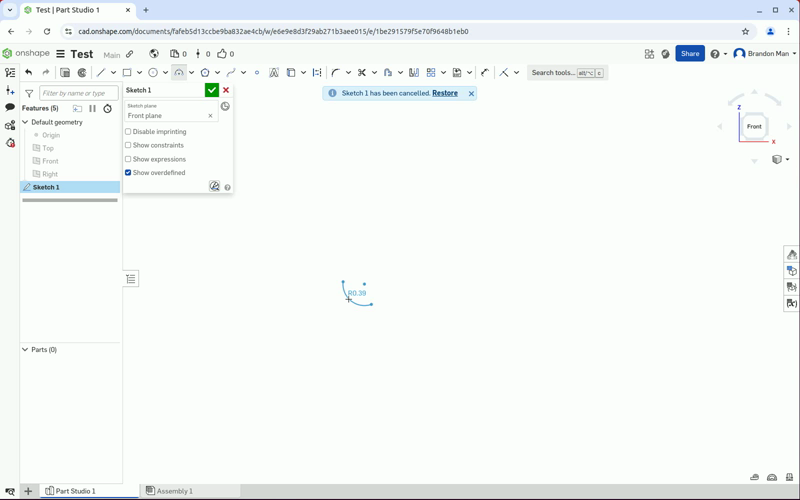
scroll(-6)
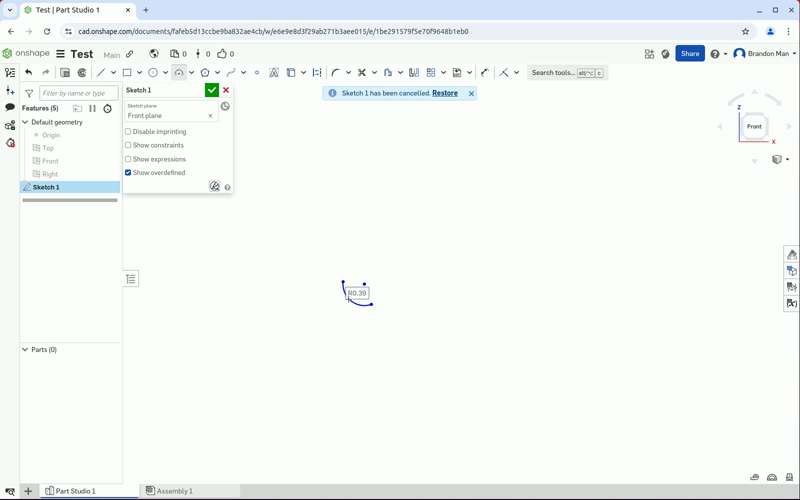
scroll(-6)
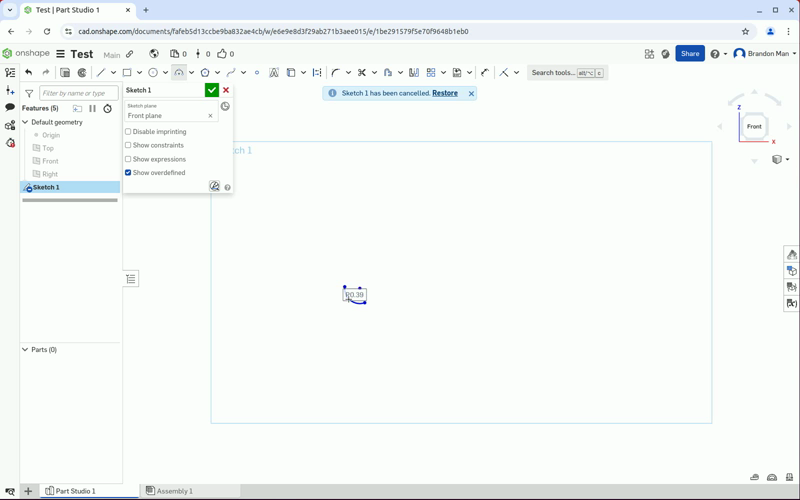
scroll(-6)
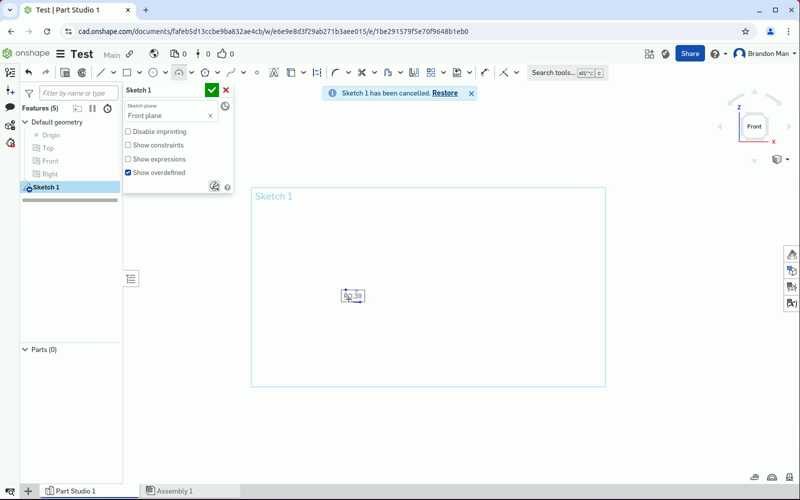
scroll(-6)
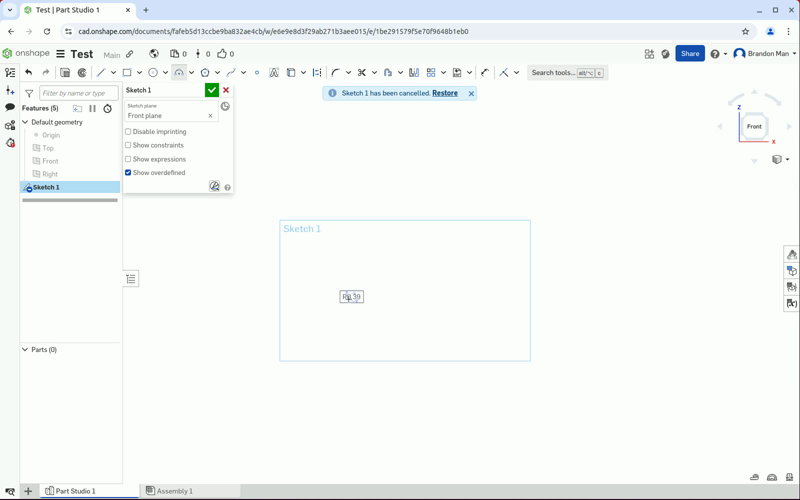
scroll(-6)
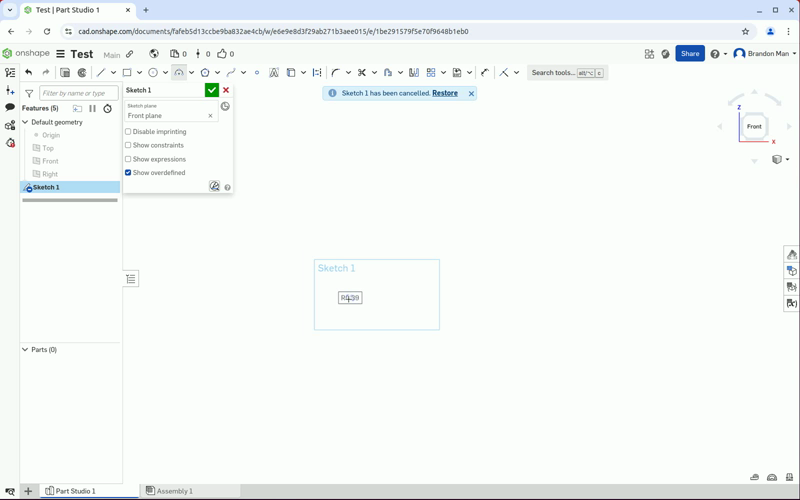
scroll(-6)
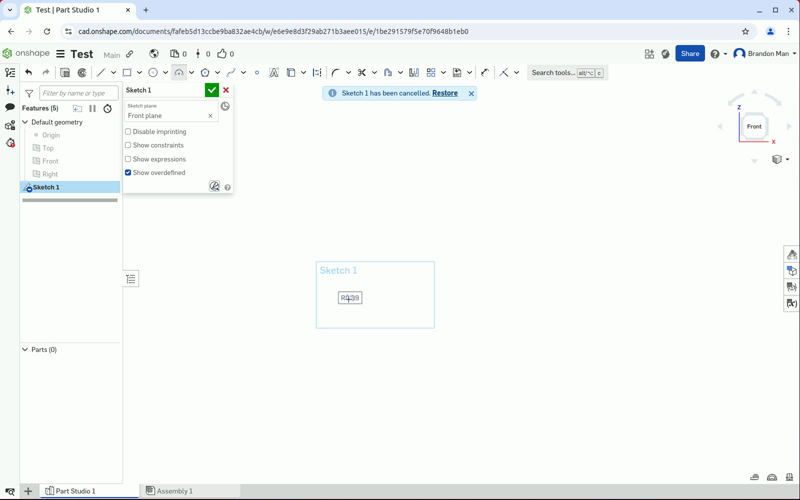
scroll(-6)
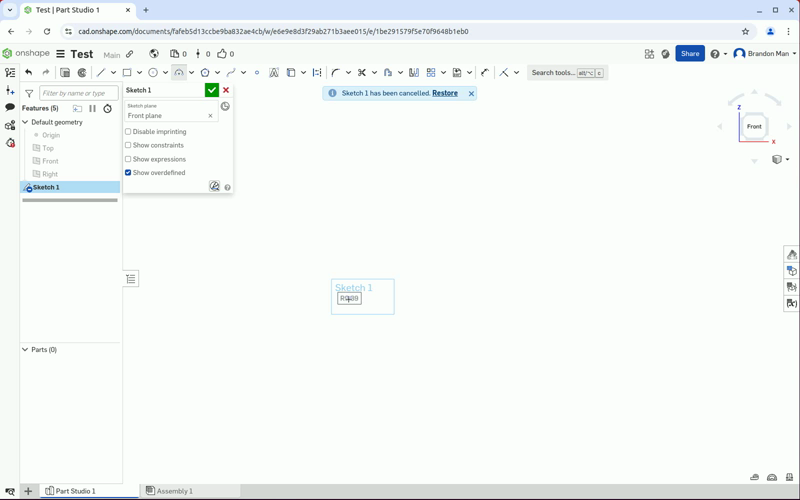
key_up(shift)
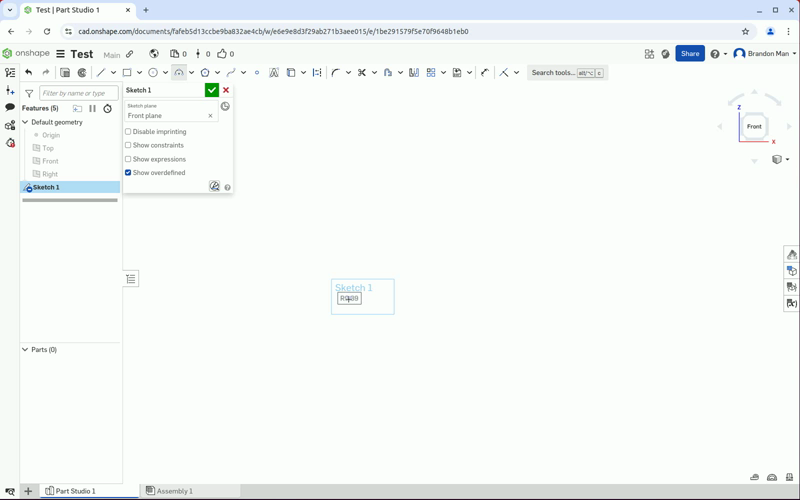
key(esc)
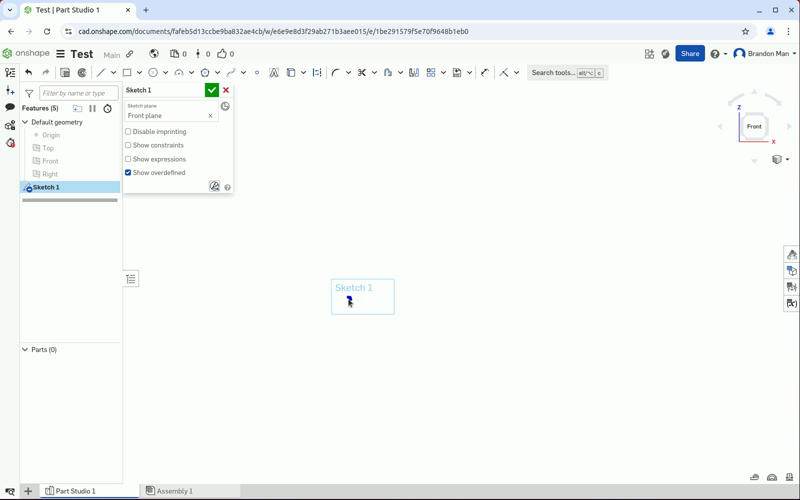
key(l)
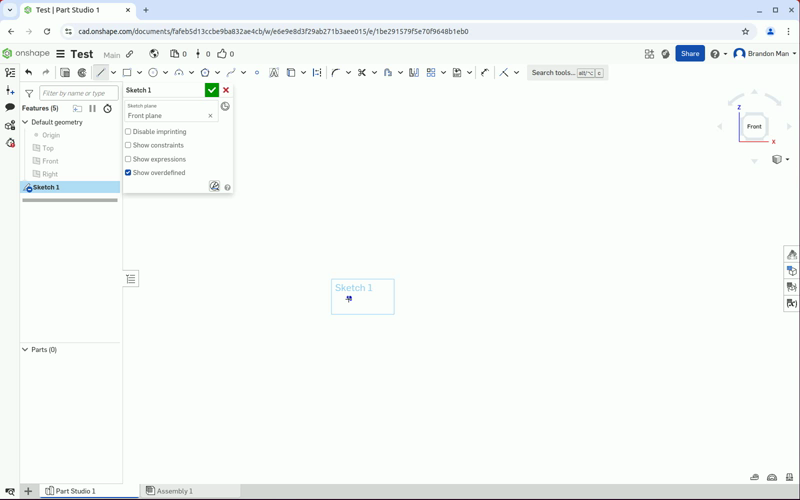
mouse_move(350, 299)
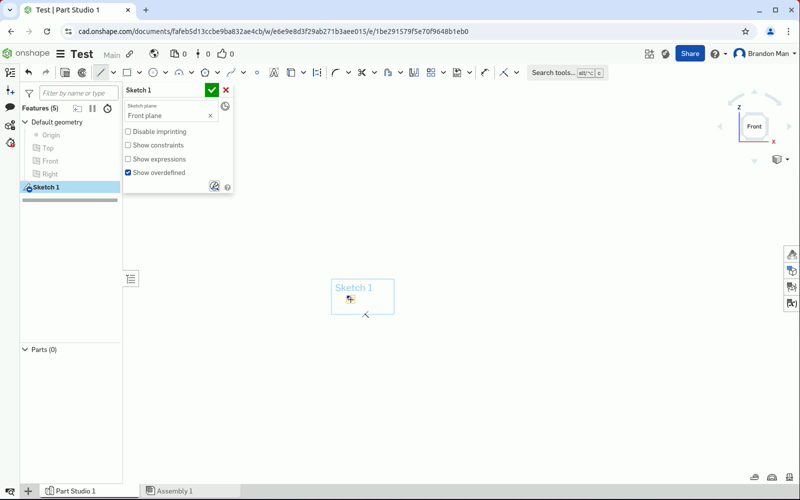
scroll(6)
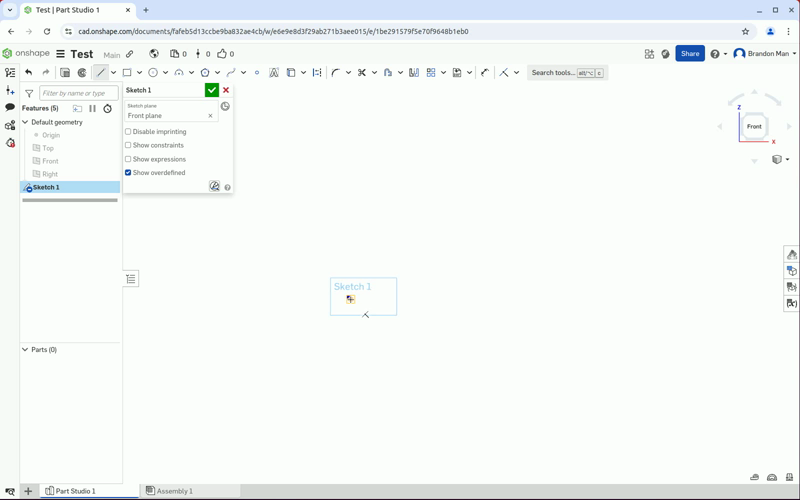
scroll(6)
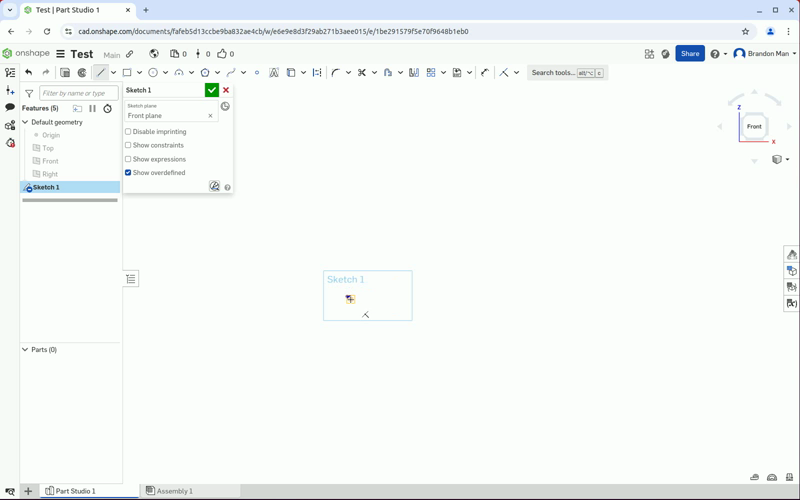
scroll(6)
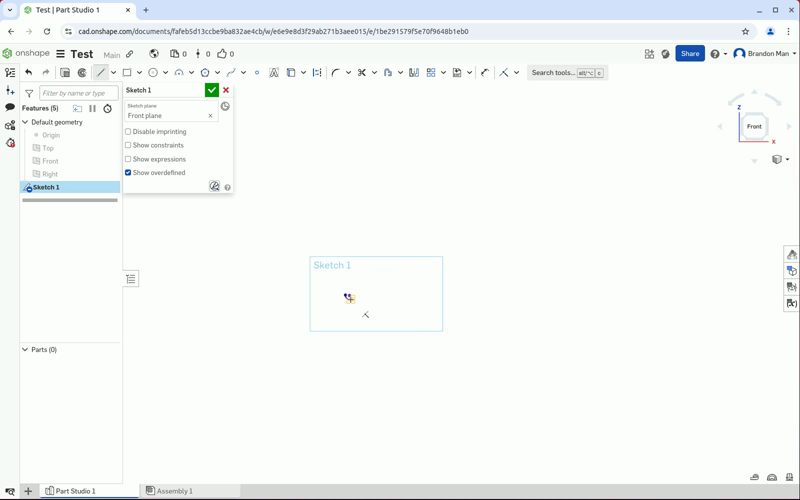
scroll(6)
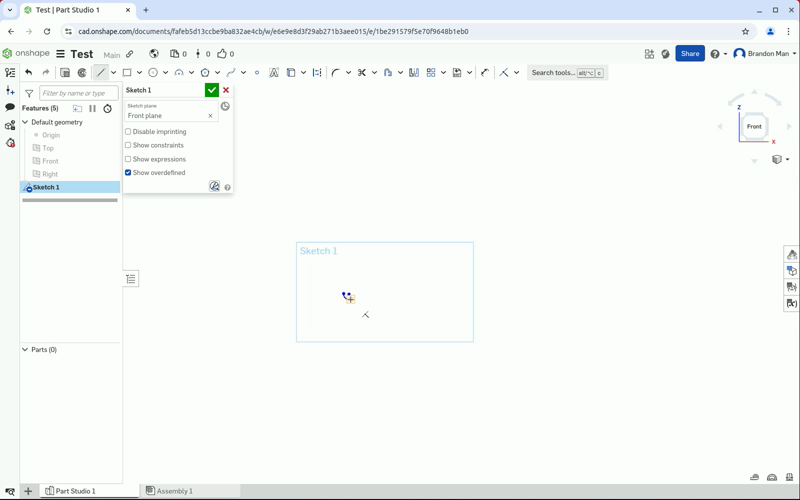
scroll(6)
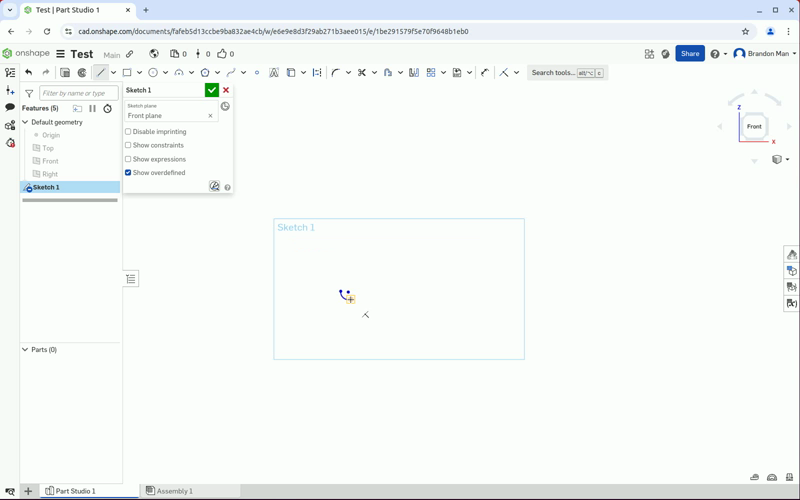
scroll(6)
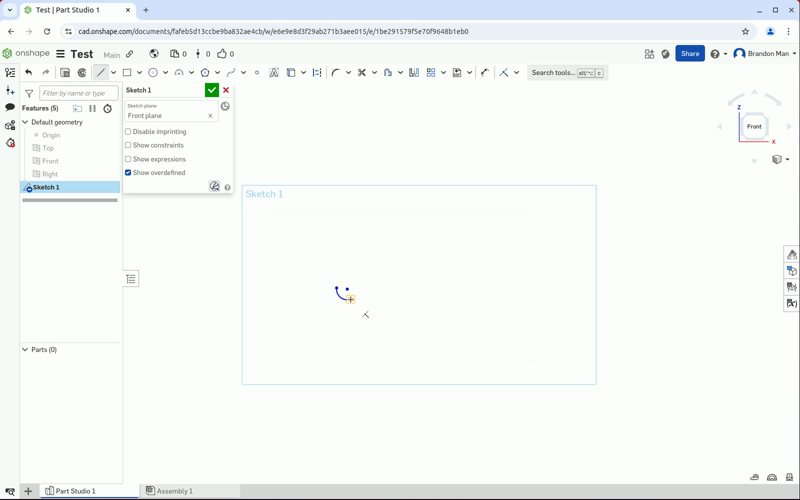
scroll(6)
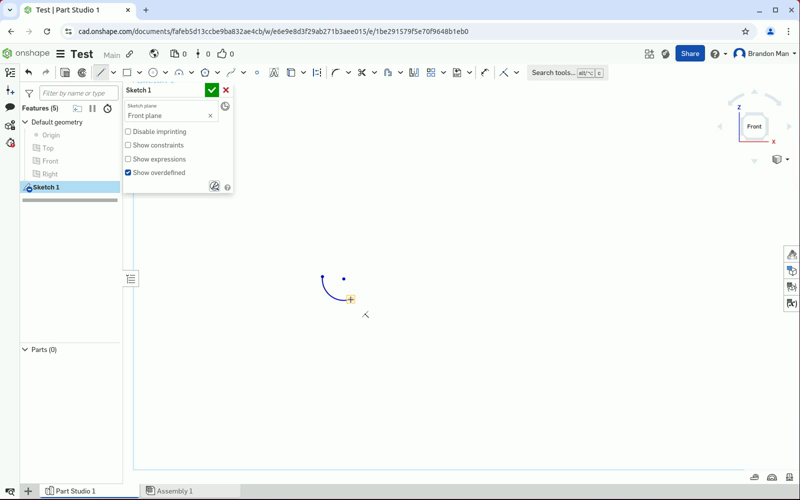
click(350, 299)
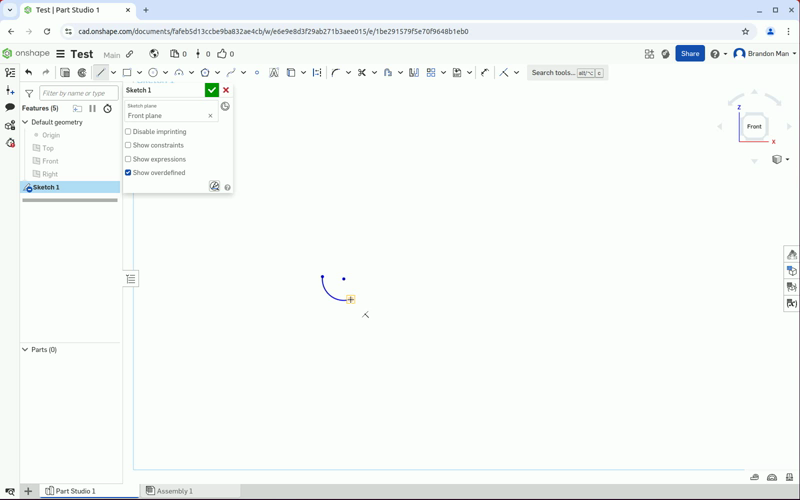
scroll(-6)
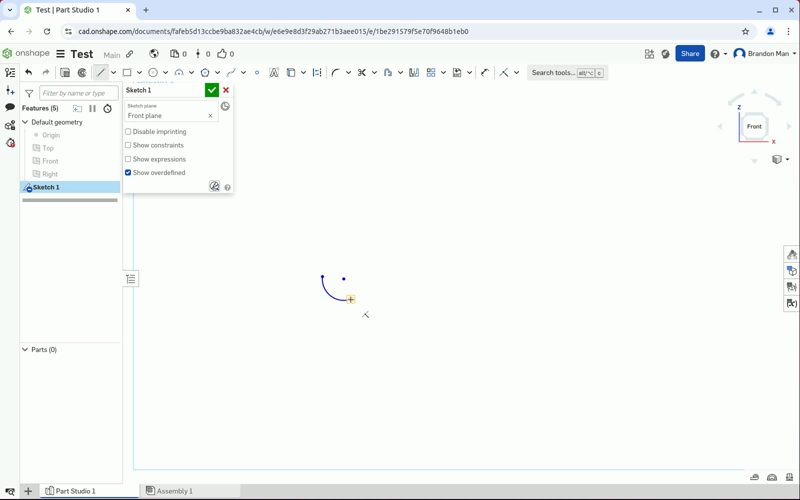
scroll(-6)
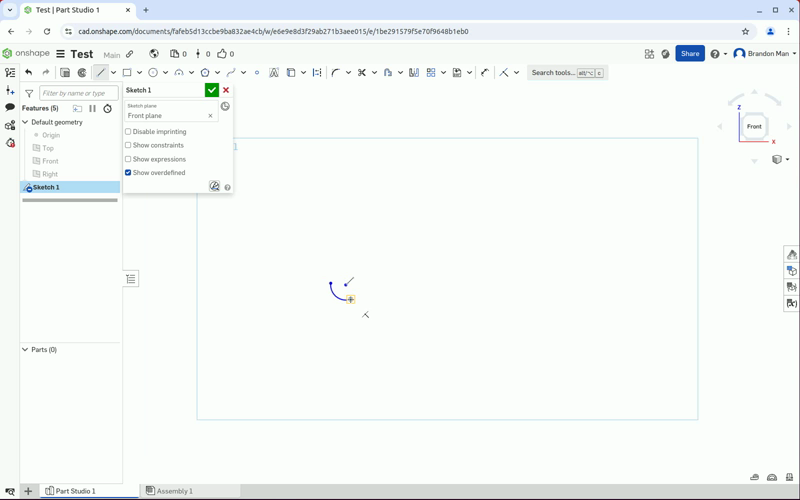
scroll(-6)
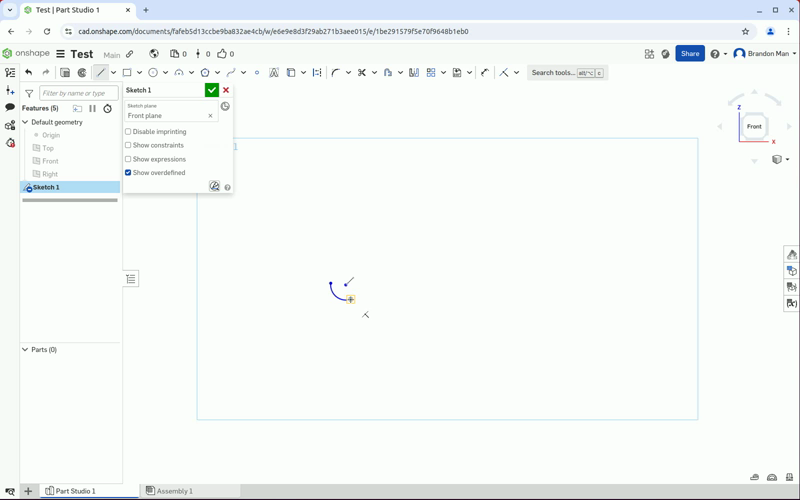
scroll(-6)
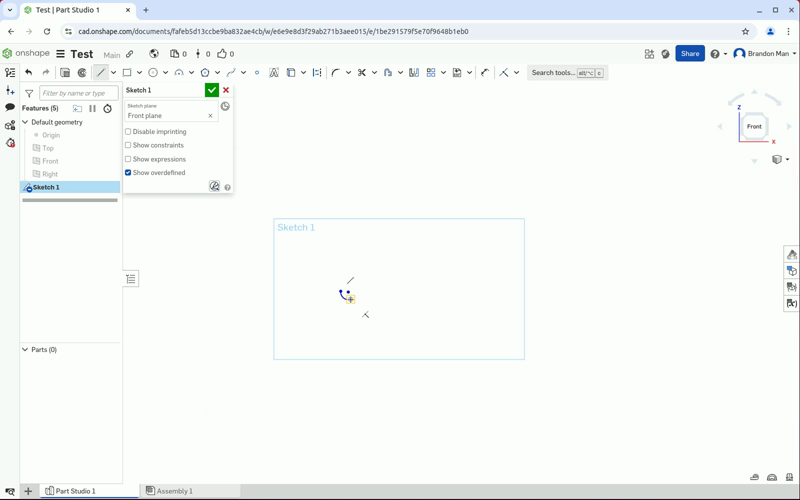
scroll(-6)
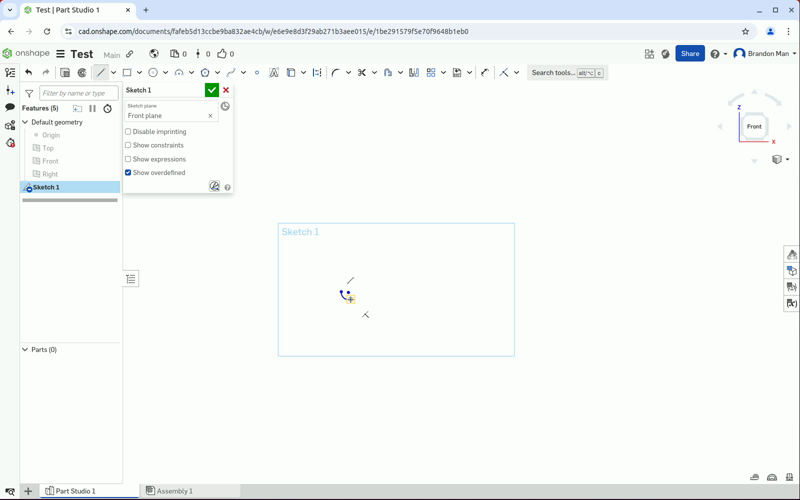
scroll(-6)
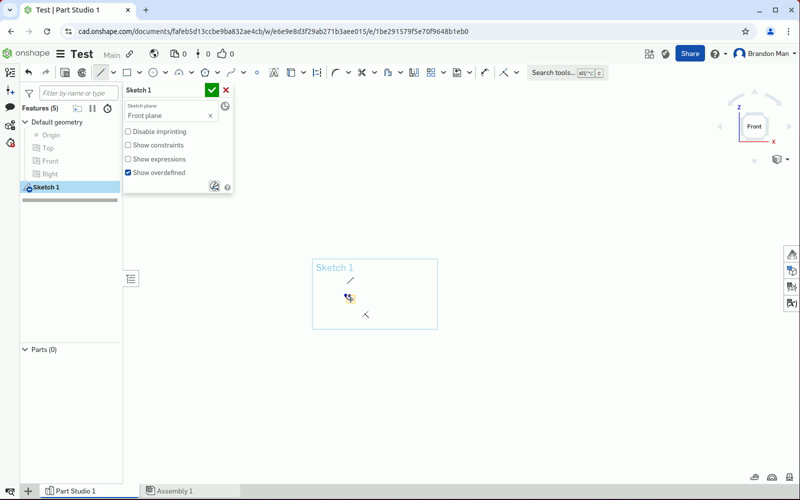
scroll(-6)
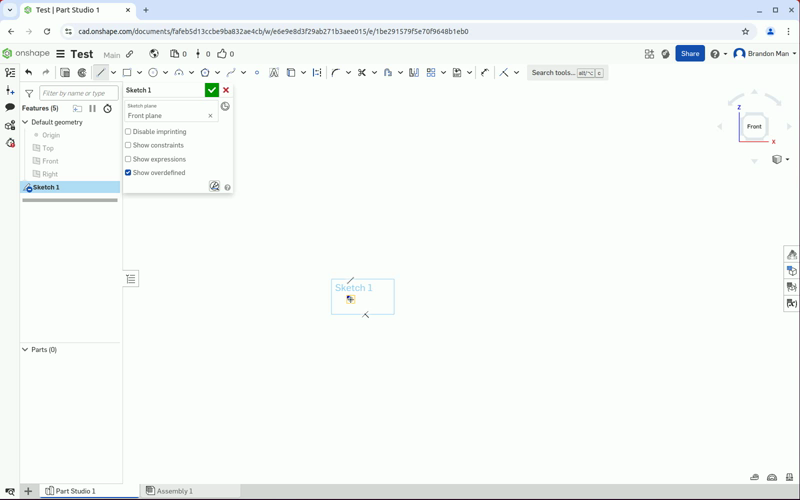
key_down(shift)
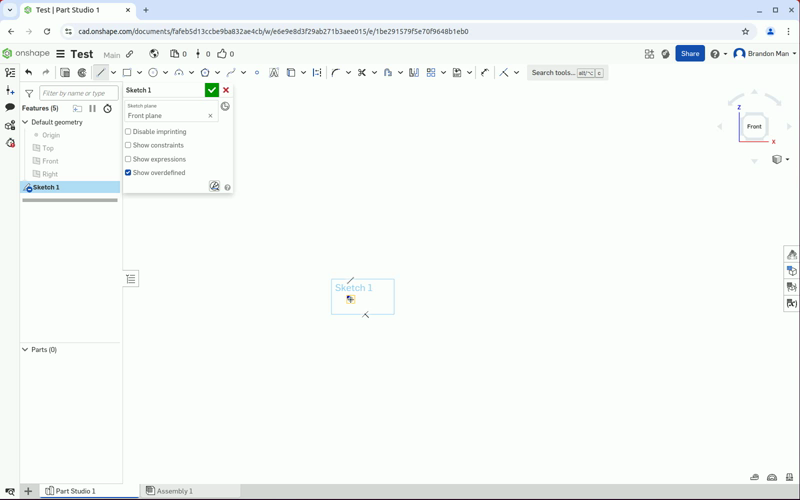
mouse_move(569, 299)
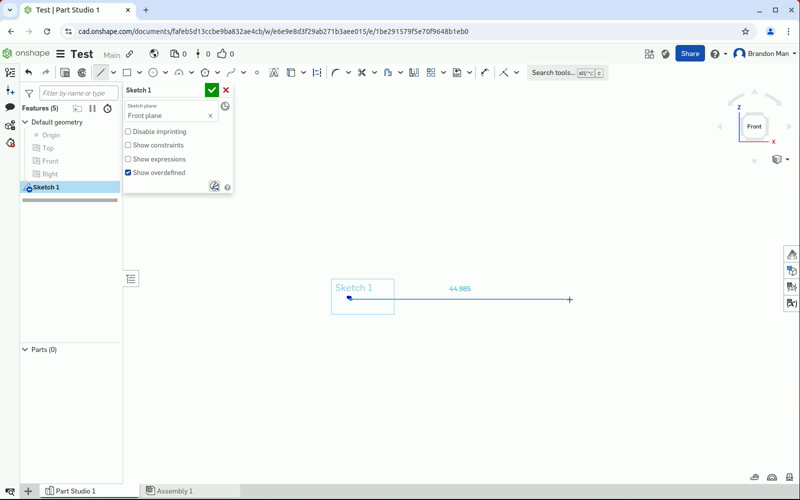
click(569, 299)
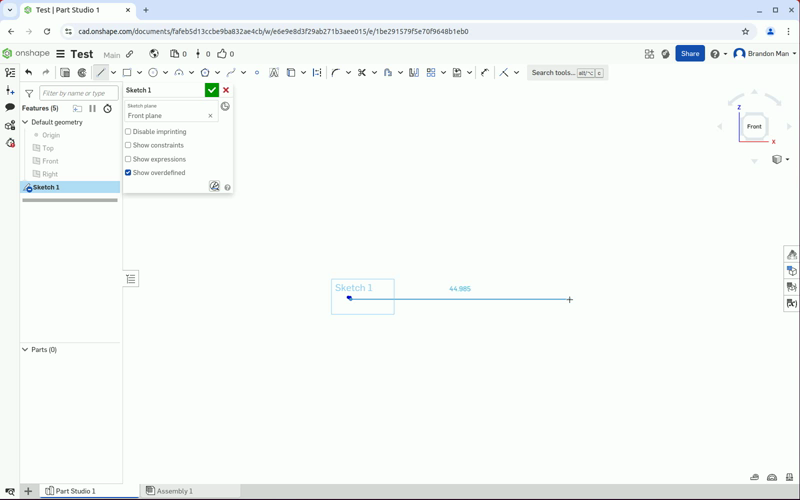
key_up(shift)
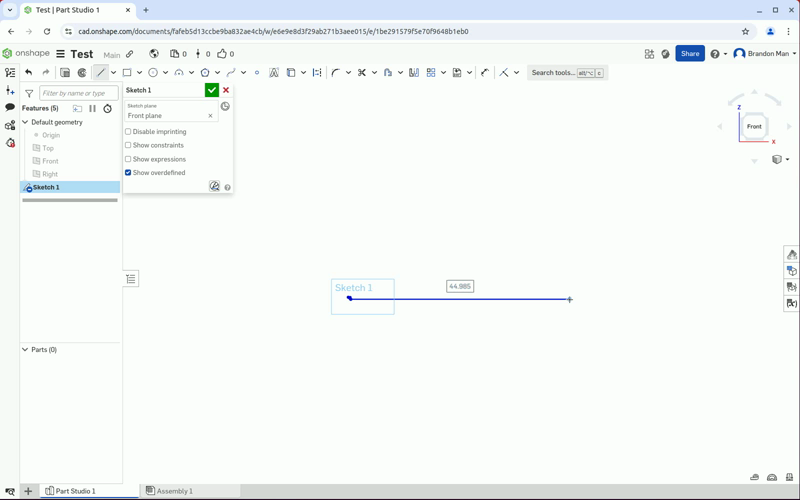
key(esc)
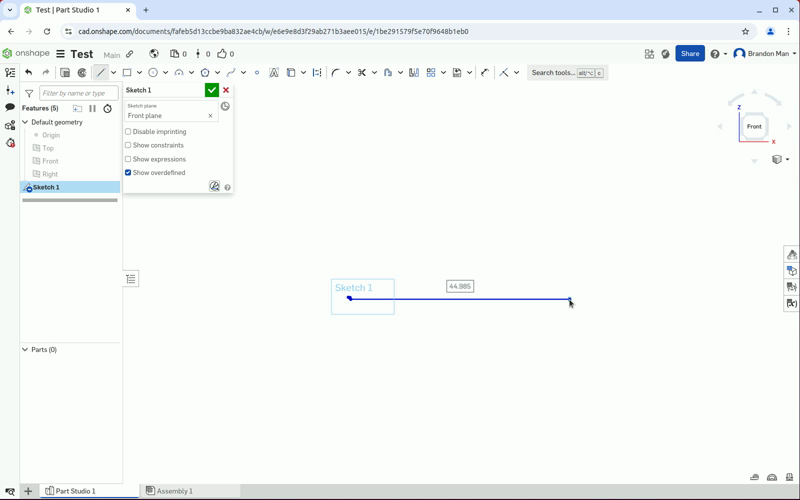
key(a)
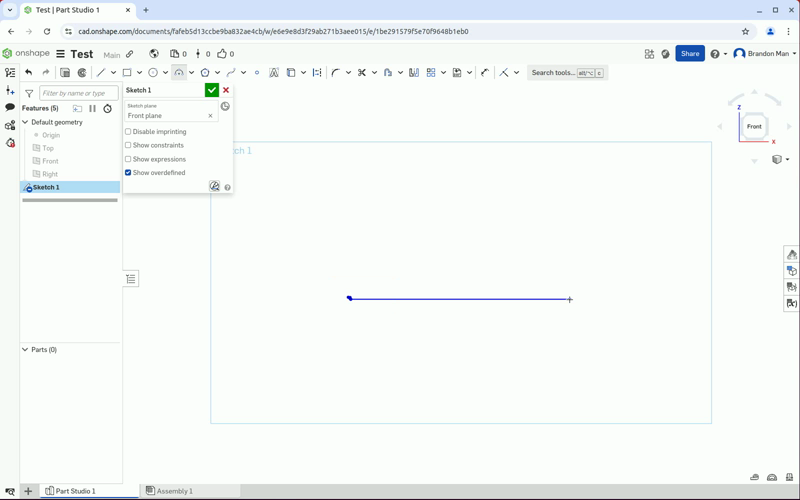
mouse_move(569, 299)
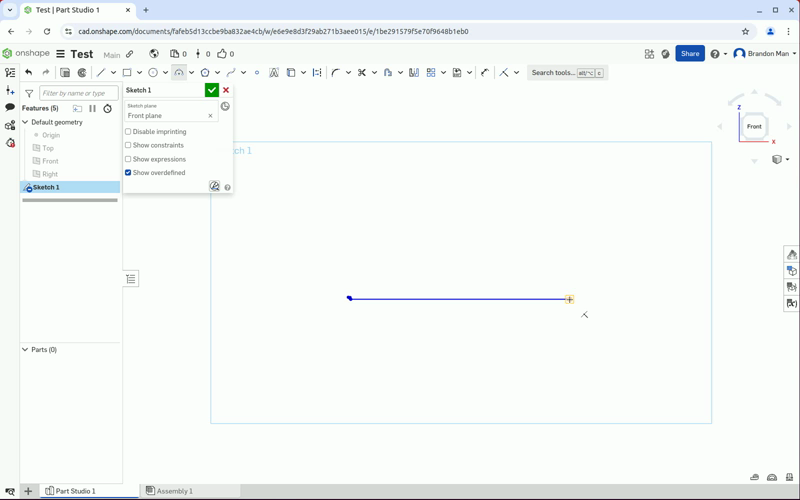
click(569, 299)
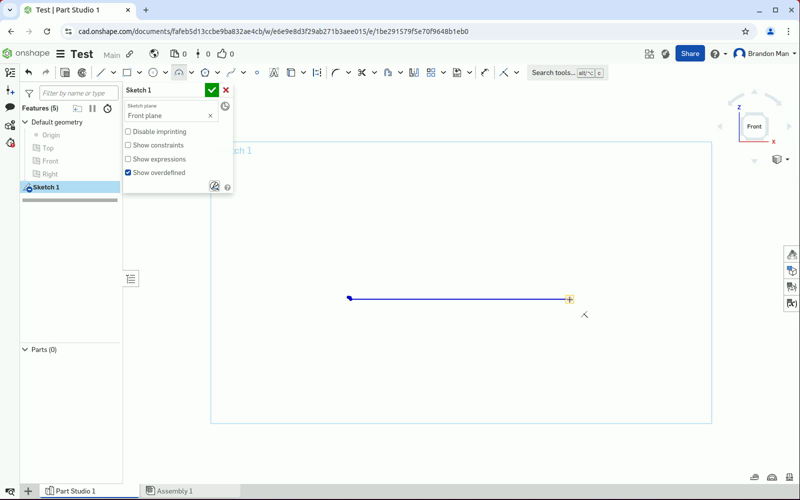
key_down(shift)
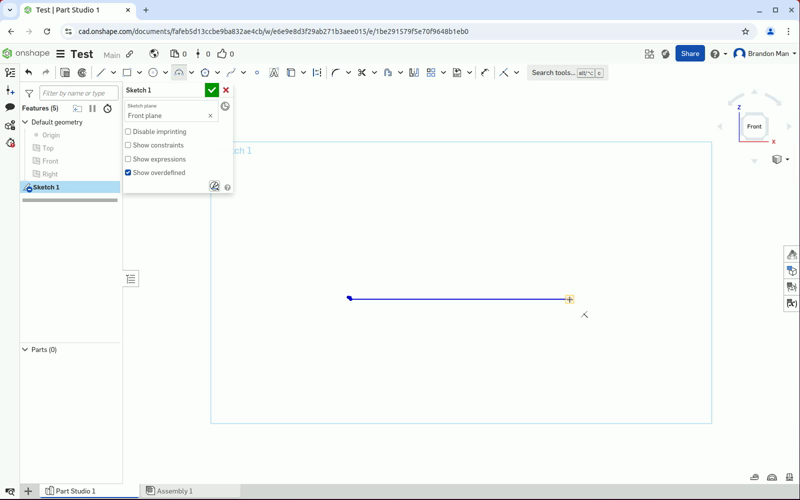
mouse_move(572, 297)
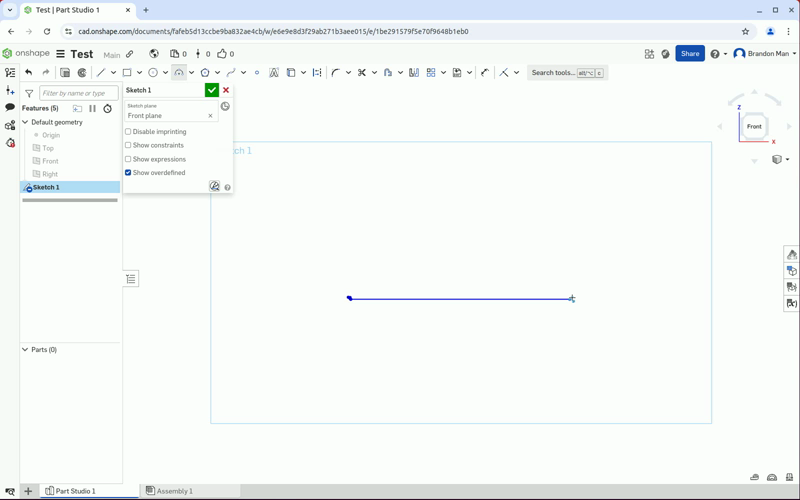
scroll(6)
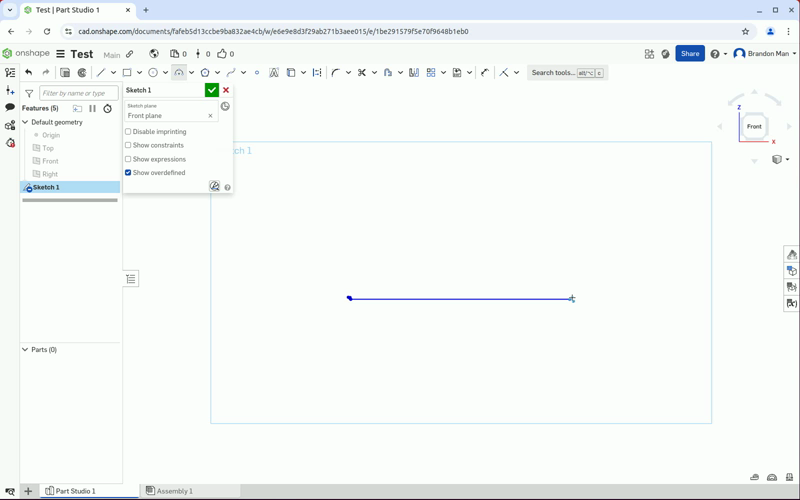
scroll(6)
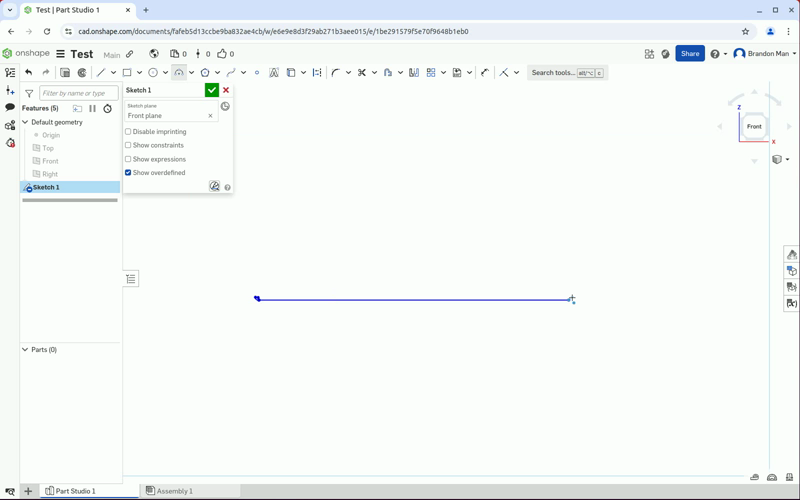
scroll(6)
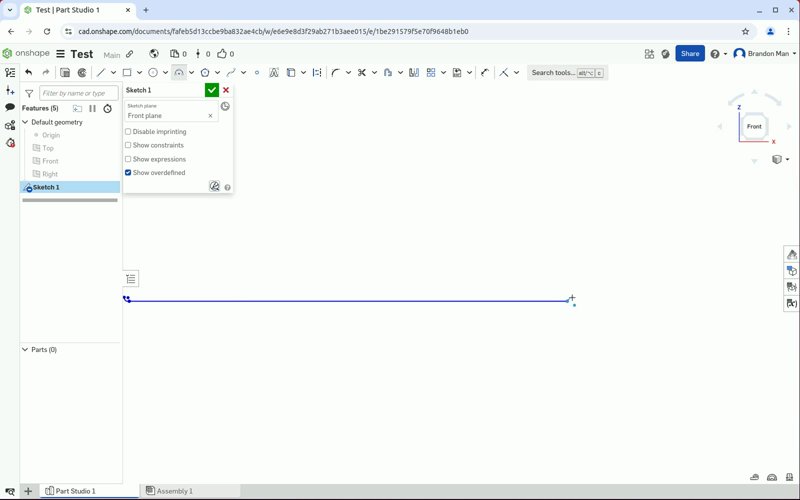
scroll(6)
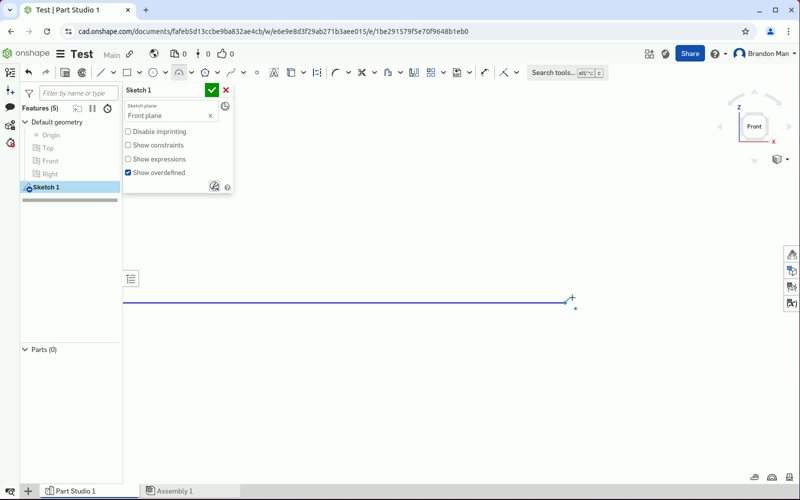
scroll(6)
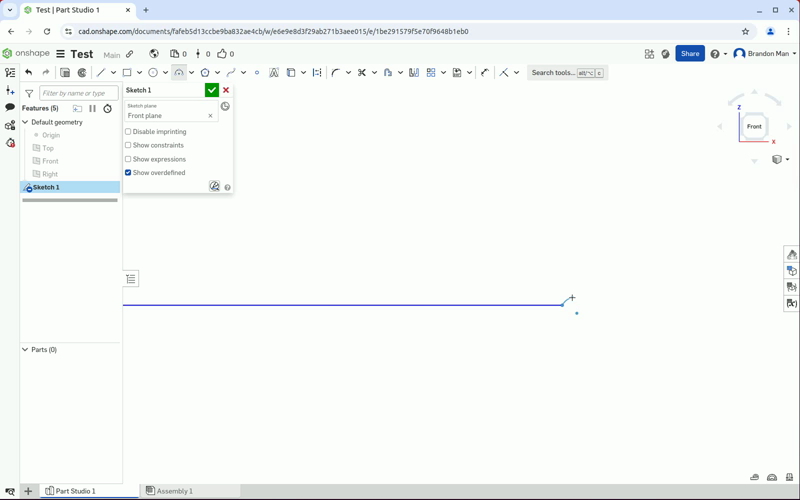
scroll(6)
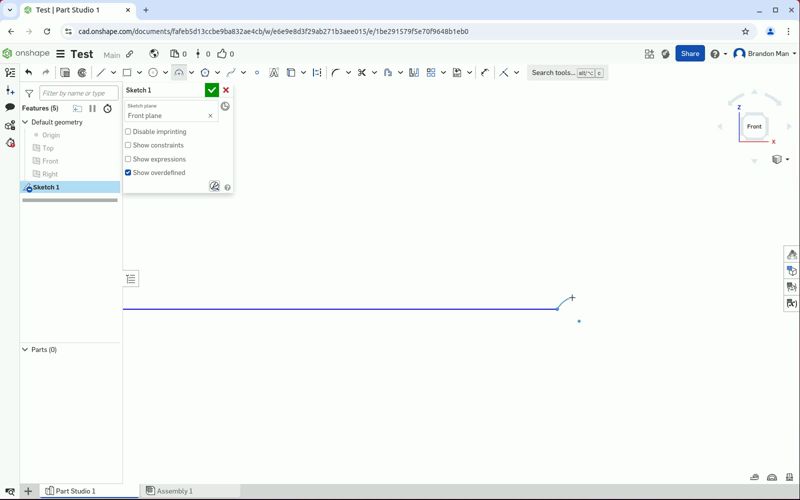
scroll(6)
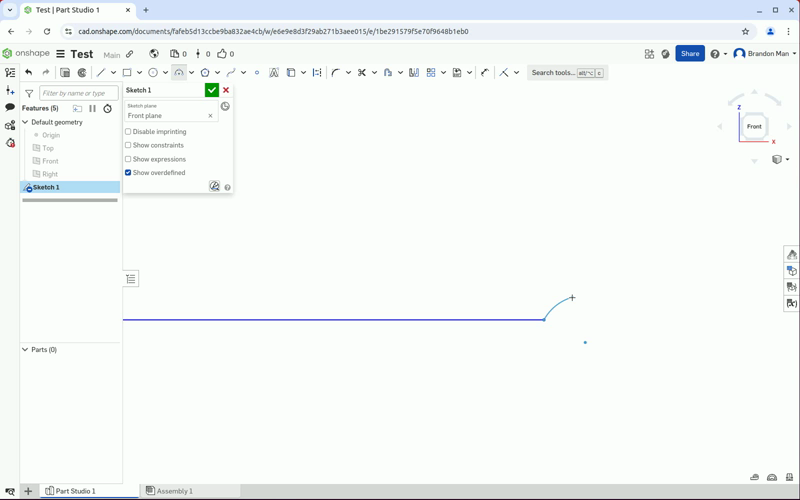
click(572, 297)
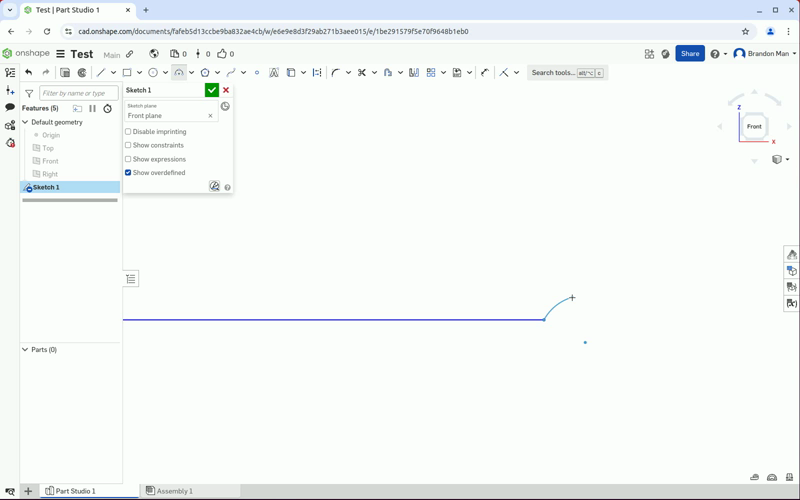
scroll(-6)
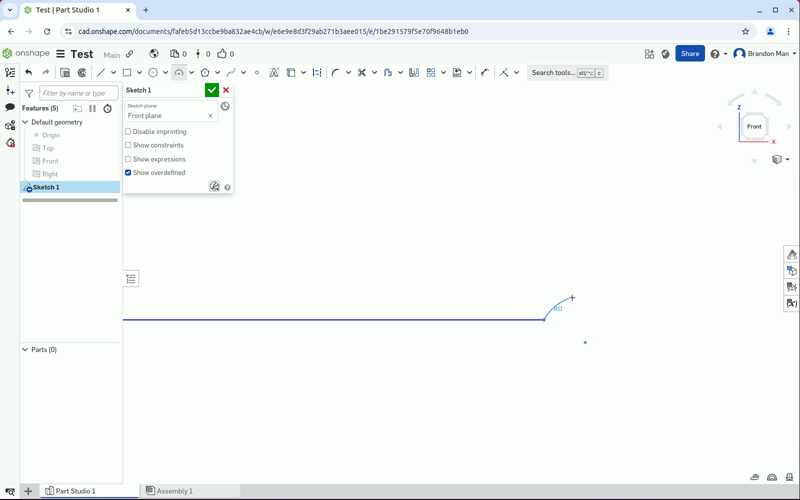
scroll(-6)
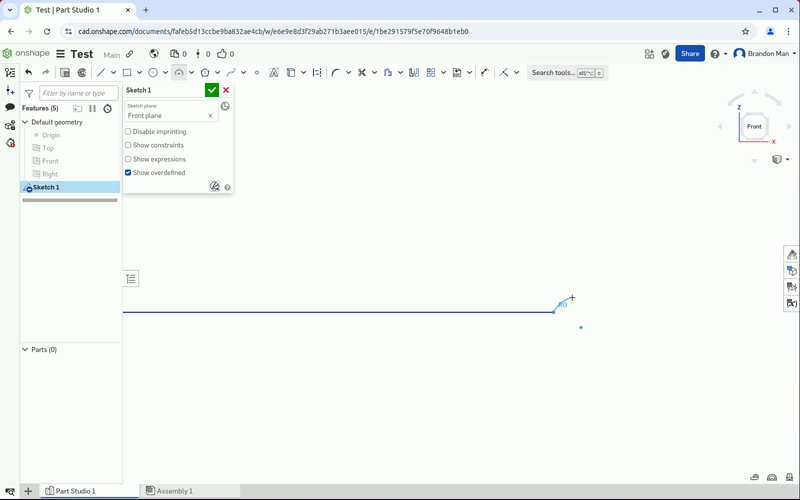
scroll(-6)
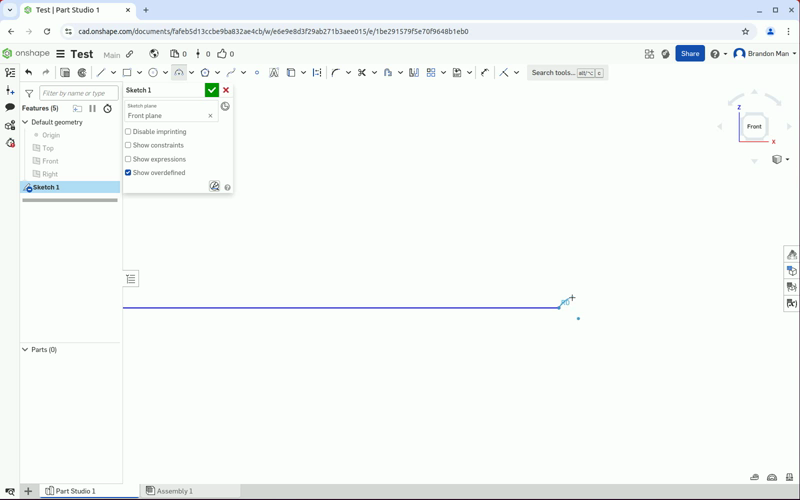
scroll(-6)
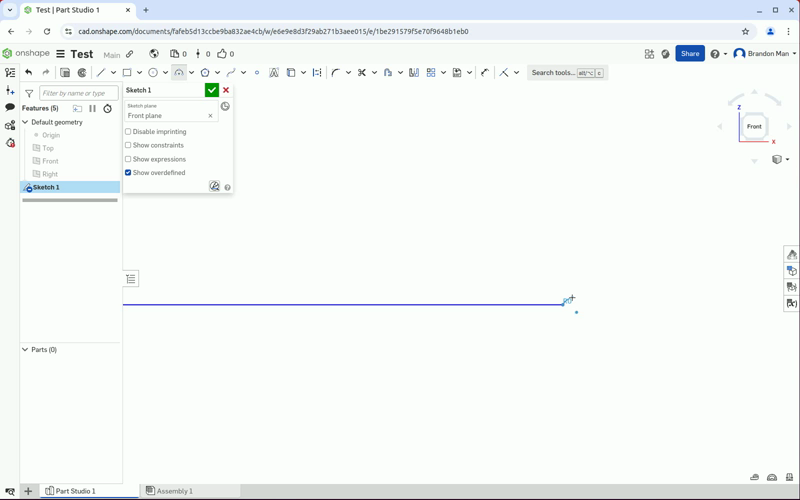
scroll(-6)
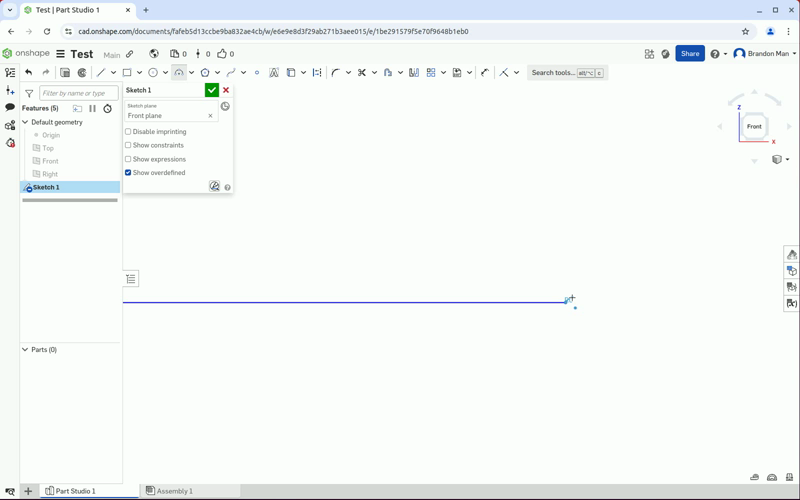
scroll(-6)
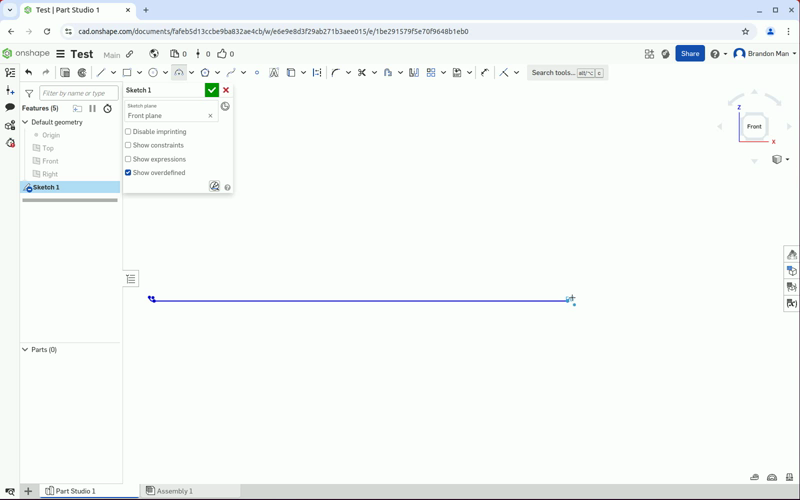
scroll(-6)
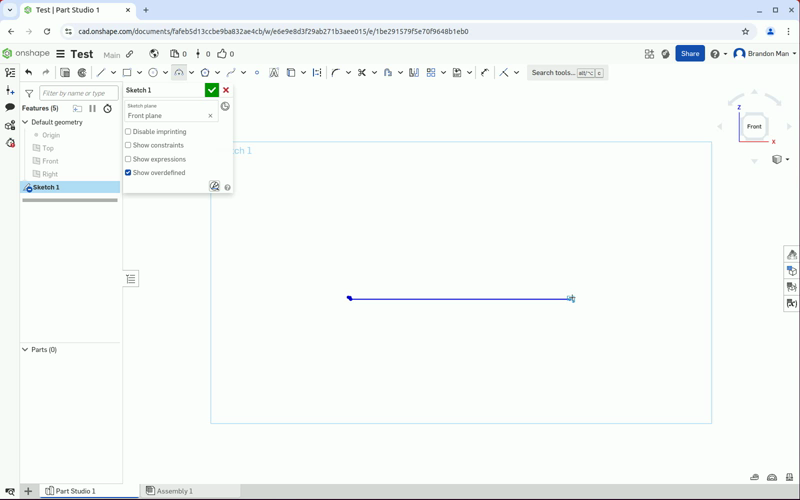
mouse_move(571, 298)
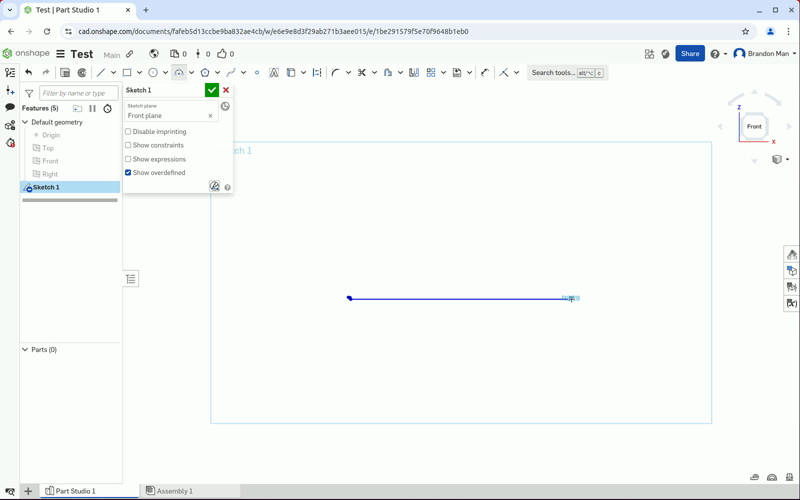
scroll(6)
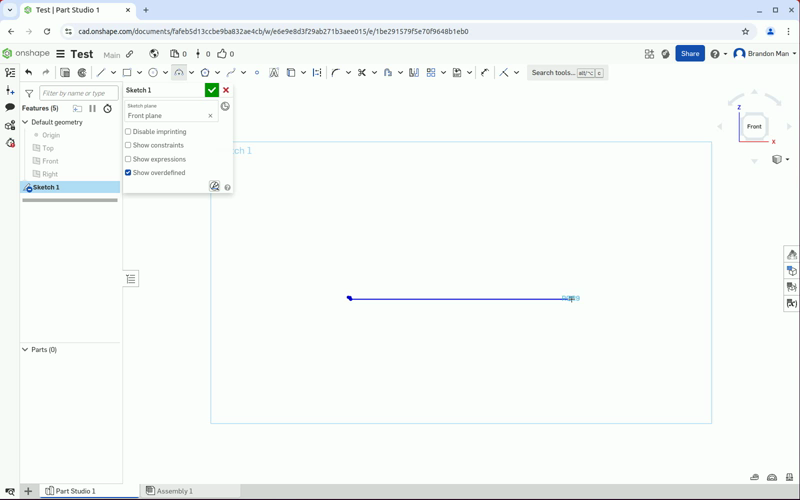
scroll(6)
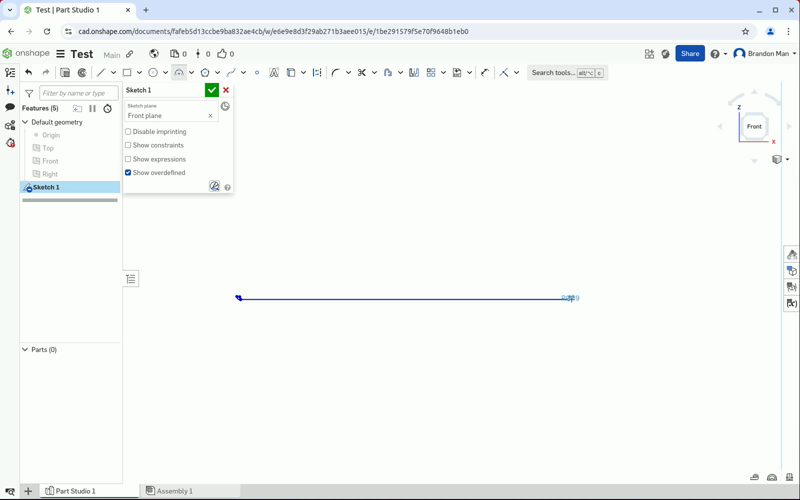
scroll(6)
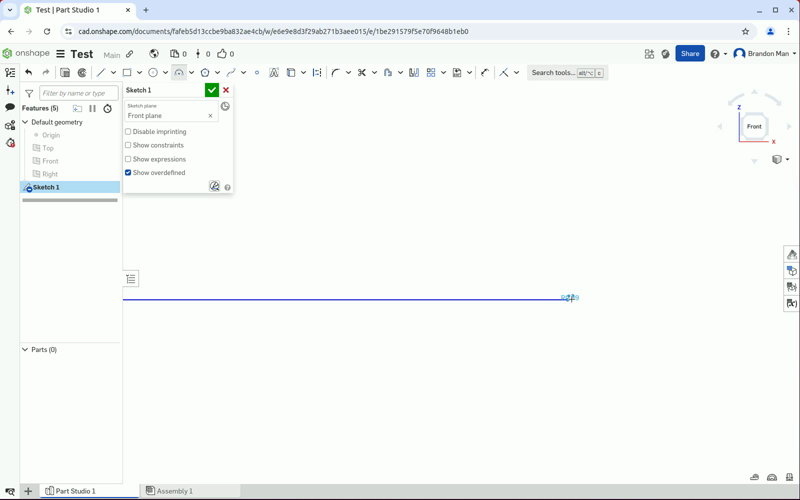
scroll(6)
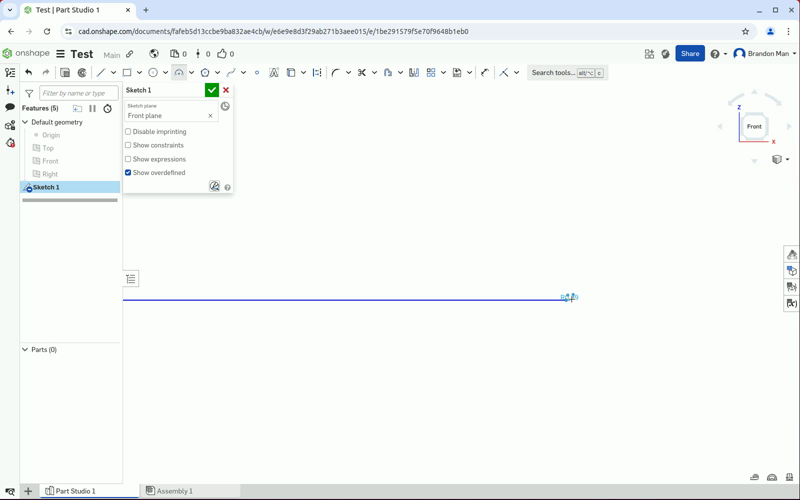
scroll(6)
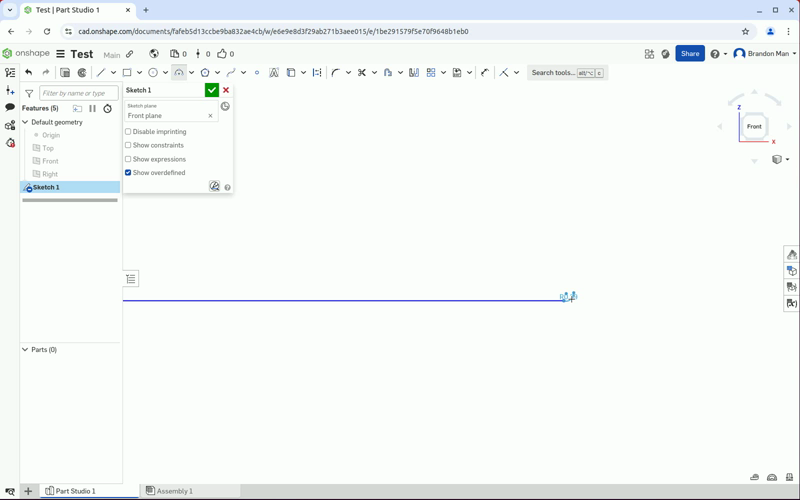
scroll(6)
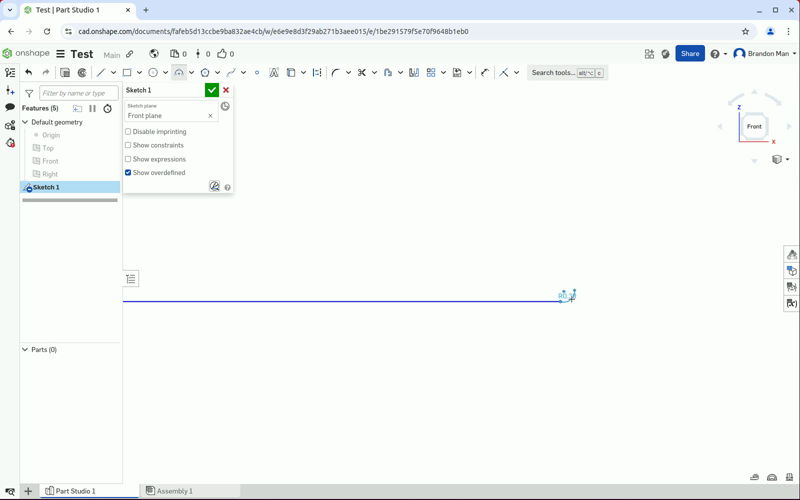
scroll(6)
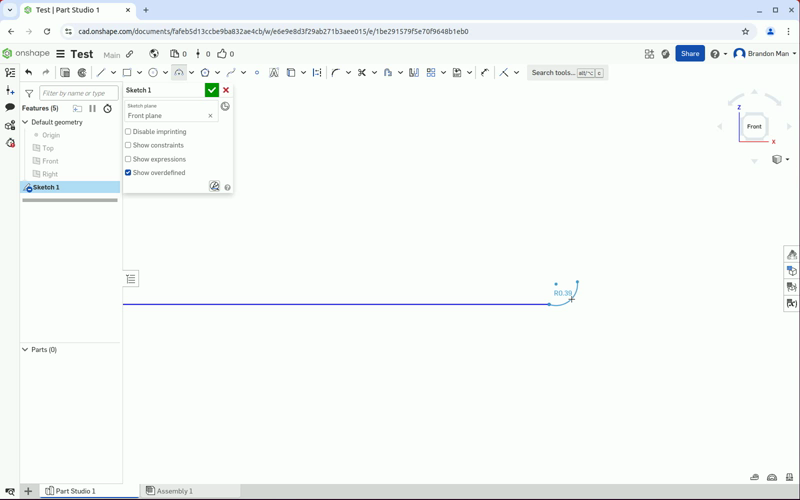
click(571, 298)
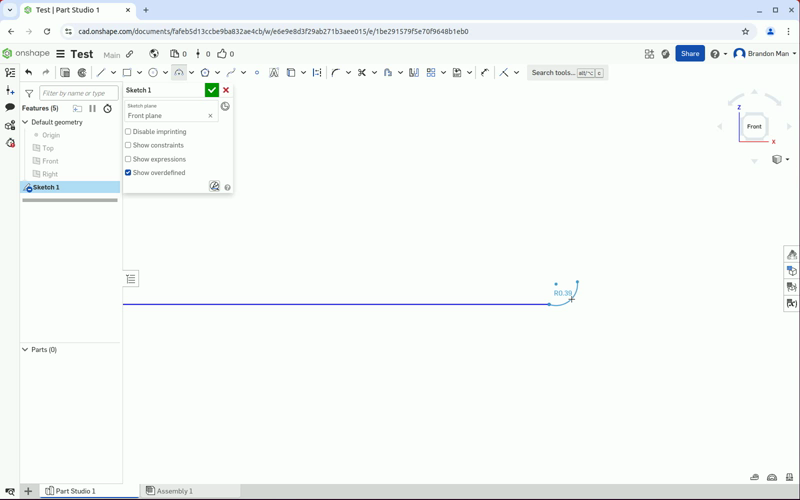
scroll(-6)
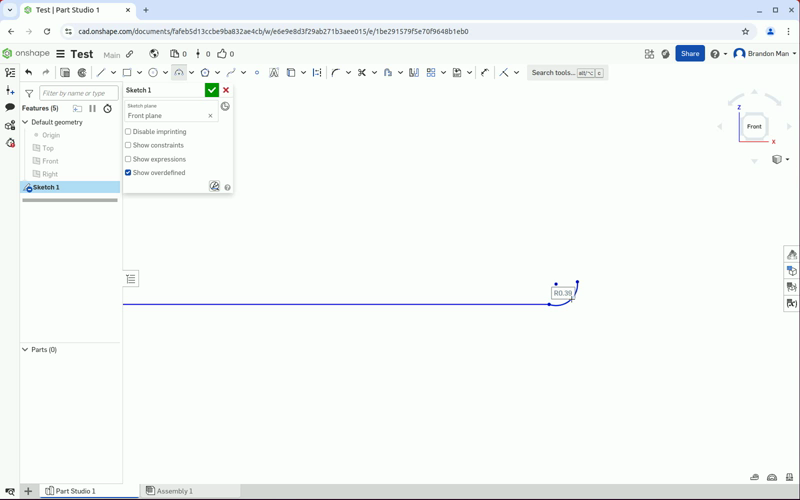
scroll(-6)
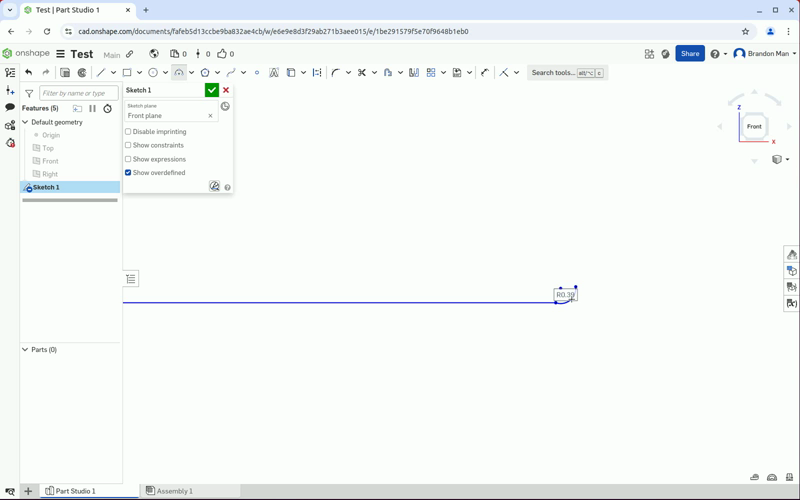
scroll(-6)
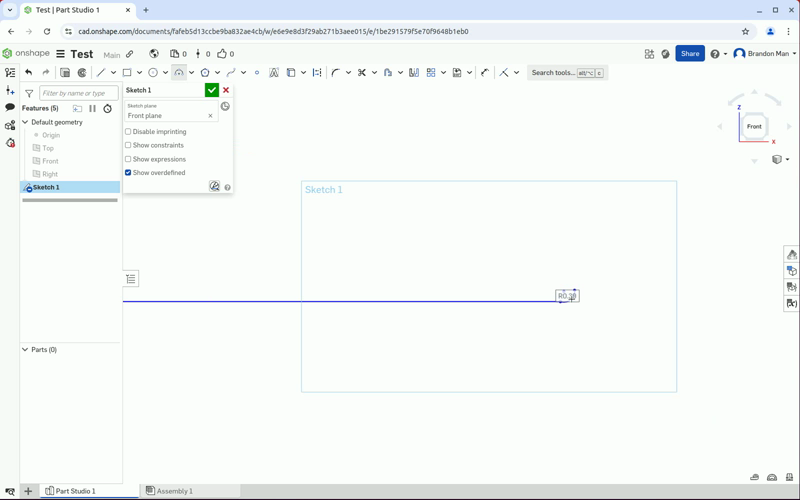
scroll(-6)
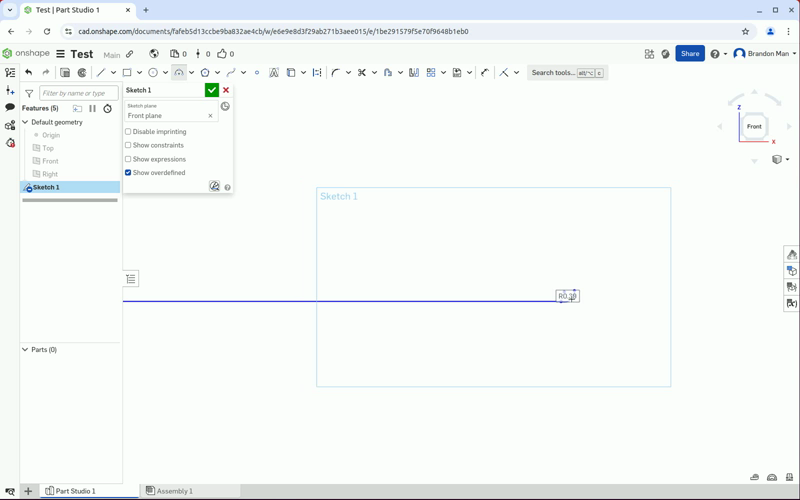
scroll(-6)
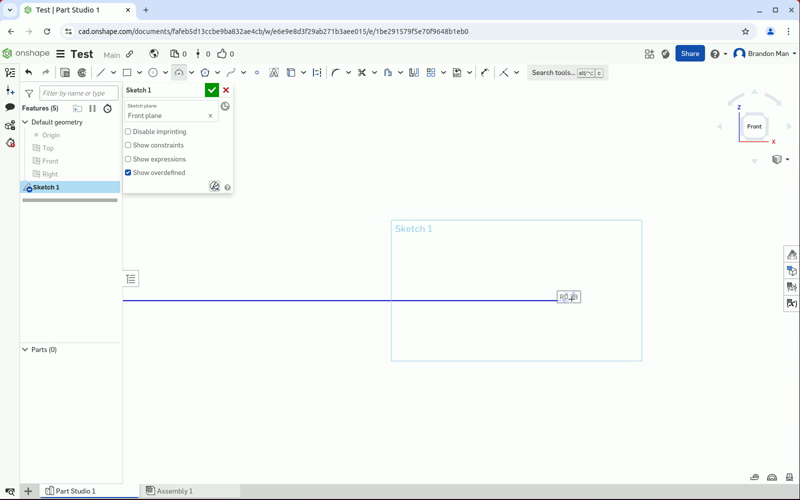
scroll(-6)
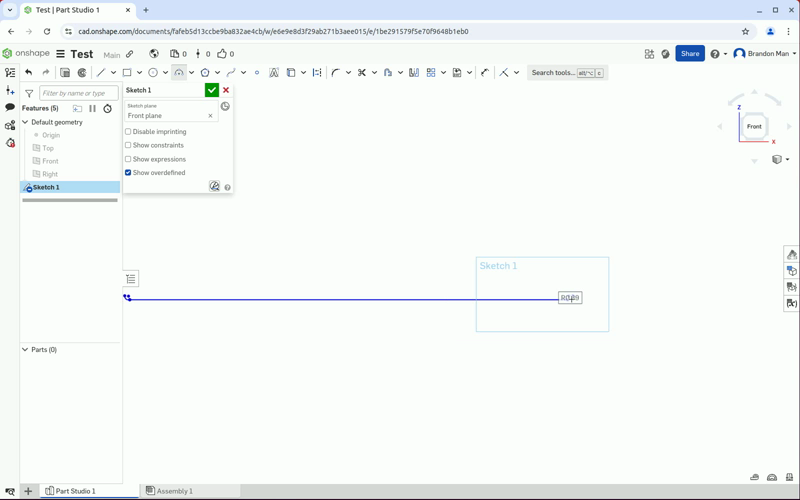
scroll(-6)
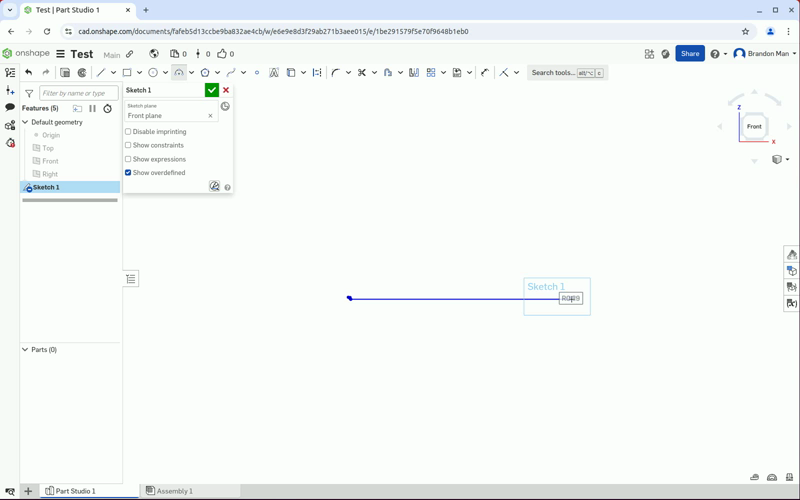
key_up(shift)
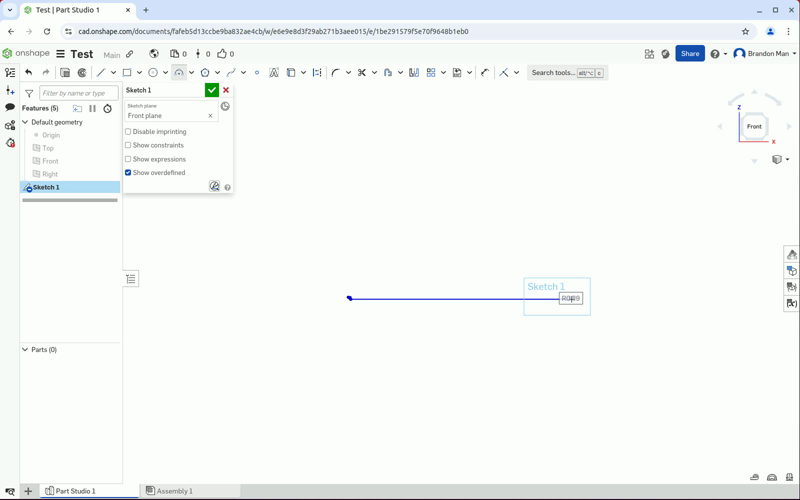
key(esc)
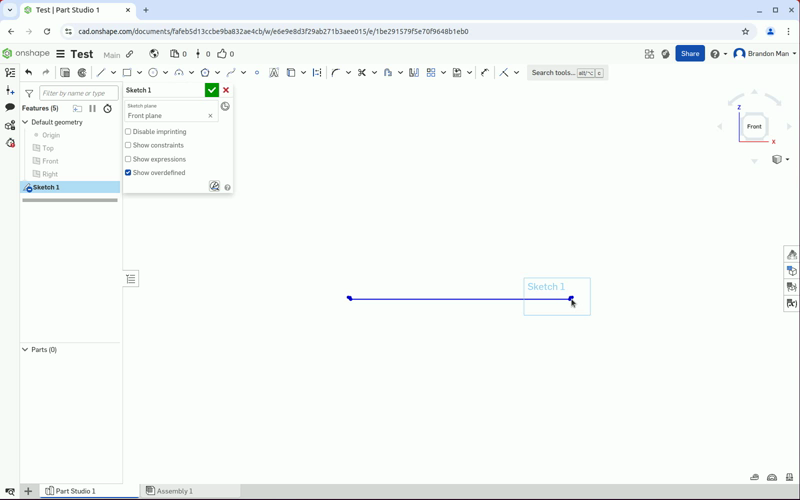
key(l)
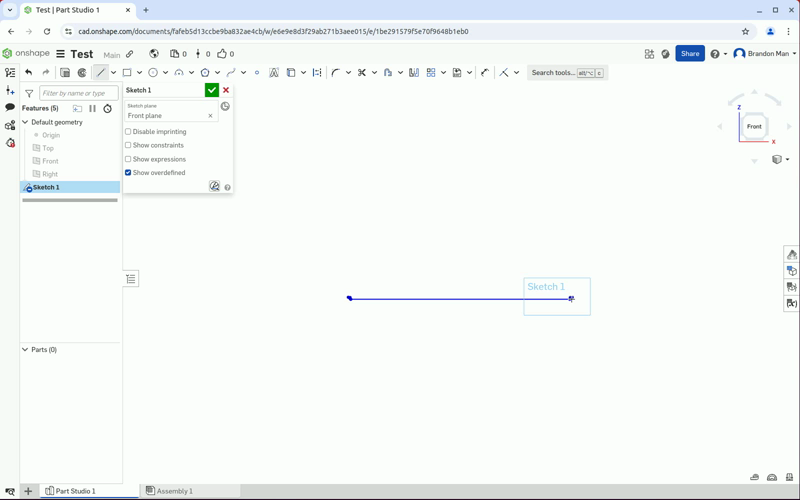
mouse_move(572, 297)
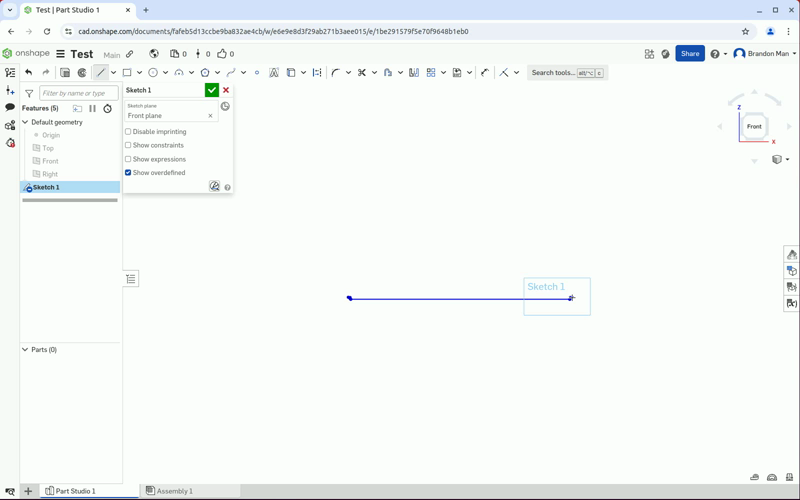
scroll(6)
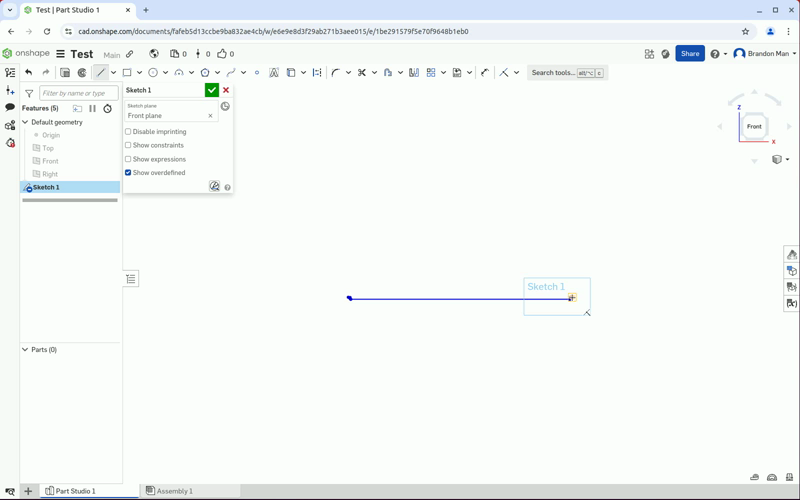
scroll(6)
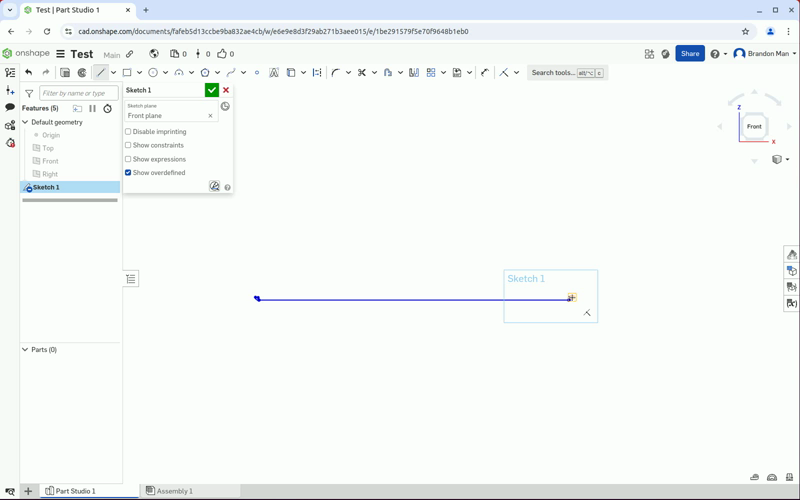
scroll(6)
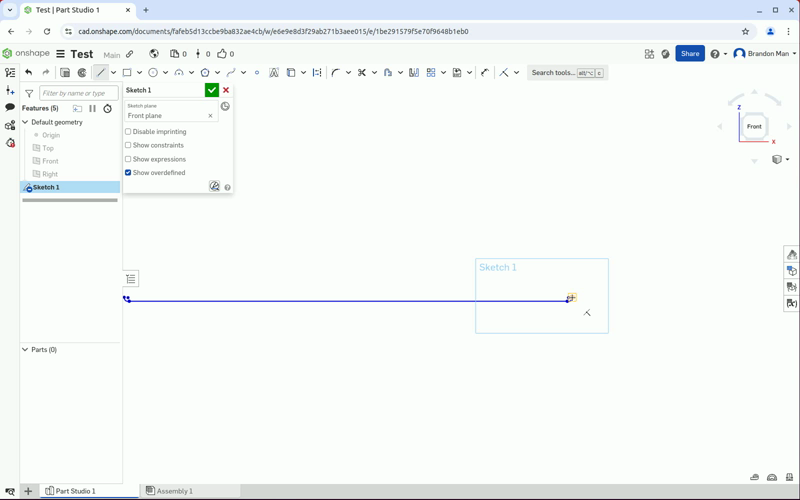
scroll(6)
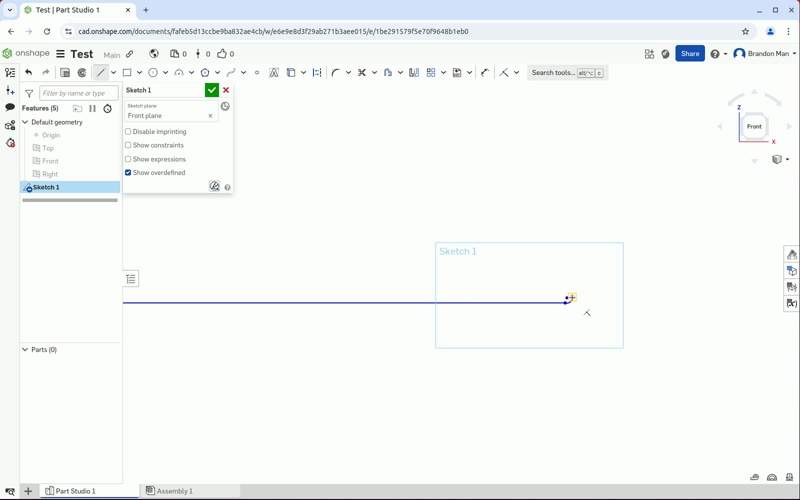
scroll(6)
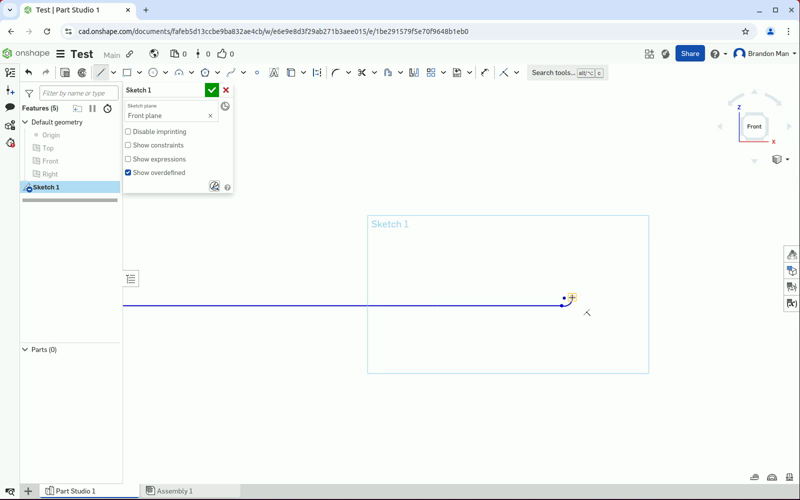
scroll(6)
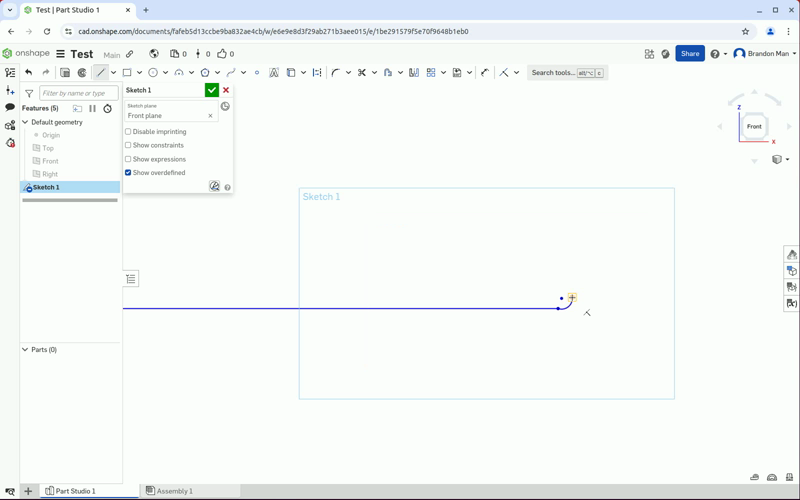
scroll(6)
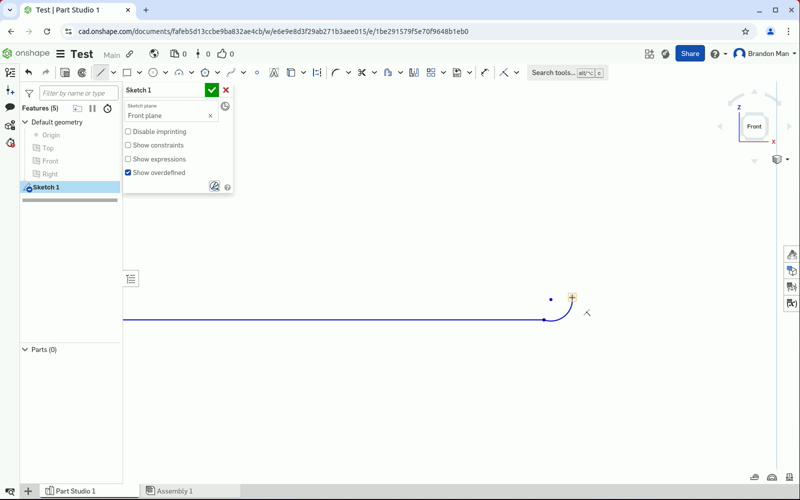
click(572, 297)
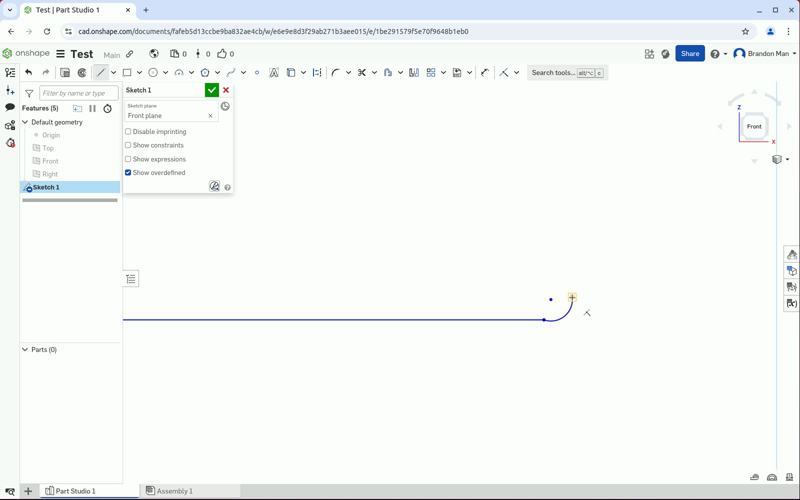
scroll(-6)
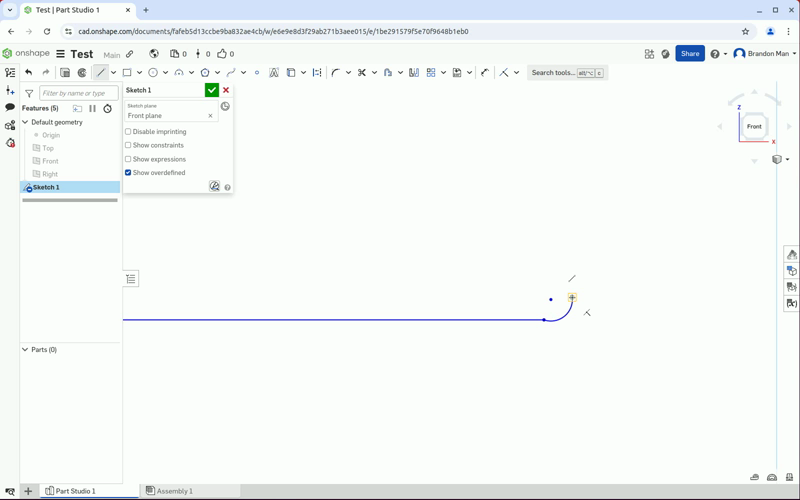
scroll(-6)
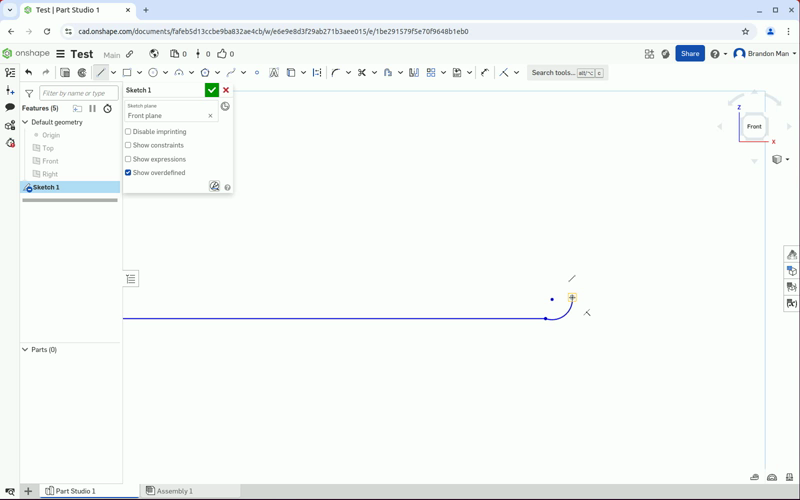
scroll(-6)
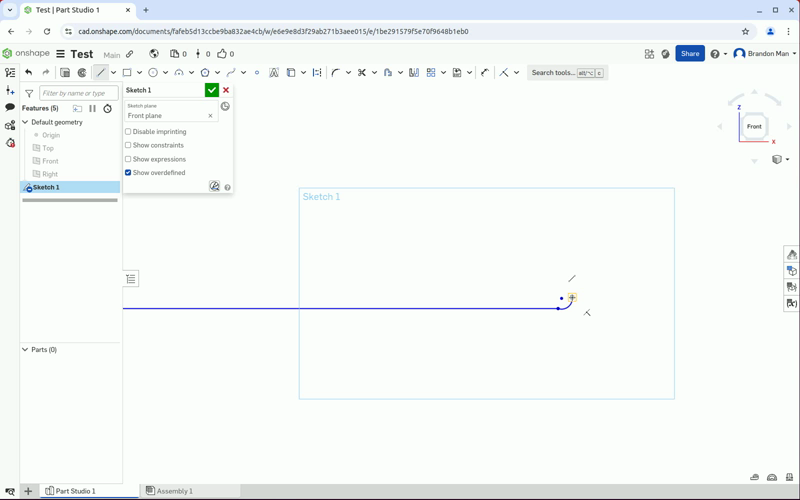
scroll(-6)
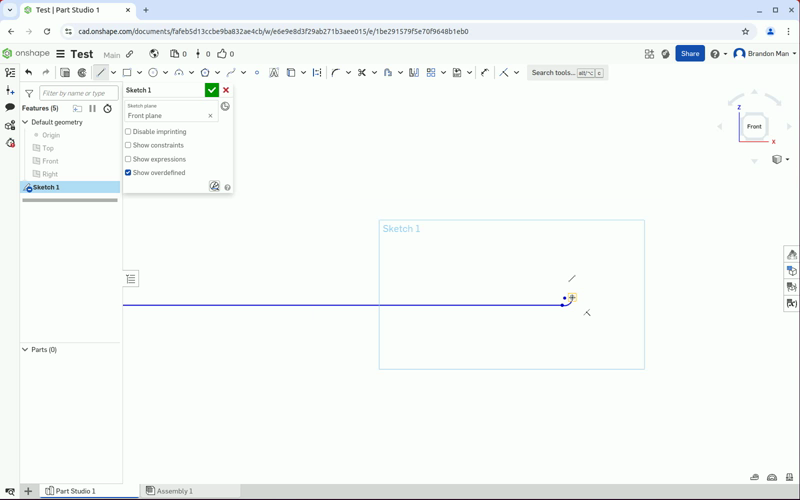
scroll(-6)
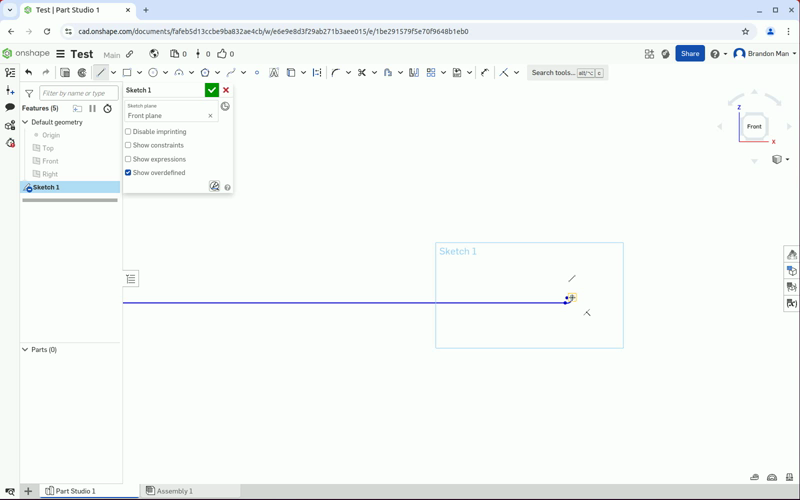
scroll(-6)
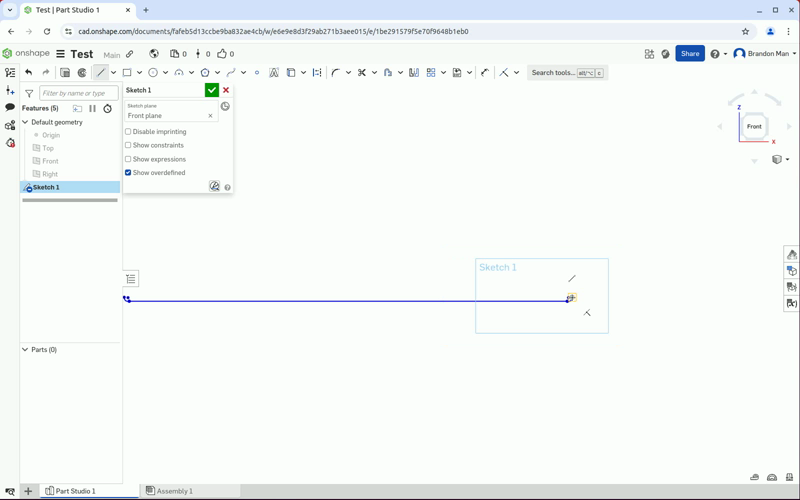
scroll(-6)
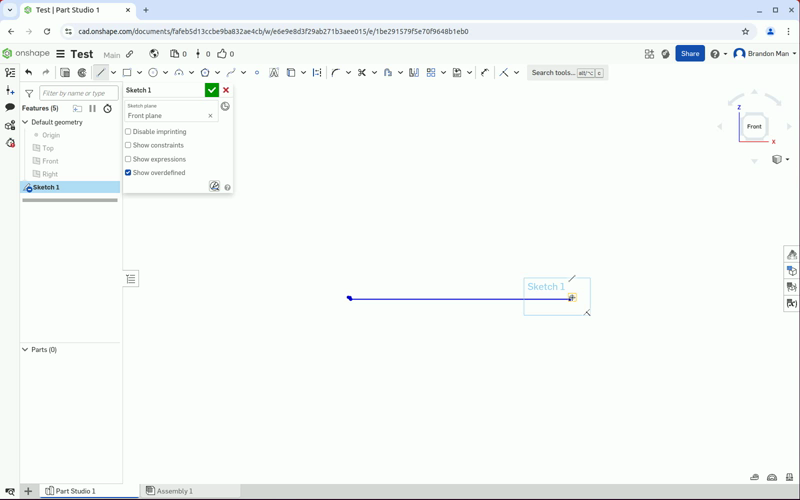
key_down(shift)
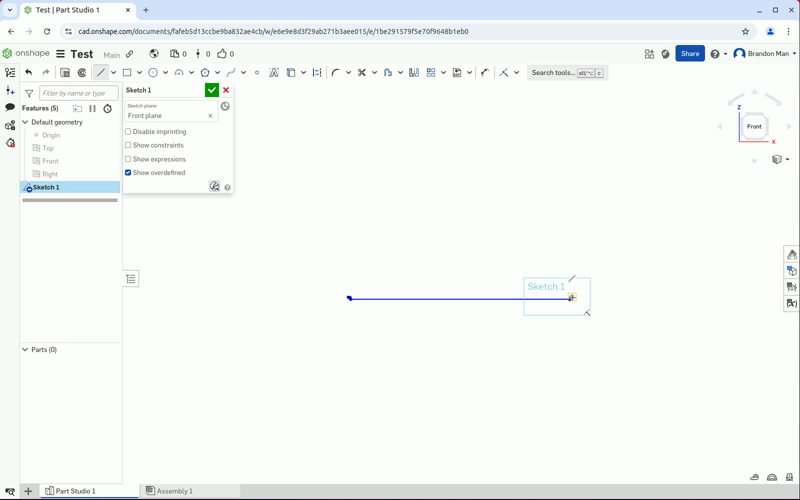
mouse_move(589, 297)
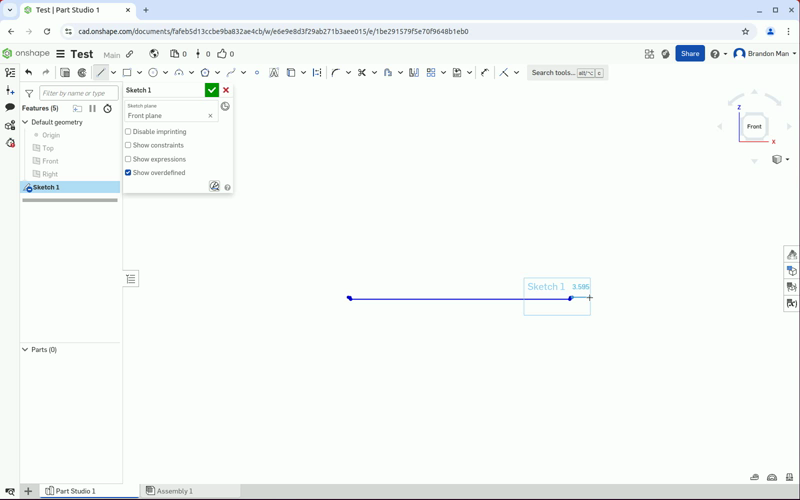
mouse_move(572, 268)
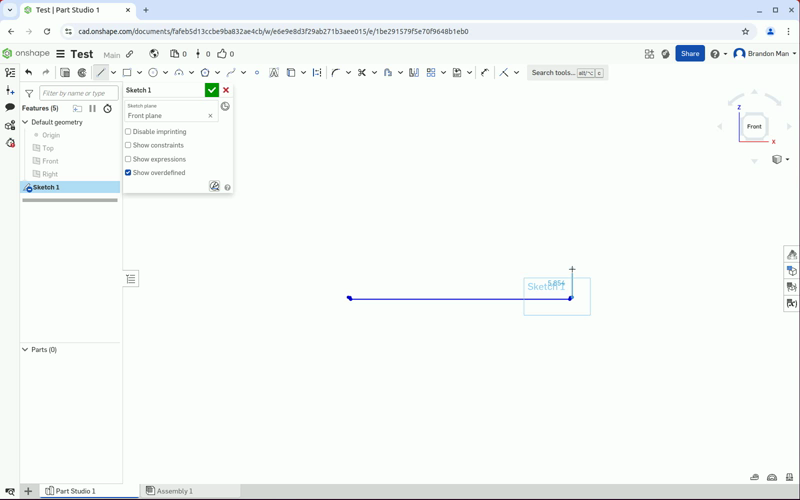
click(572, 268)
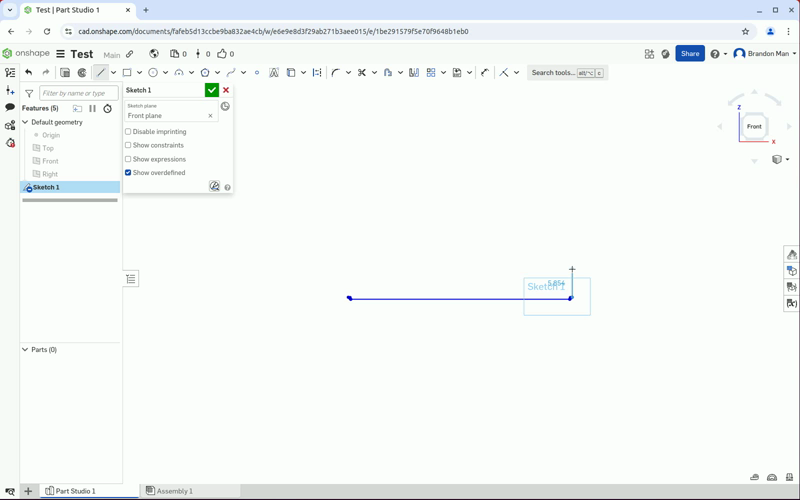
key_up(shift)
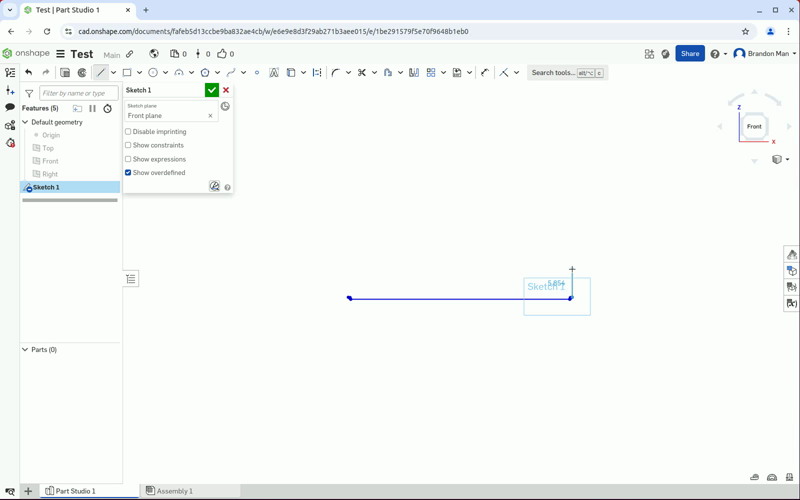
key(esc)
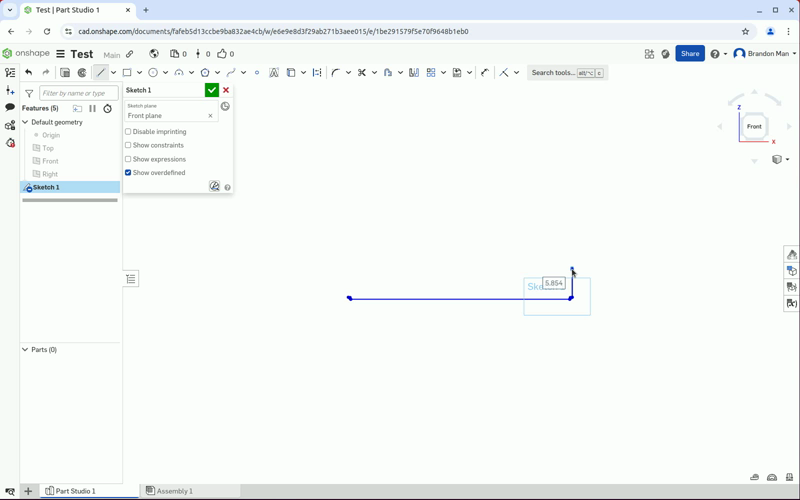
key(a)
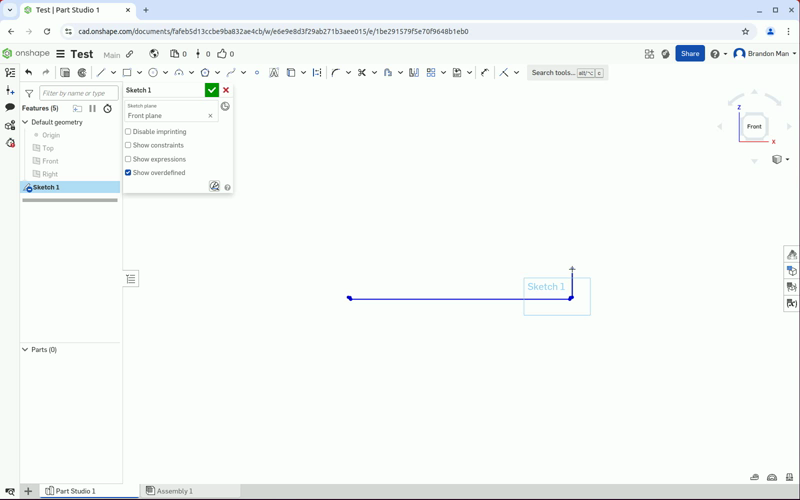
mouse_move(572, 268)
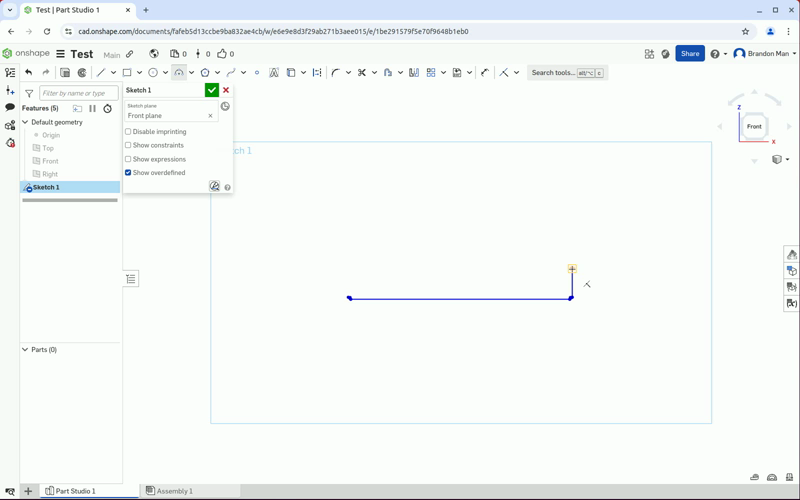
click(572, 268)
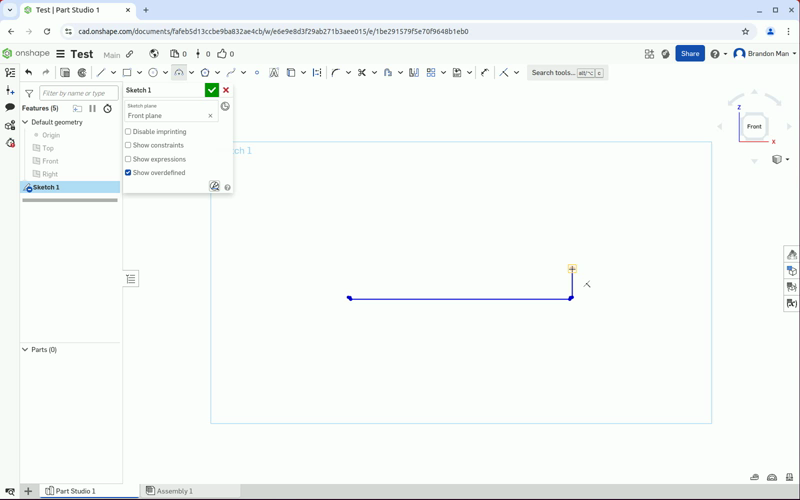
key_down(shift)
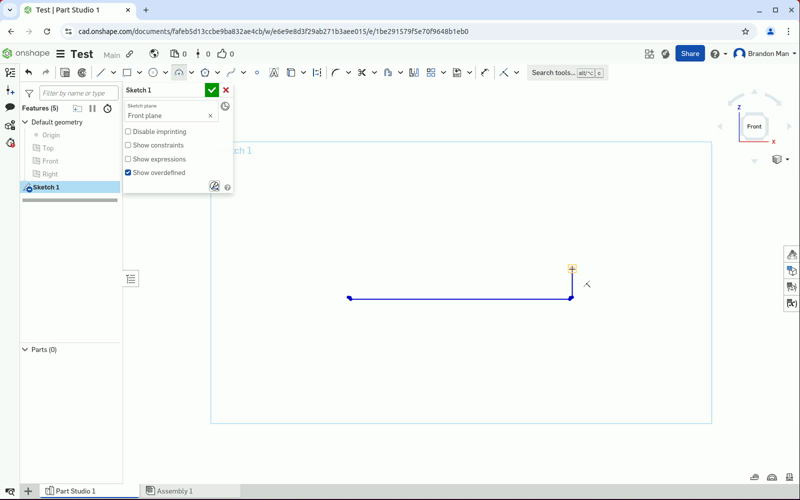
mouse_move(569, 266)
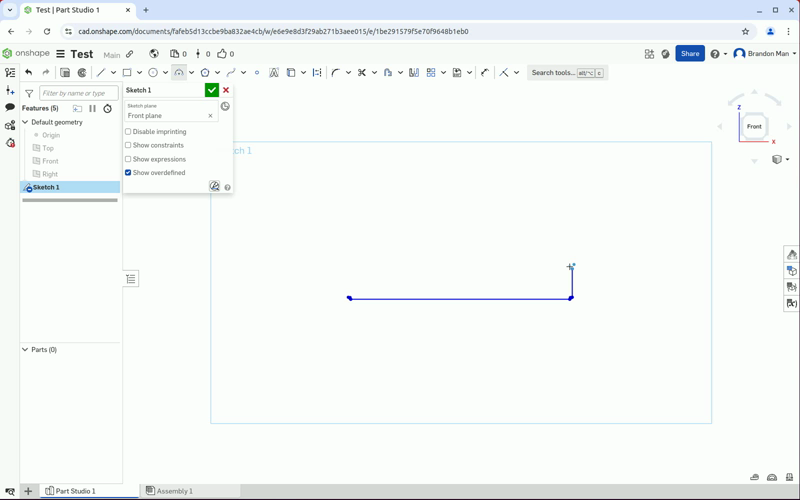
scroll(6)
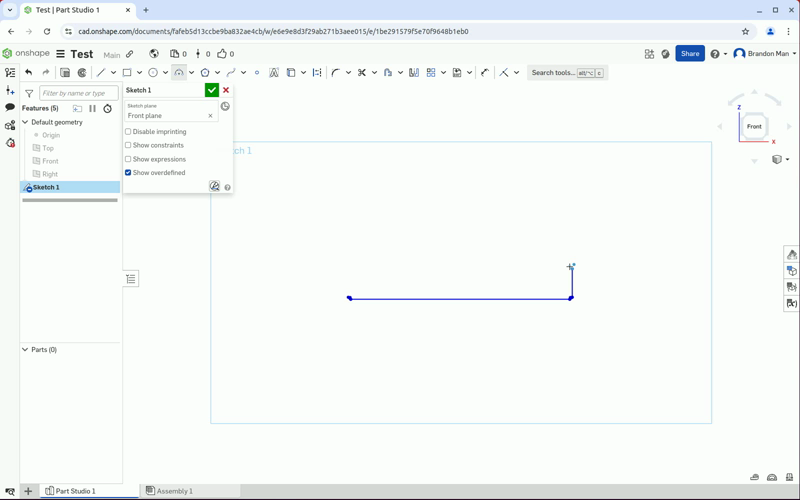
scroll(6)
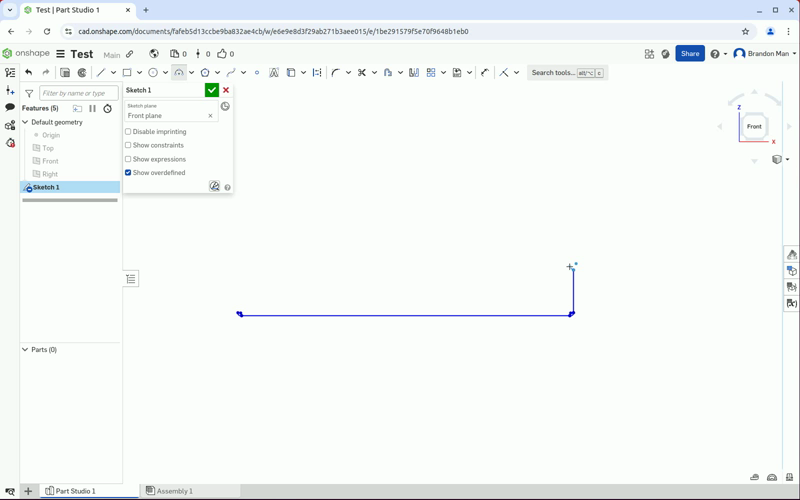
scroll(6)
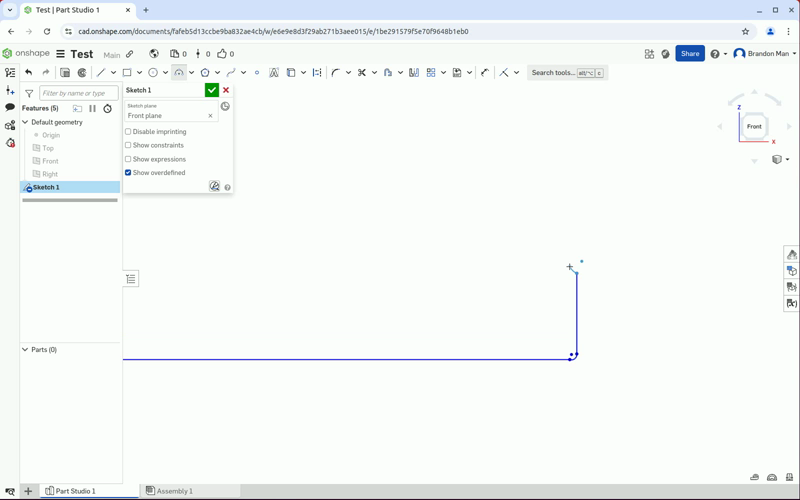
scroll(6)
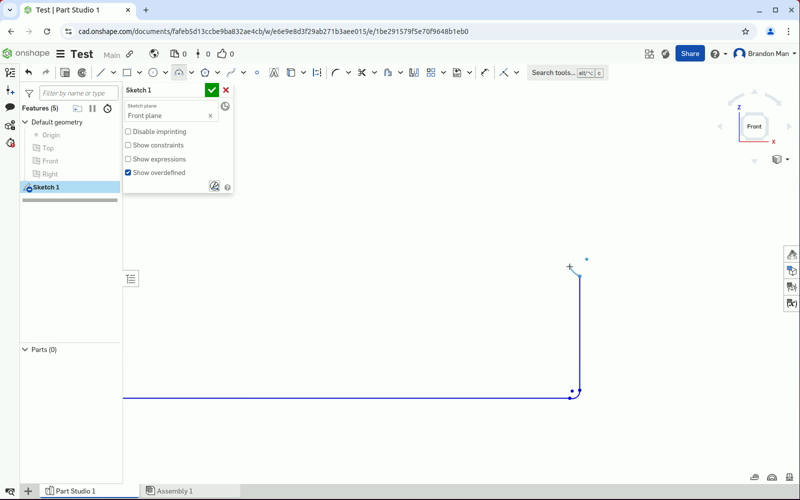
scroll(6)
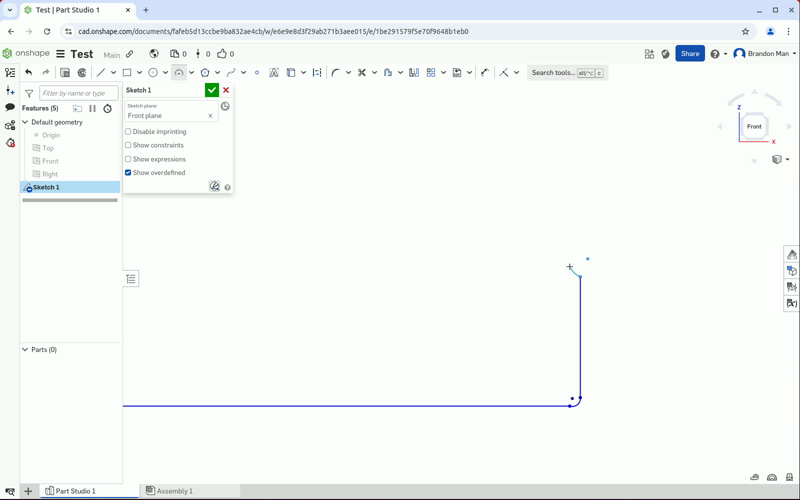
scroll(6)
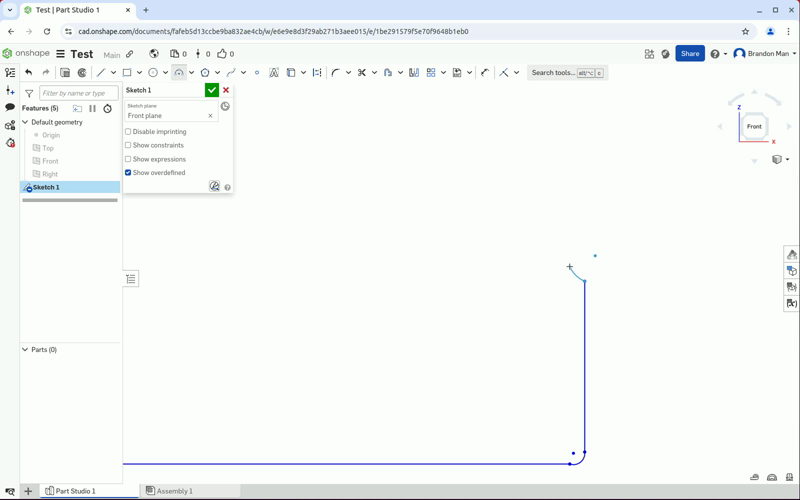
scroll(6)
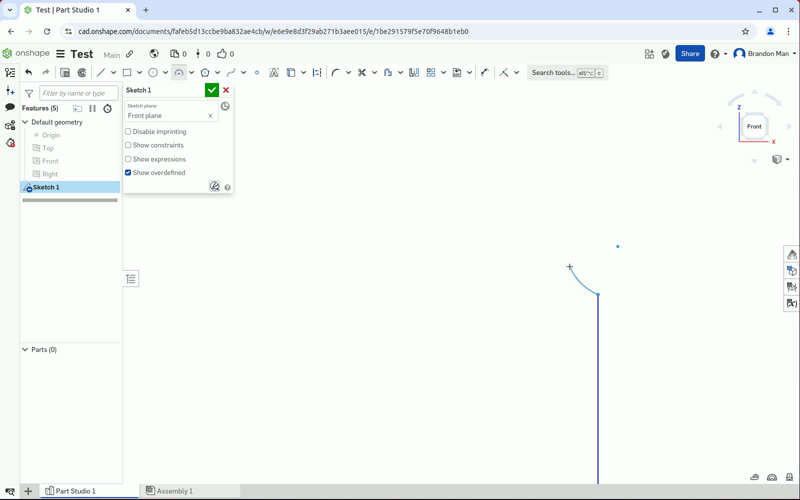
click(569, 266)
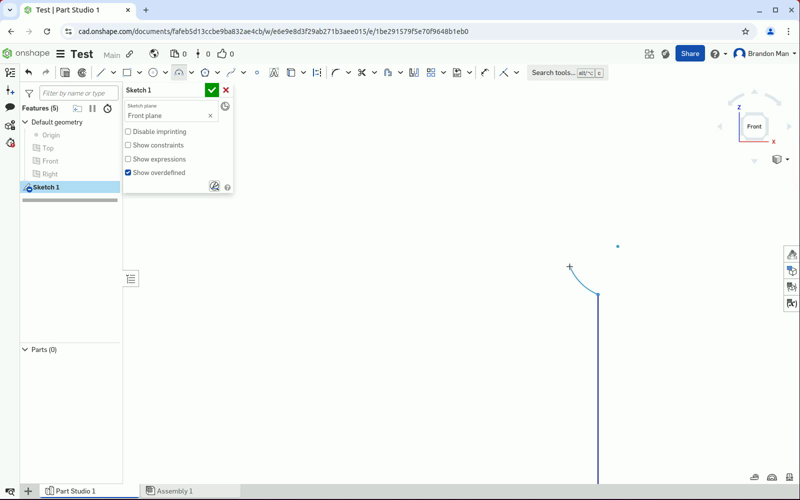
scroll(-6)
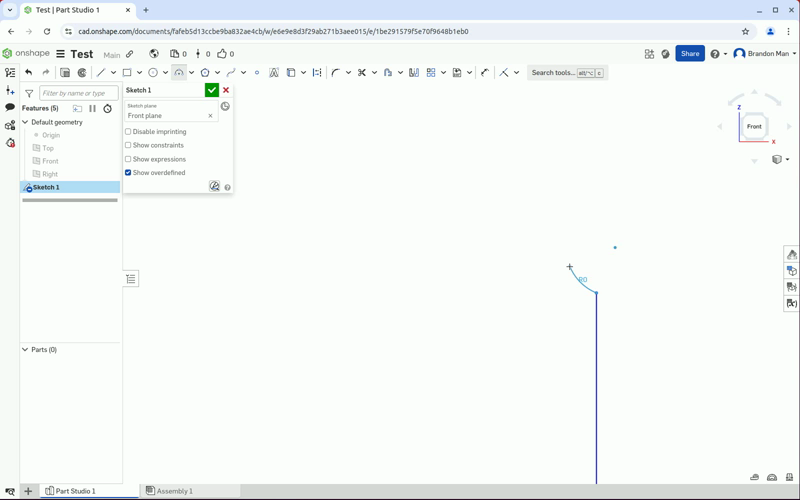
scroll(-6)
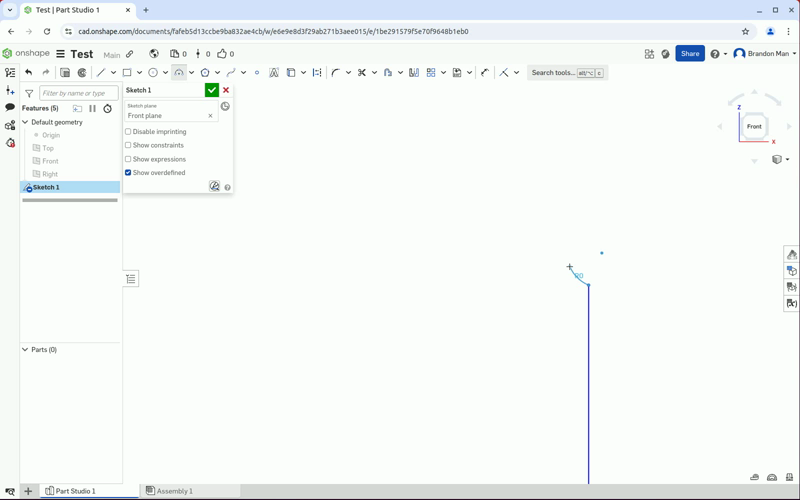
scroll(-6)
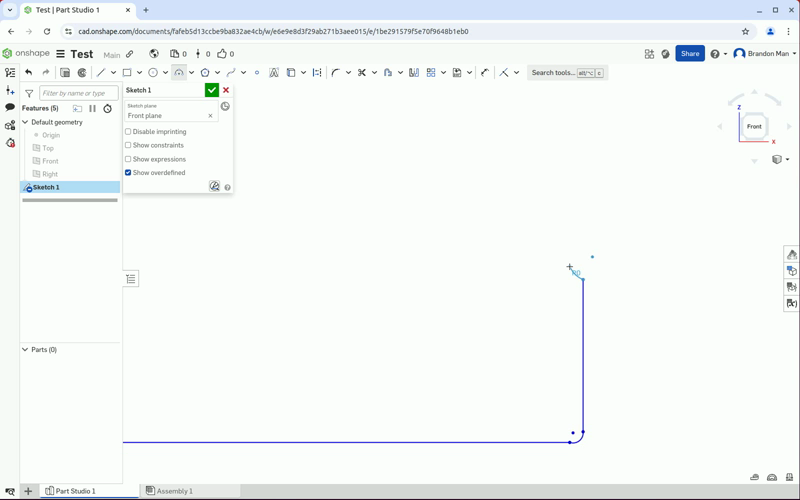
scroll(-6)
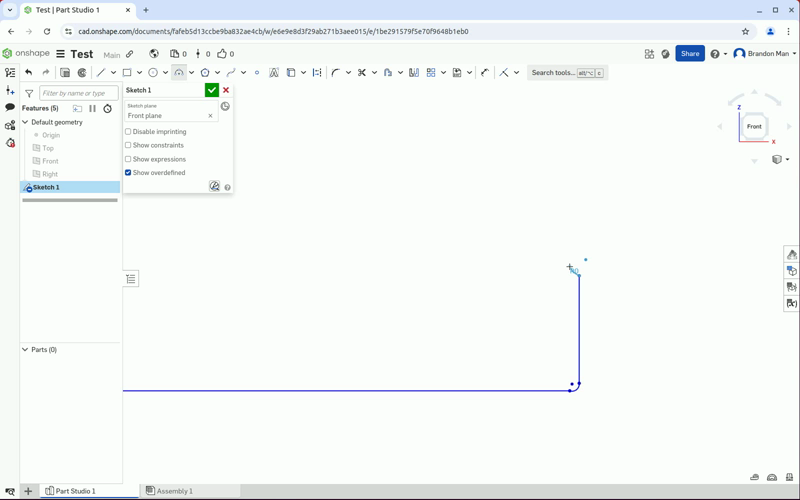
scroll(-6)
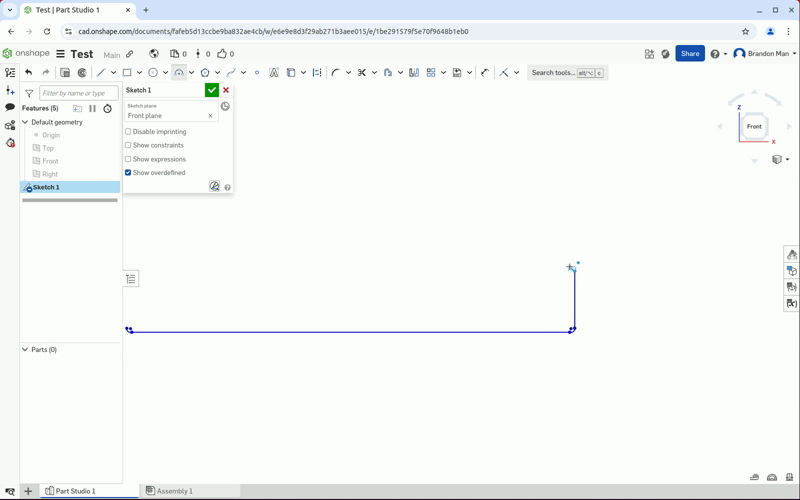
scroll(-6)
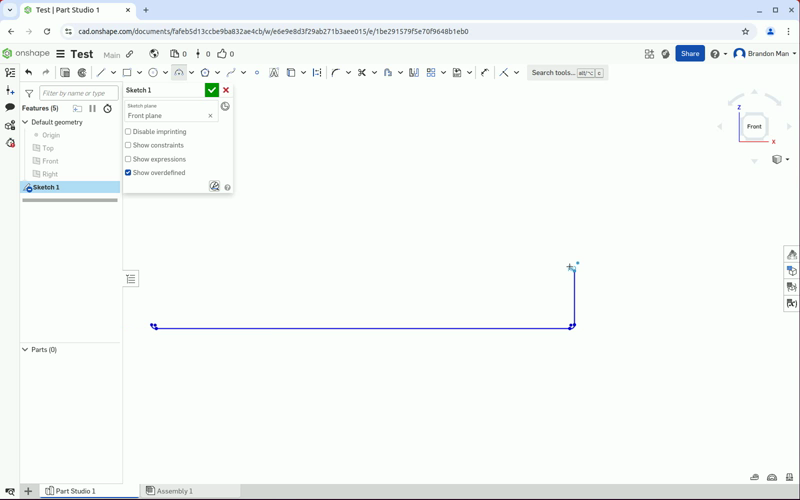
scroll(-6)
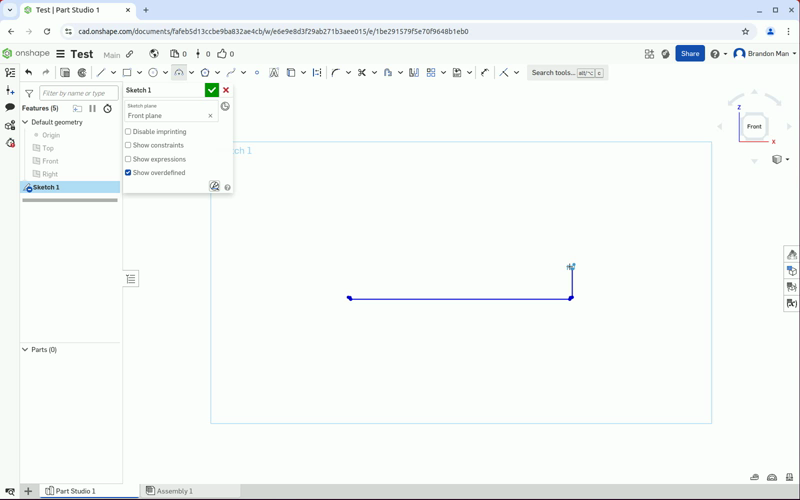
mouse_move(571, 267)
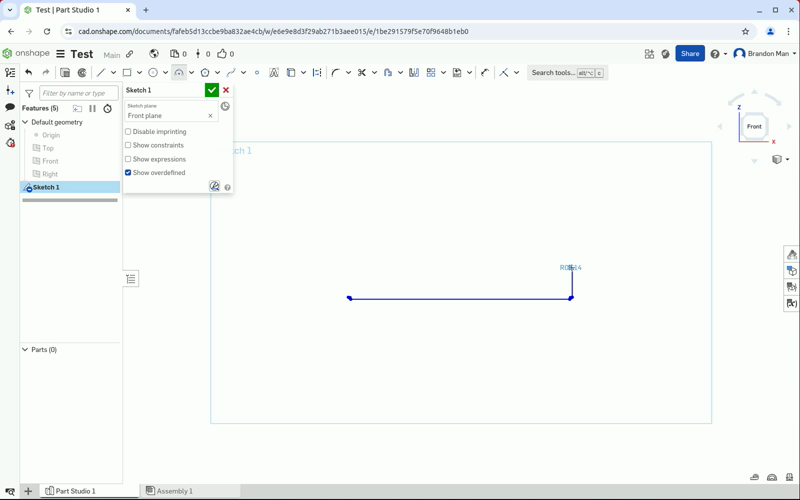
scroll(6)
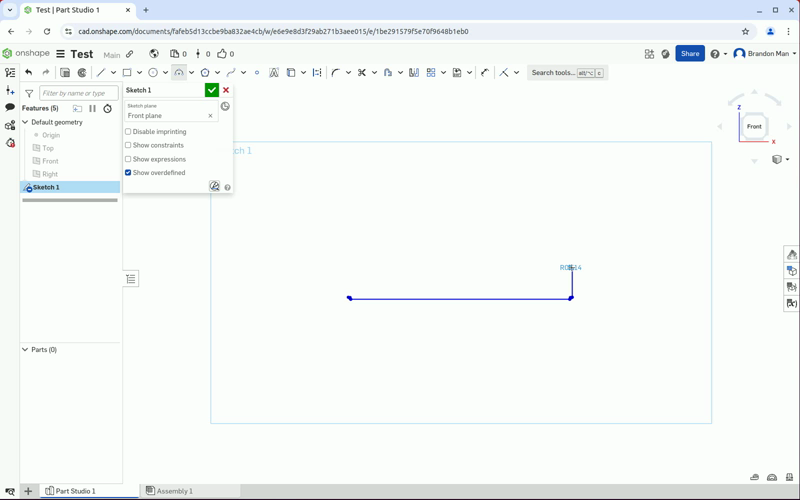
scroll(6)
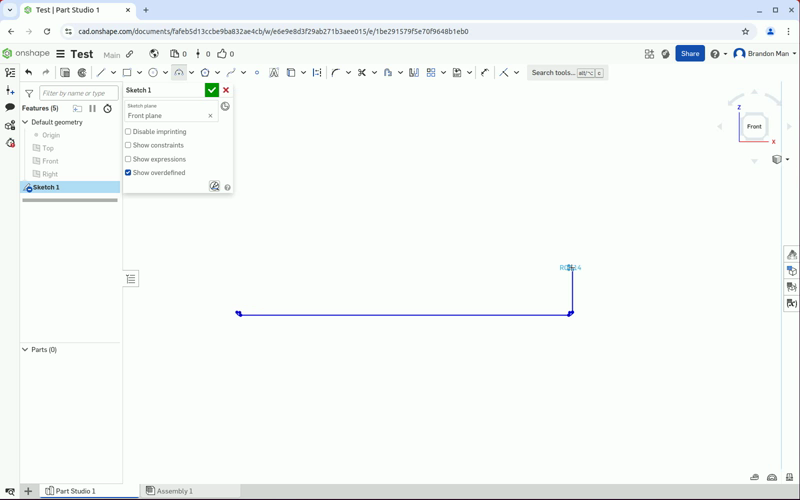
scroll(6)
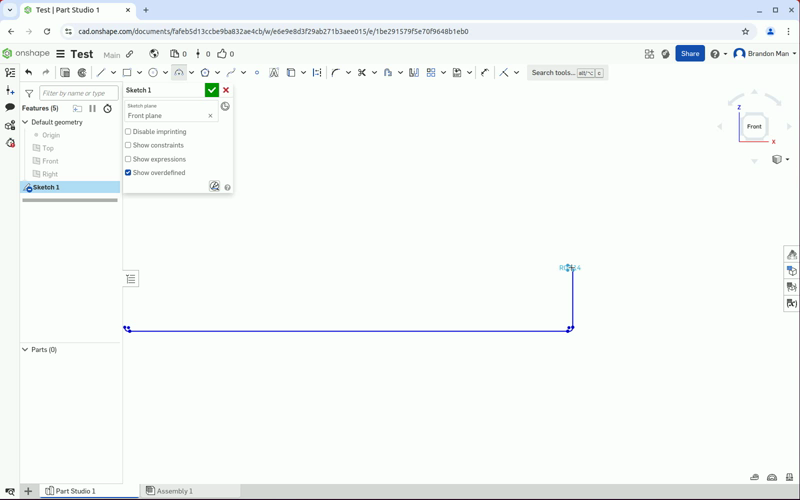
scroll(6)
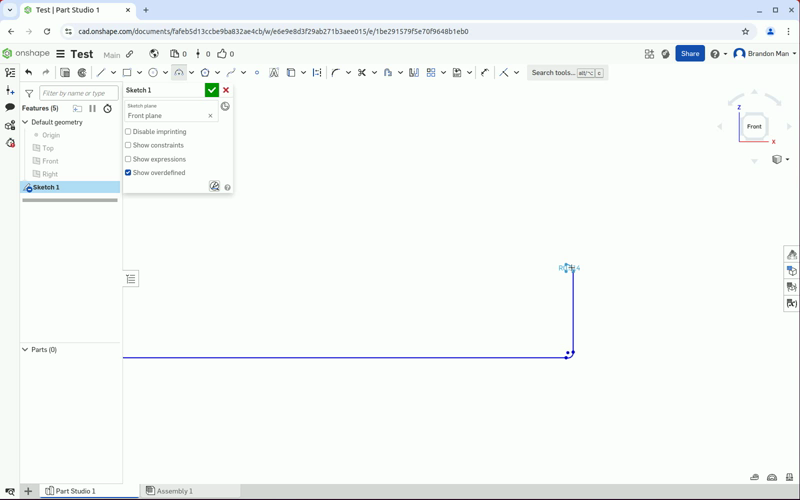
scroll(6)
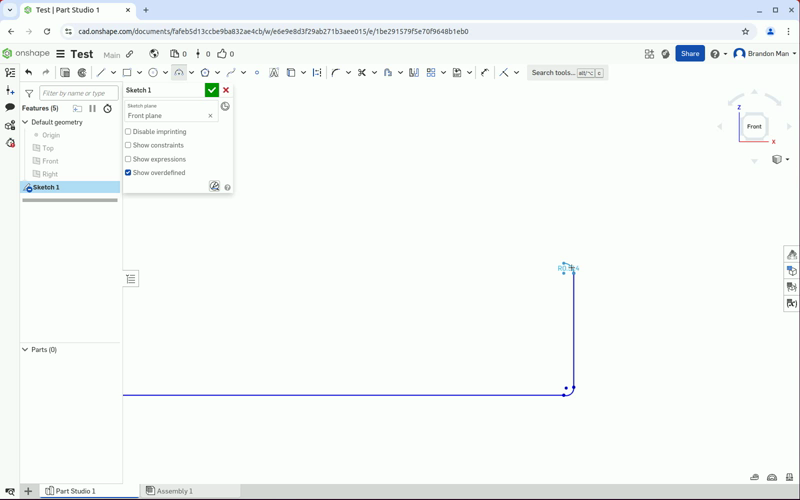
scroll(6)
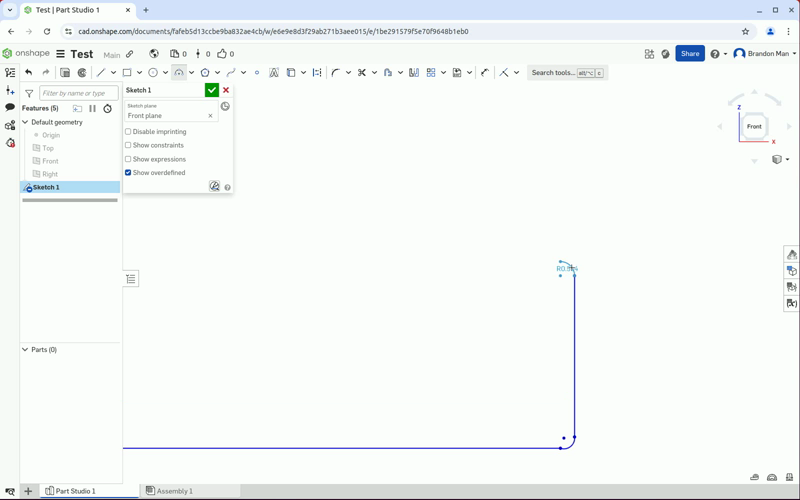
scroll(6)
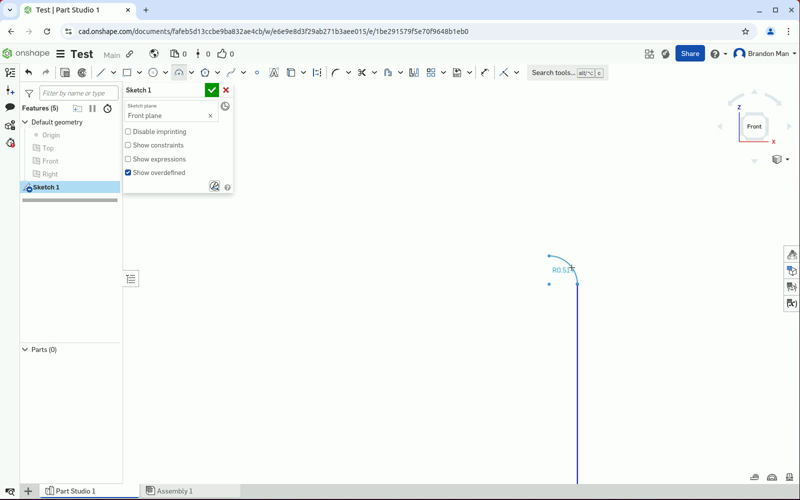
click(571, 267)
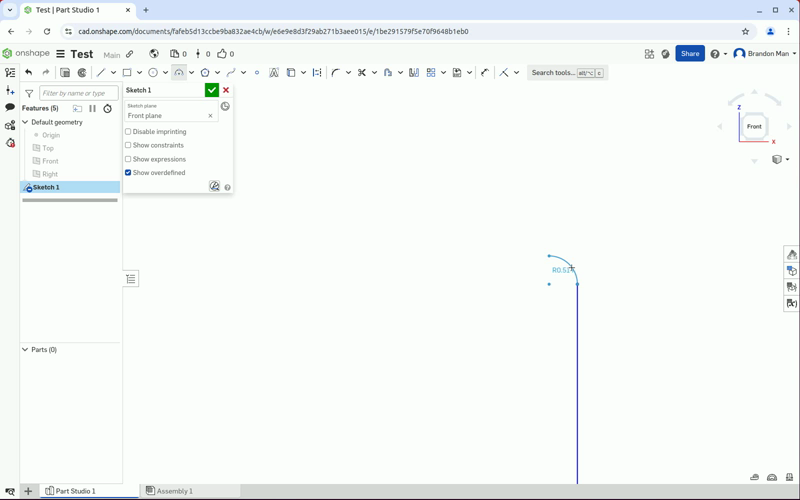
scroll(-6)
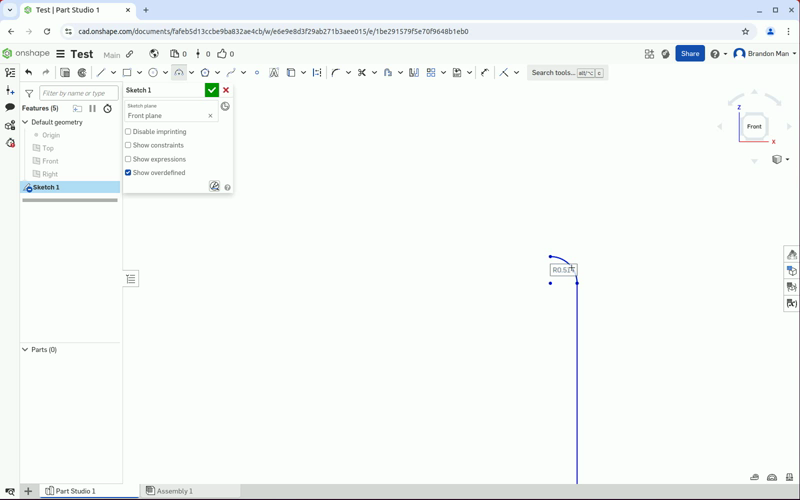
scroll(-6)
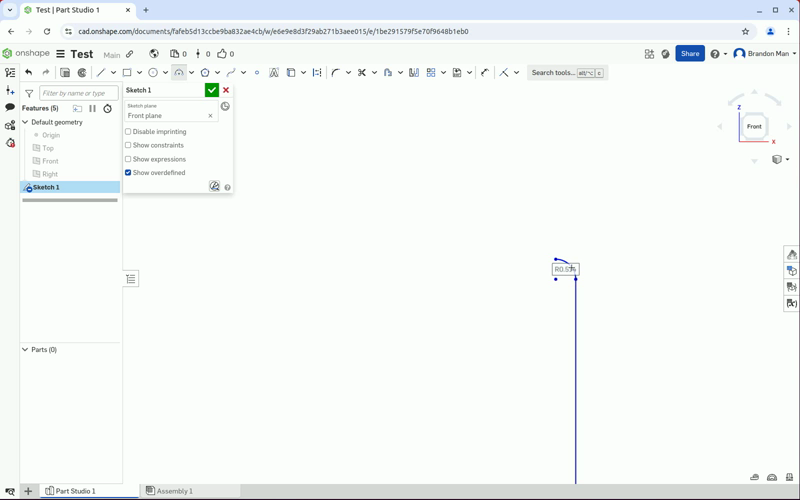
scroll(-6)
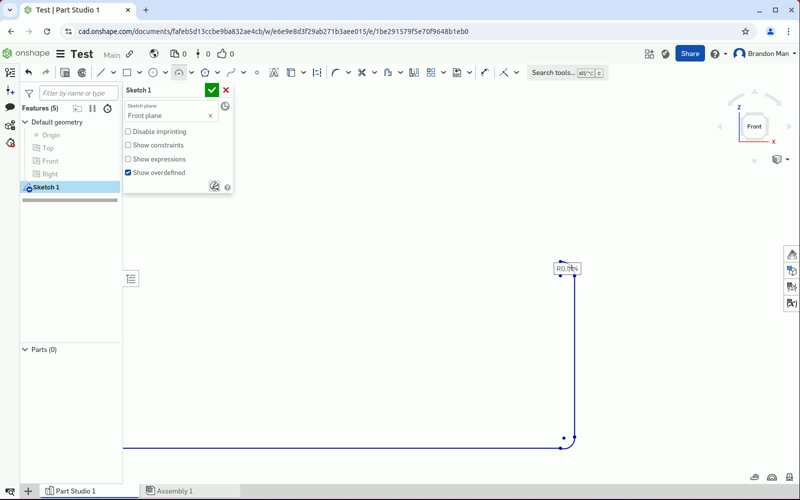
scroll(-6)
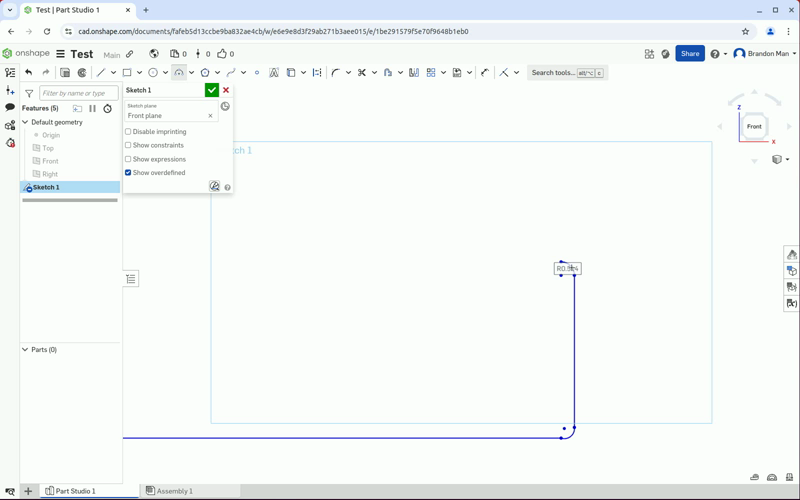
scroll(-6)
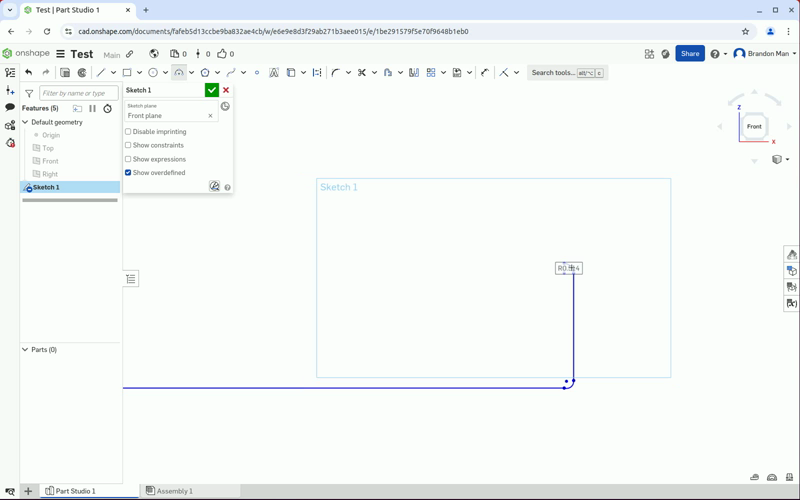
scroll(-6)
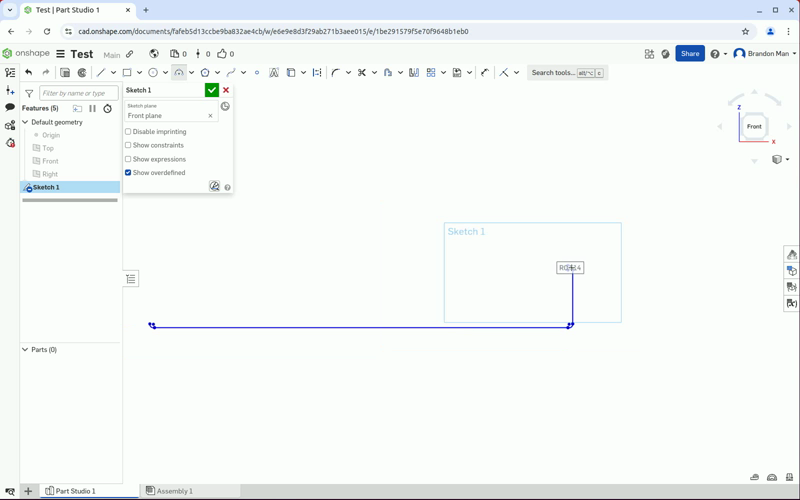
scroll(-6)
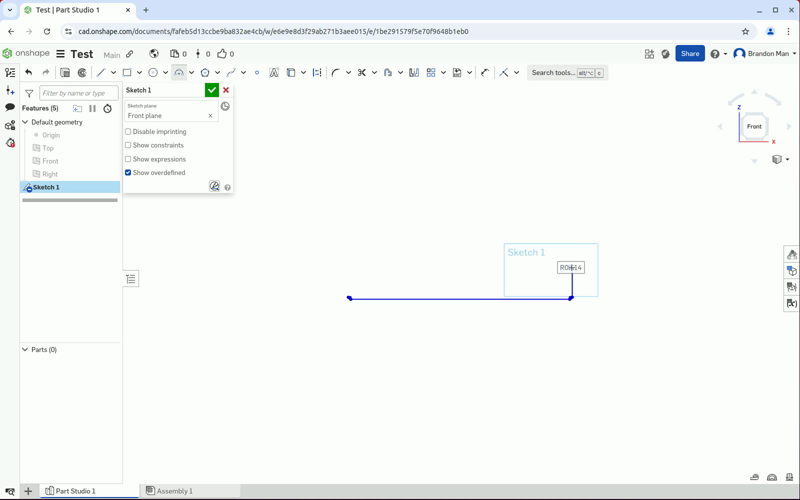
key_up(shift)
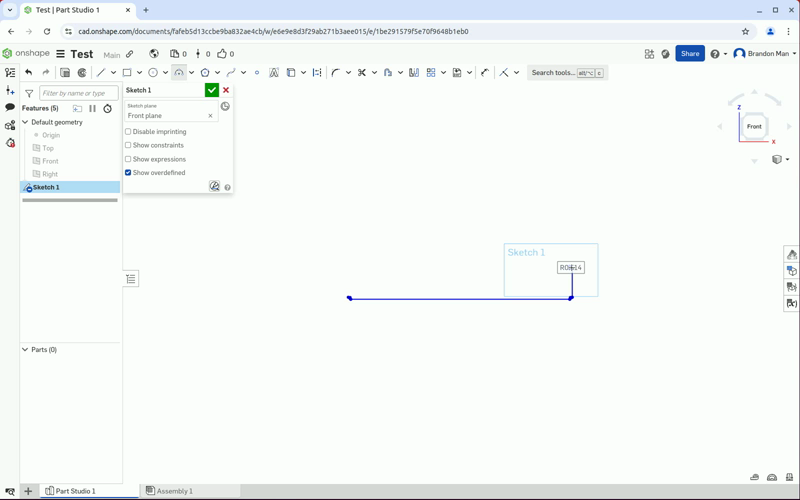
key(esc)
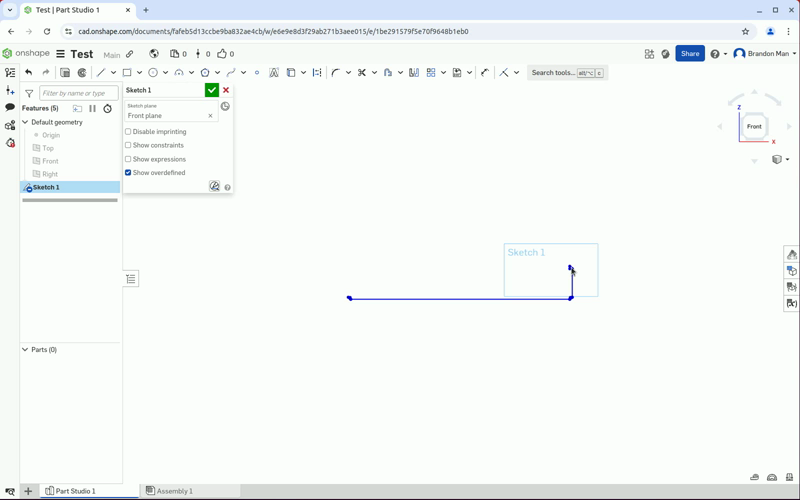
key(l)
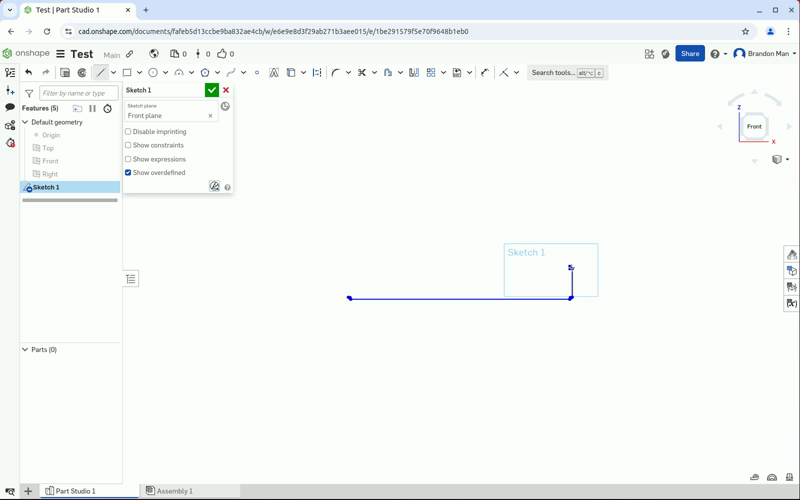
mouse_move(569, 266)
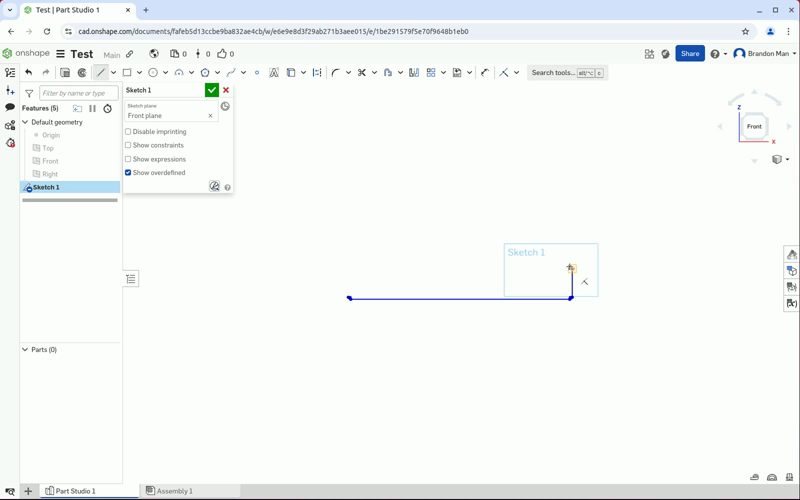
scroll(6)
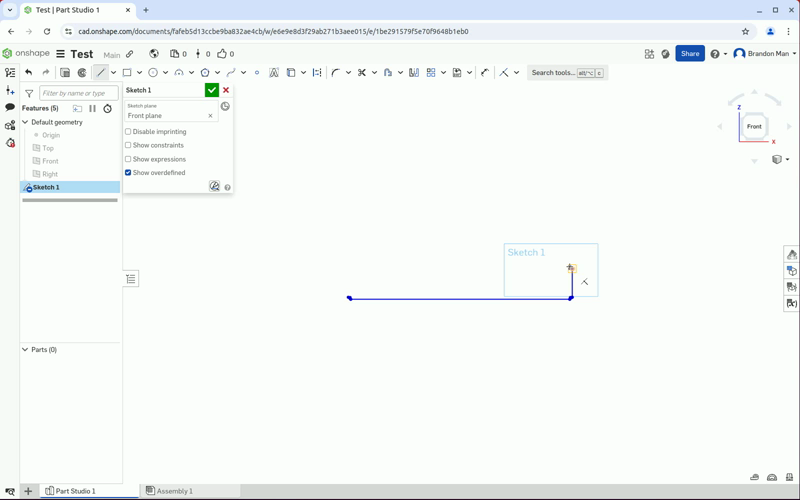
scroll(6)
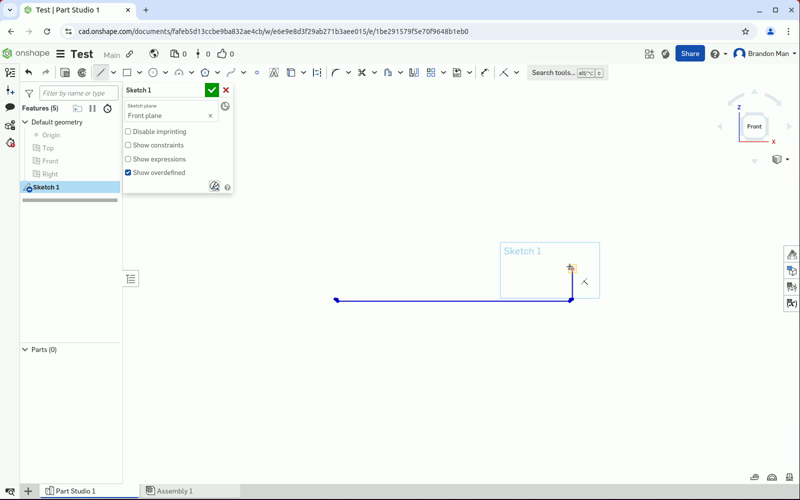
scroll(6)
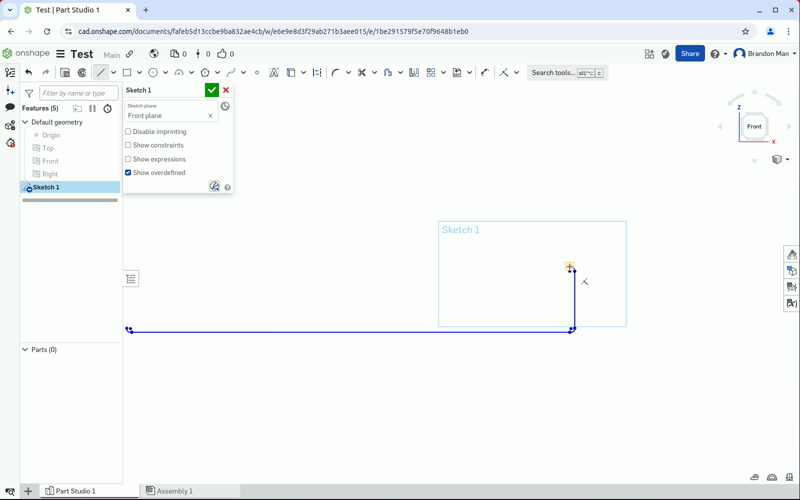
scroll(6)
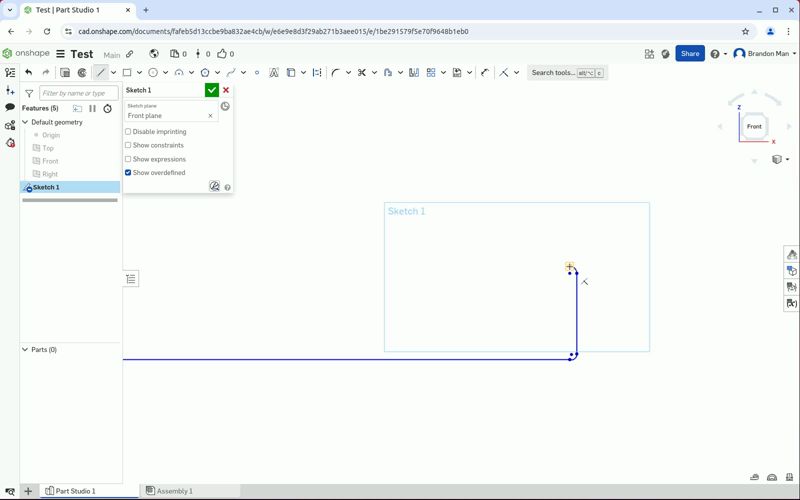
scroll(6)
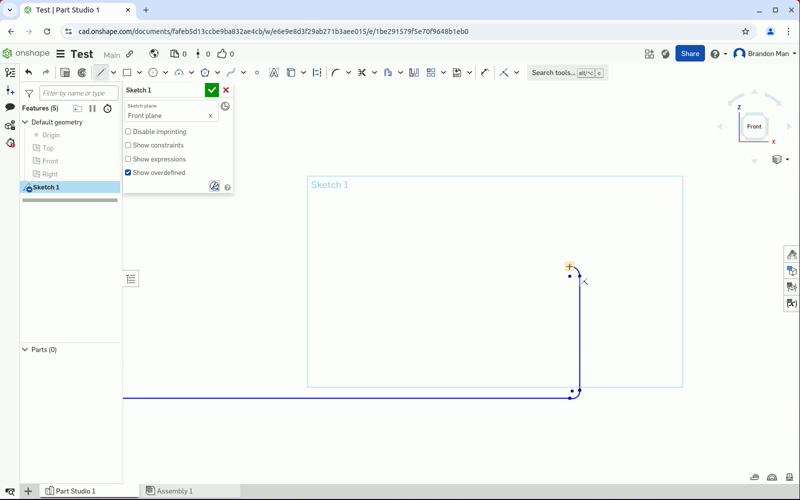
scroll(6)
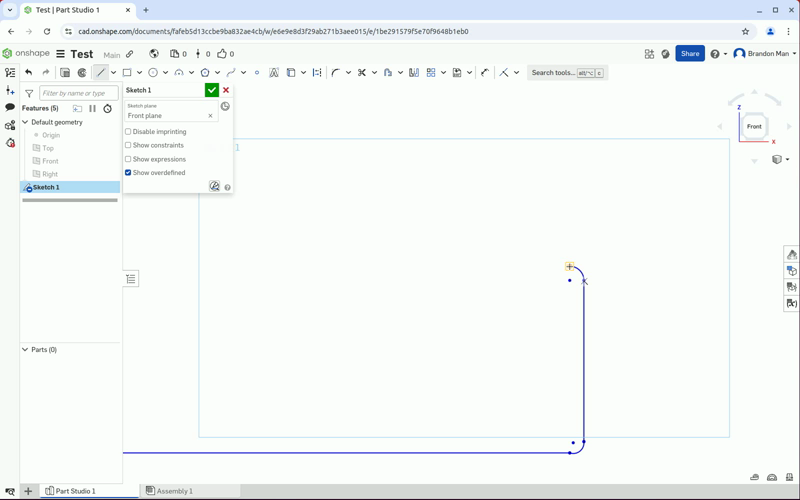
scroll(6)
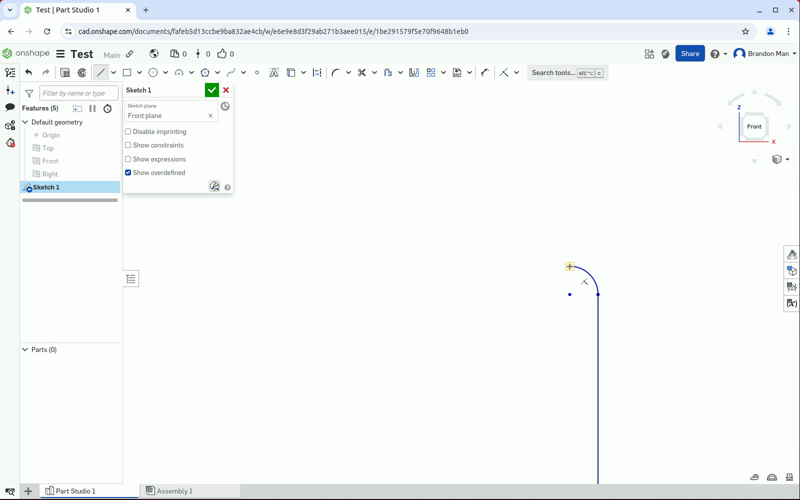
click(569, 266)
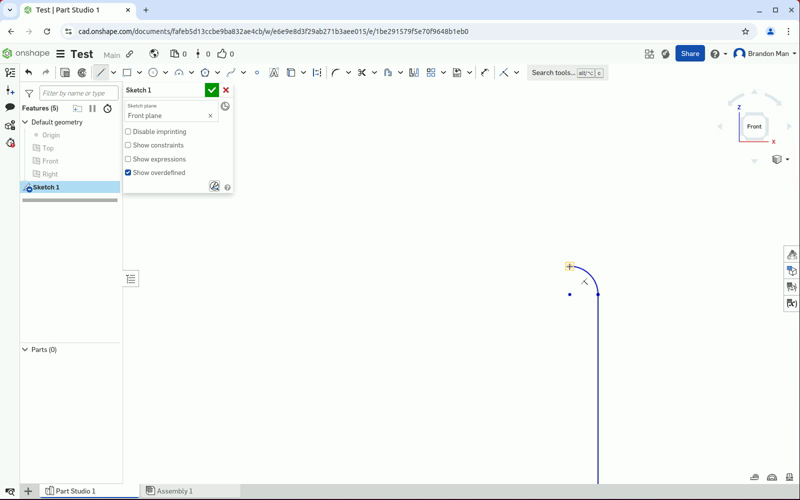
scroll(-6)
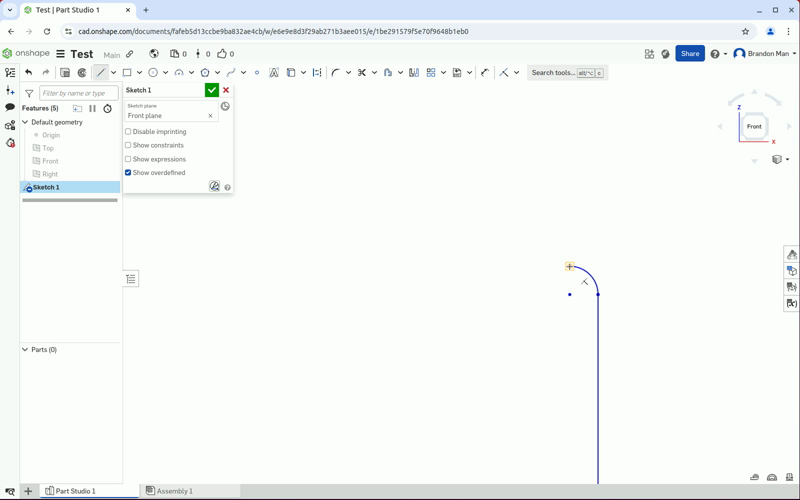
scroll(-6)
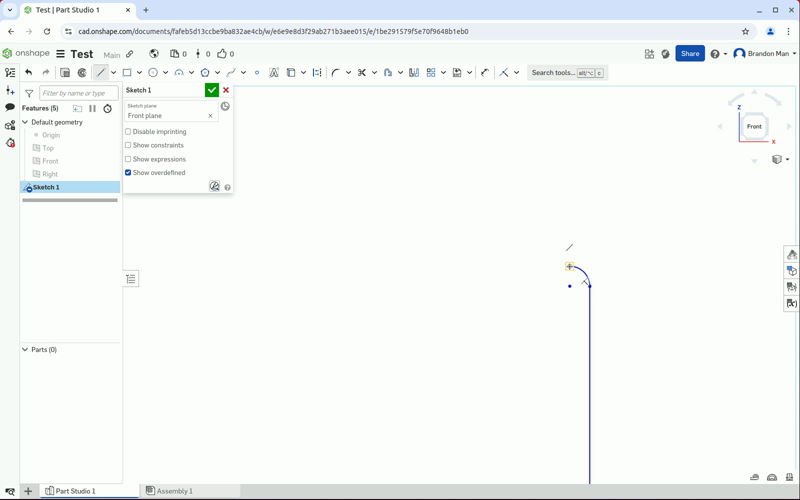
scroll(-6)
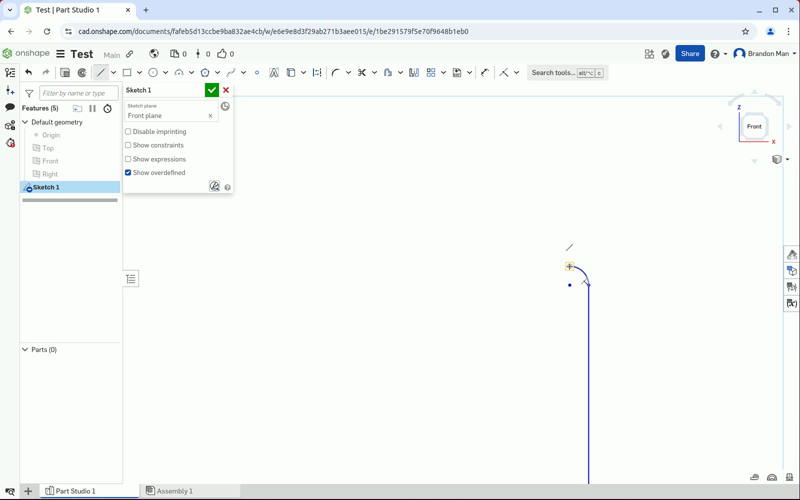
scroll(-6)
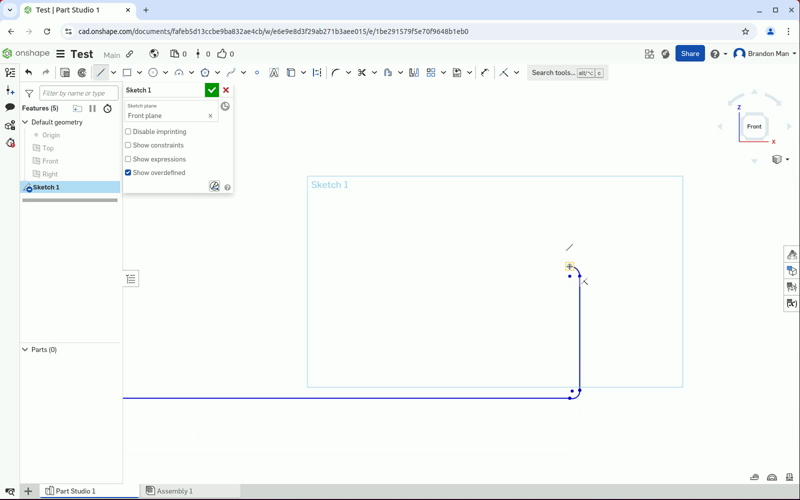
scroll(-6)
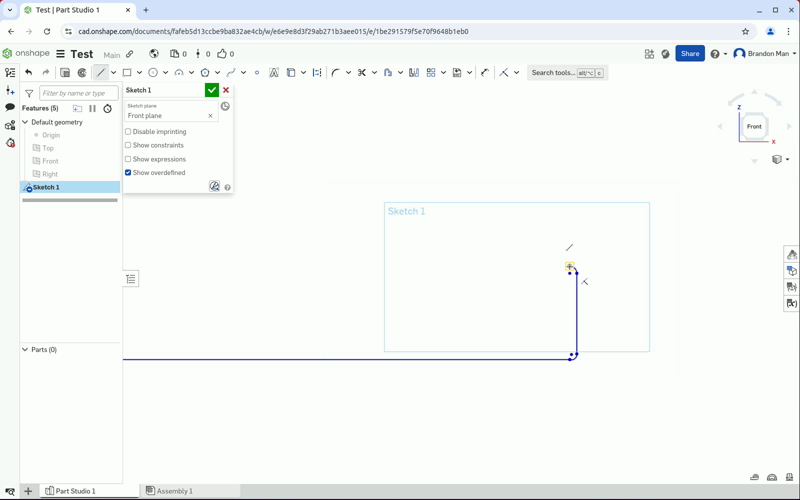
scroll(-6)
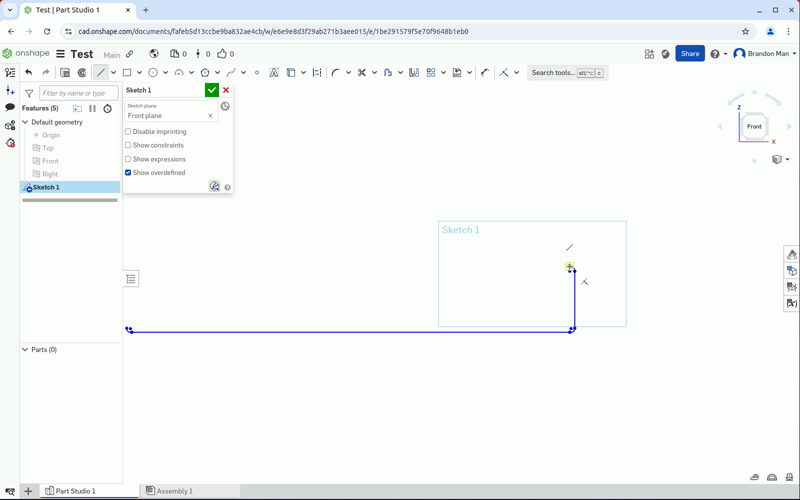
scroll(-6)
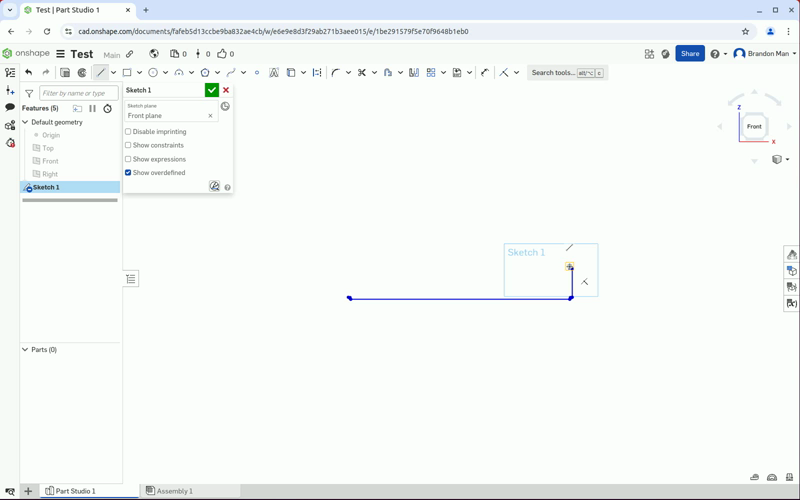
key_down(shift)
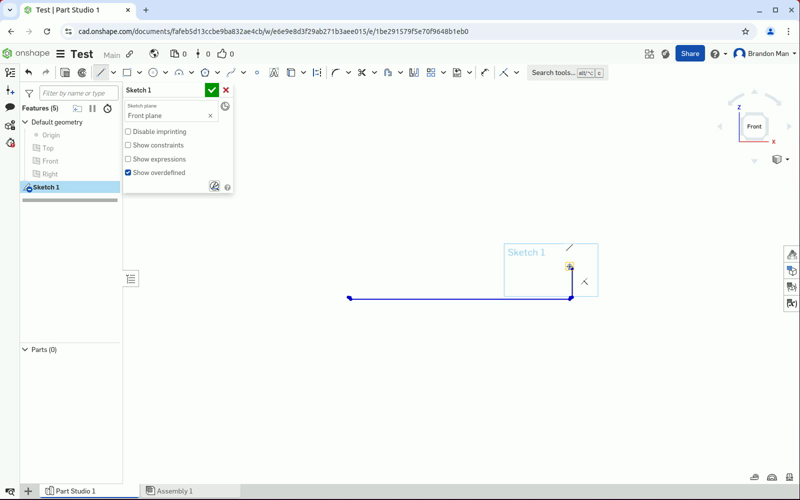
mouse_move(350, 266)
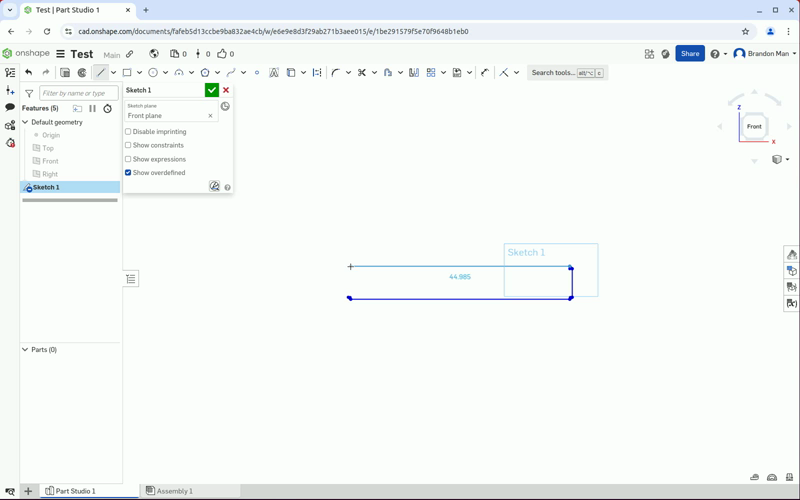
click(350, 266)
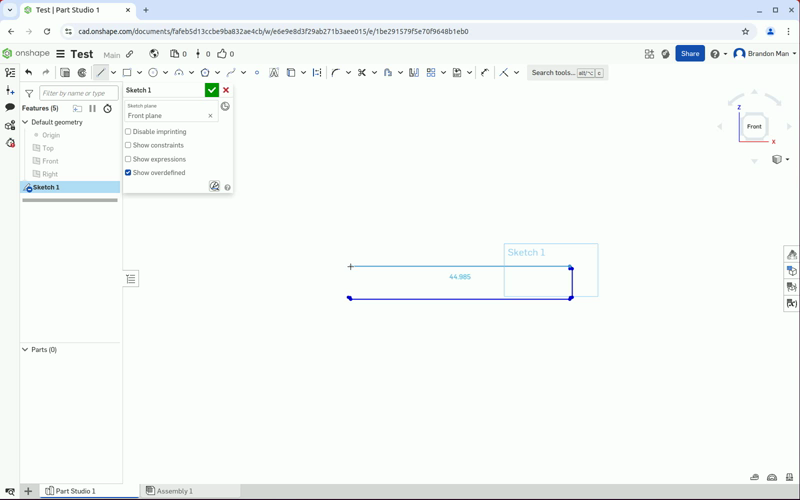
key_up(shift)
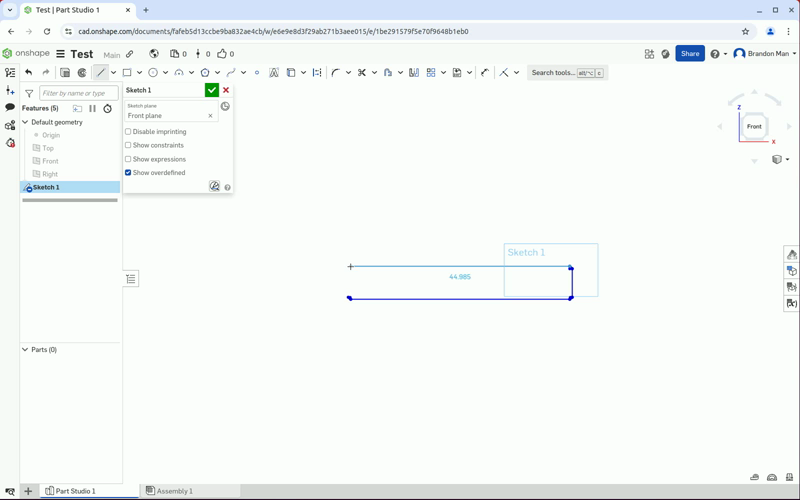
key(esc)
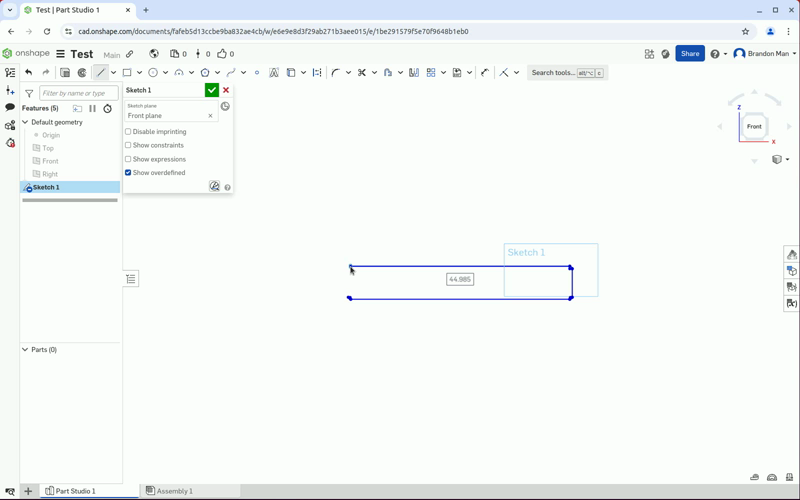
key(a)
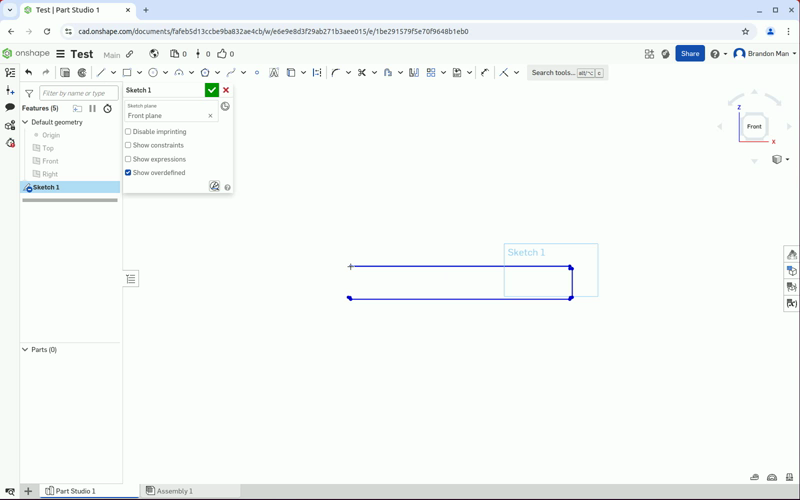
mouse_move(350, 266)
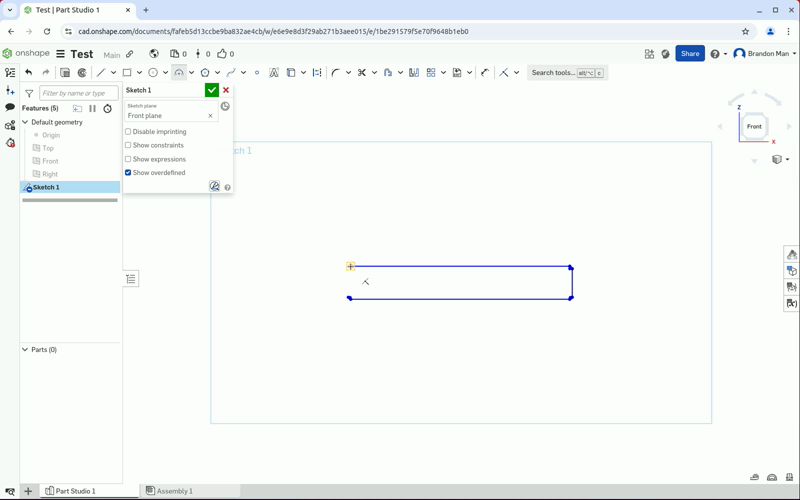
click(350, 266)
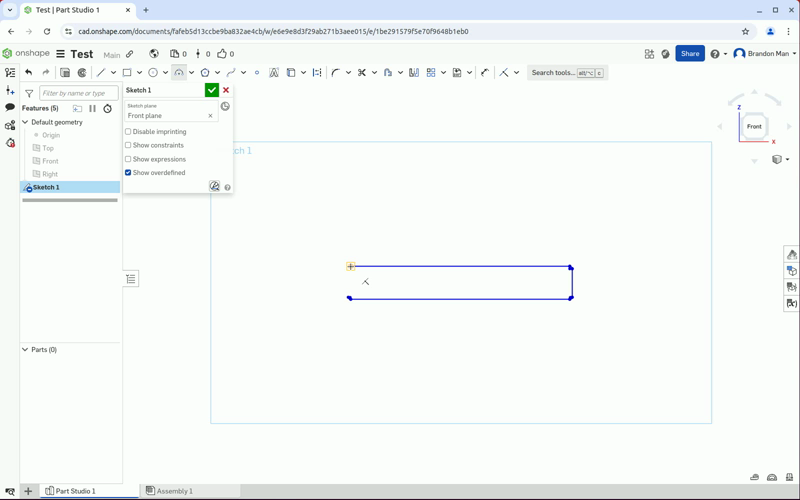
key_down(shift)
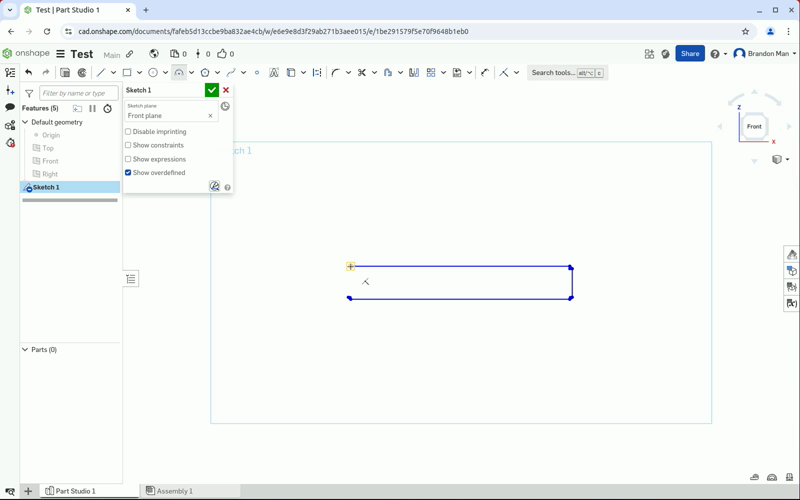
mouse_move(348, 268)
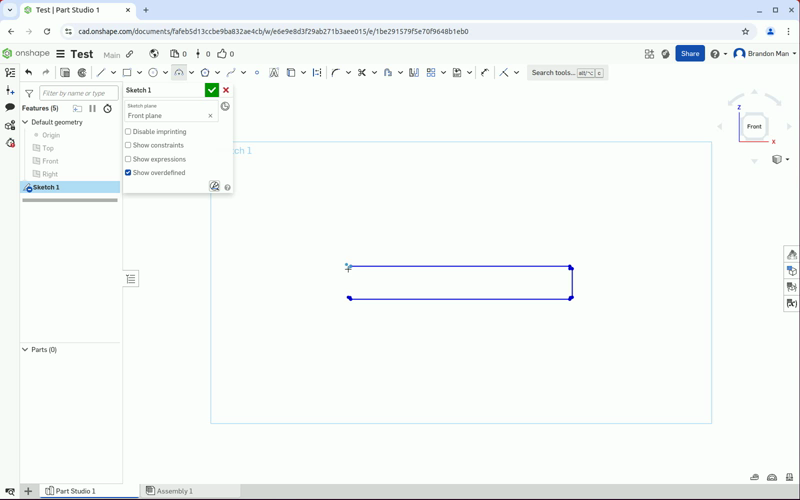
scroll(6)
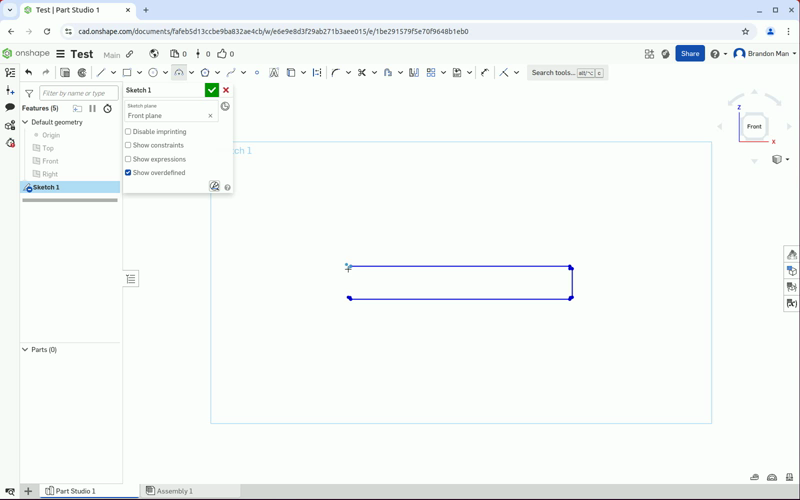
scroll(6)
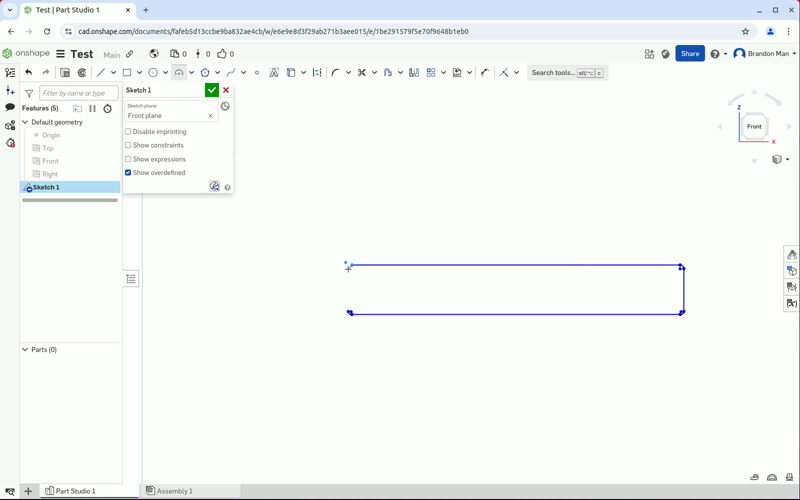
scroll(6)
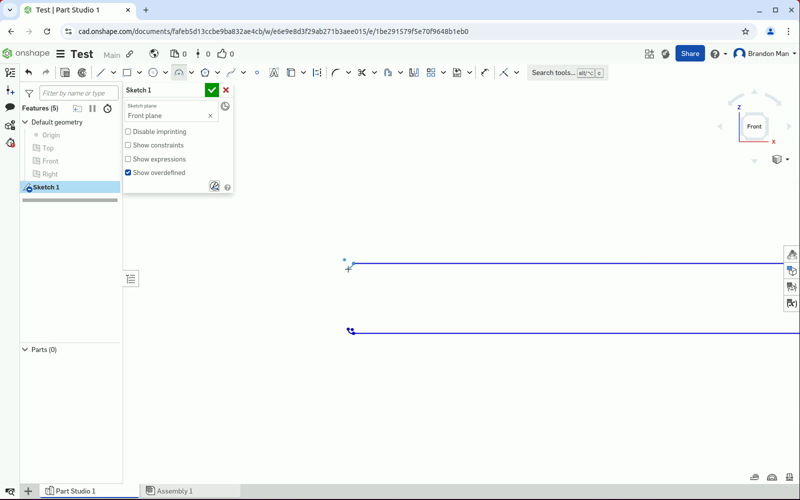
scroll(6)
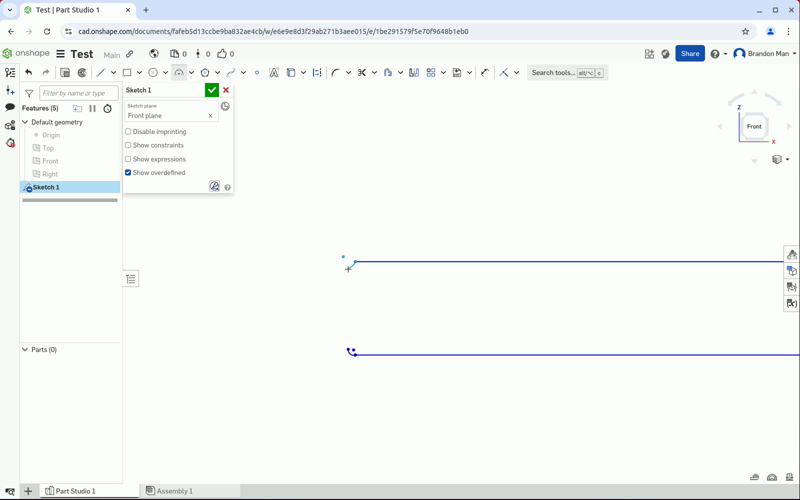
scroll(6)
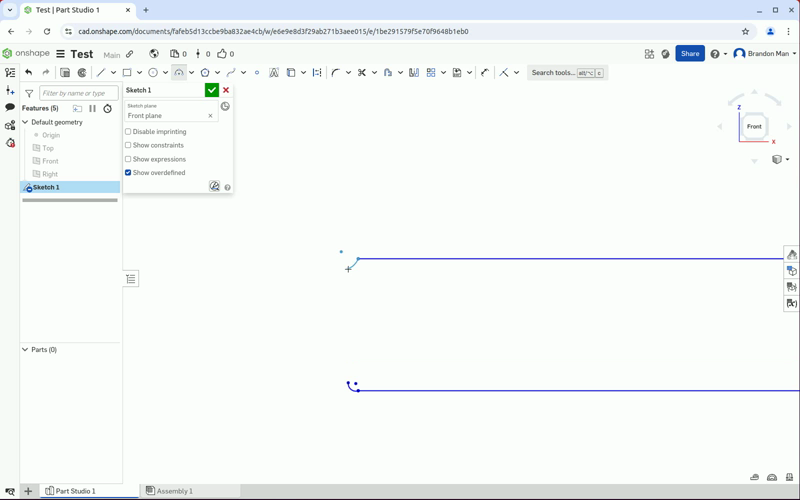
scroll(6)
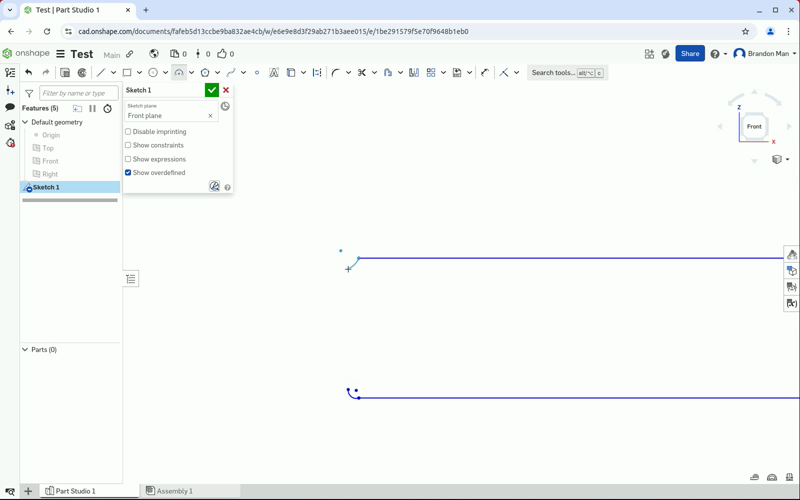
scroll(6)
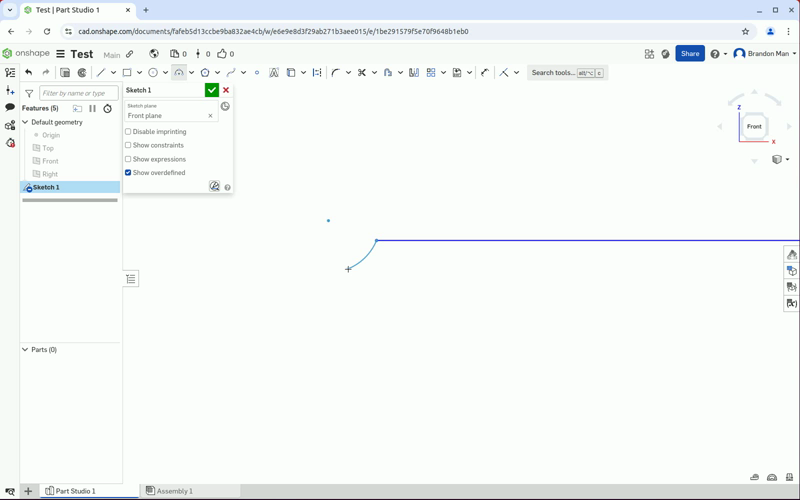
click(348, 268)
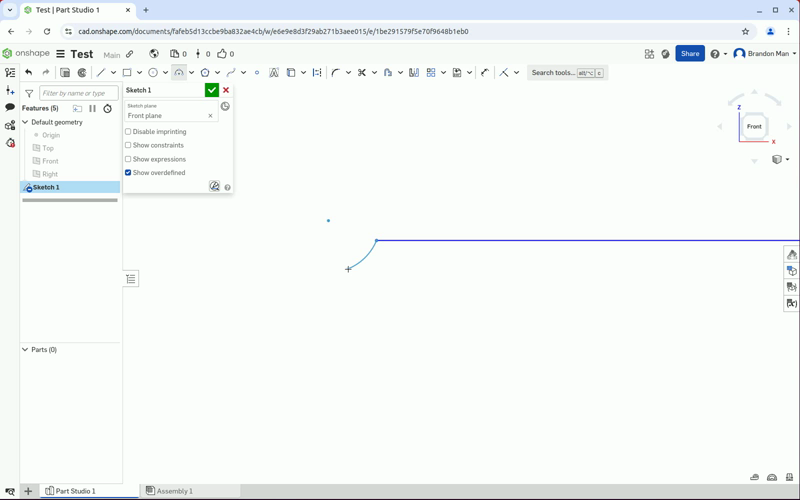
scroll(-6)
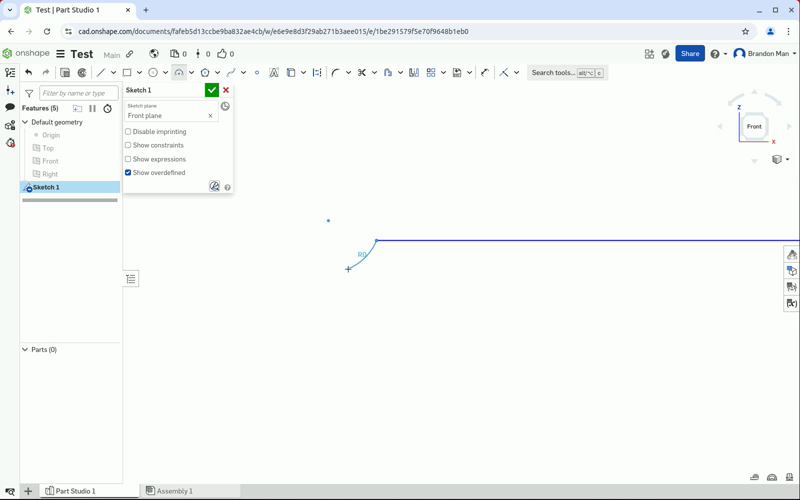
scroll(-6)
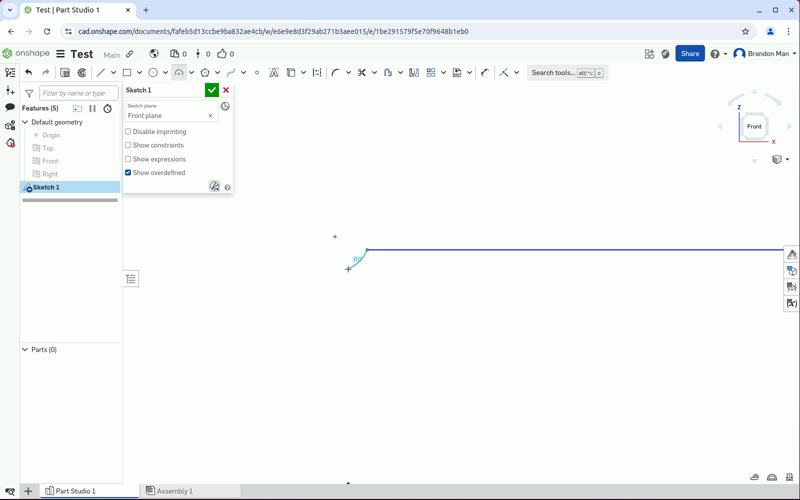
scroll(-6)
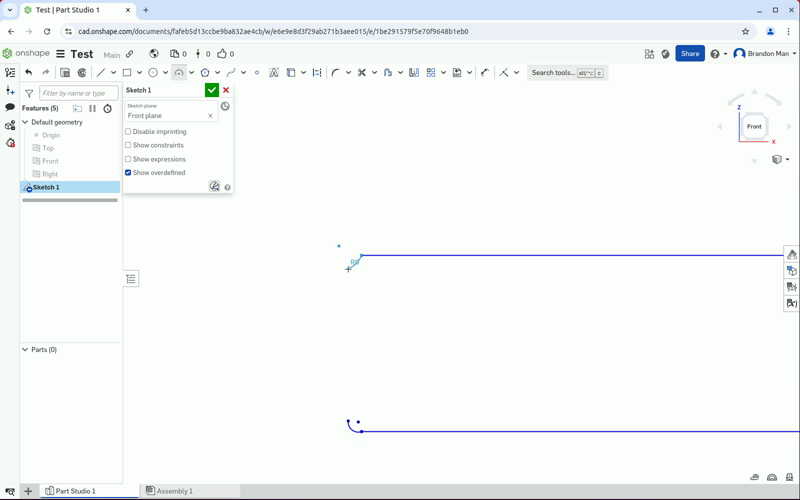
scroll(-6)
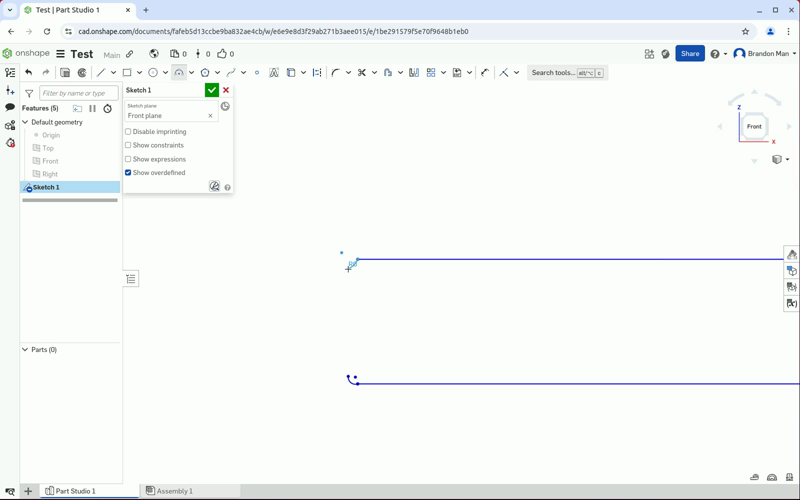
scroll(-6)
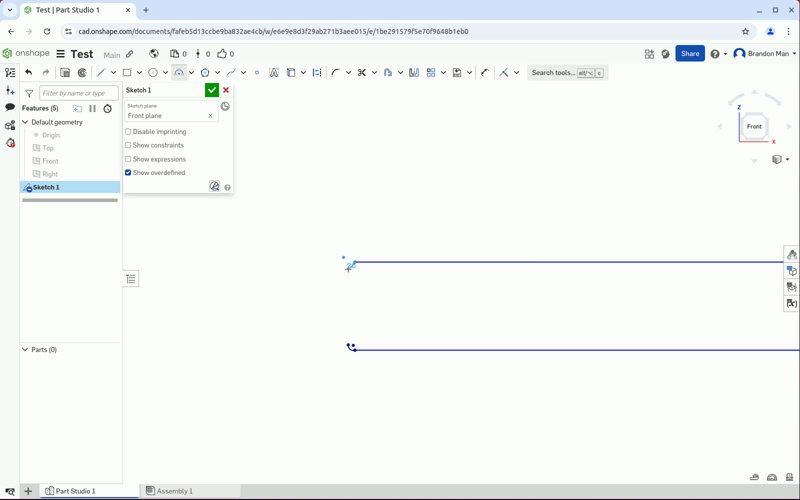
scroll(-6)
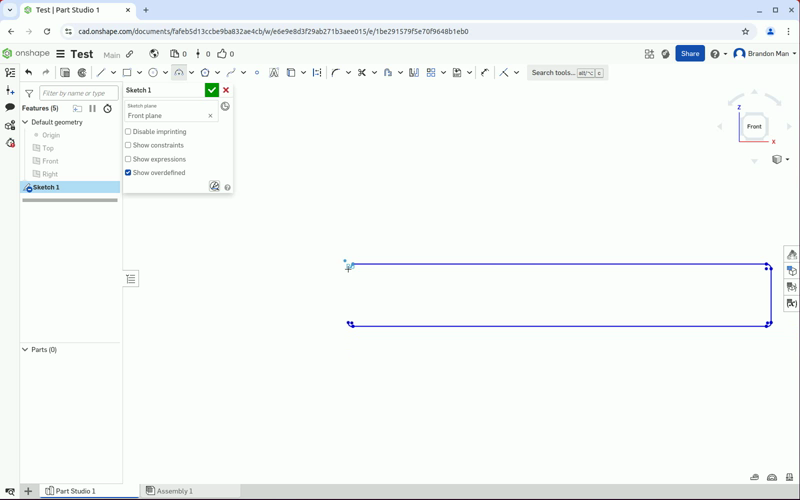
scroll(-6)
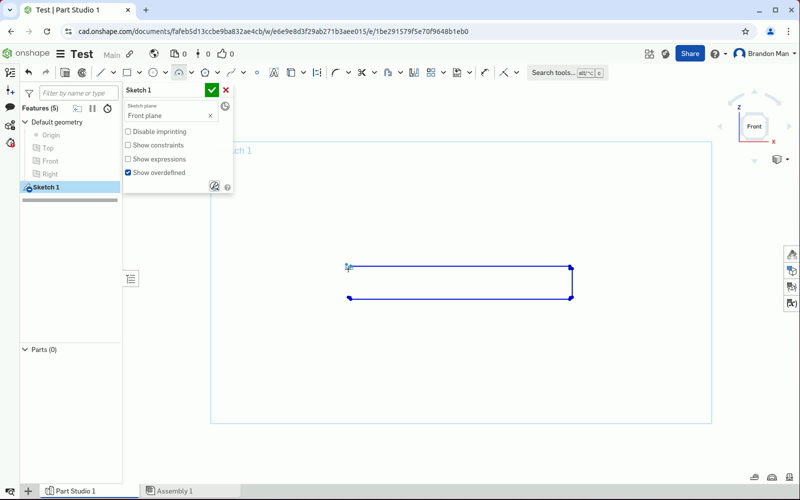
mouse_move(348, 267)
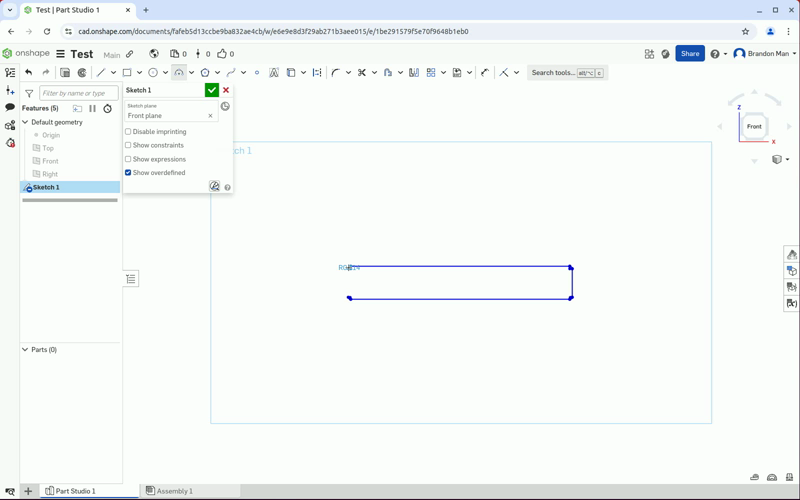
scroll(6)
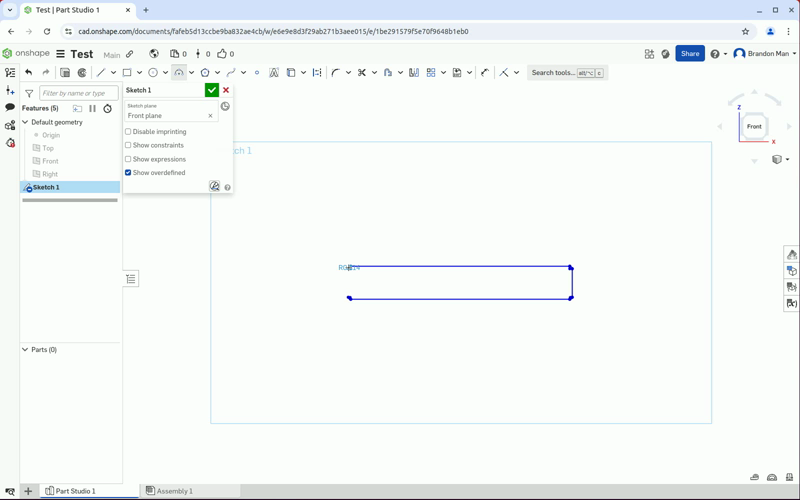
scroll(6)
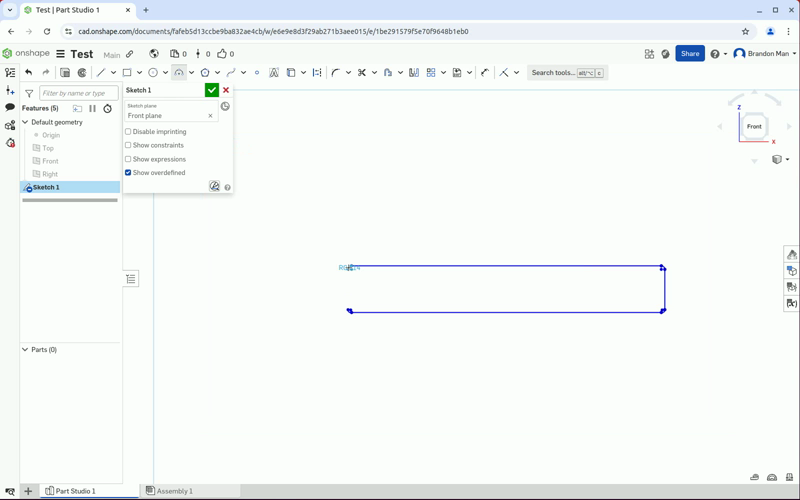
scroll(6)
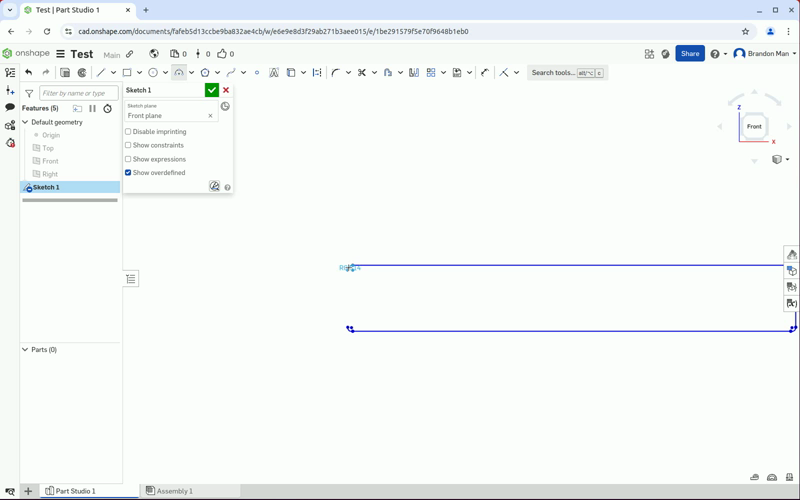
scroll(6)
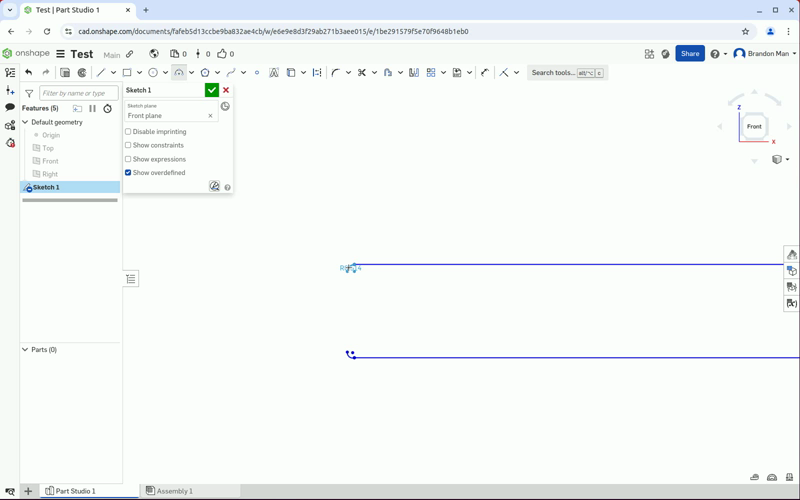
scroll(6)
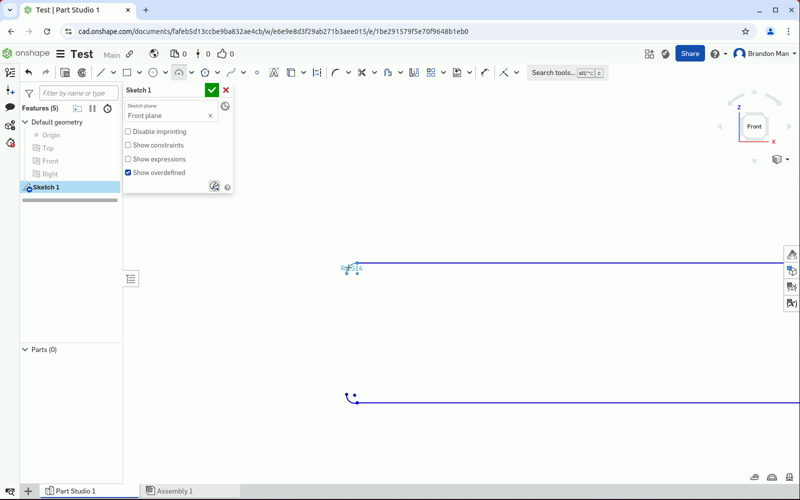
scroll(6)
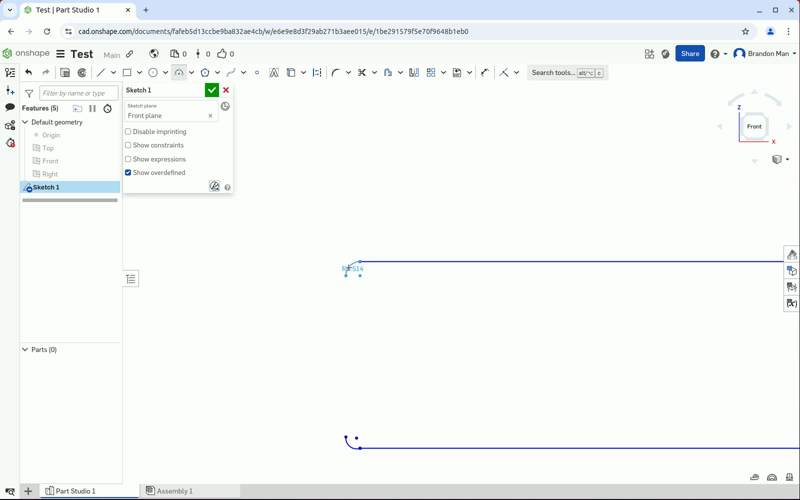
scroll(6)
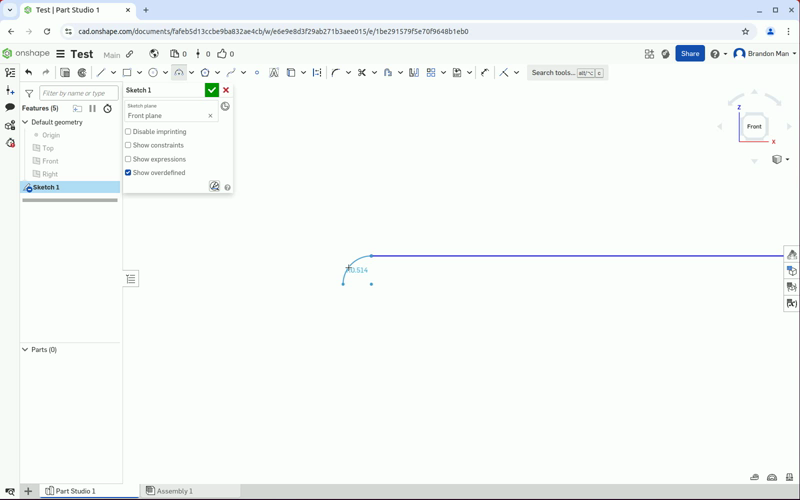
click(348, 267)
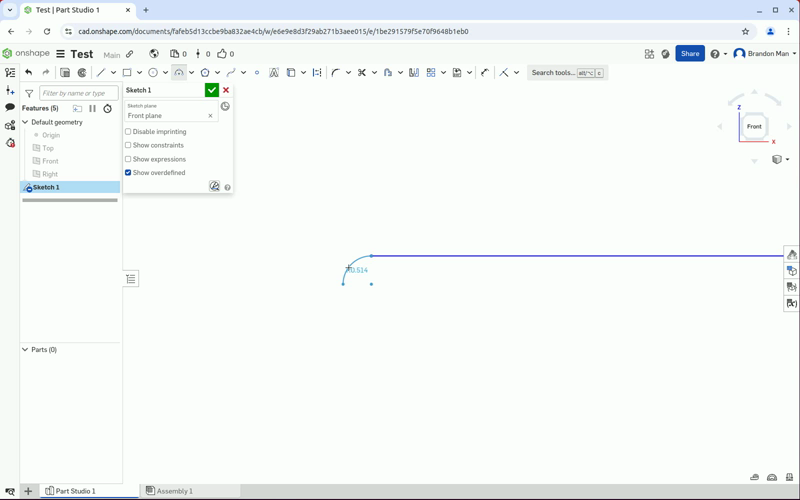
scroll(-6)
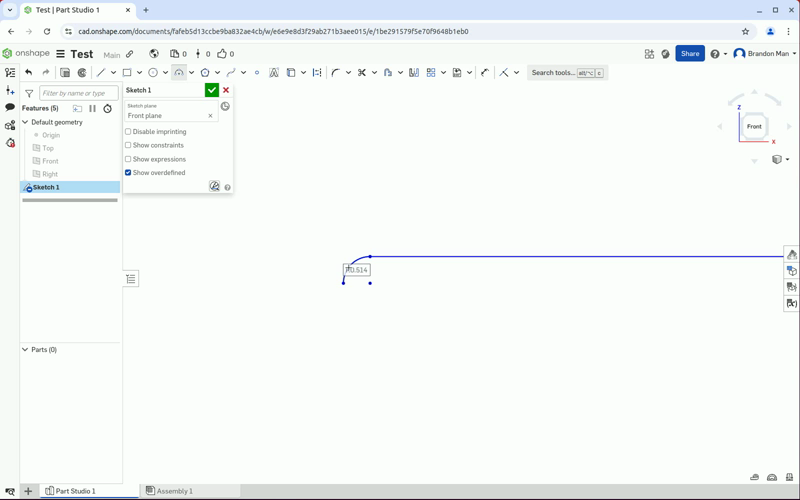
scroll(-6)
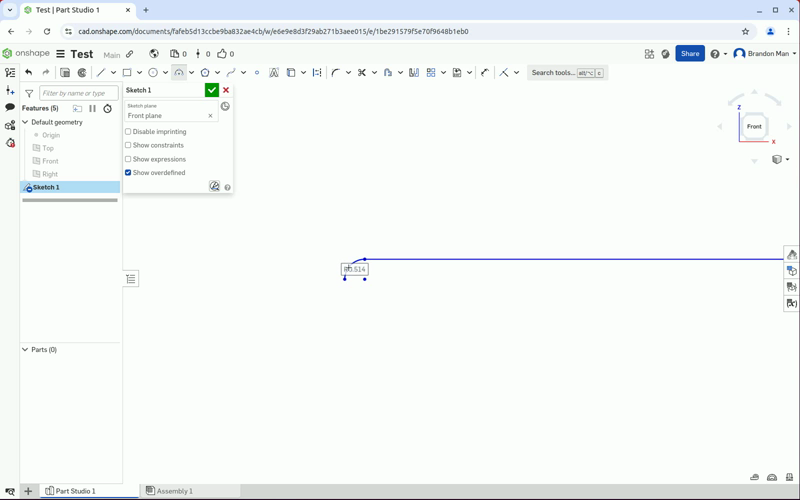
scroll(-6)
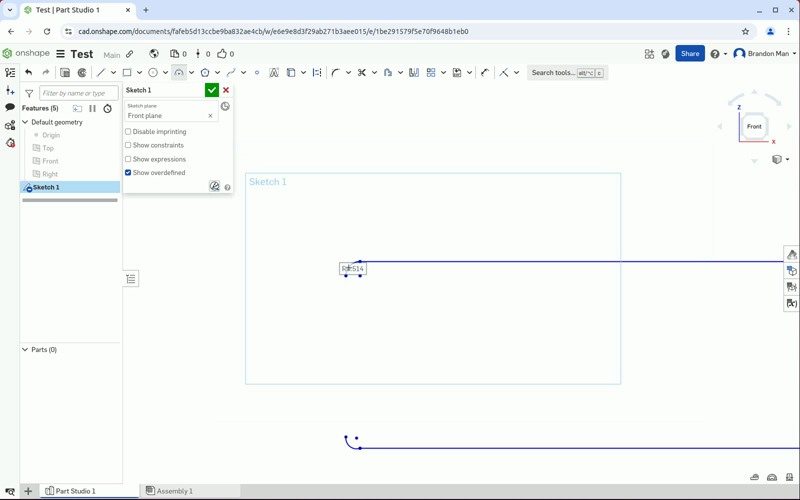
scroll(-6)
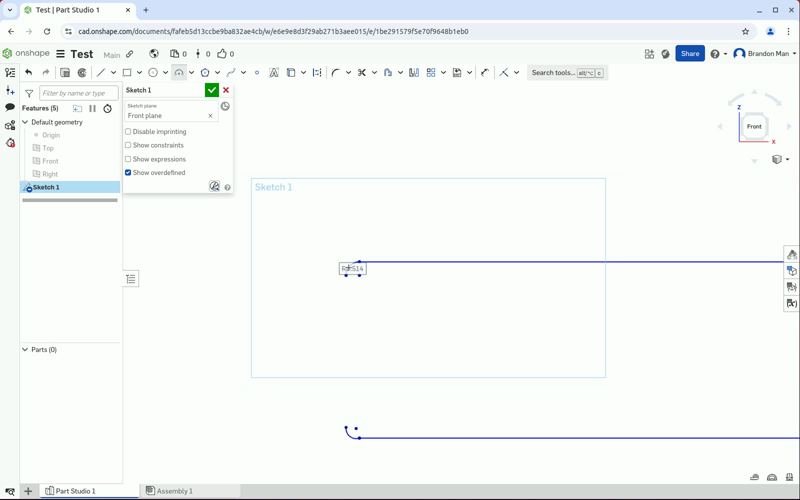
scroll(-6)
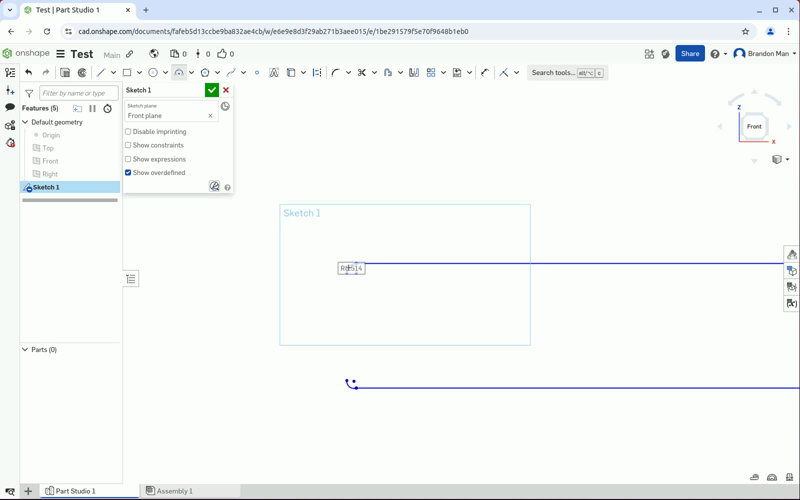
scroll(-6)
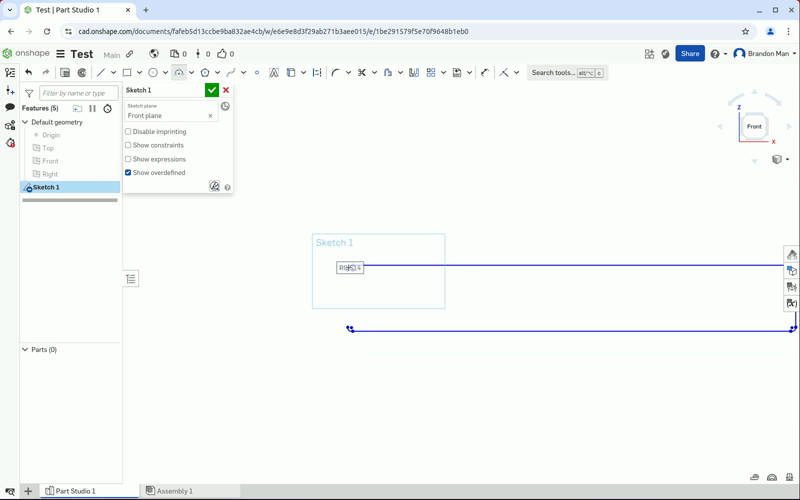
scroll(-6)
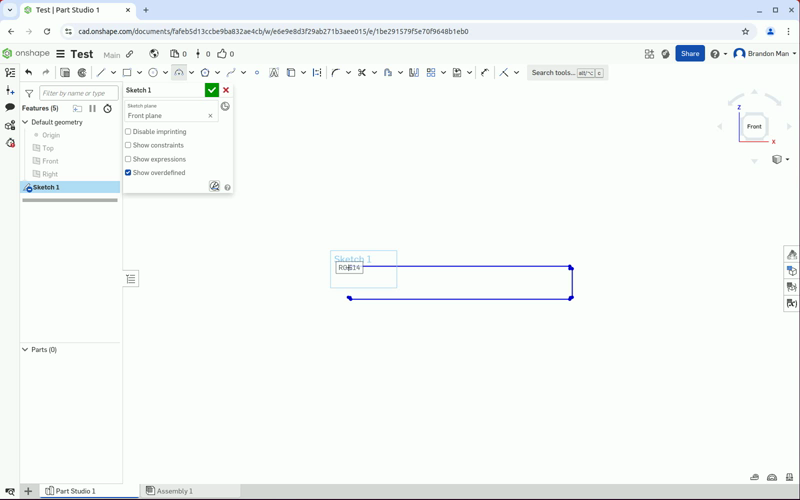
key_up(shift)
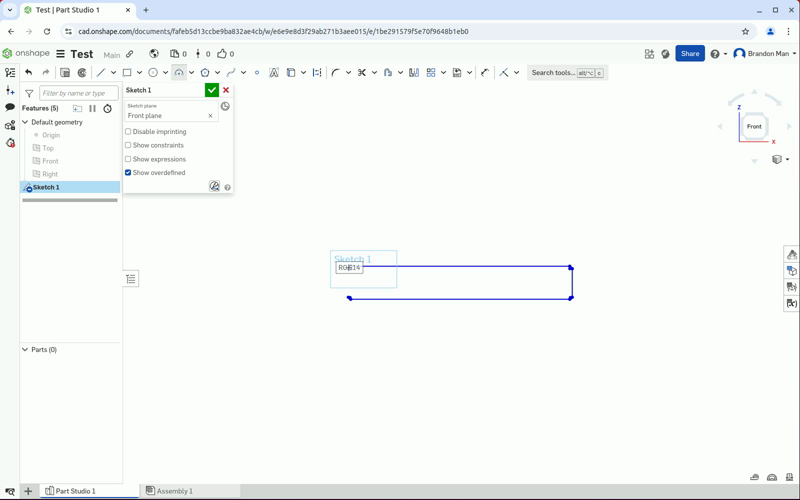
key(esc)
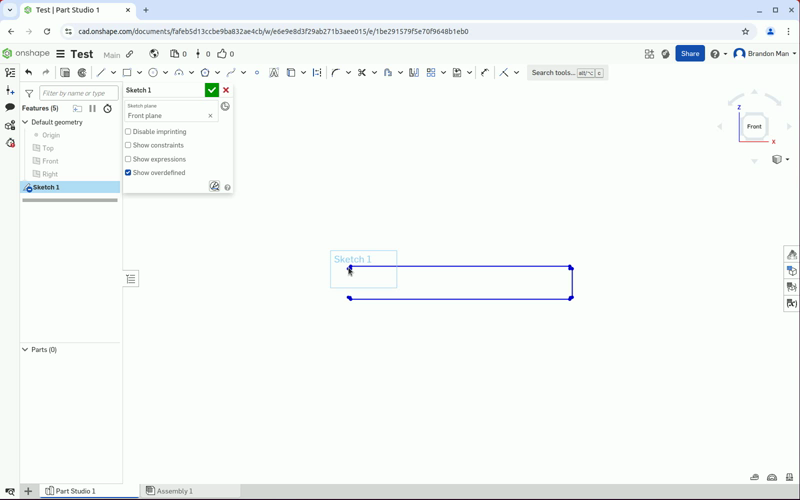
key(l)
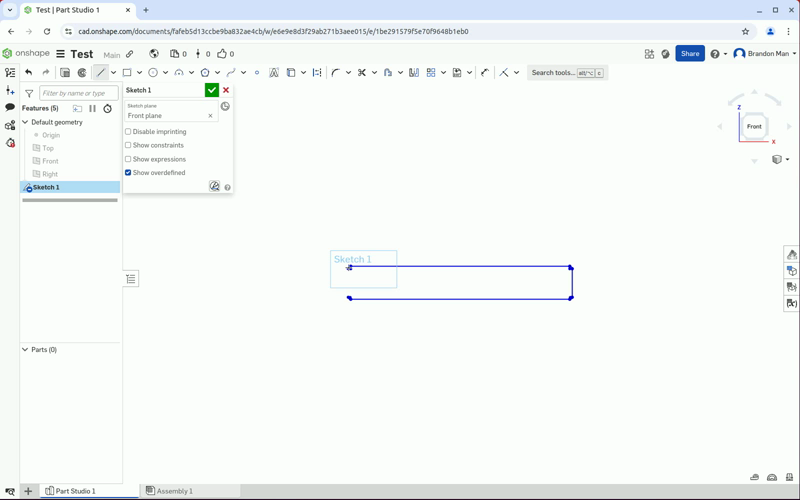
mouse_move(348, 268)
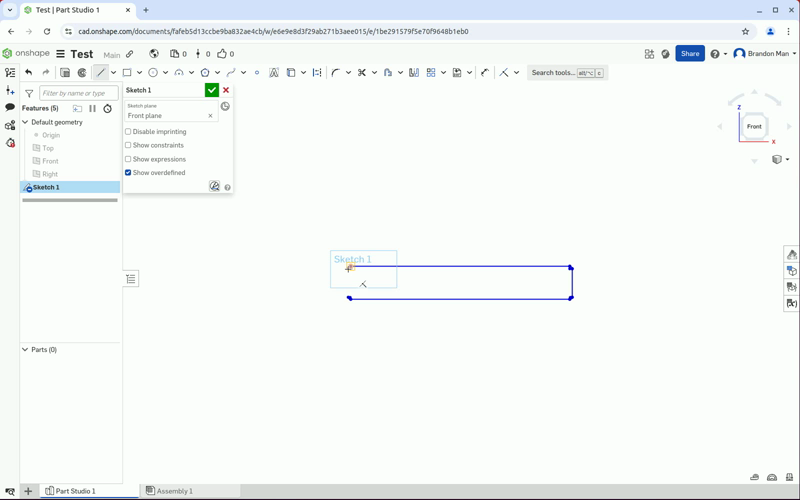
scroll(6)
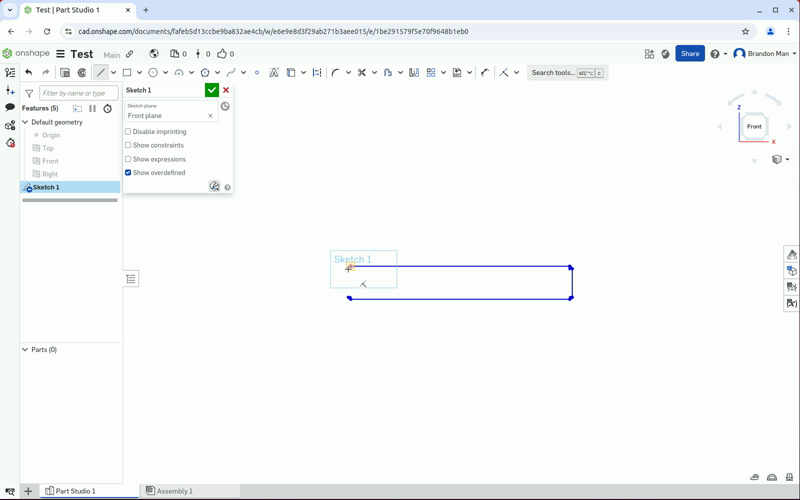
scroll(6)
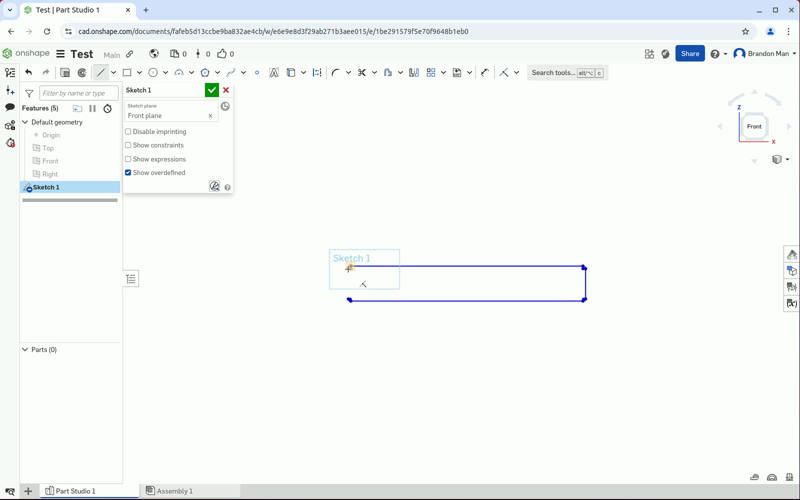
scroll(6)
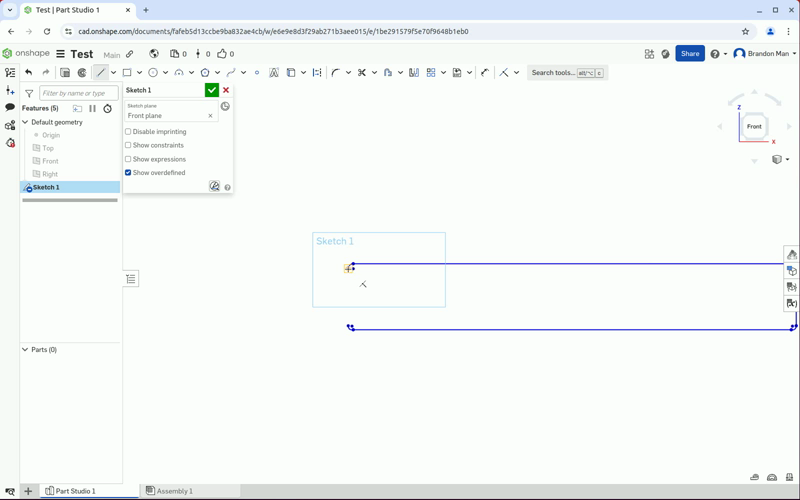
scroll(6)
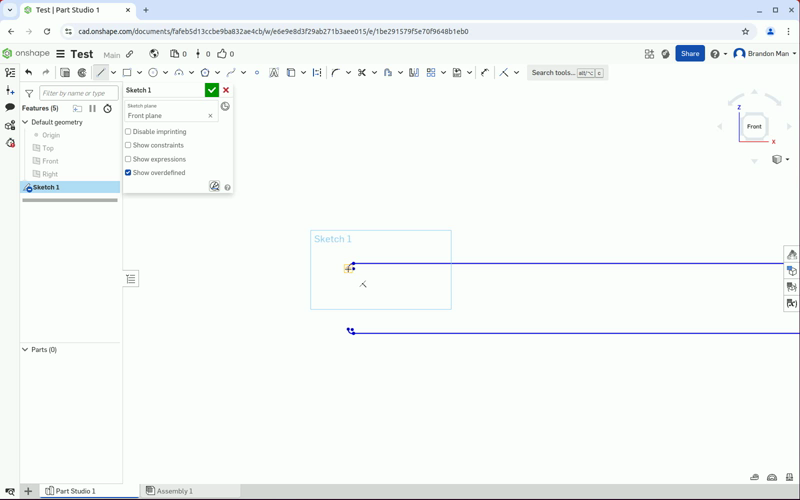
scroll(6)
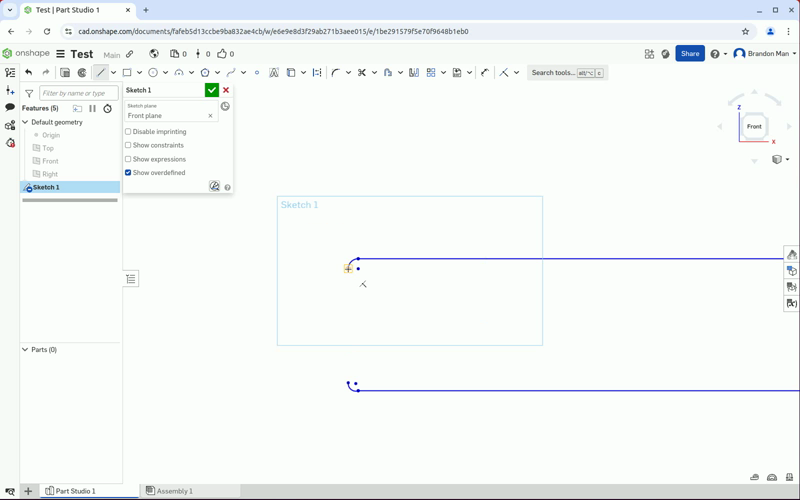
scroll(6)
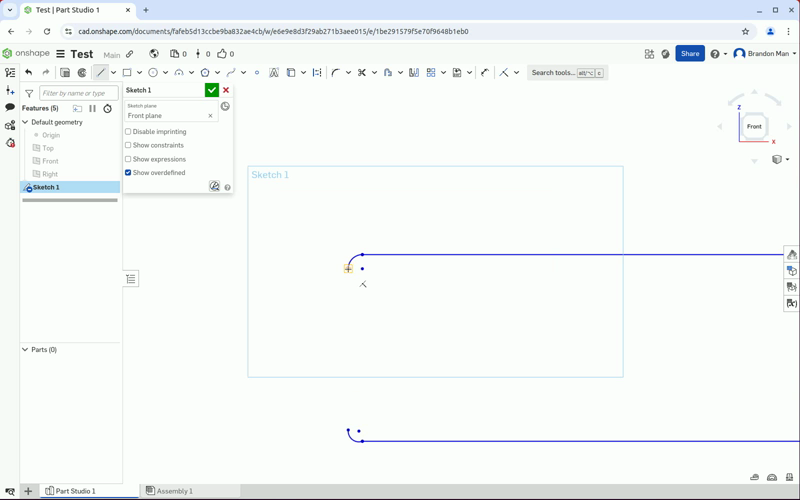
scroll(6)
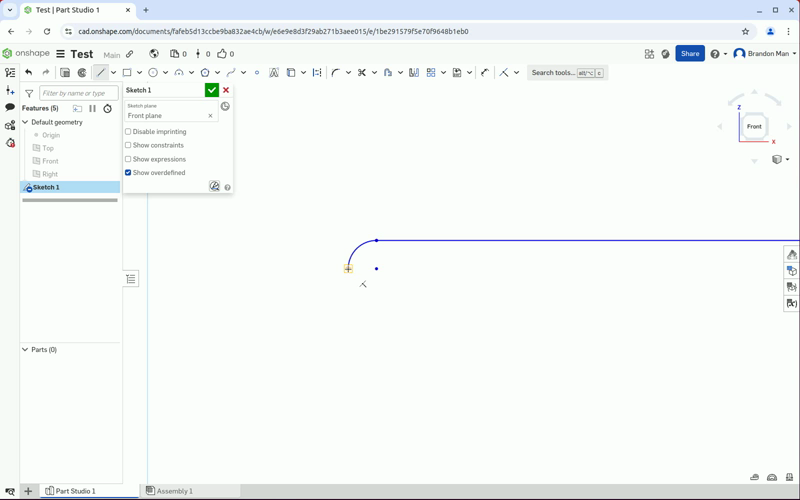
click(348, 268)
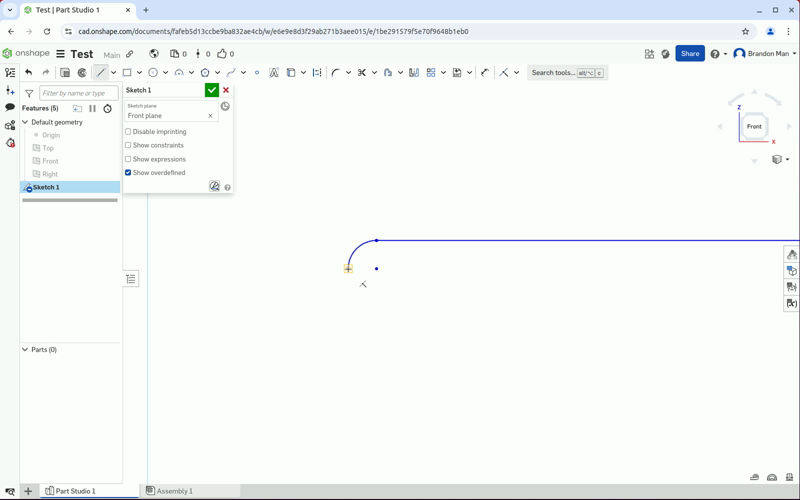
scroll(-6)
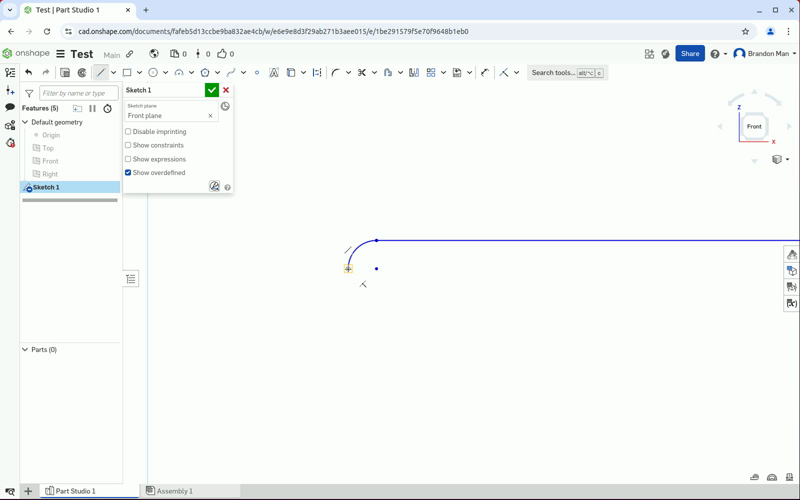
scroll(-6)
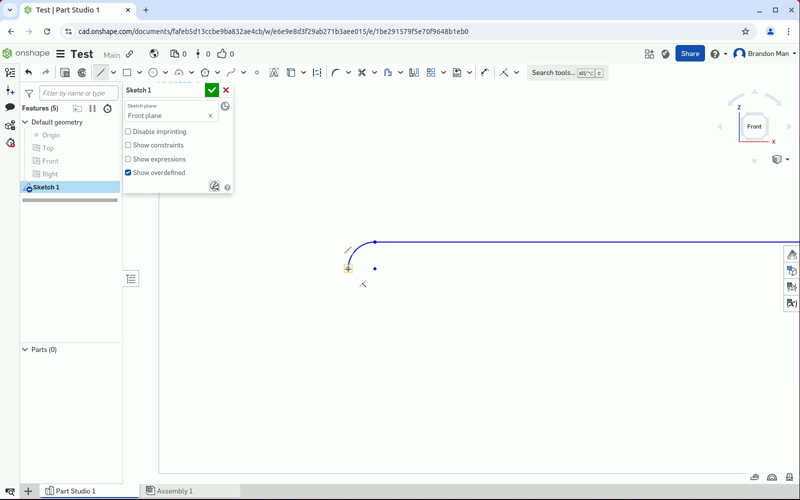
scroll(-6)
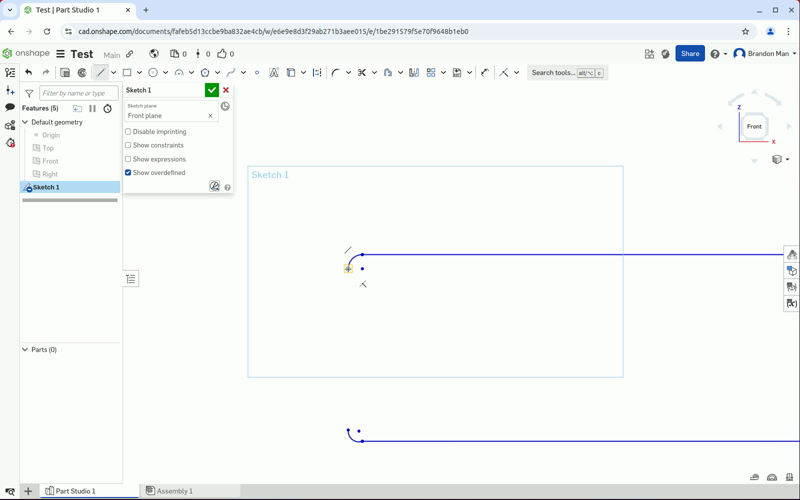
scroll(-6)
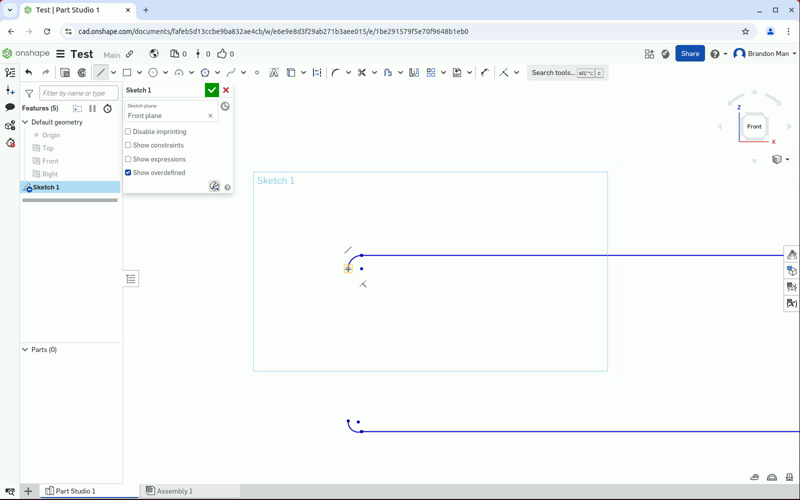
scroll(-6)
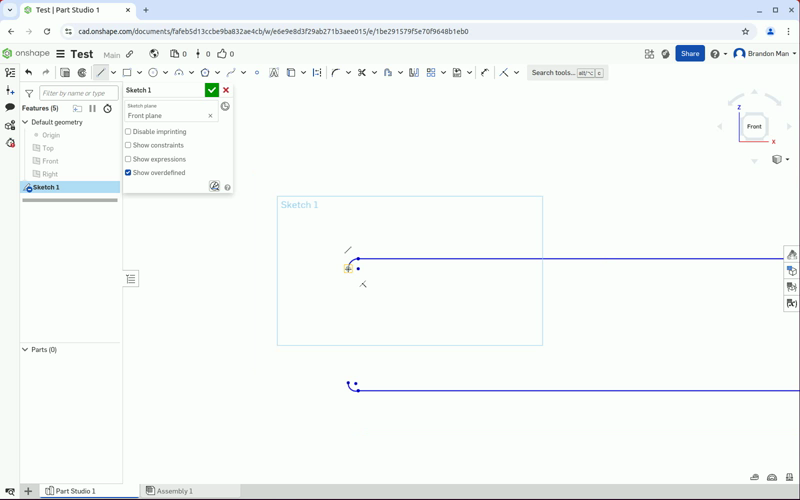
scroll(-6)
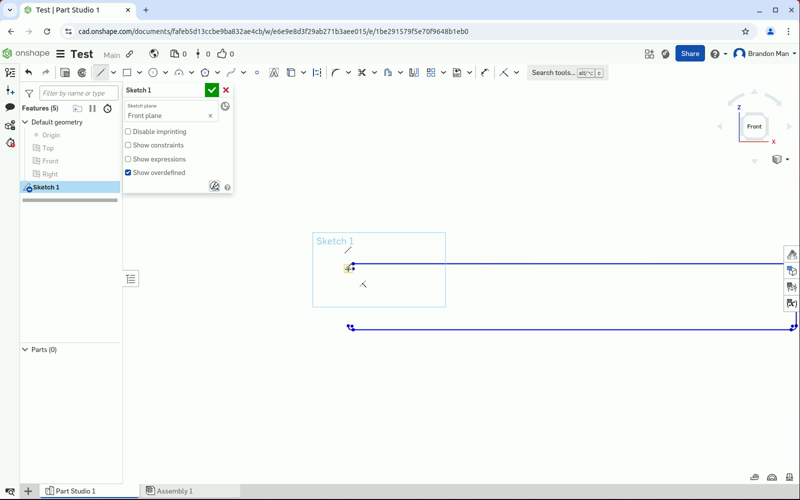
scroll(-6)
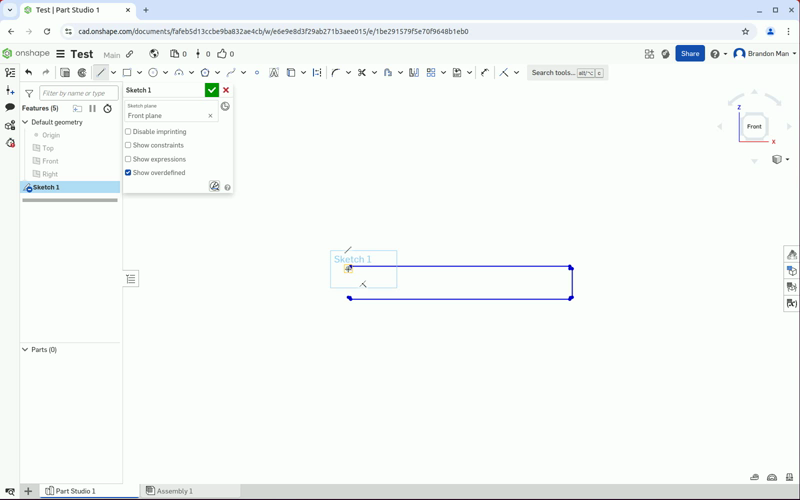
mouse_move(378, 268)
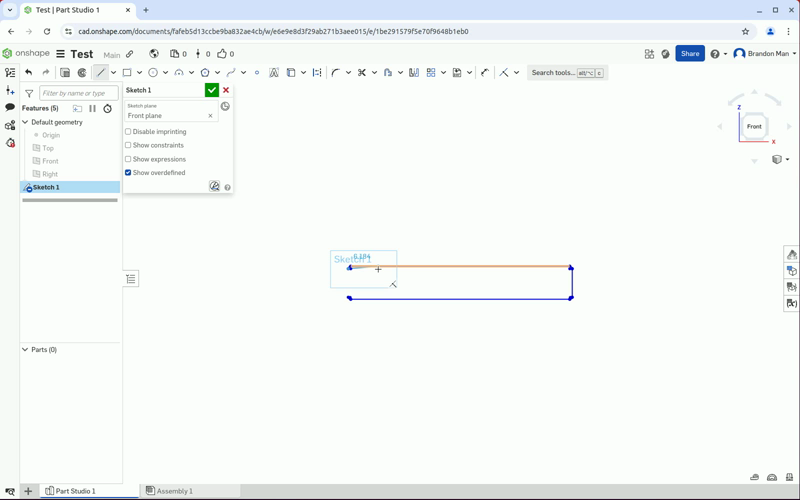
key_down(shift)
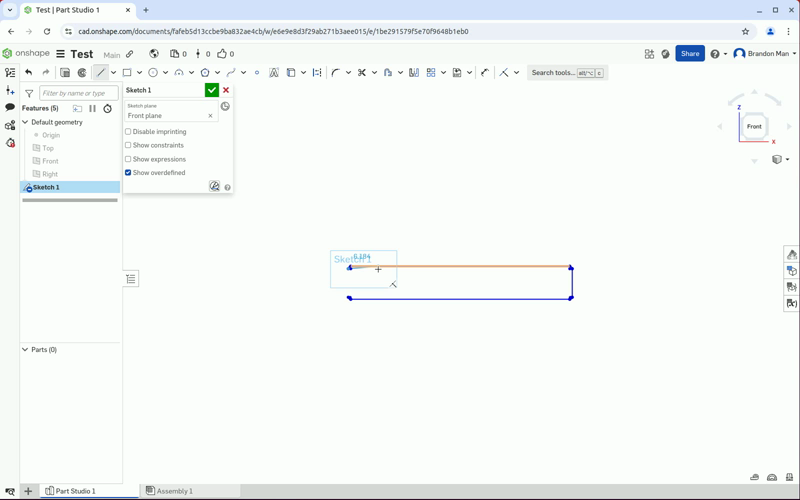
mouse_move(348, 297)
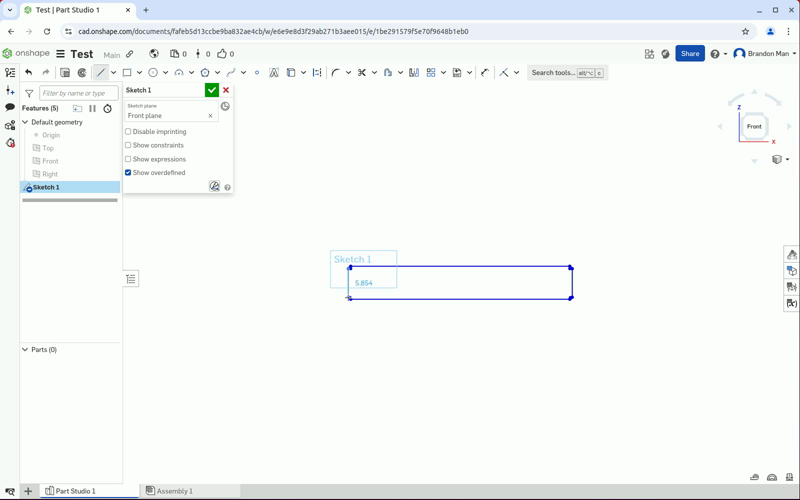
scroll(6)
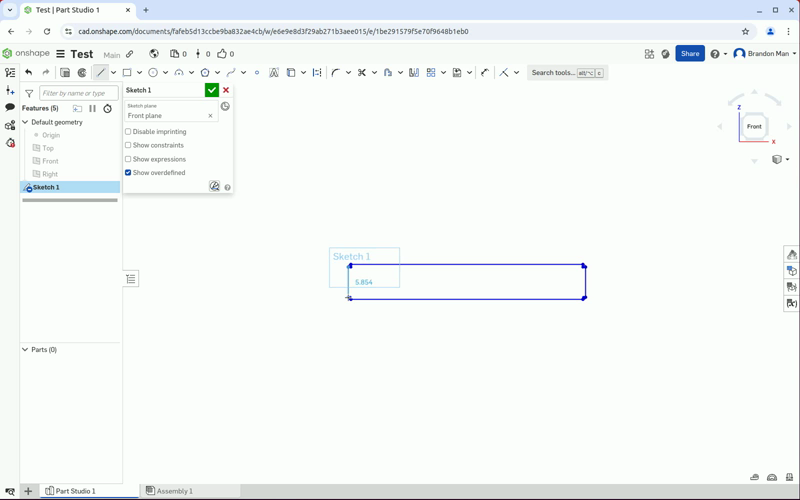
scroll(6)
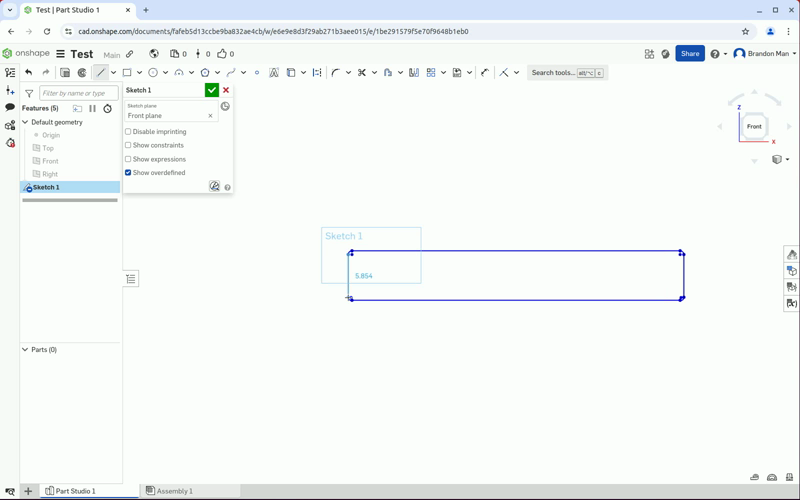
scroll(6)
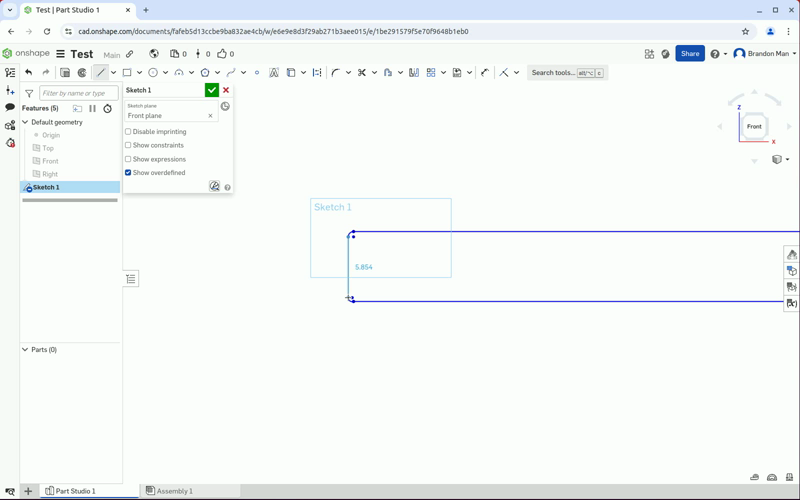
scroll(6)
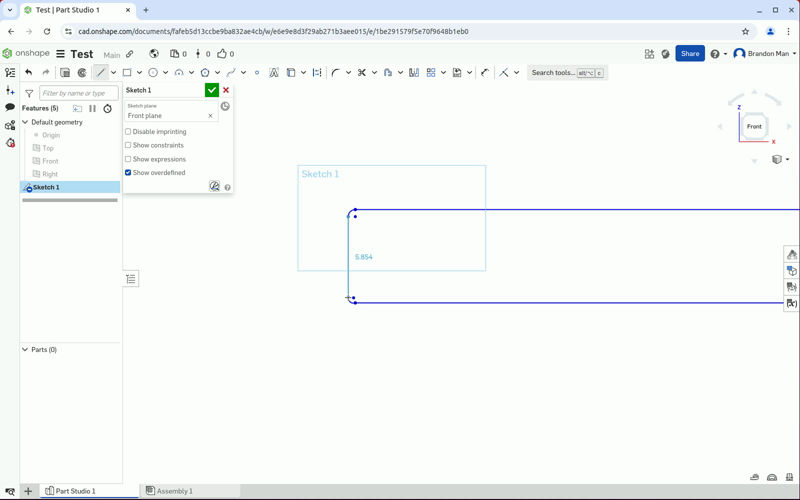
scroll(6)
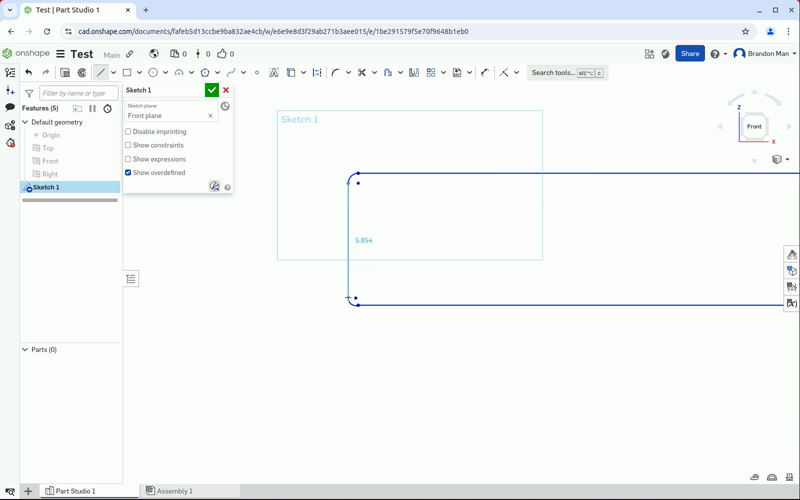
scroll(6)
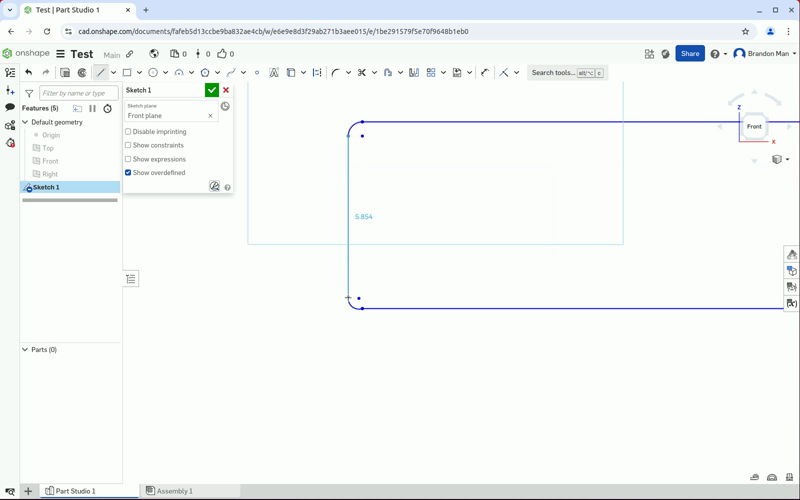
scroll(6)
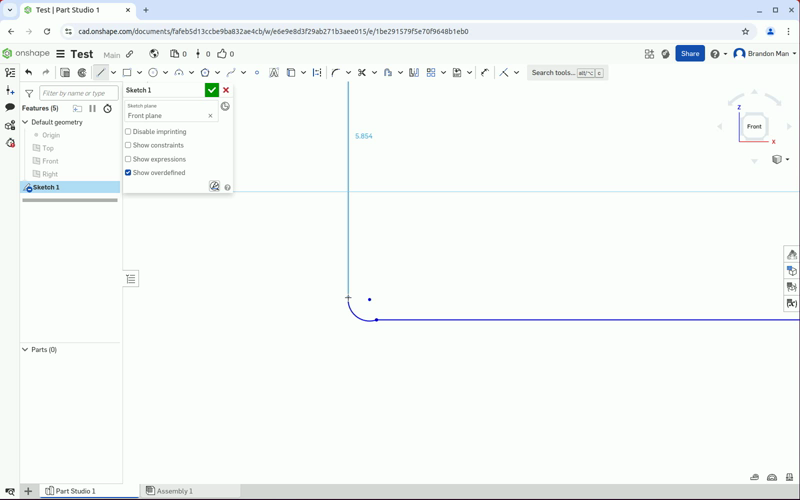
key_up(shift)
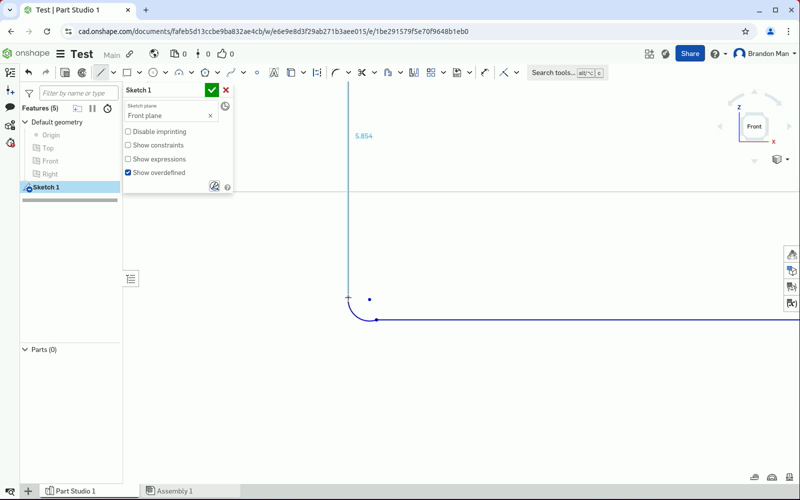
click(348, 297)
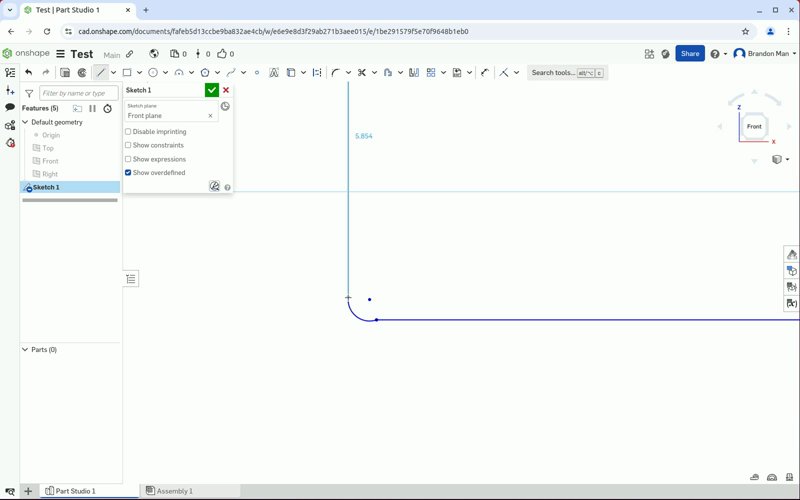
scroll(-6)
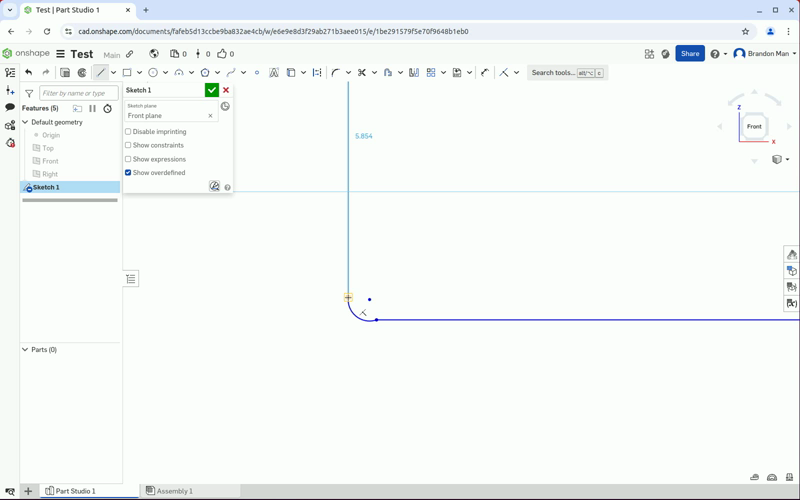
scroll(-6)
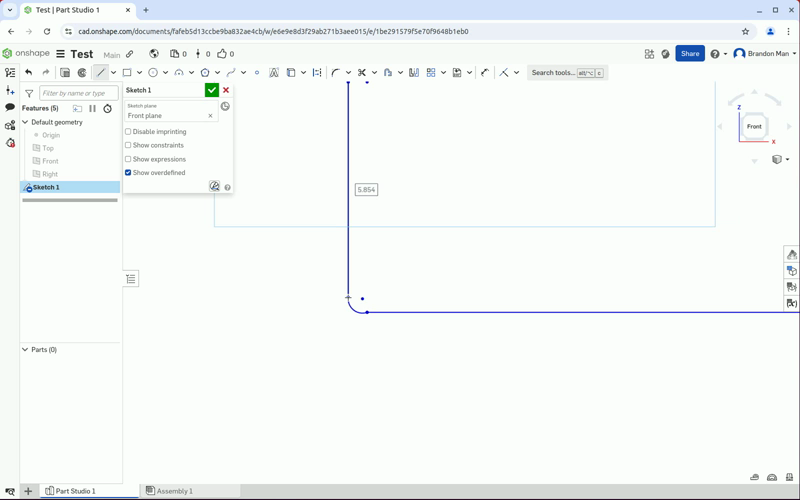
scroll(-6)
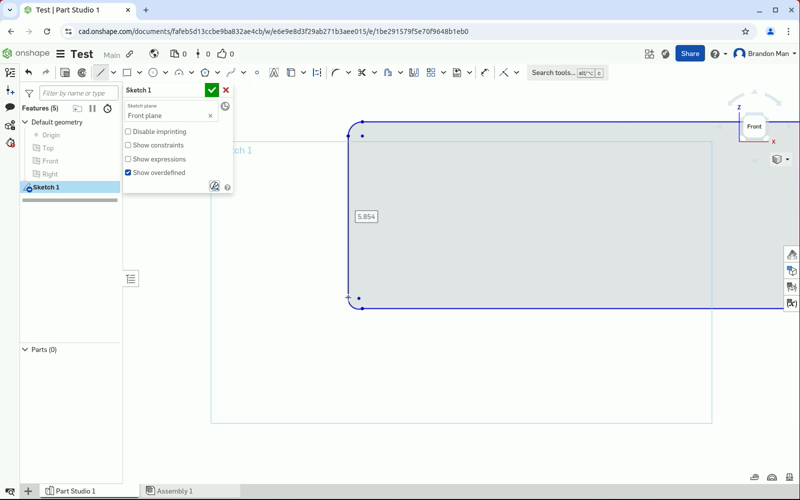
scroll(-6)
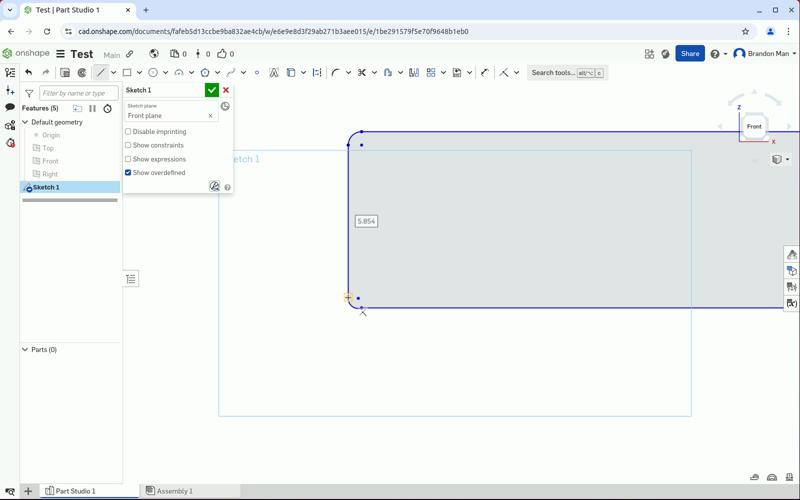
scroll(-6)
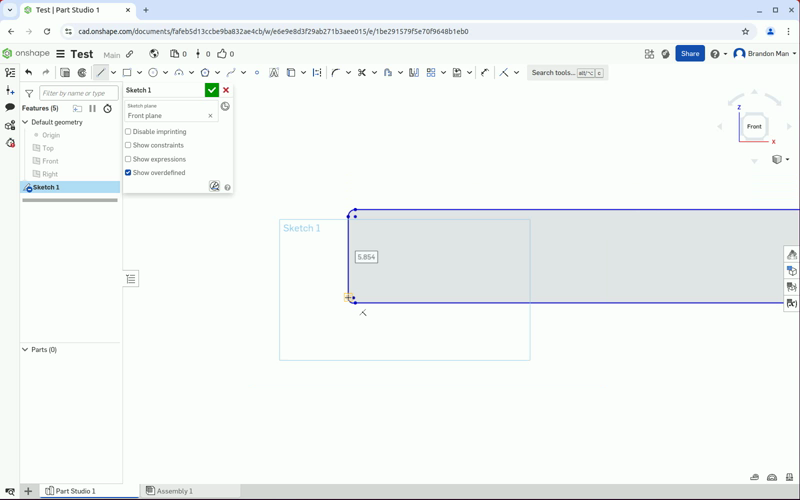
scroll(-6)
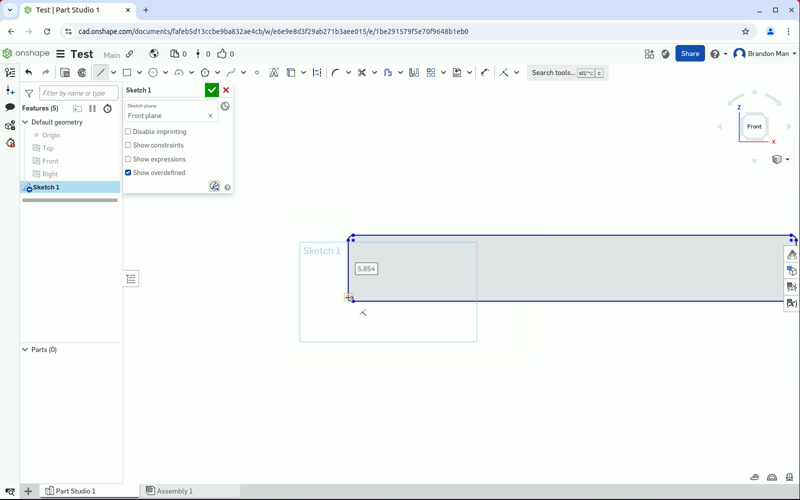
scroll(-6)
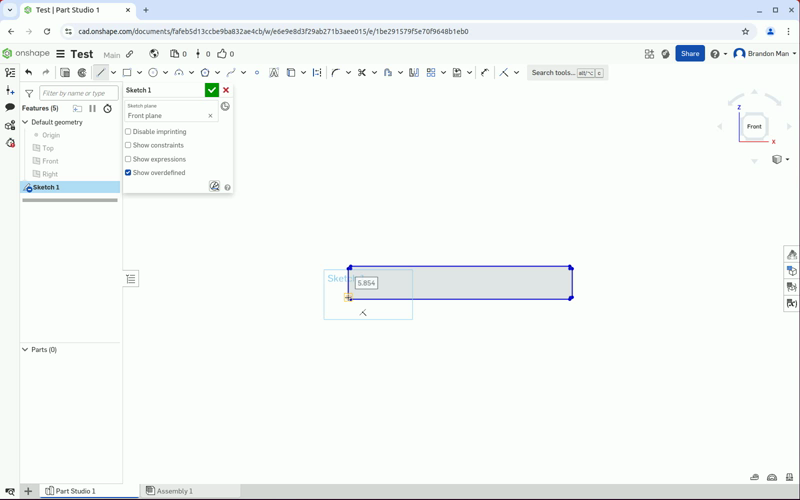
key(esc)
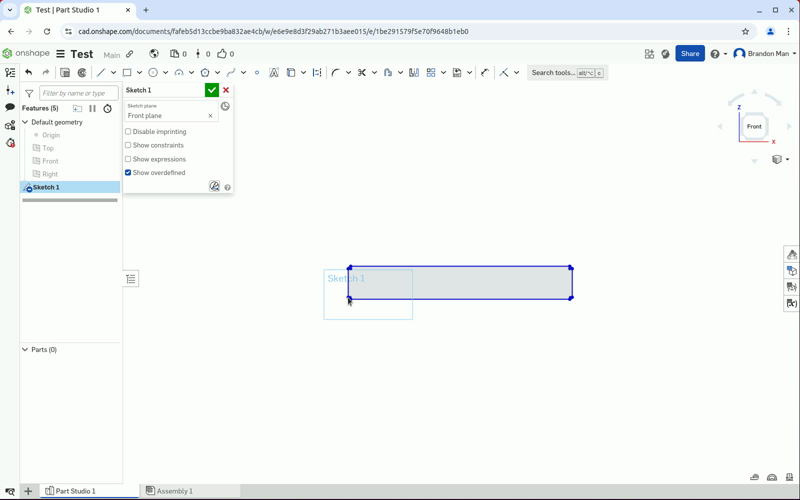
mouse_move(524, 283)
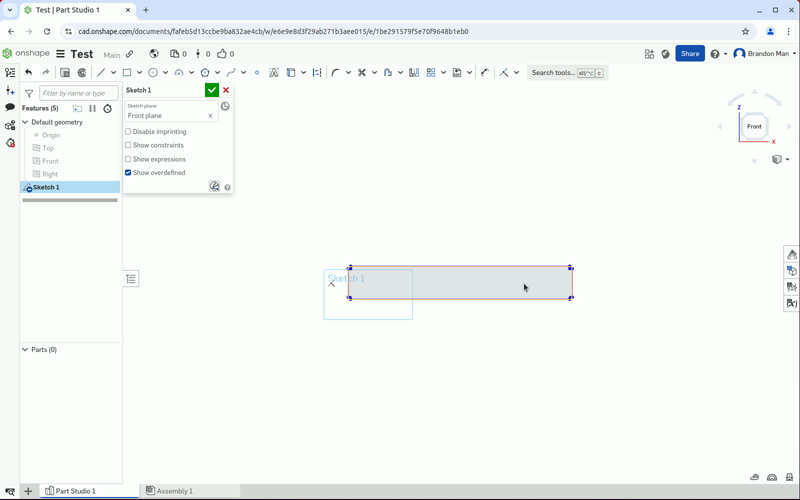
click(524, 283)
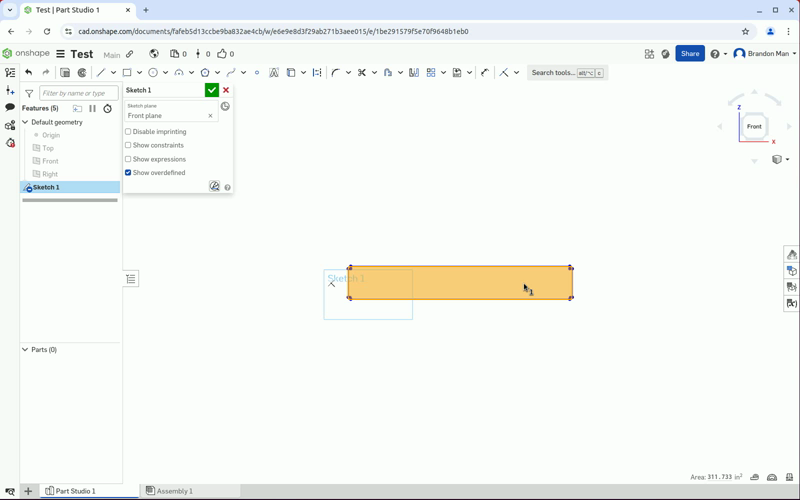
mouse_move(73, 352)
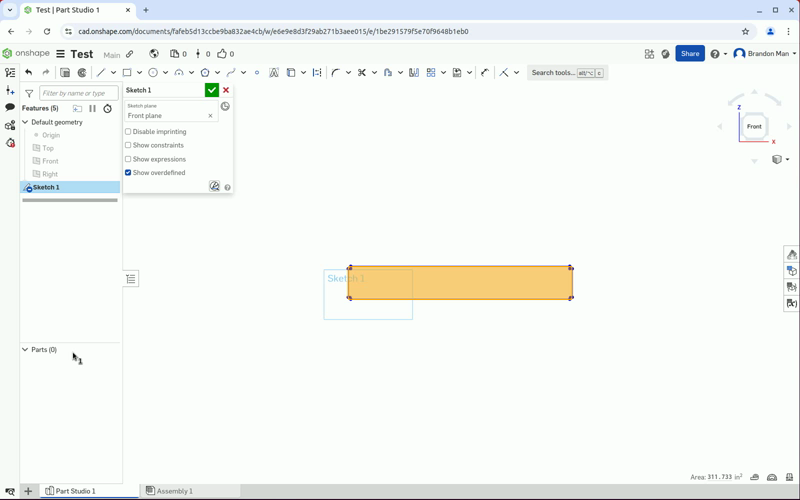
key(shift+y)
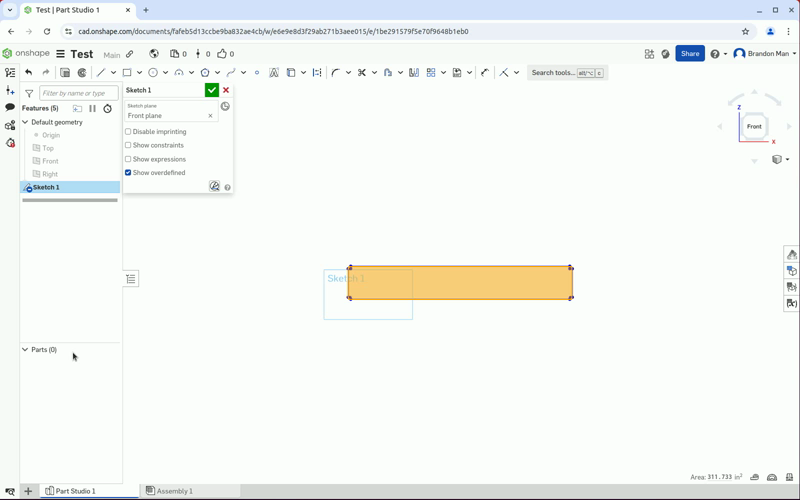
key(shift+e)
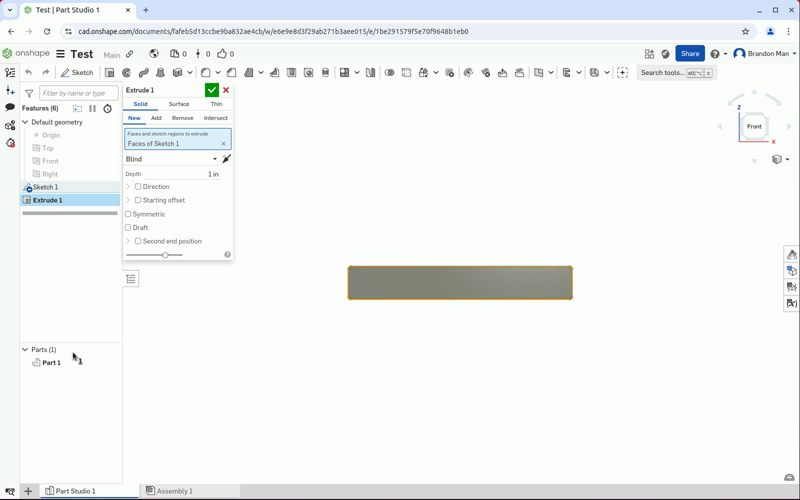
mouse_move(143, 106)
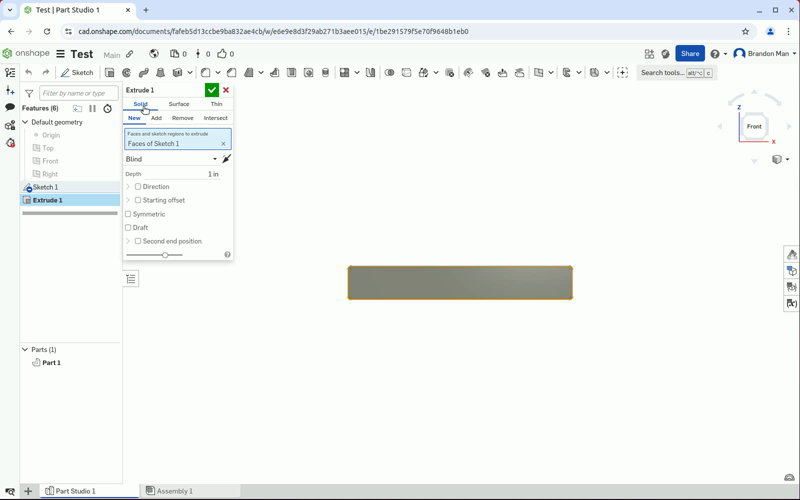
click(143, 106)
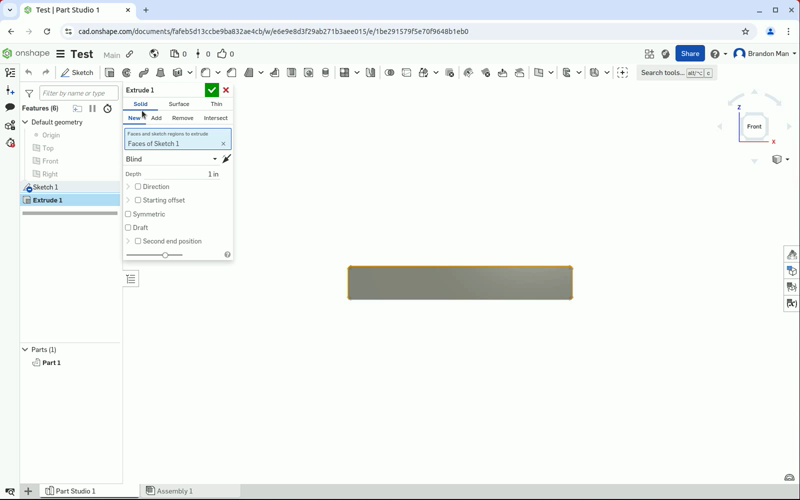
mouse_move(137, 120)
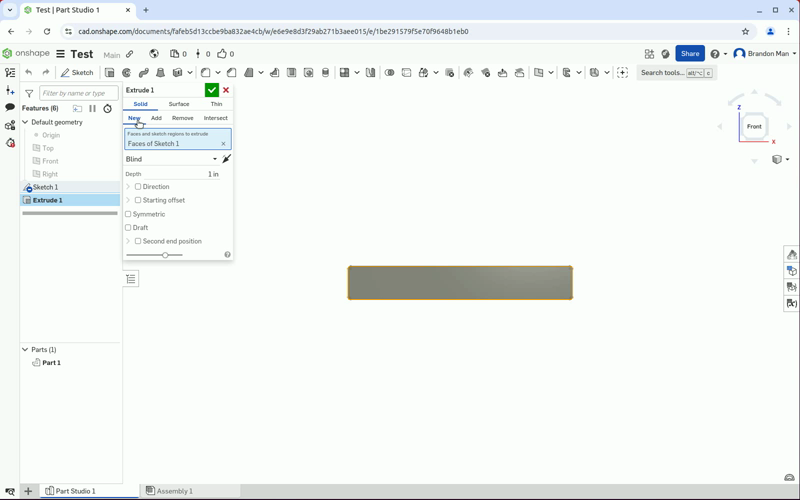
click(137, 120)
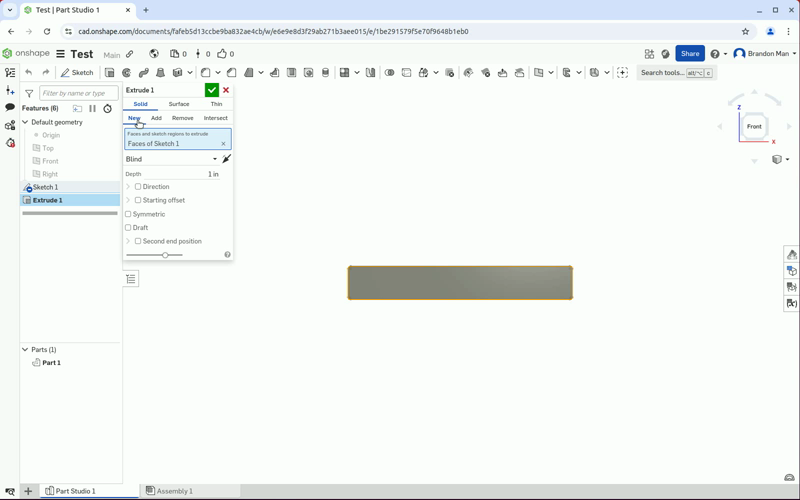
key(tab, 4)
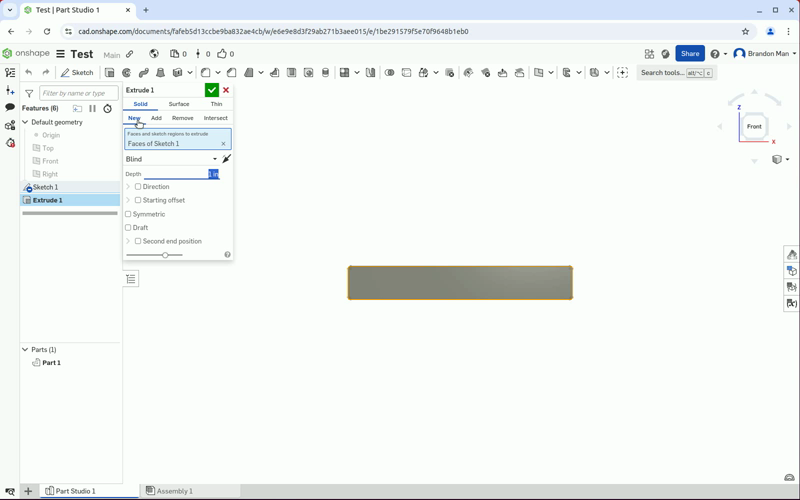
text(-2.407)
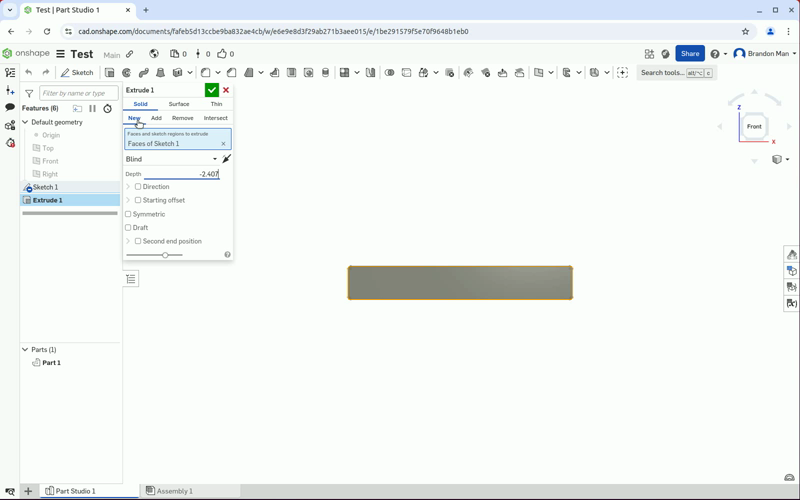
key(enter)
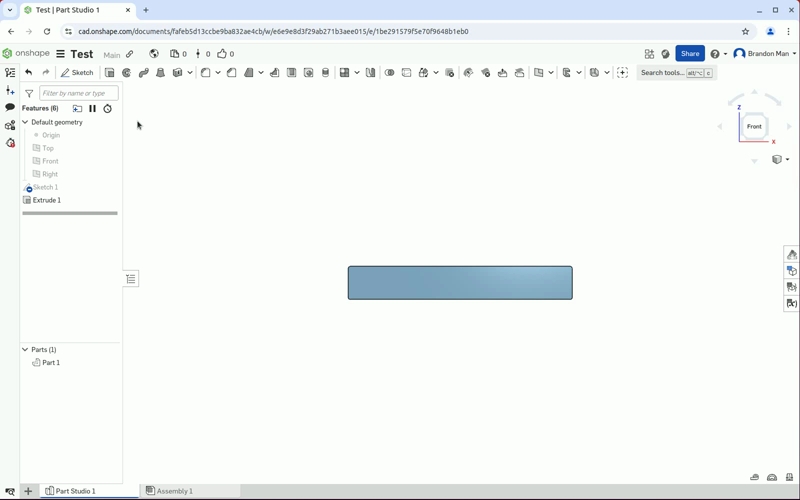
key(shift+h)
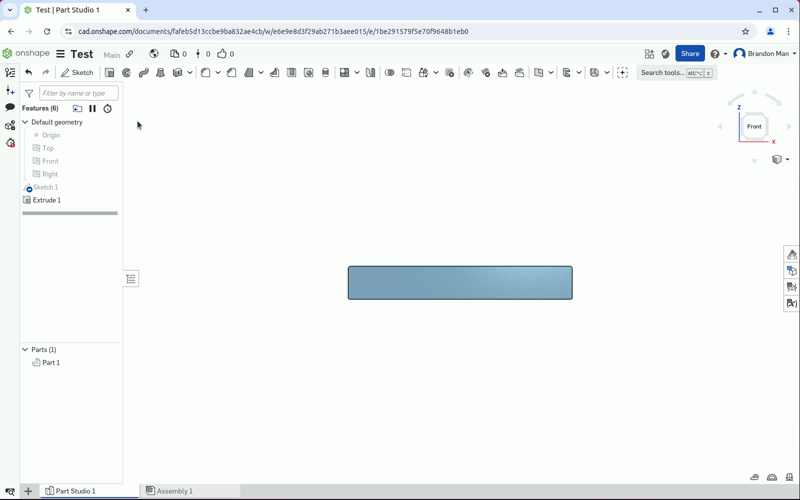
key(shift+h)
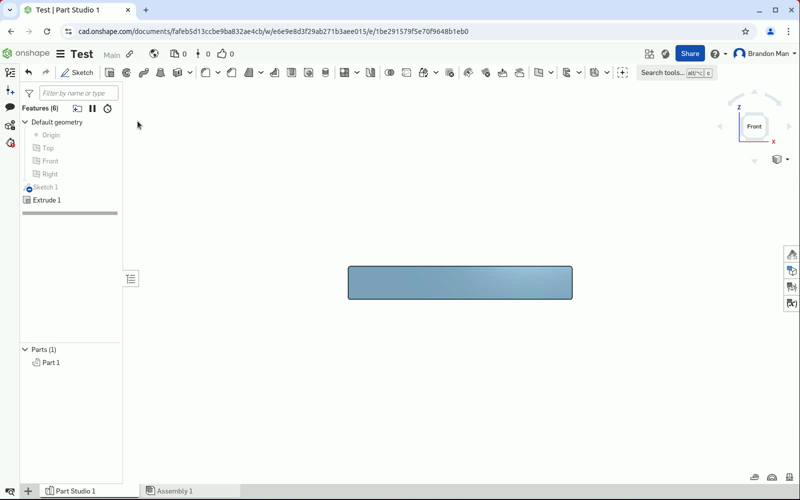
mouse_move(73, 189)
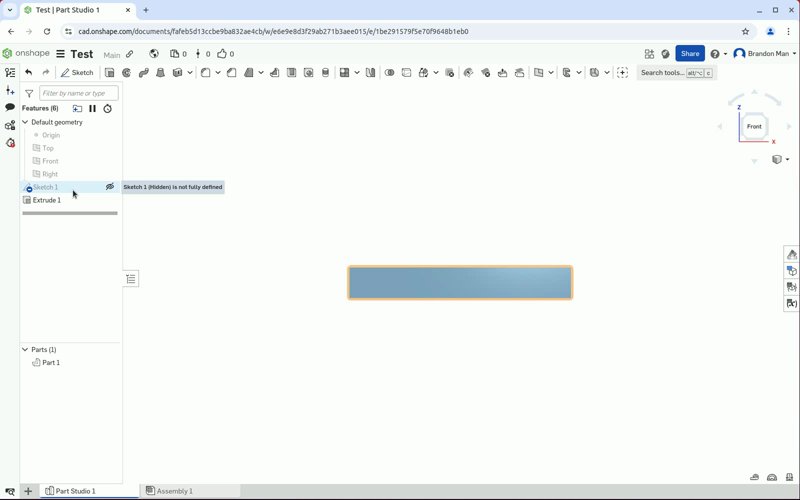
click(73, 189)
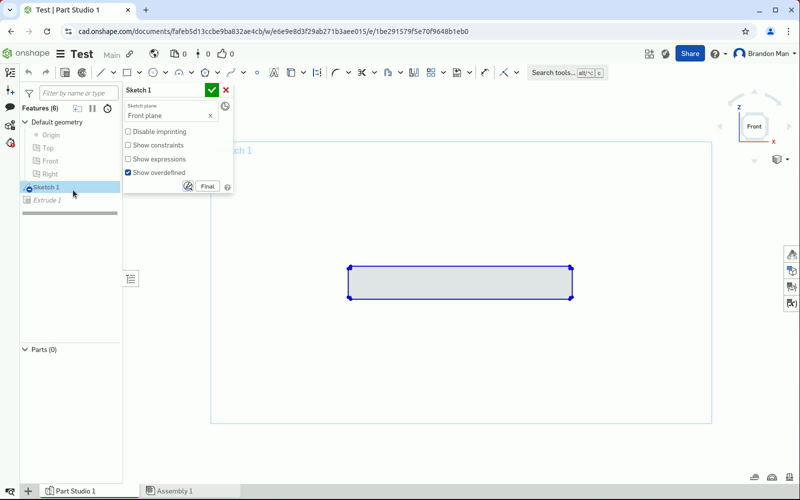
mouse_move(229, 92)
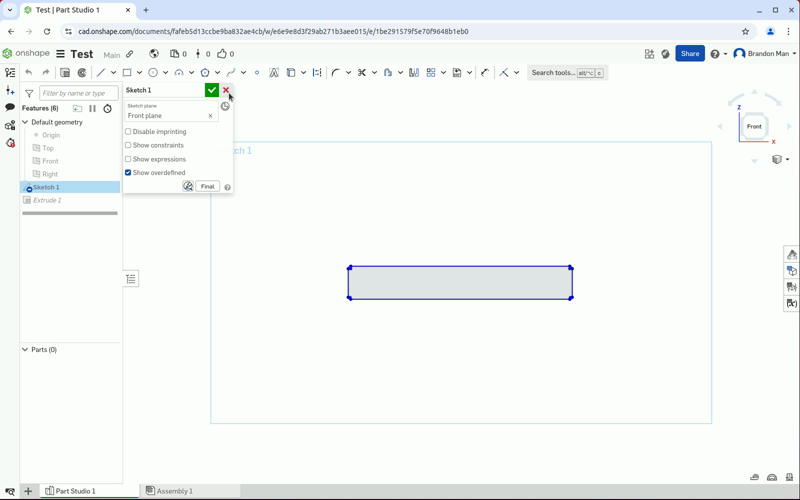
click(229, 92)
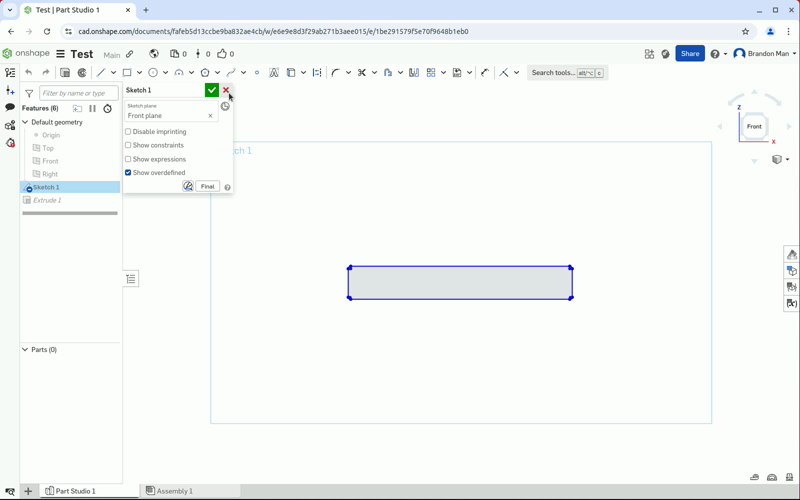
key(shift+s)
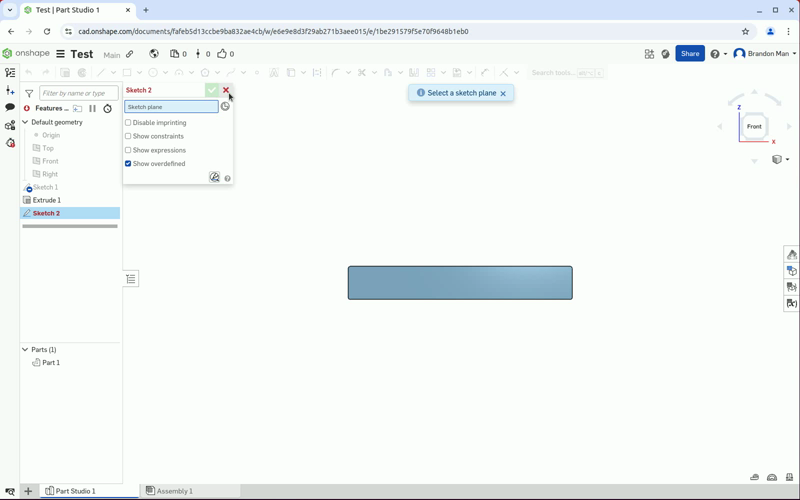
mouse_move(73, 163)
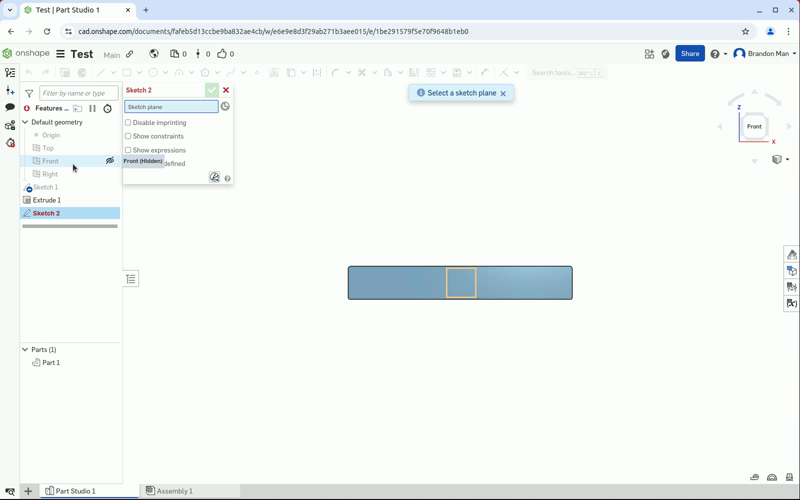
click(73, 163)
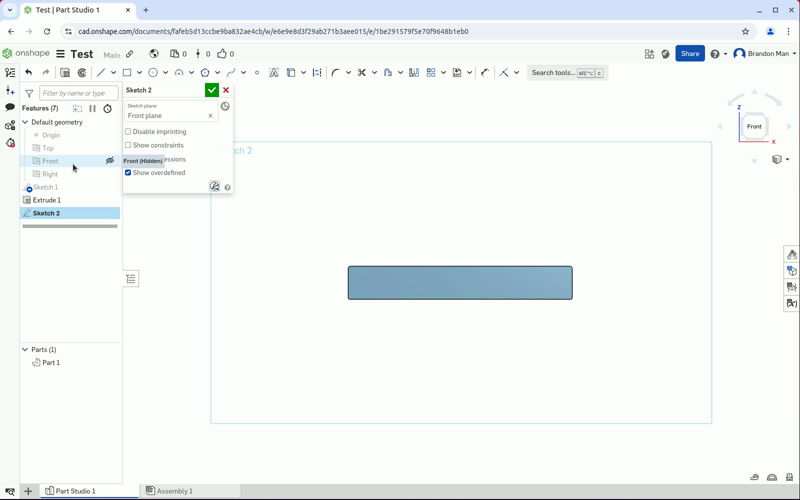
mouse_move(73, 352)
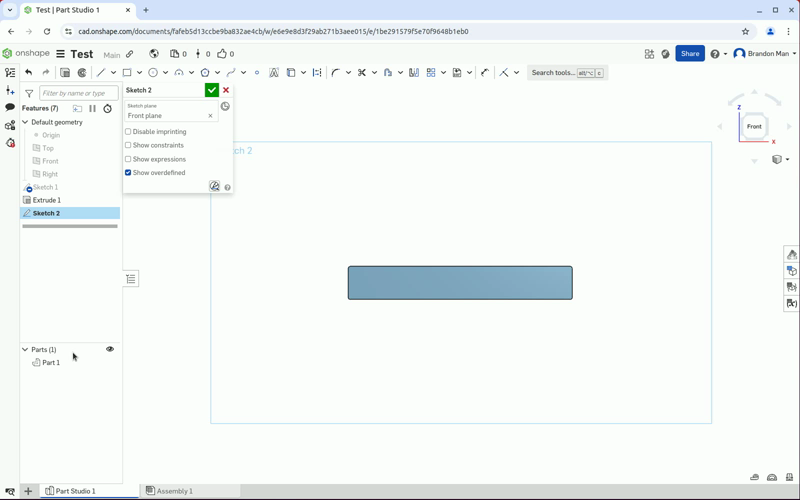
key(y)
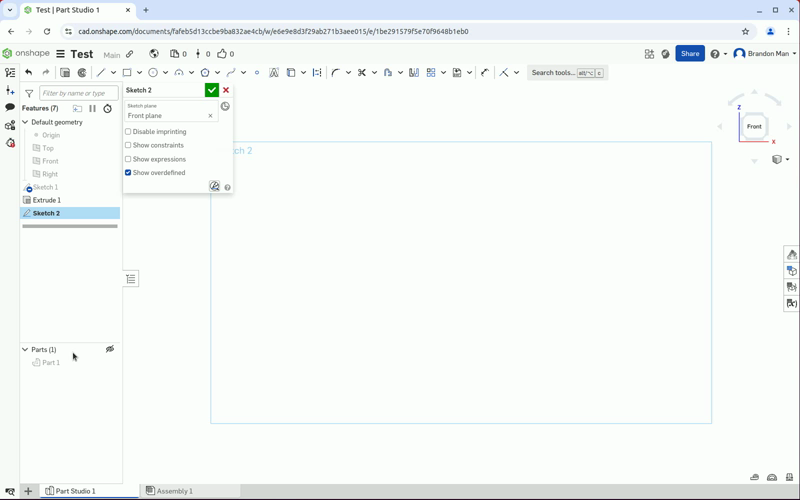
key(l)
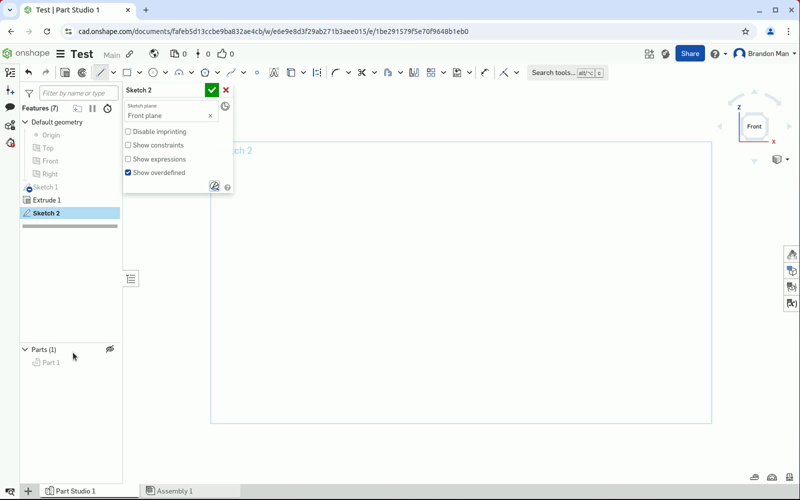
key_down(shift)
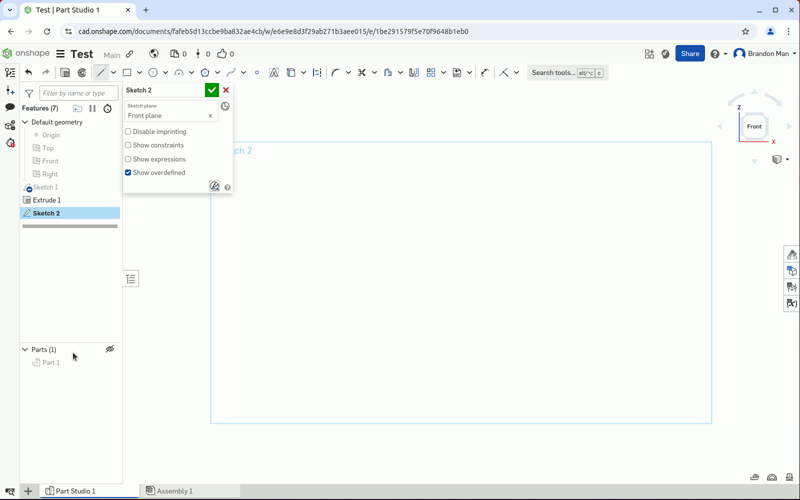
mouse_move(338, 315)
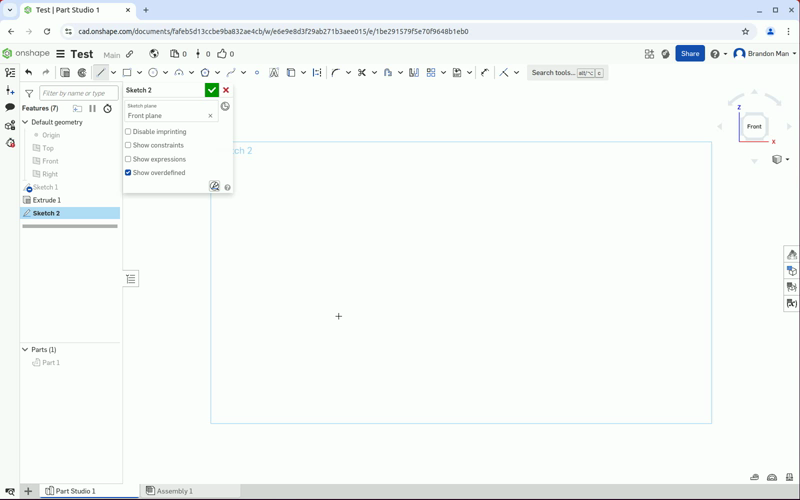
click(338, 315)
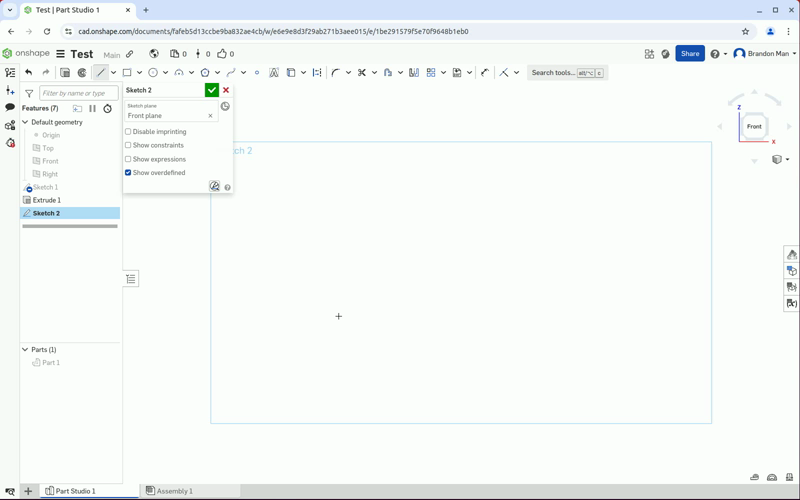
key_up(shift)
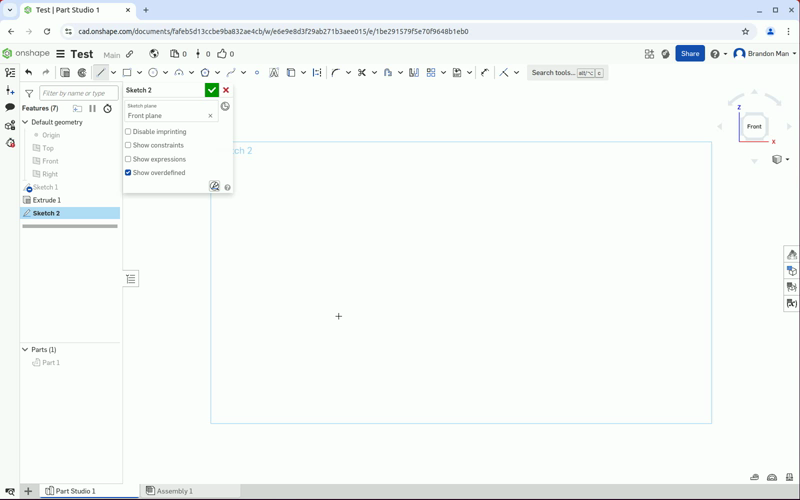
key_down(shift)
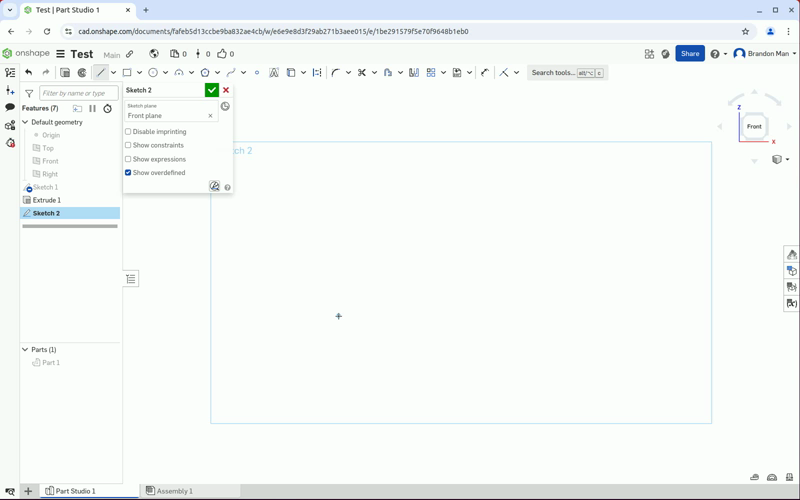
mouse_move(479, 315)
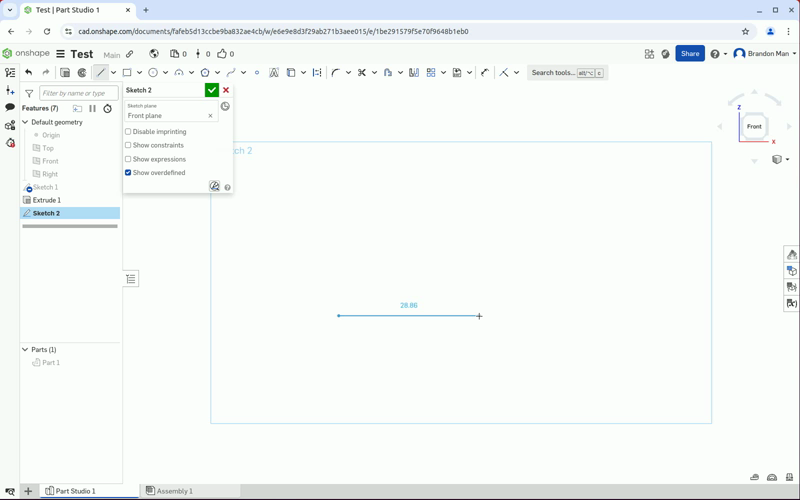
click(479, 315)
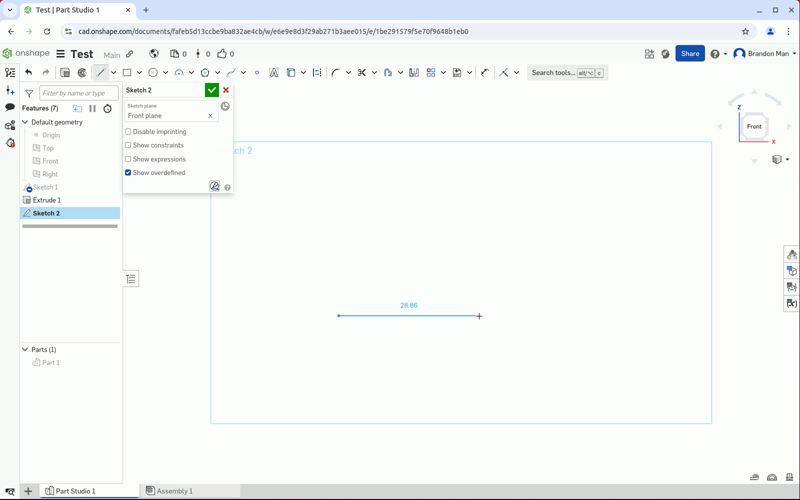
key_up(shift)
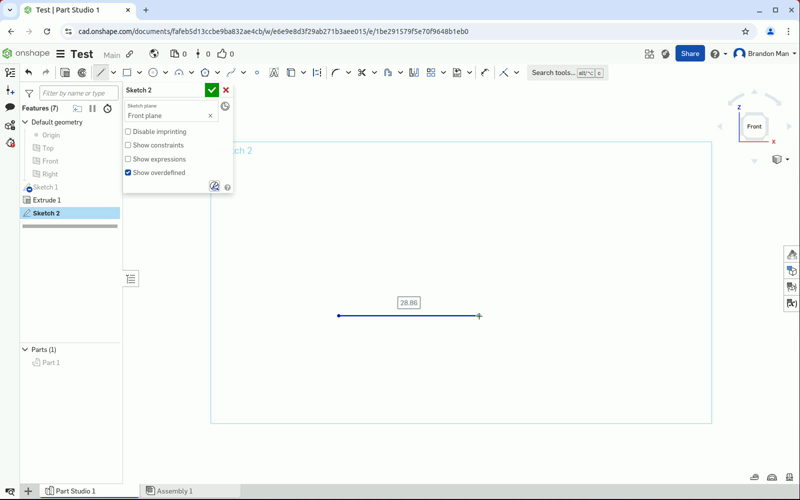
key_down(shift)
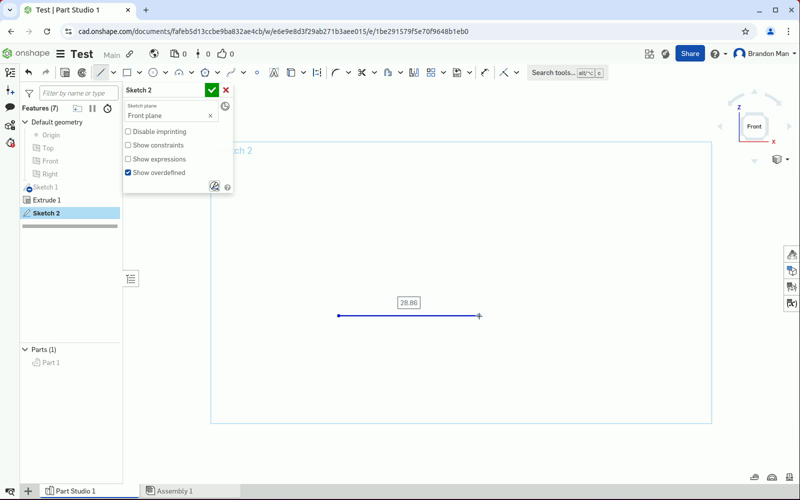
mouse_move(509, 315)
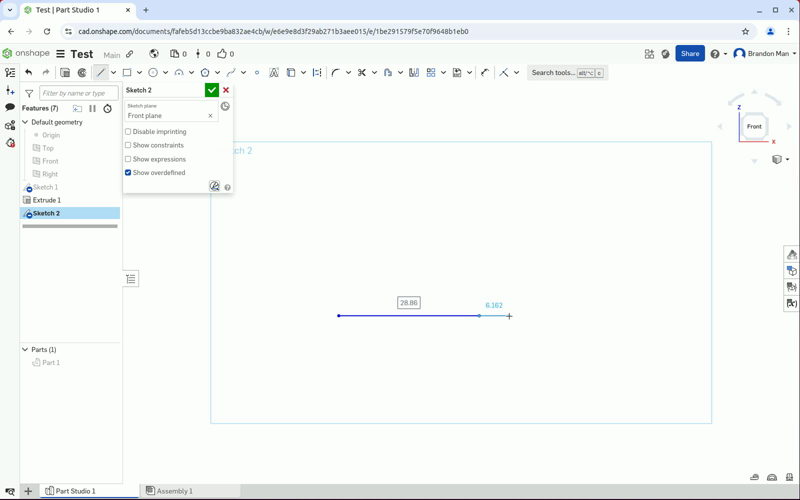
mouse_move(458, 299)
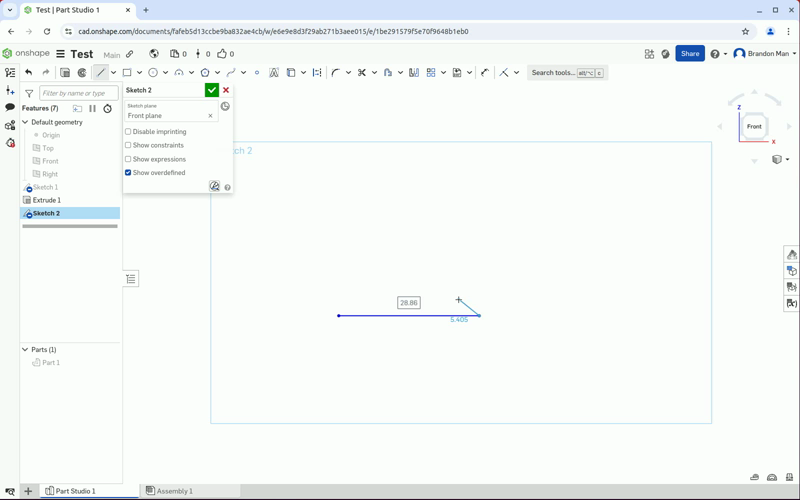
click(458, 299)
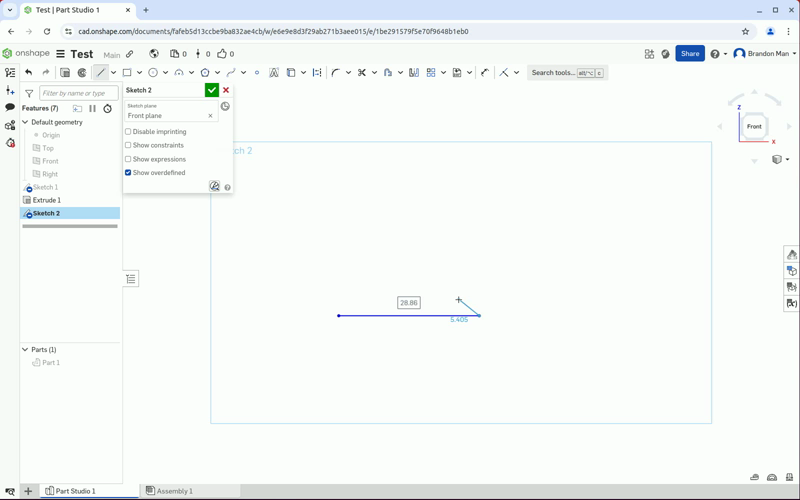
key_up(shift)
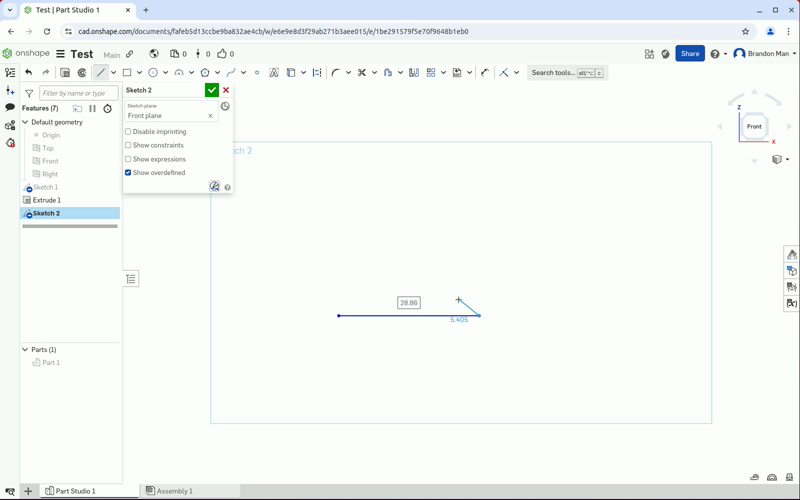
key_down(shift)
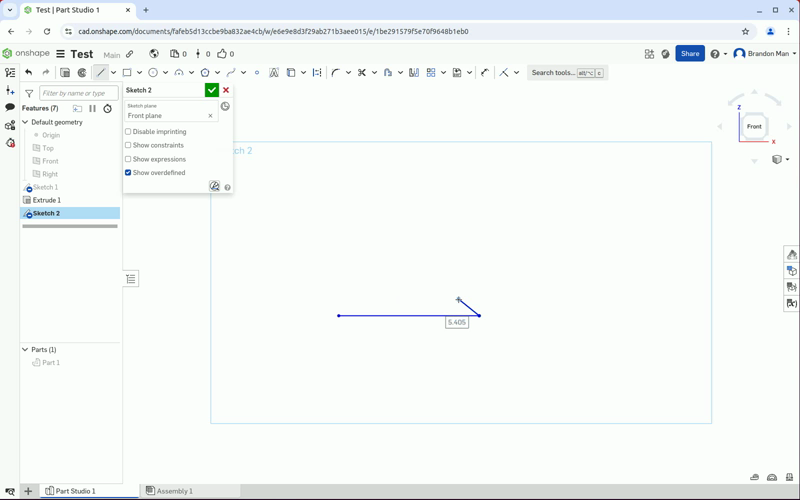
mouse_move(352, 299)
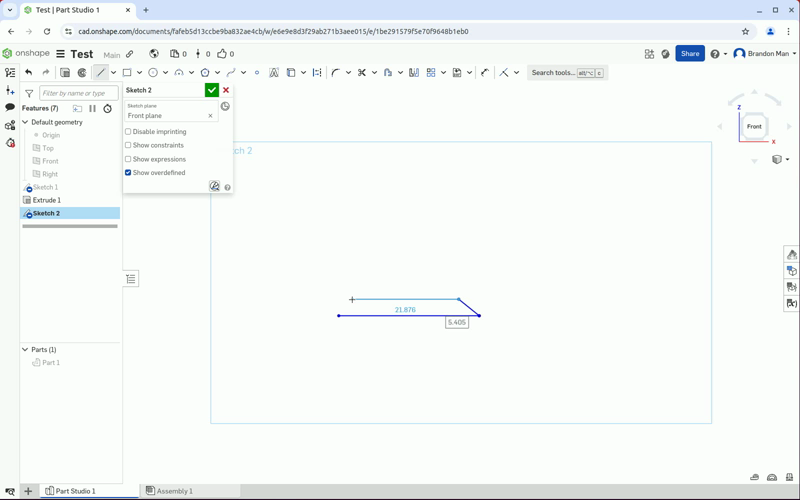
click(352, 299)
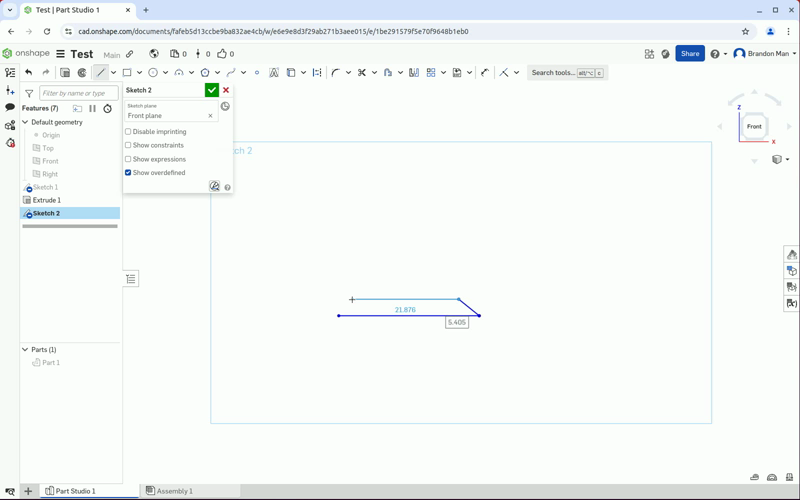
key_up(shift)
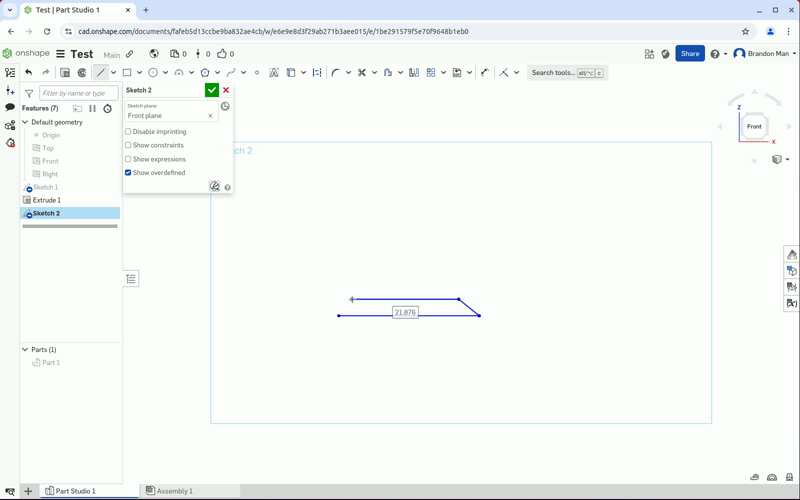
key(esc)
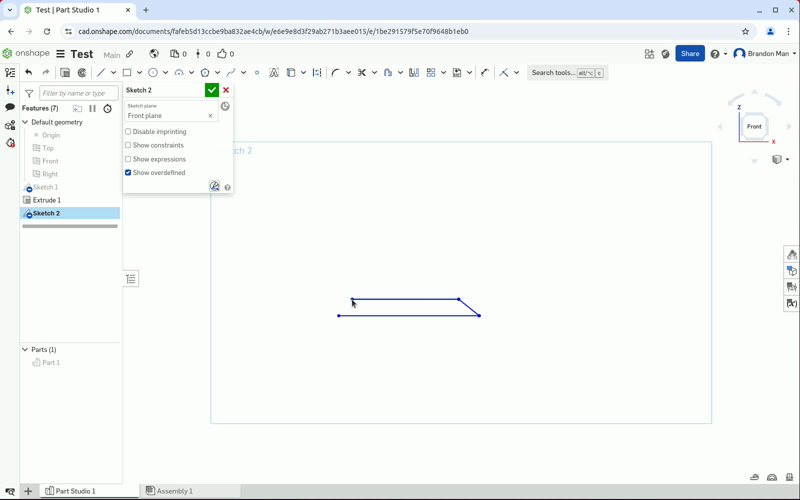
key(a)
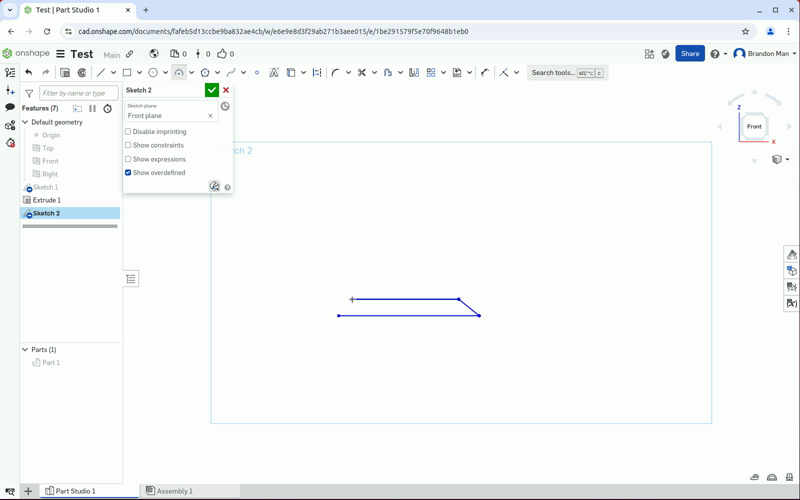
mouse_move(352, 299)
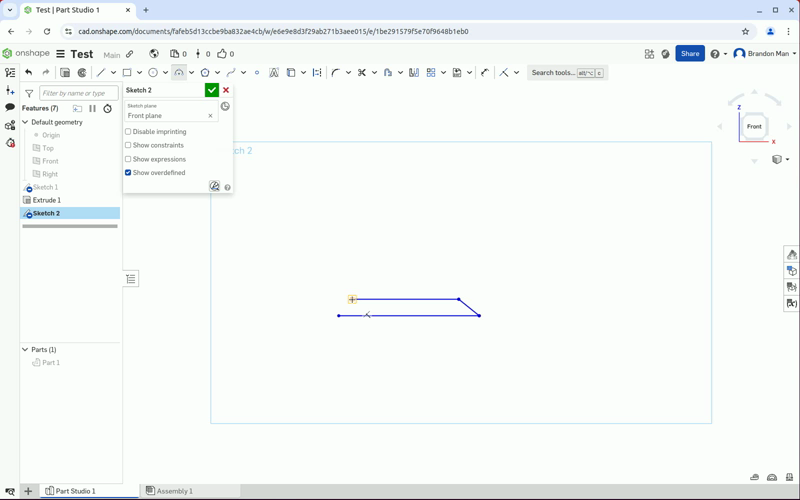
click(352, 299)
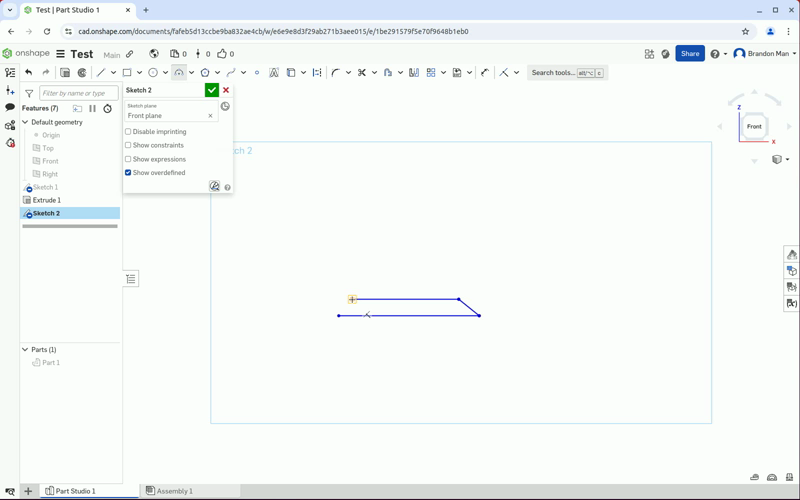
key_down(shift)
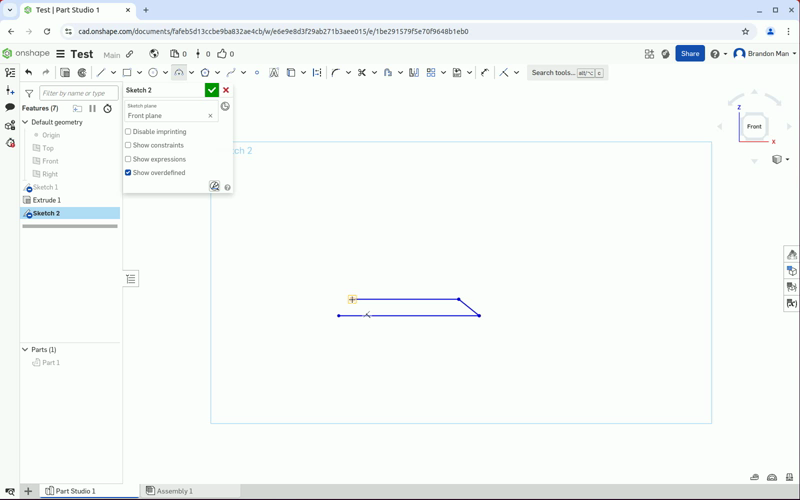
mouse_move(349, 296)
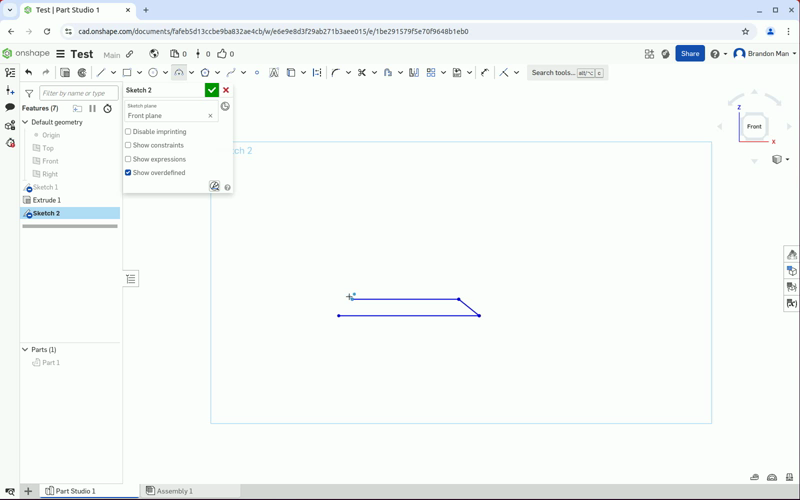
scroll(6)
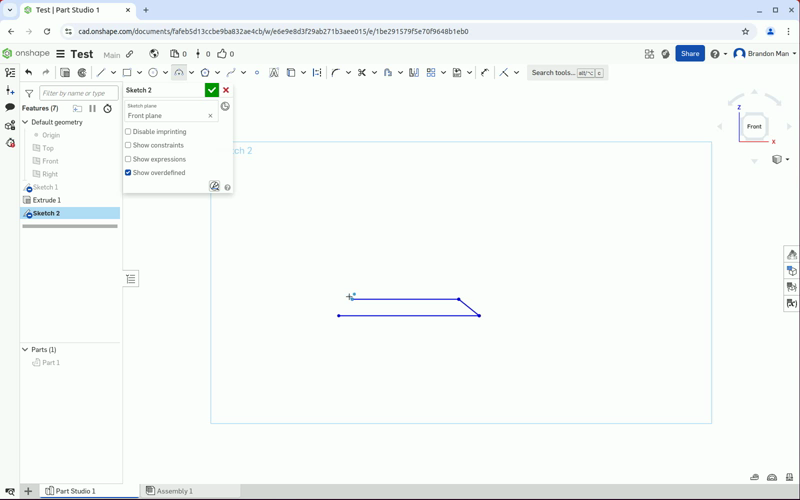
scroll(6)
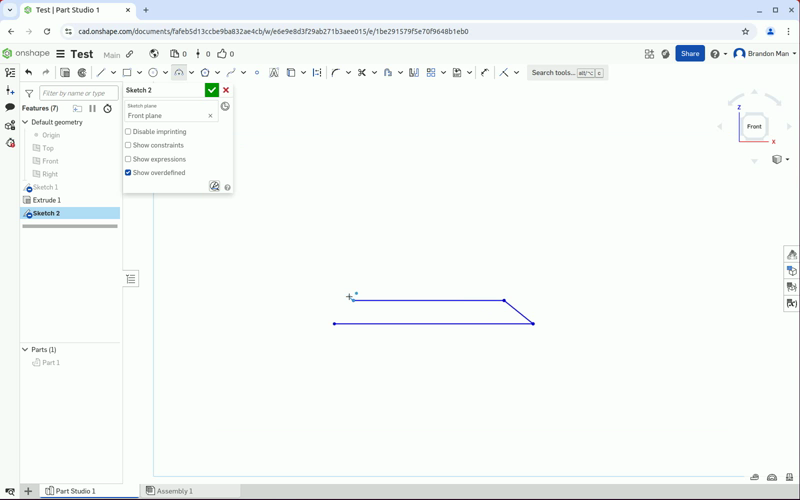
scroll(6)
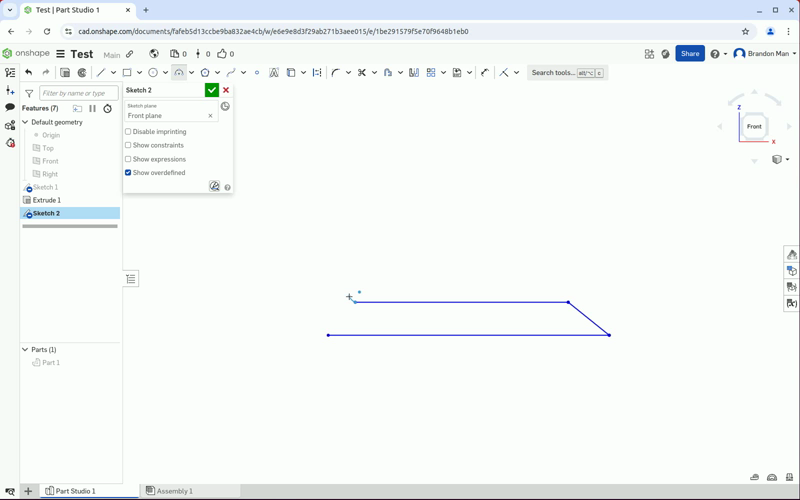
scroll(6)
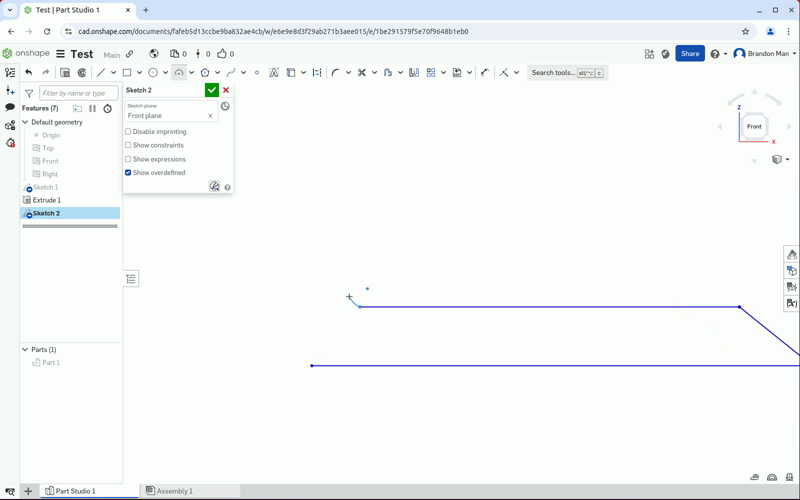
scroll(6)
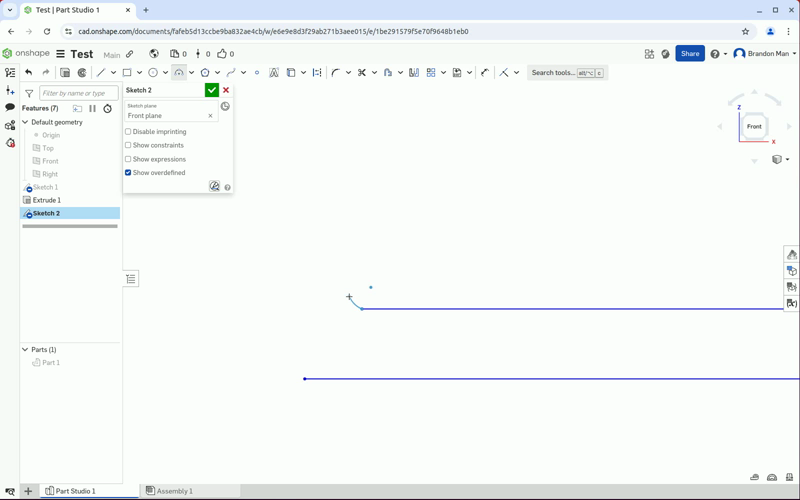
scroll(6)
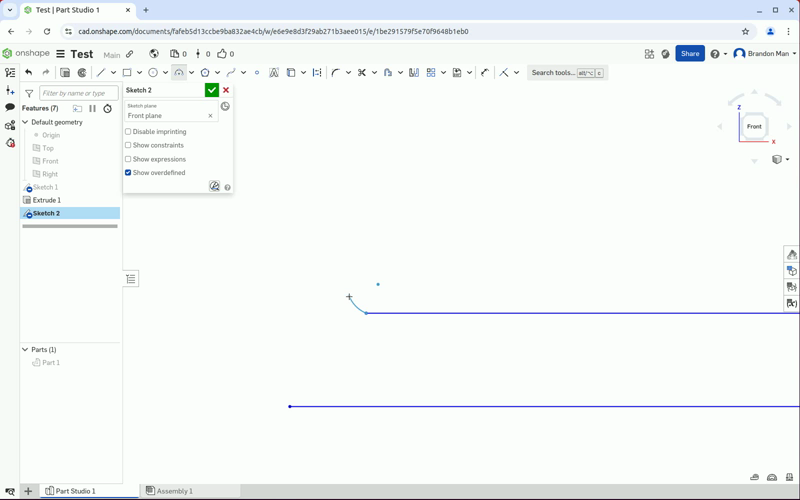
scroll(6)
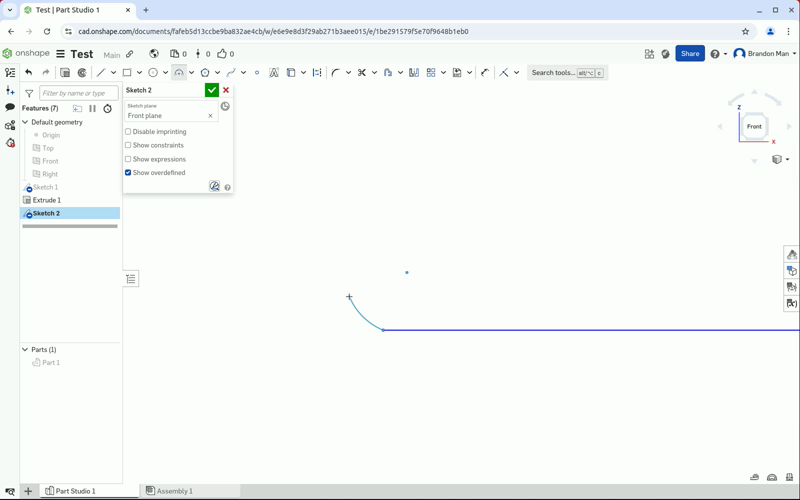
click(349, 296)
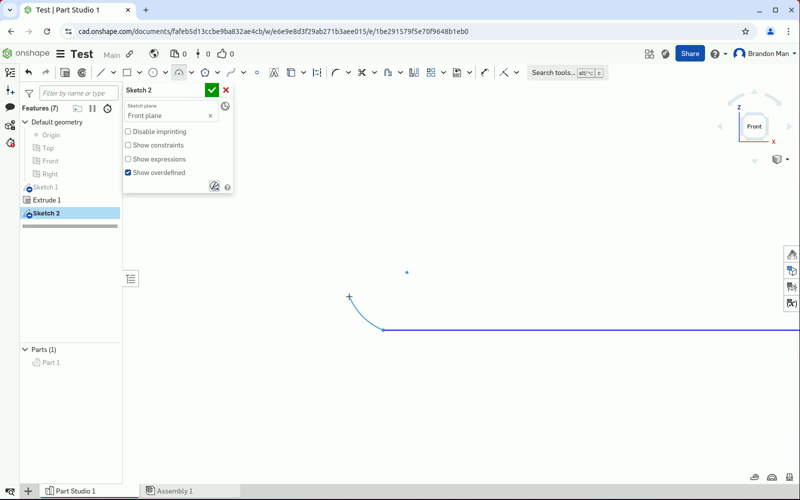
scroll(-6)
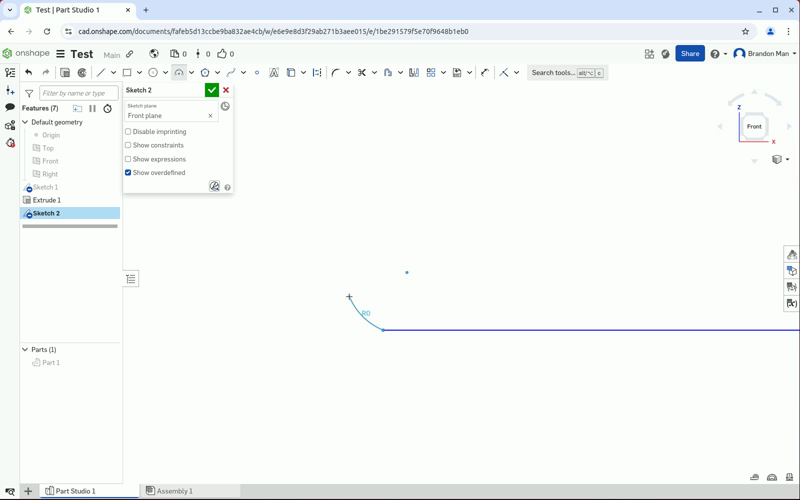
scroll(-6)
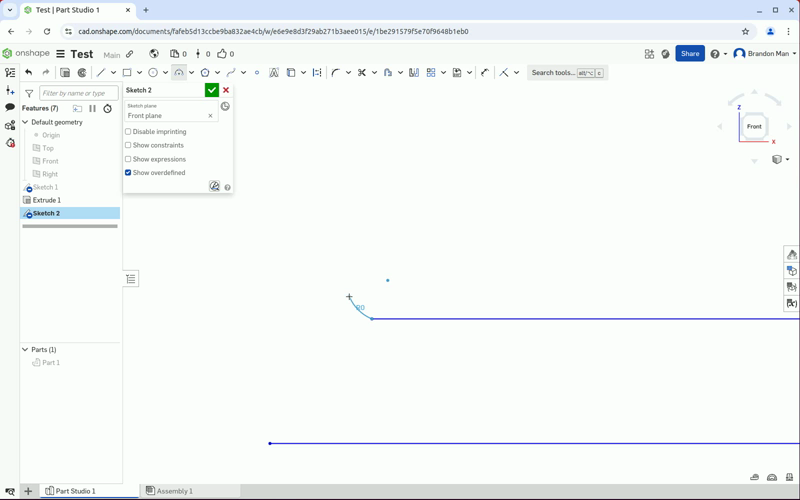
scroll(-6)
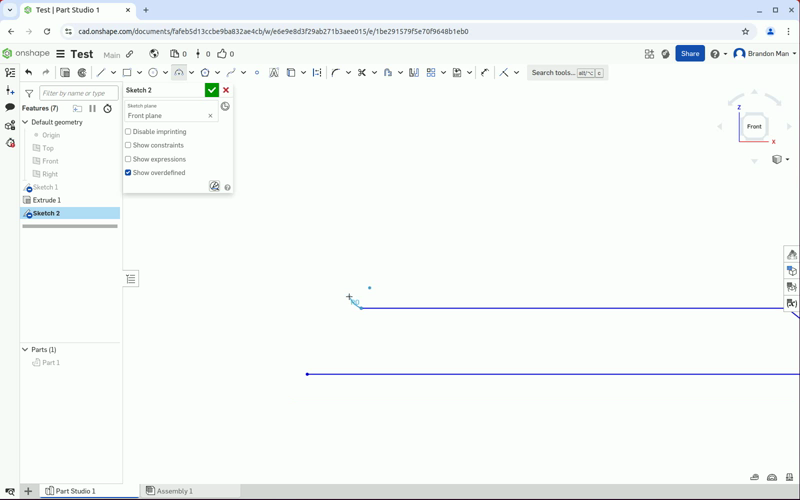
scroll(-6)
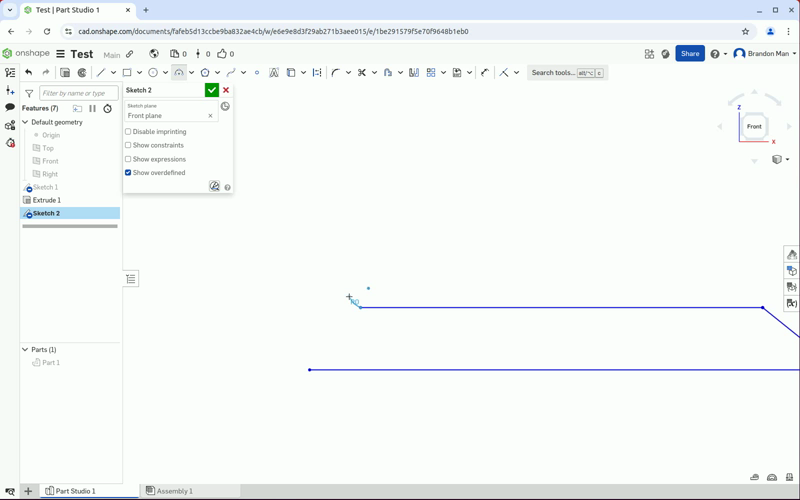
scroll(-6)
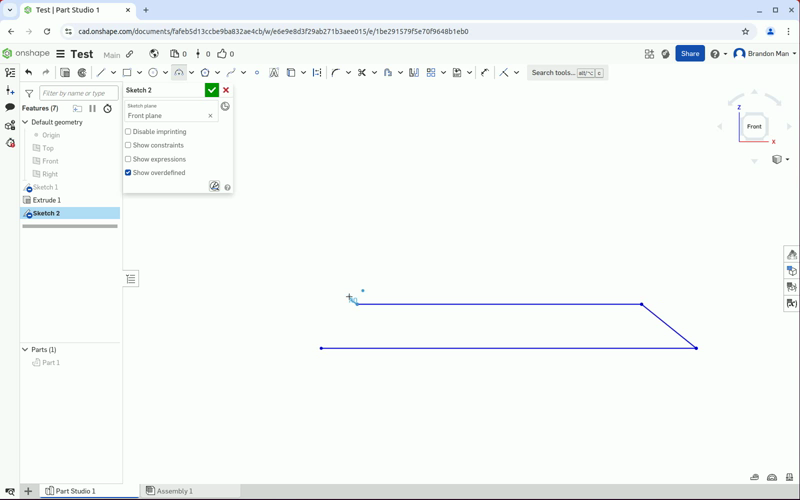
scroll(-6)
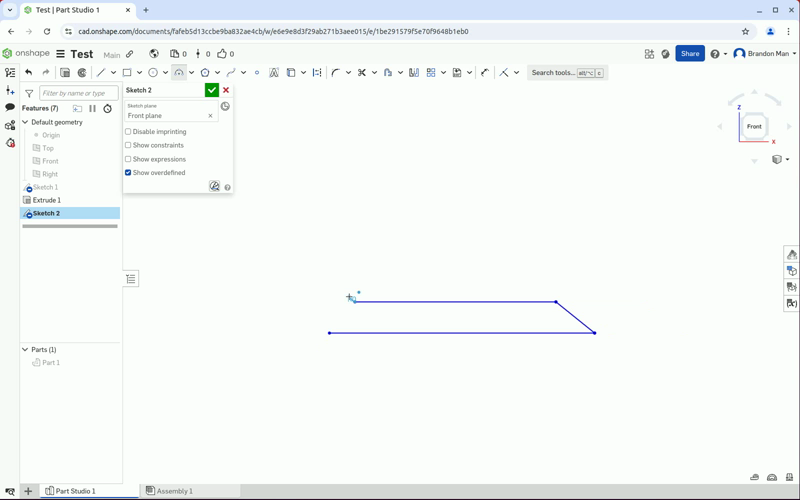
scroll(-6)
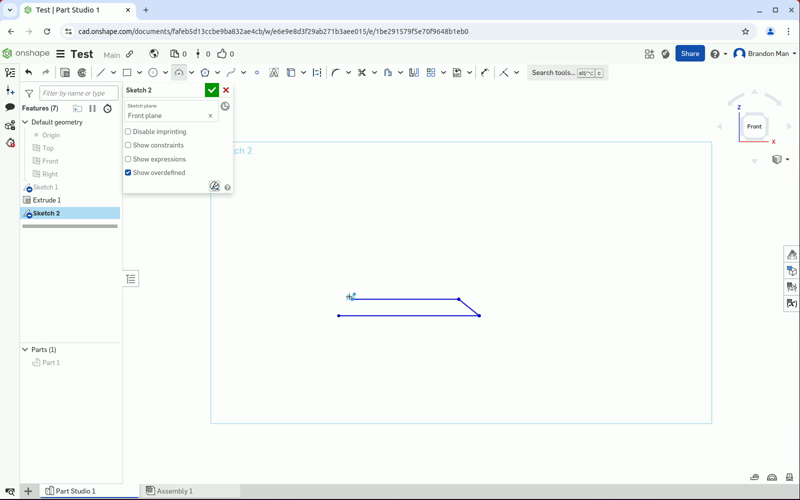
mouse_move(350, 298)
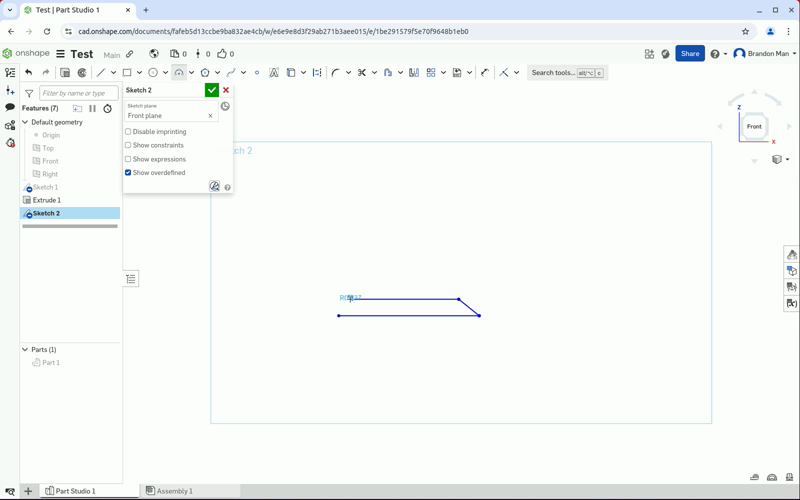
scroll(6)
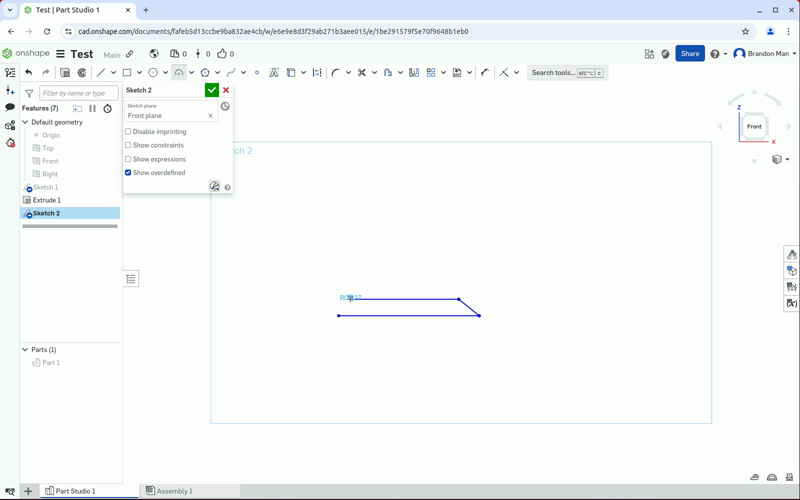
scroll(6)
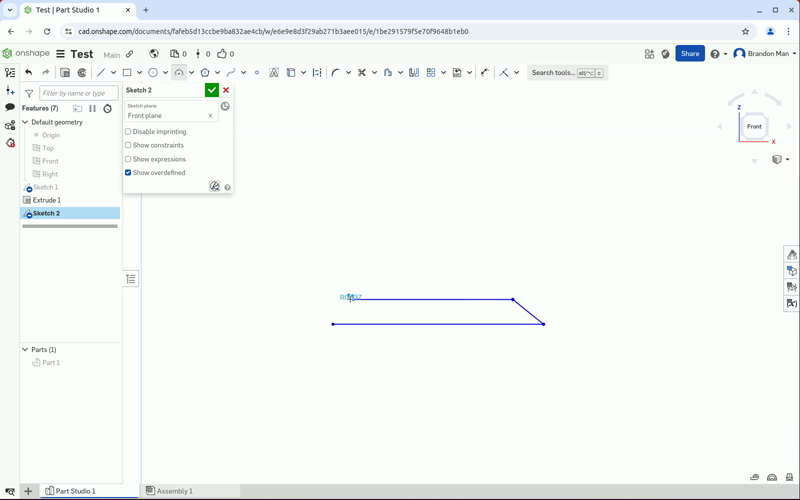
scroll(6)
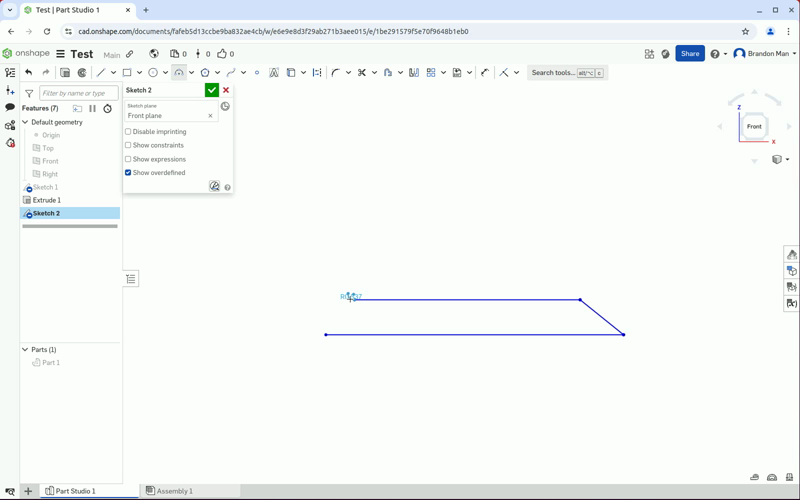
scroll(6)
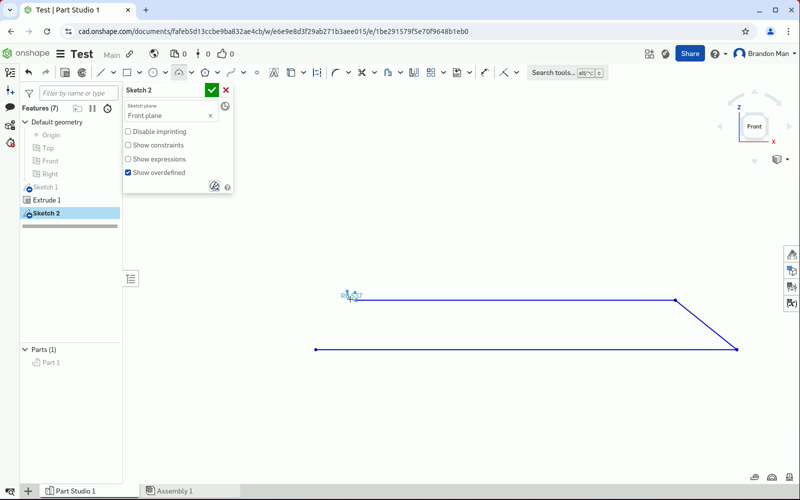
scroll(6)
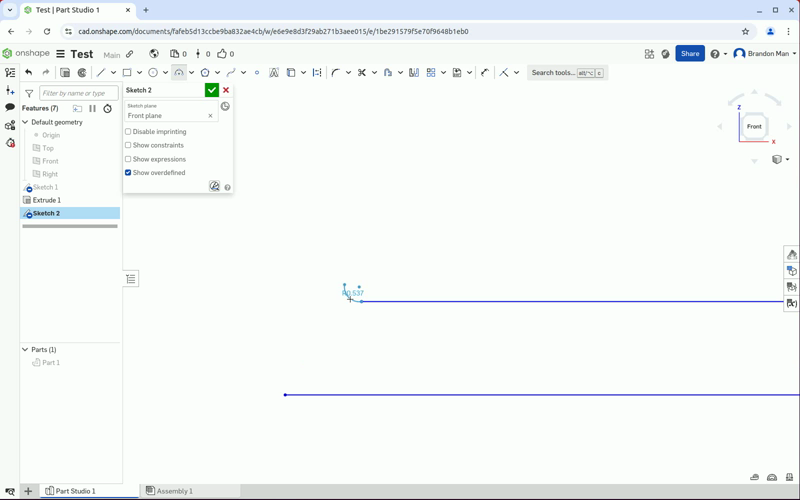
scroll(6)
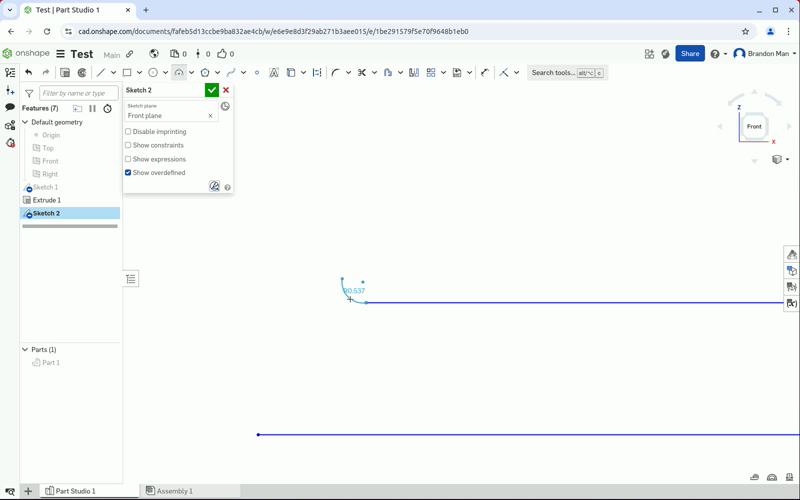
scroll(6)
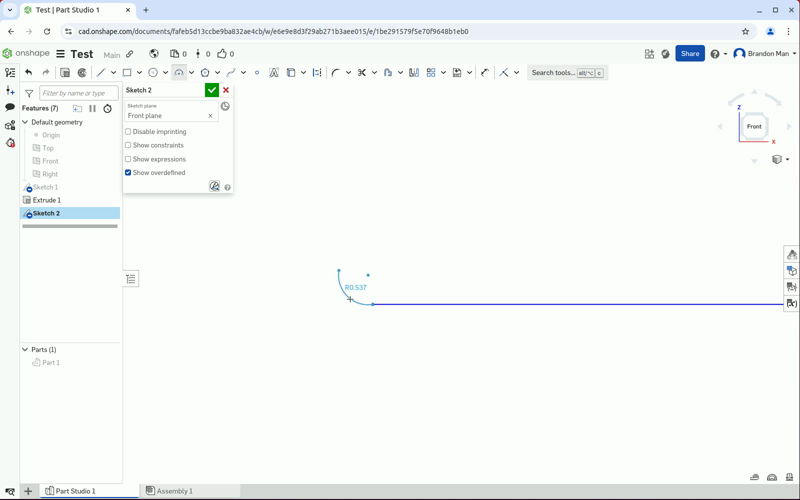
click(350, 298)
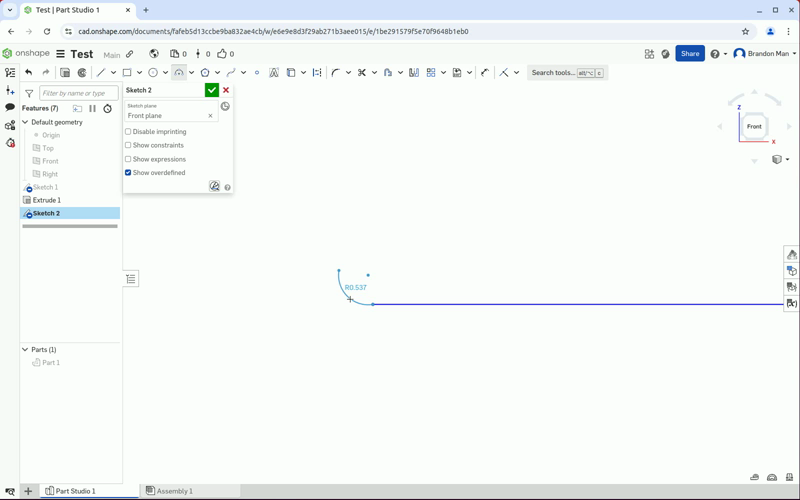
scroll(-6)
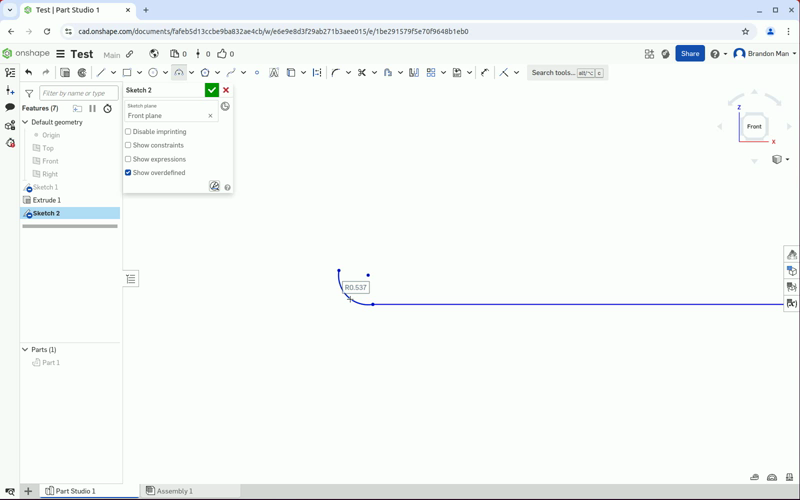
scroll(-6)
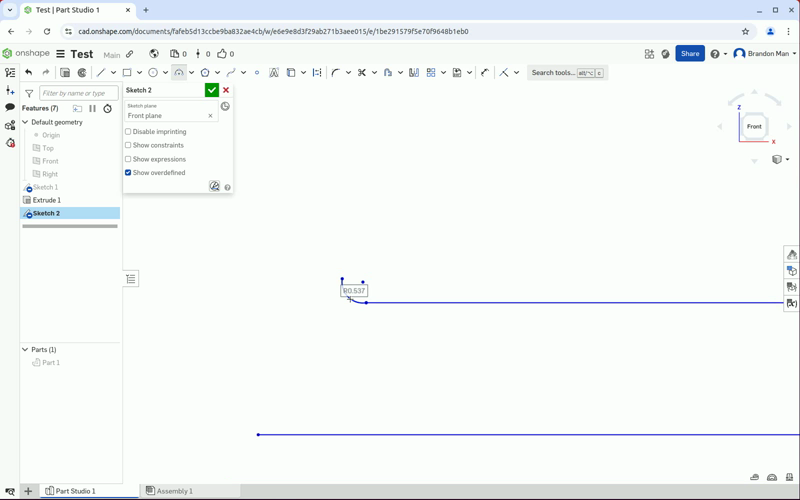
scroll(-6)
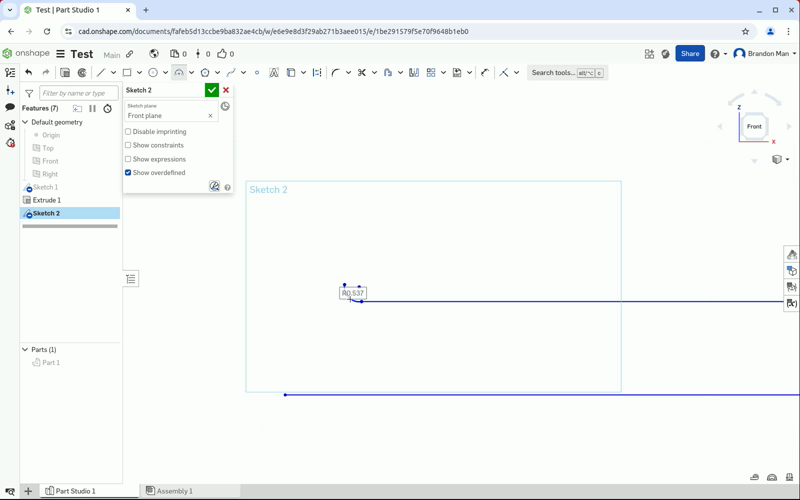
scroll(-6)
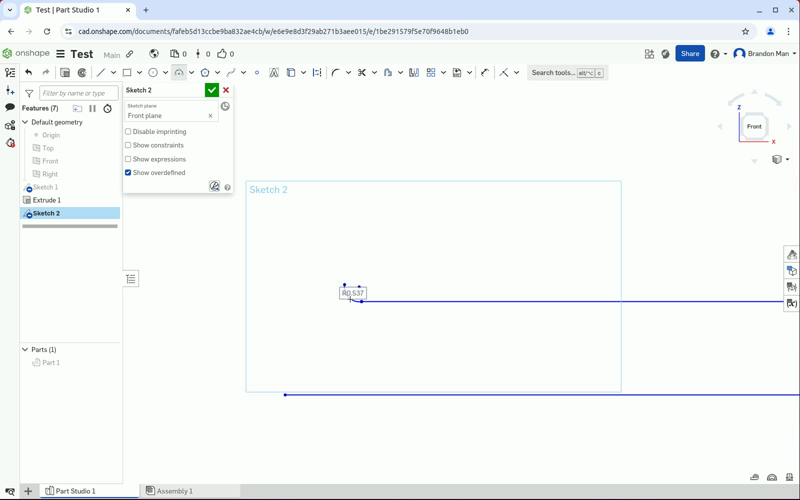
scroll(-6)
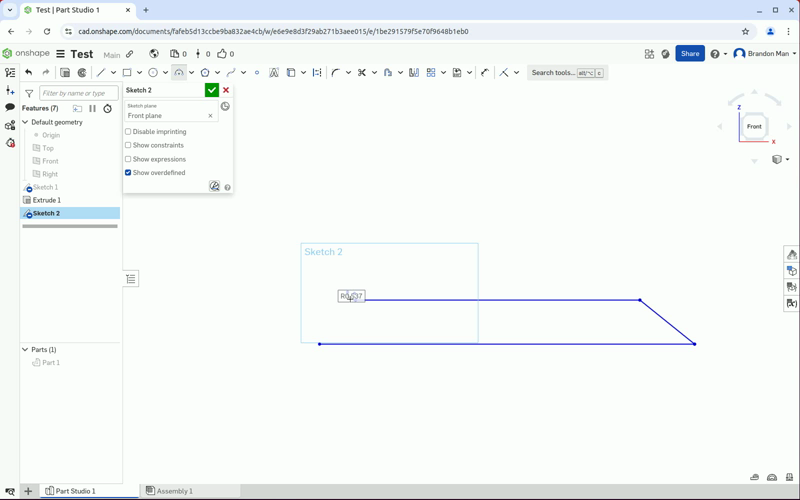
scroll(-6)
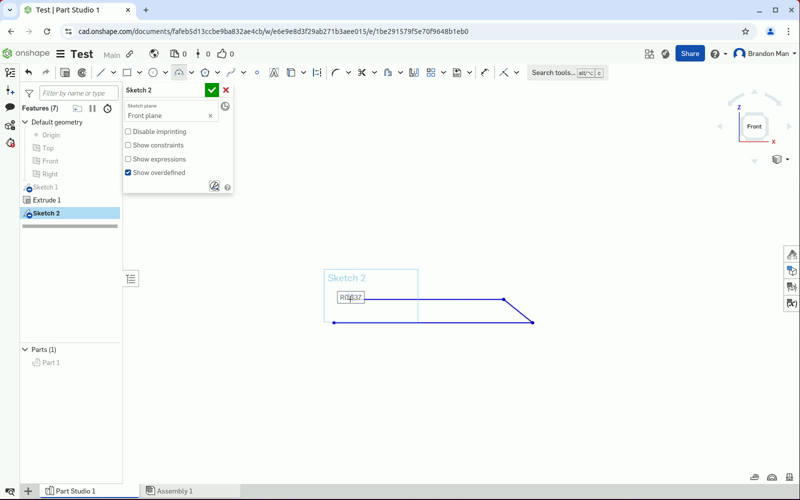
scroll(-6)
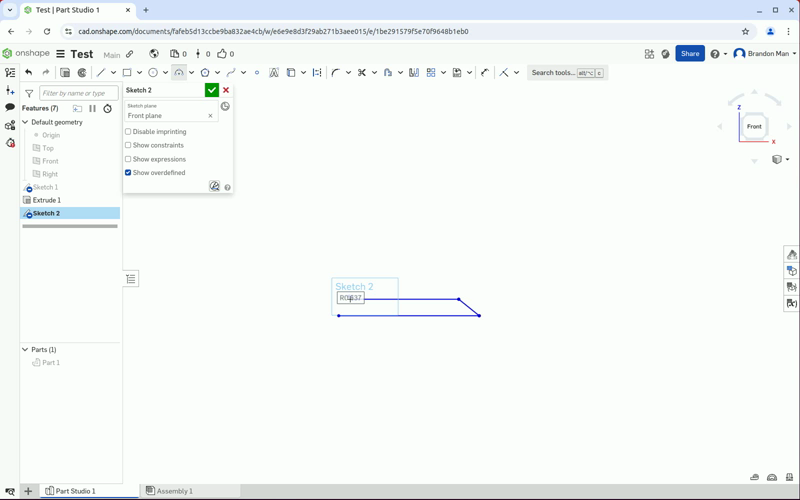
key_up(shift)
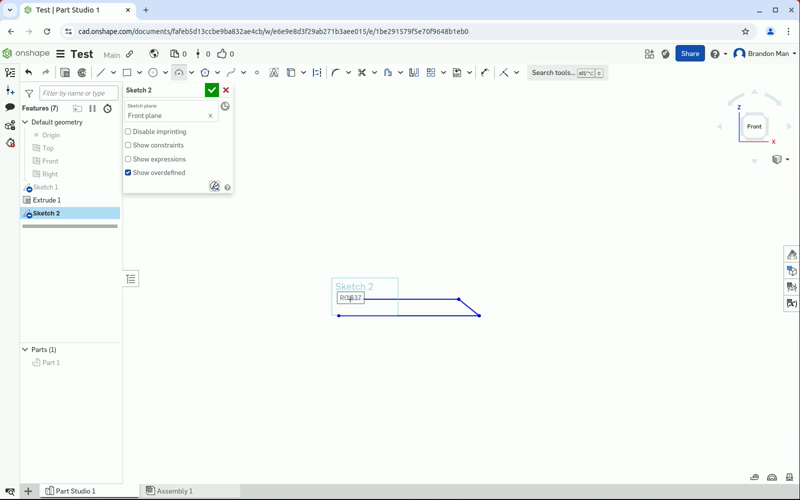
key(esc)
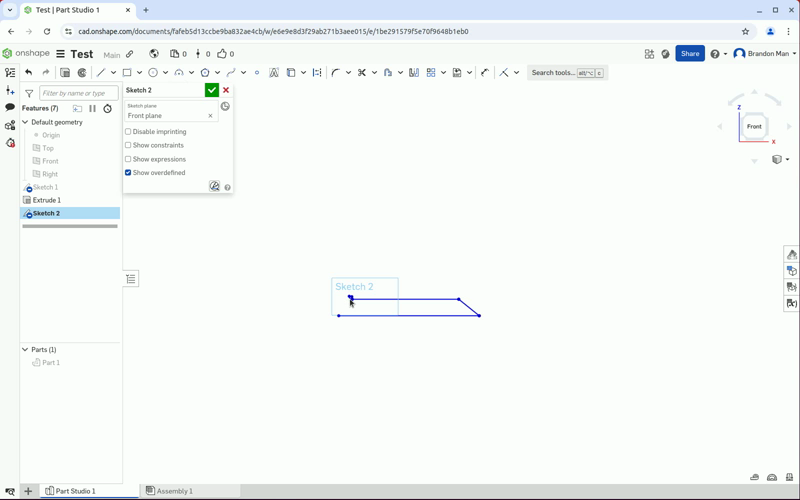
key(l)
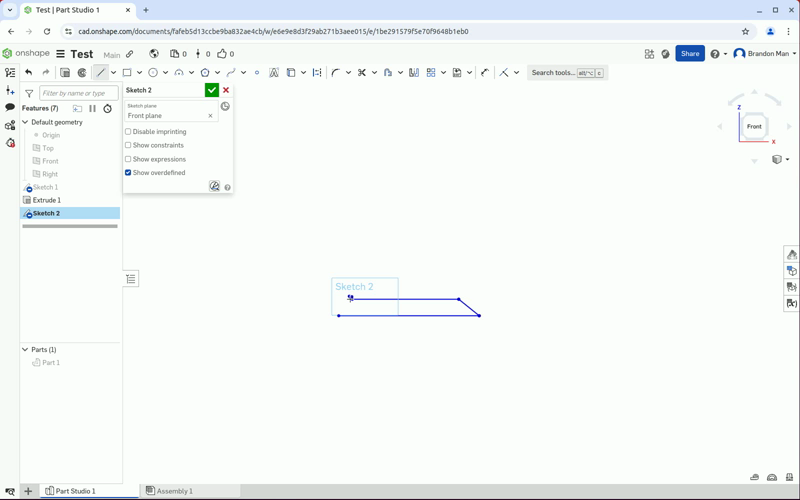
mouse_move(349, 296)
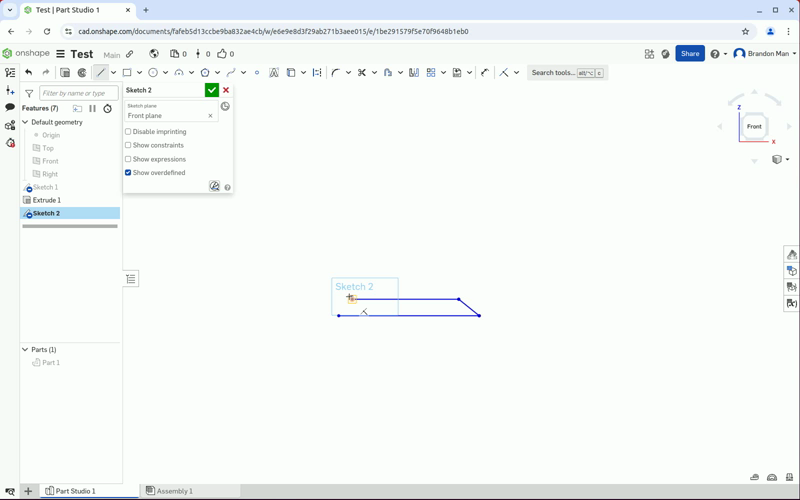
scroll(6)
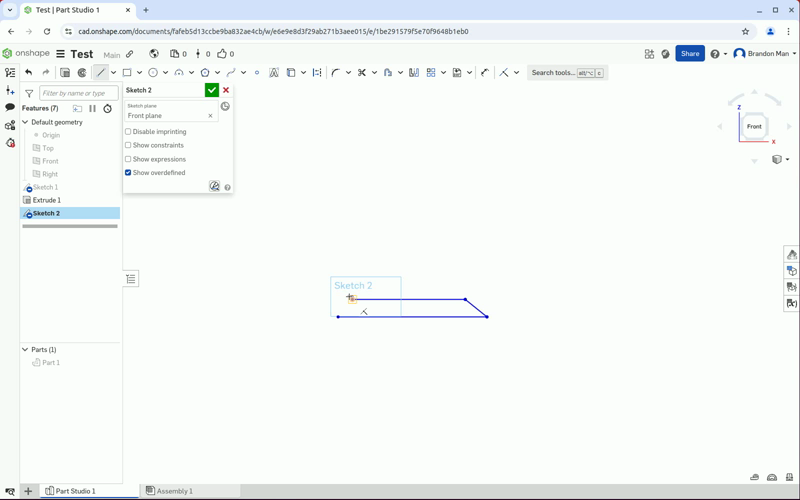
scroll(6)
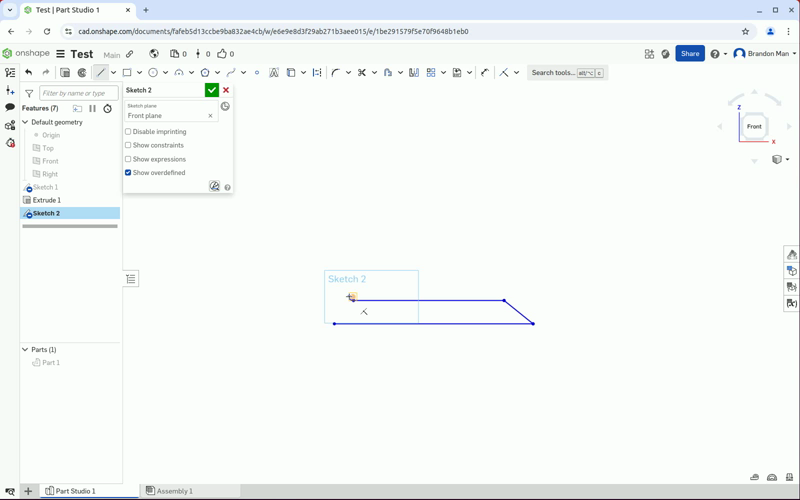
scroll(6)
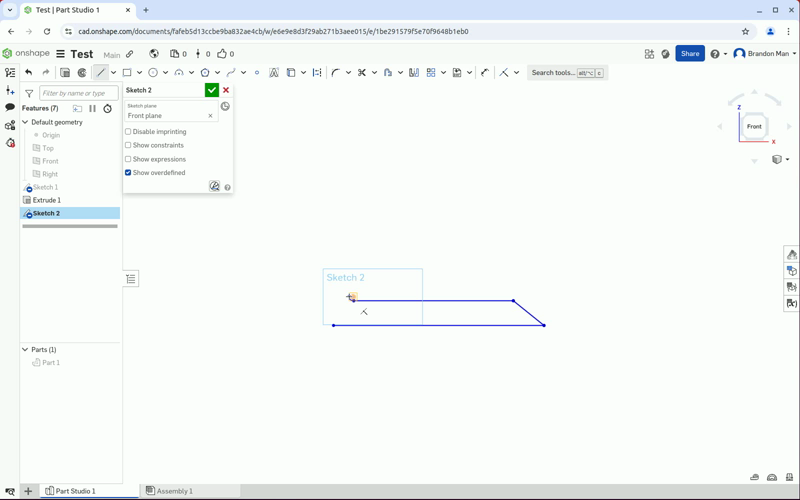
scroll(6)
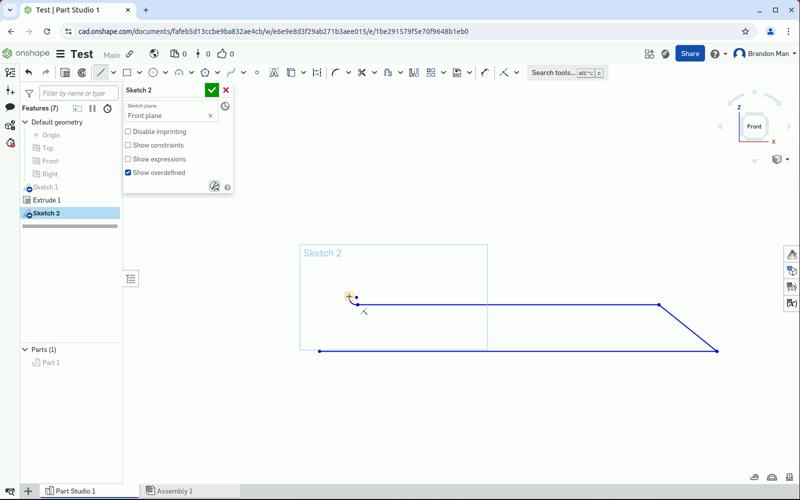
scroll(6)
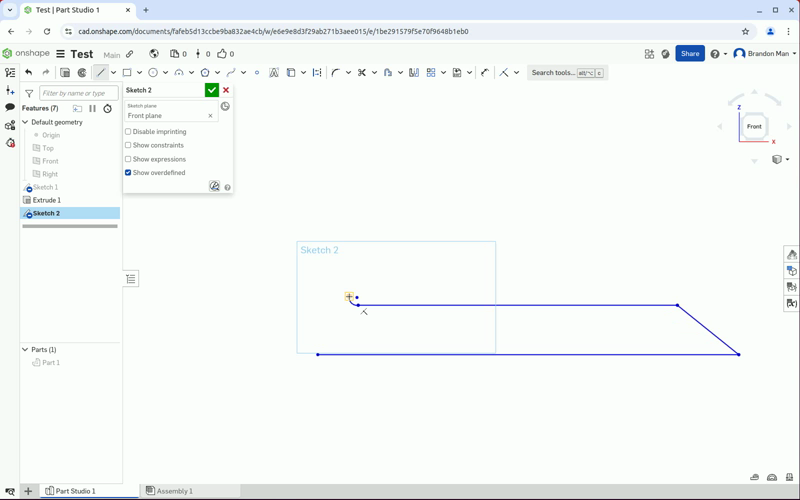
scroll(6)
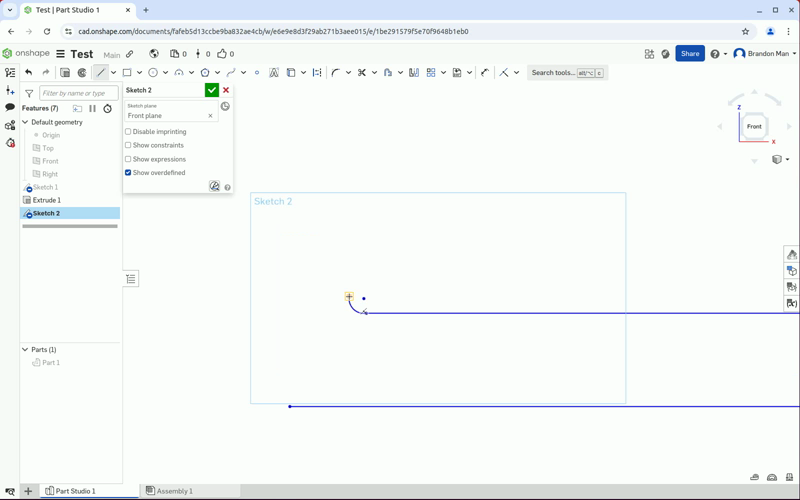
scroll(6)
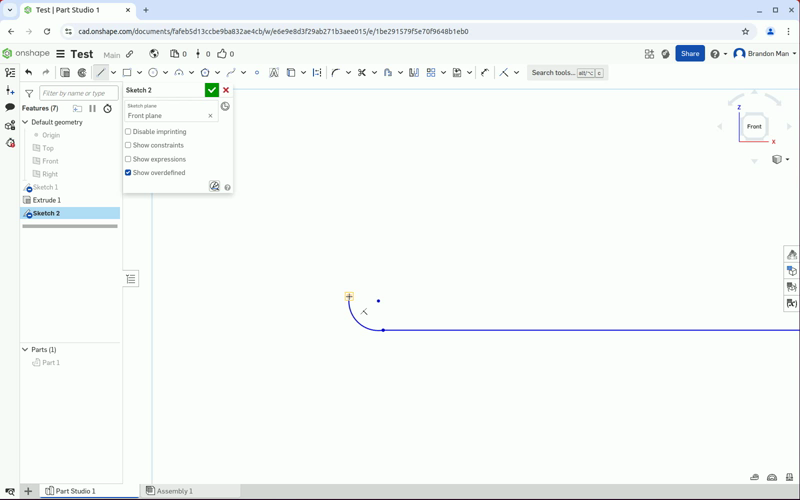
click(349, 296)
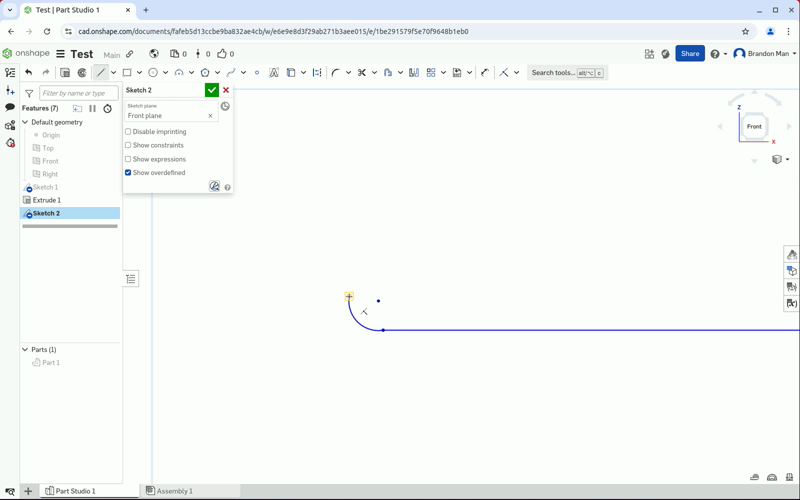
scroll(-6)
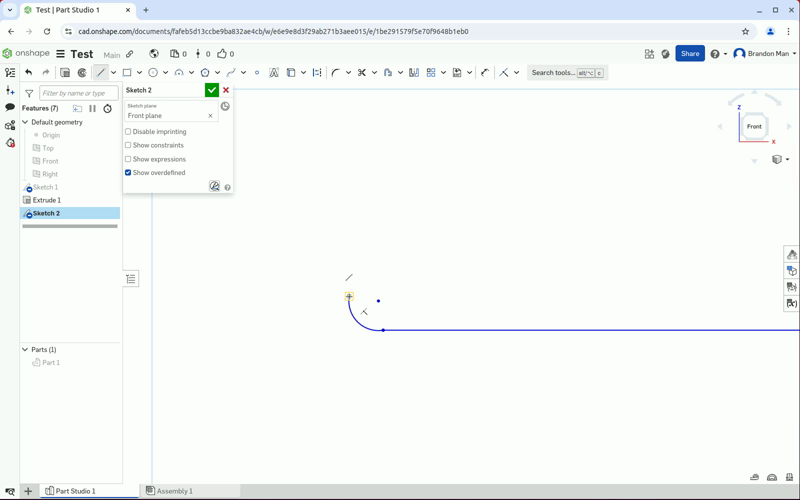
scroll(-6)
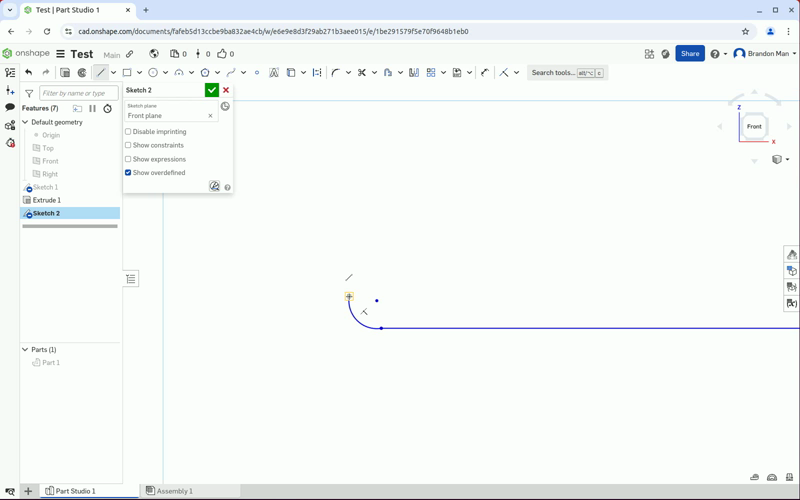
scroll(-6)
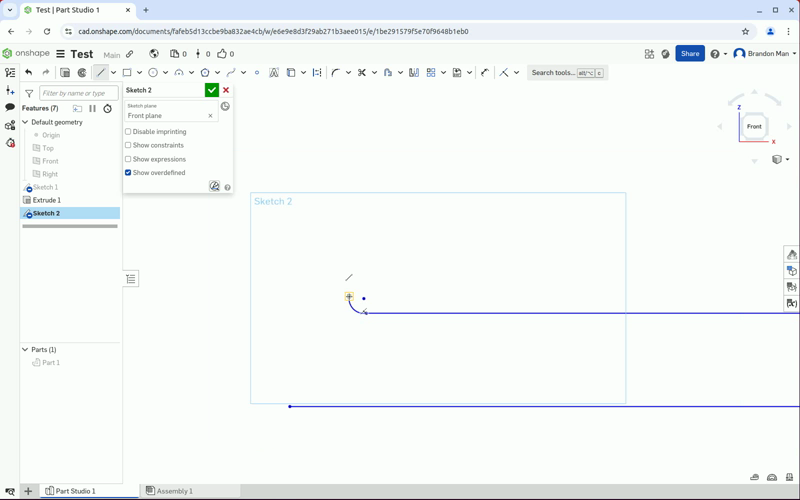
scroll(-6)
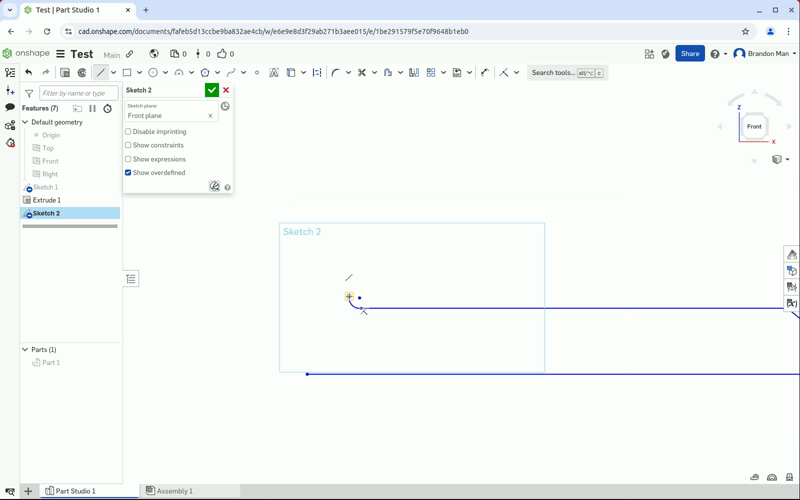
scroll(-6)
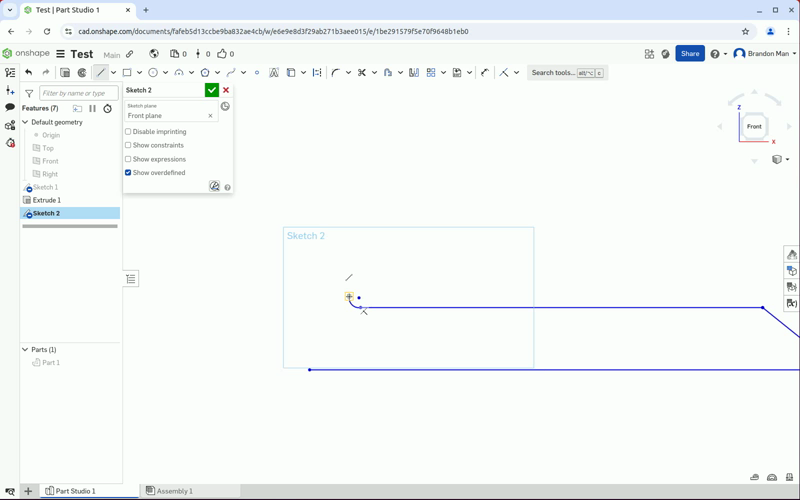
scroll(-6)
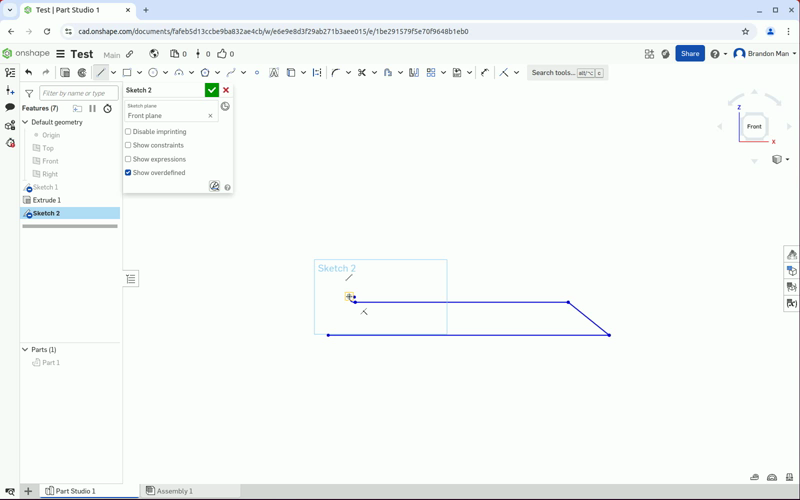
scroll(-6)
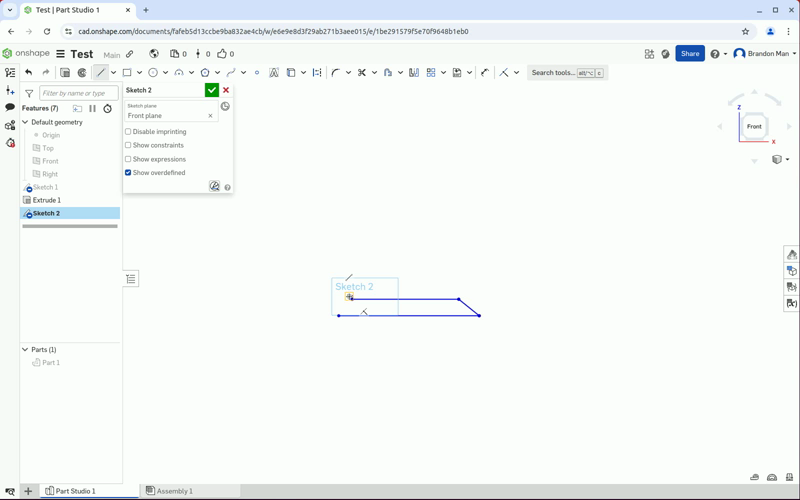
key_down(shift)
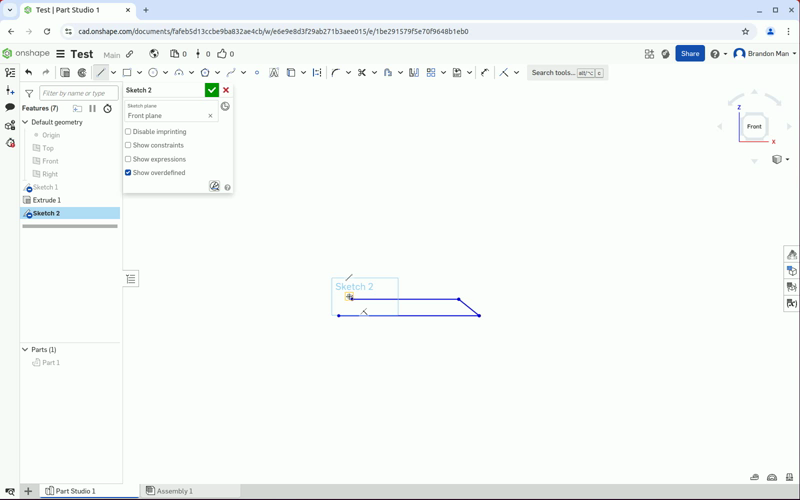
mouse_move(379, 296)
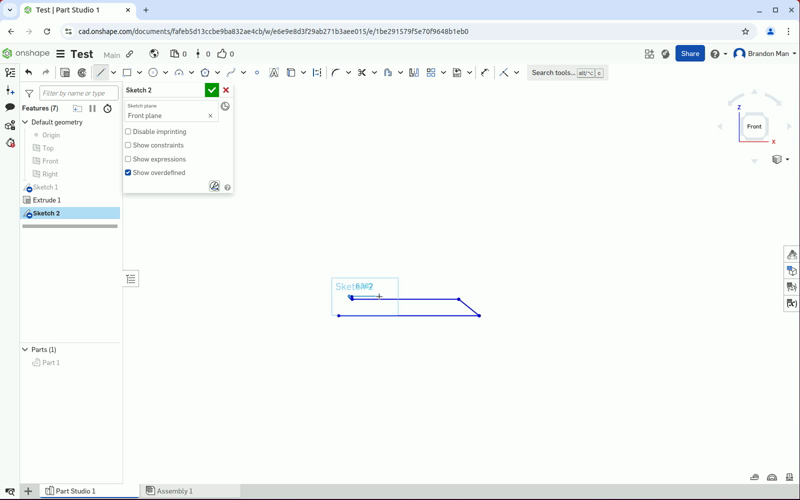
mouse_move(349, 290)
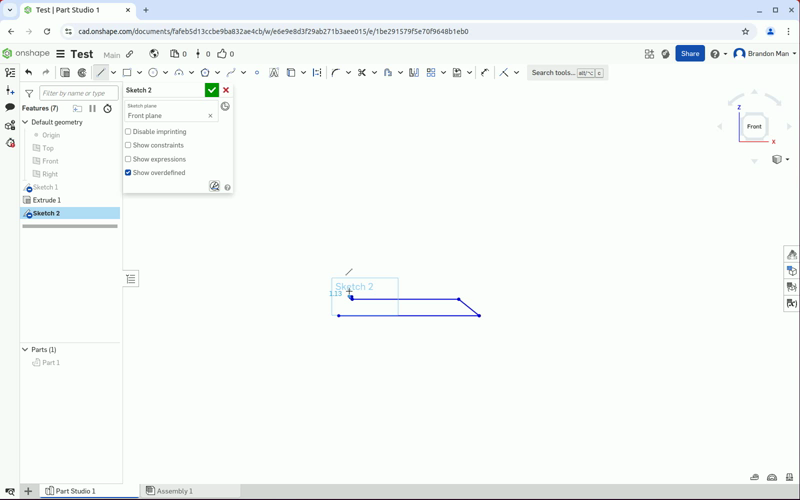
scroll(6)
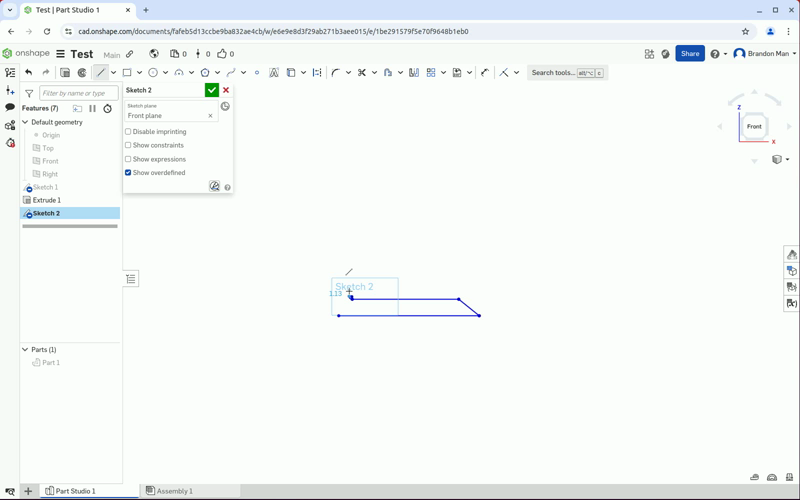
scroll(6)
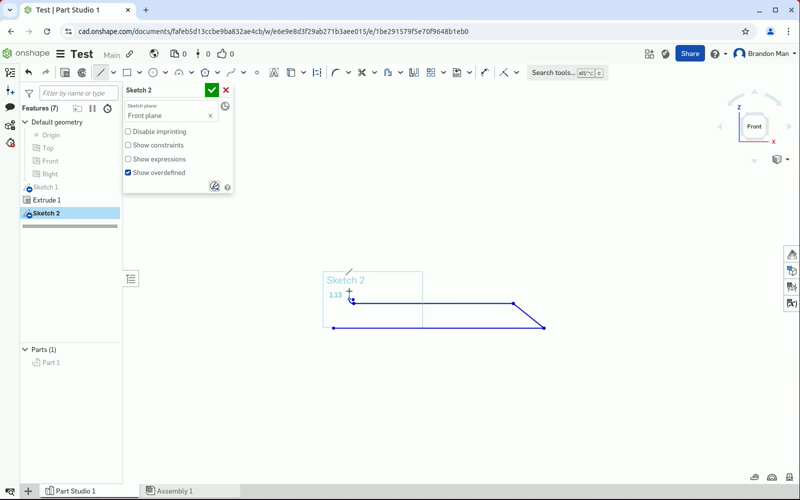
scroll(6)
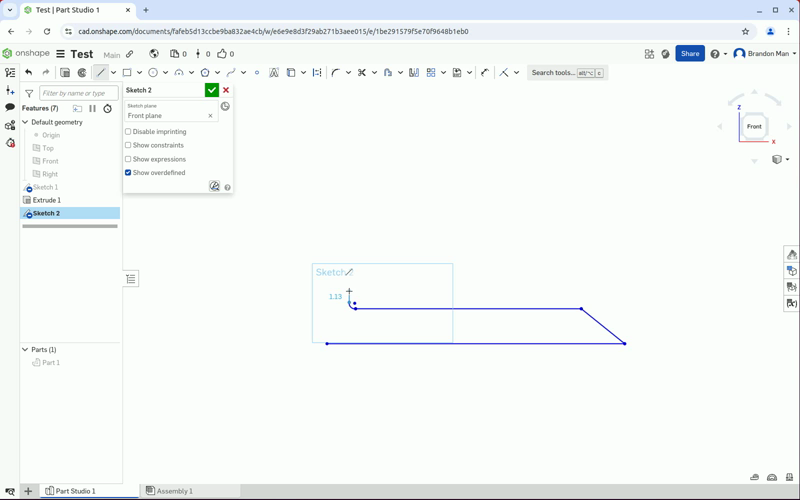
scroll(6)
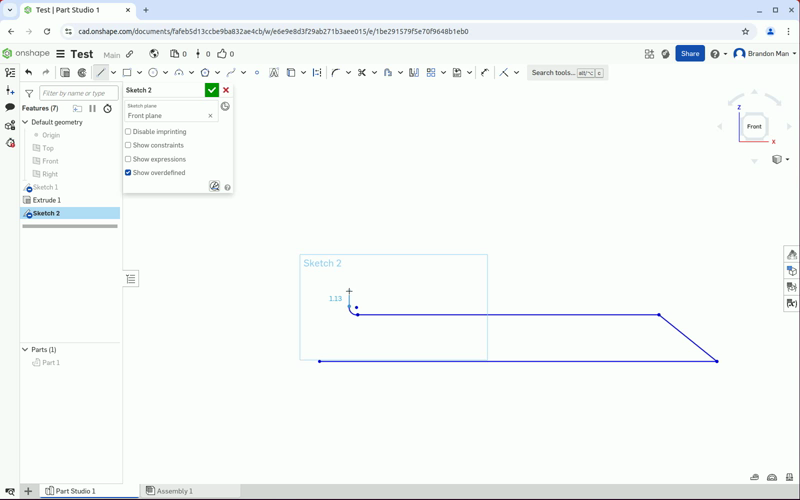
scroll(6)
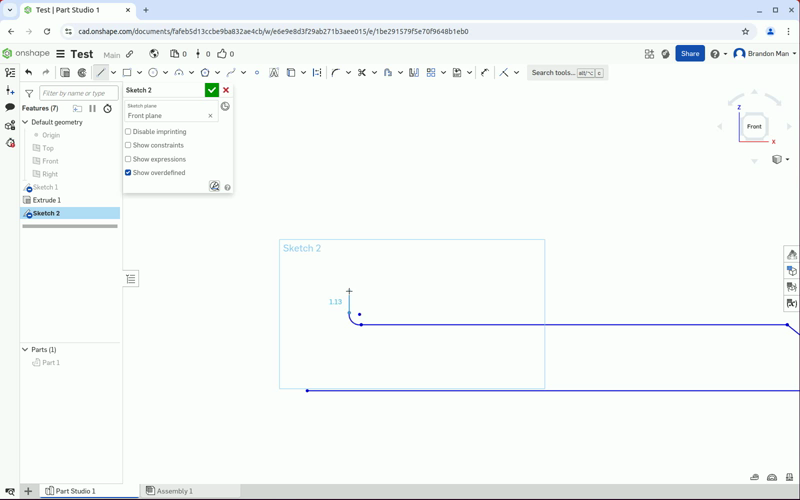
scroll(6)
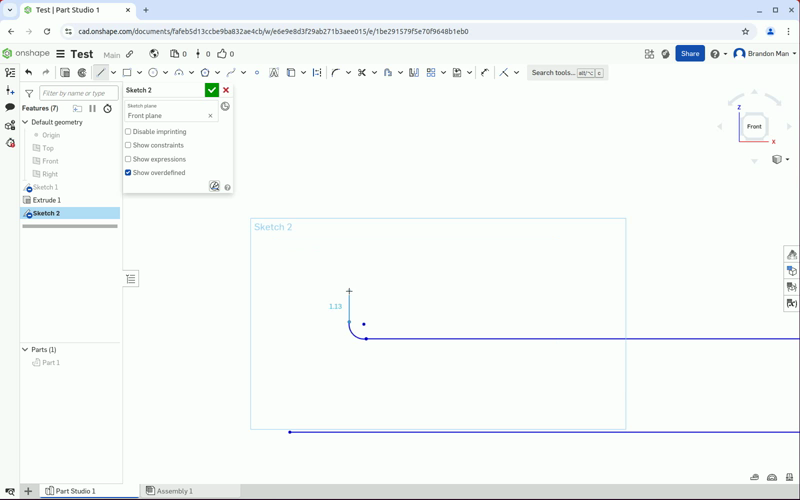
scroll(6)
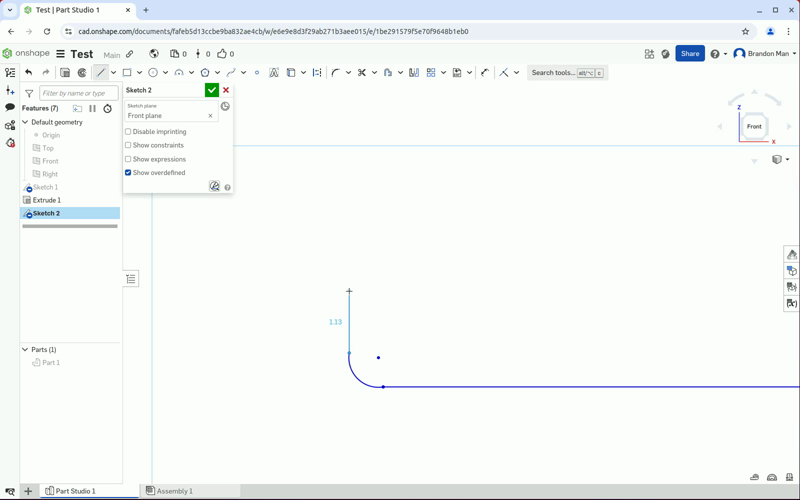
click(349, 290)
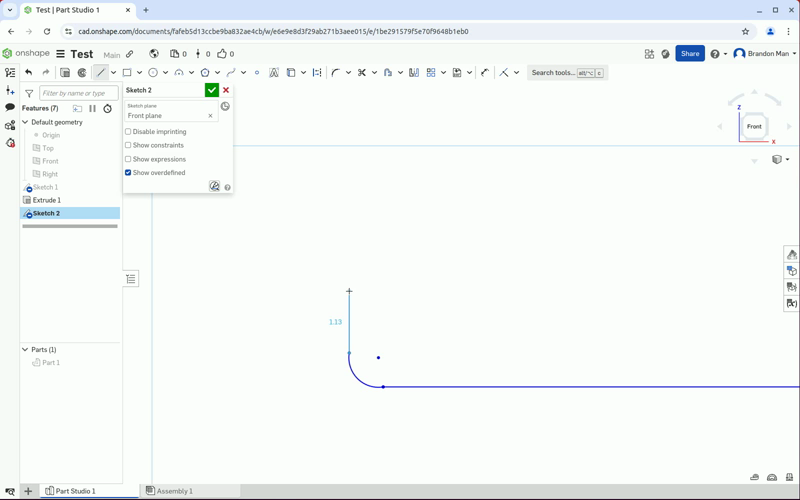
scroll(-6)
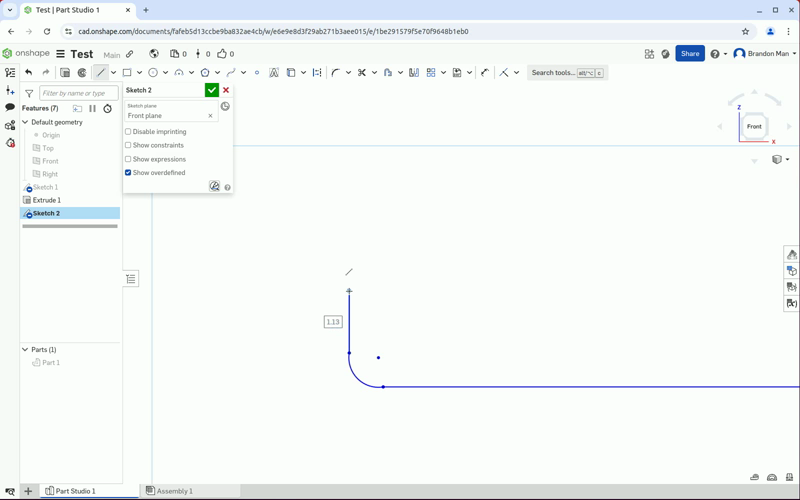
scroll(-6)
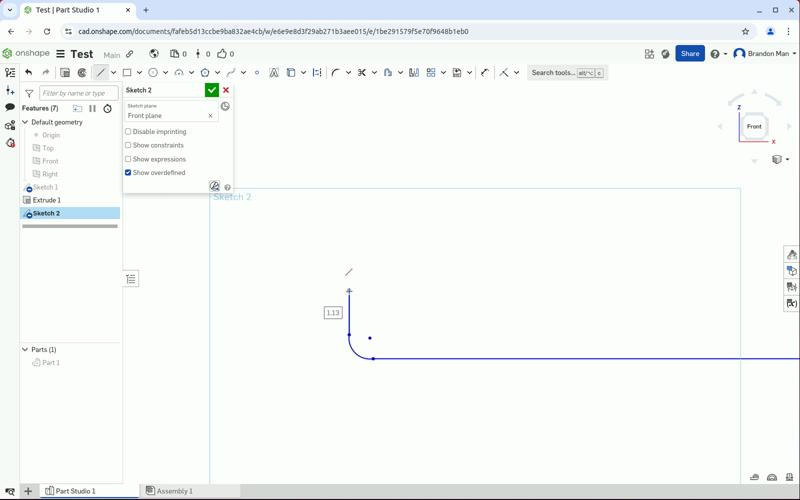
scroll(-6)
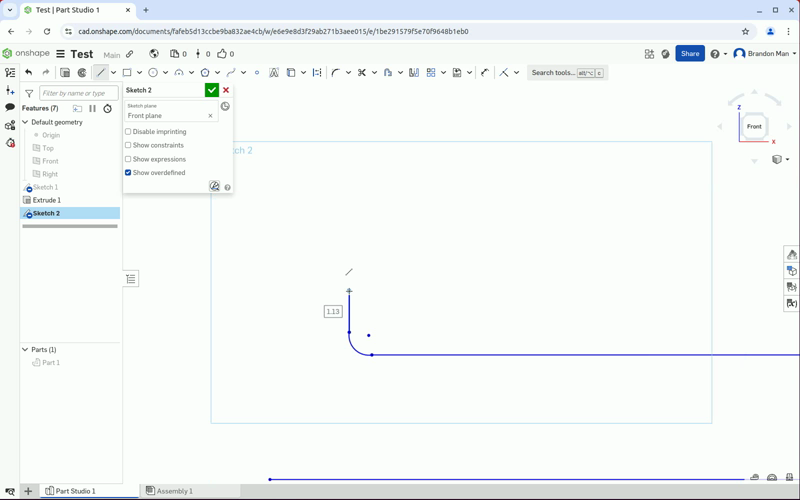
scroll(-6)
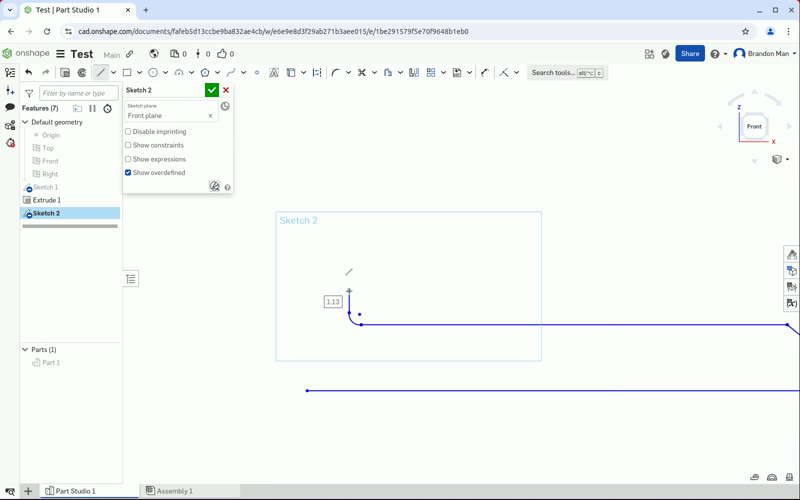
scroll(-6)
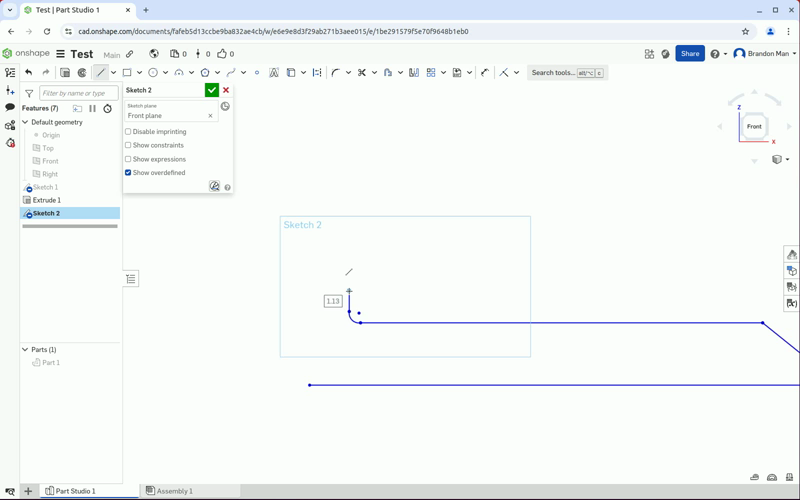
scroll(-6)
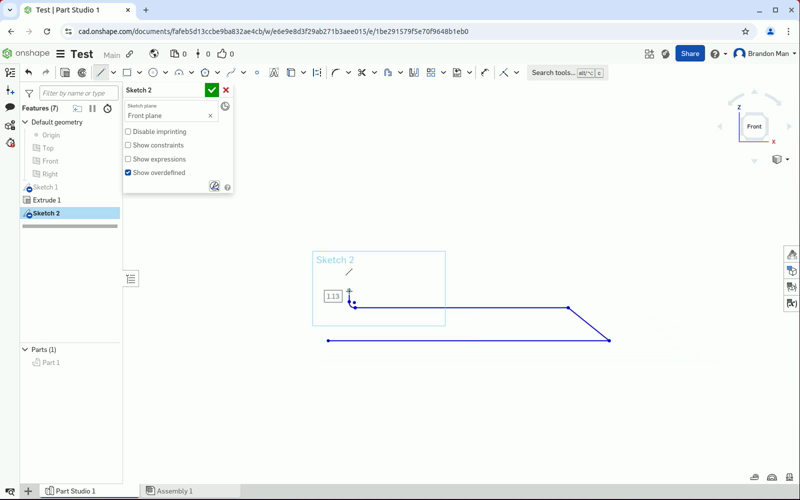
scroll(-6)
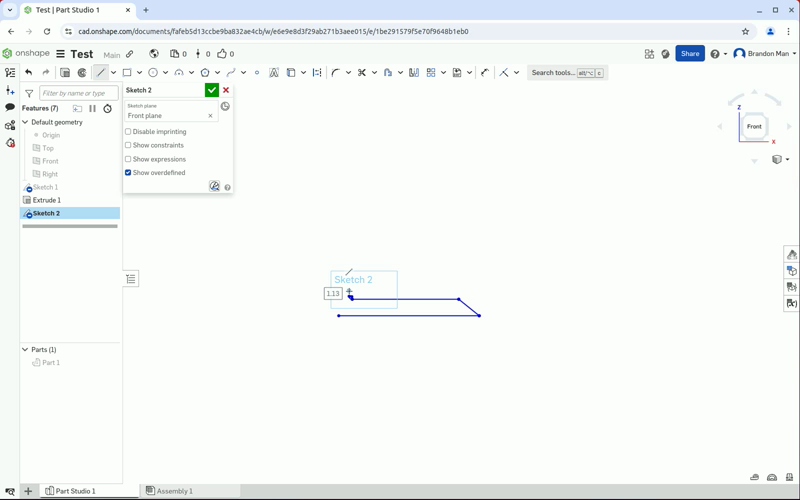
key_up(shift)
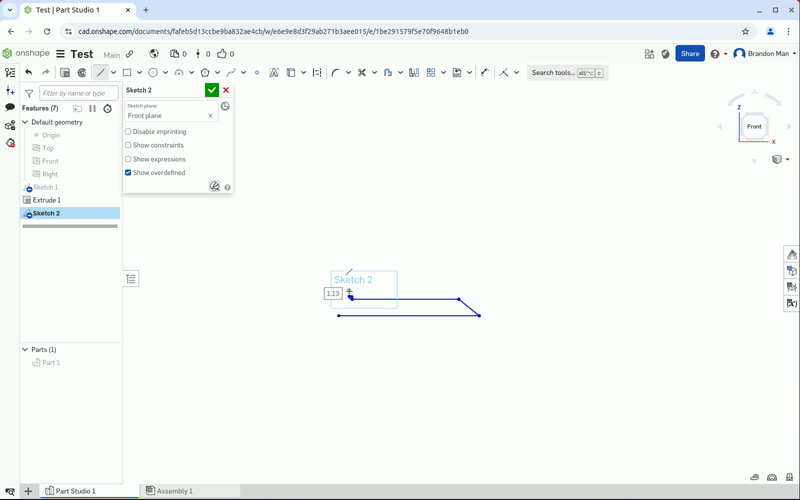
key_down(shift)
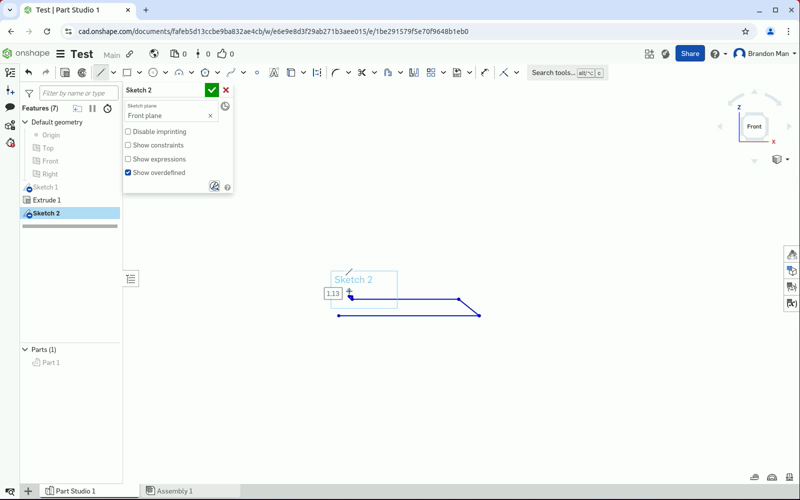
mouse_move(379, 290)
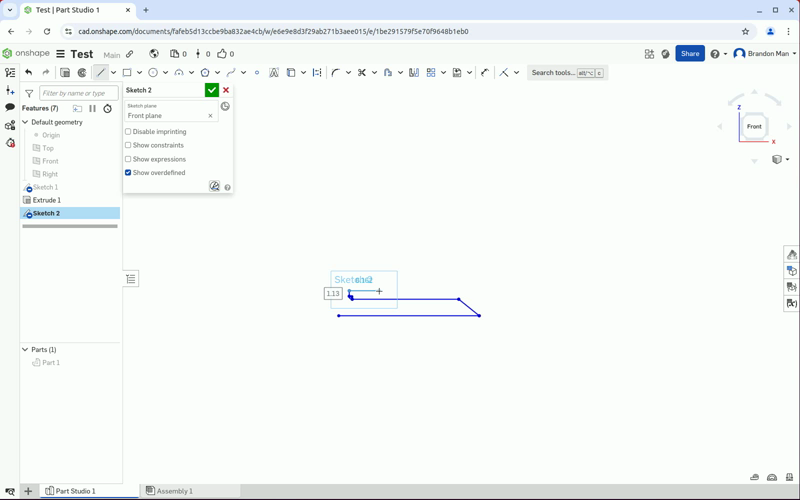
mouse_move(341, 290)
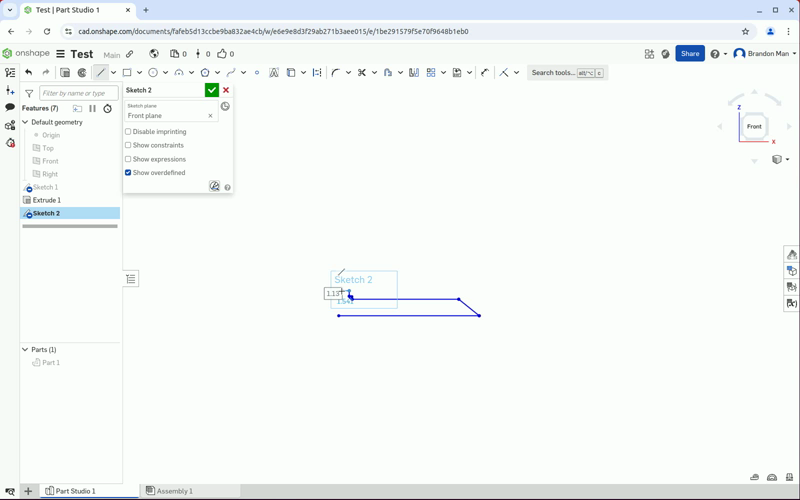
scroll(6)
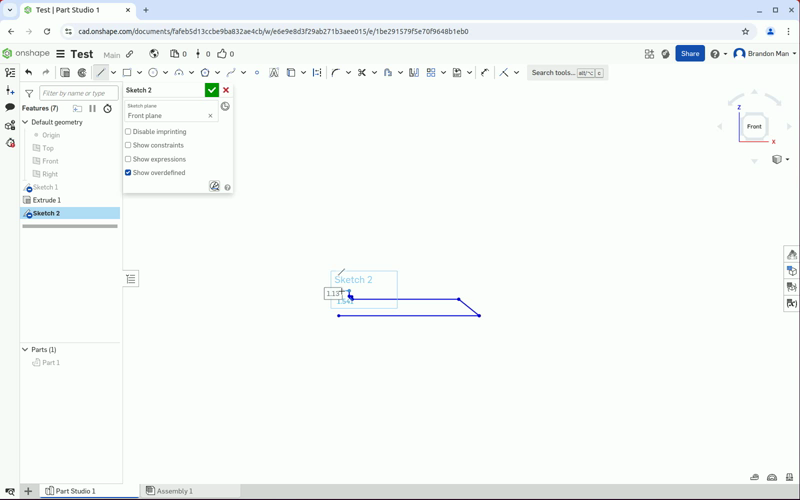
scroll(6)
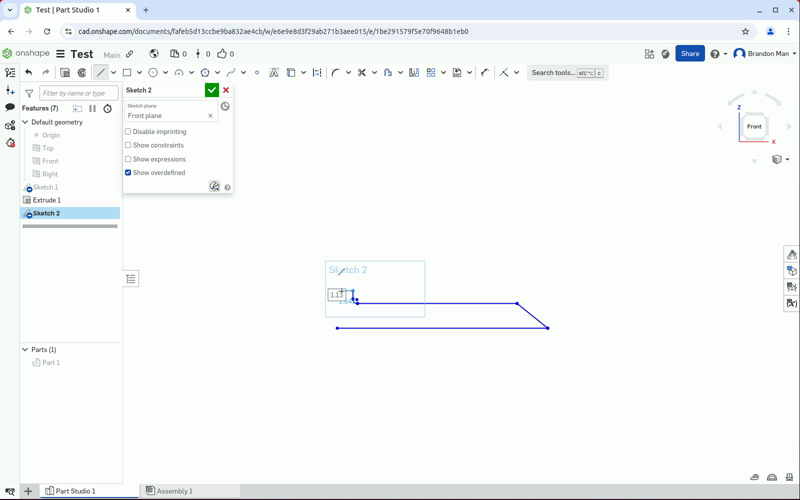
scroll(6)
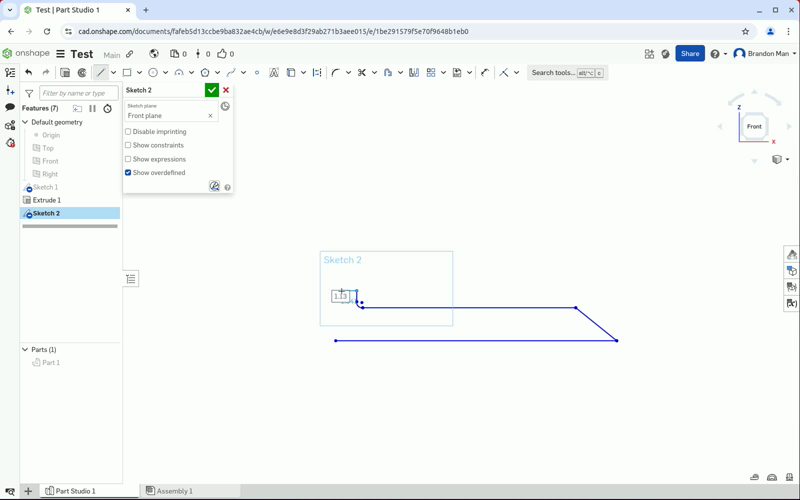
scroll(6)
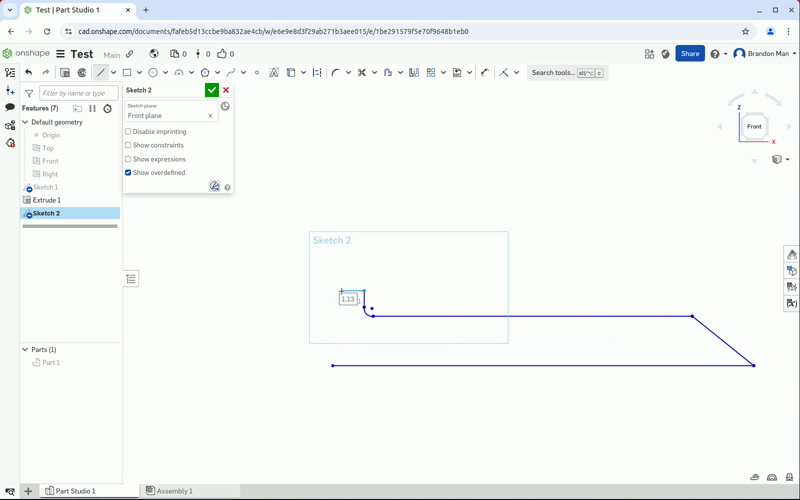
scroll(6)
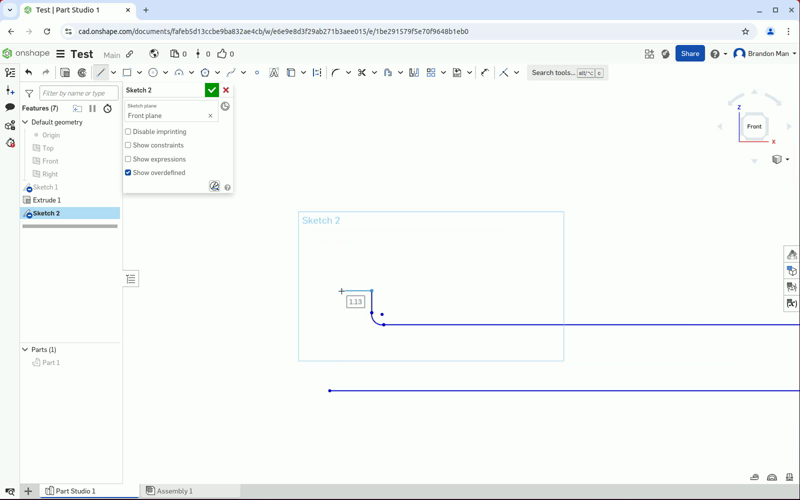
scroll(6)
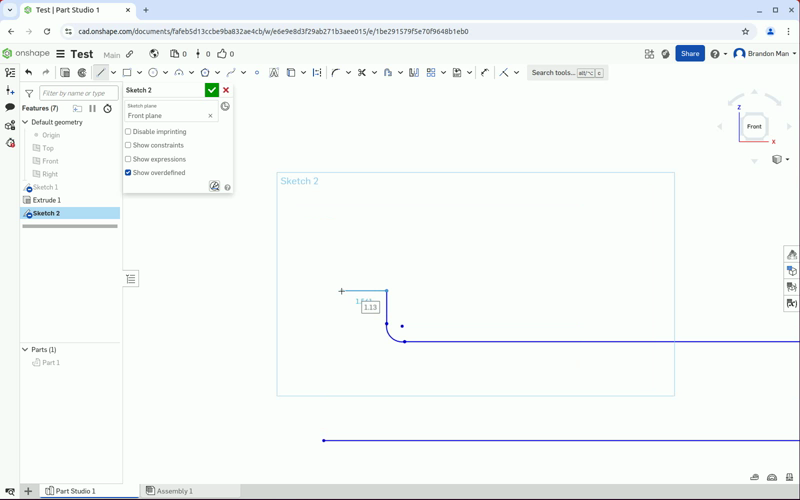
scroll(6)
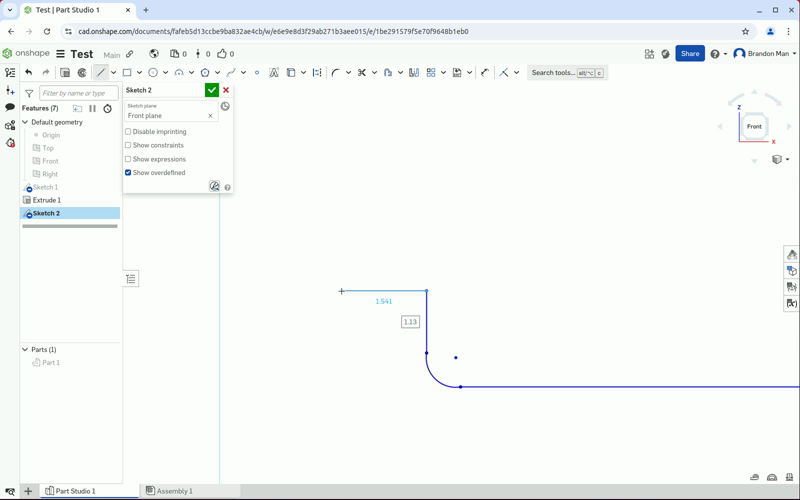
click(341, 290)
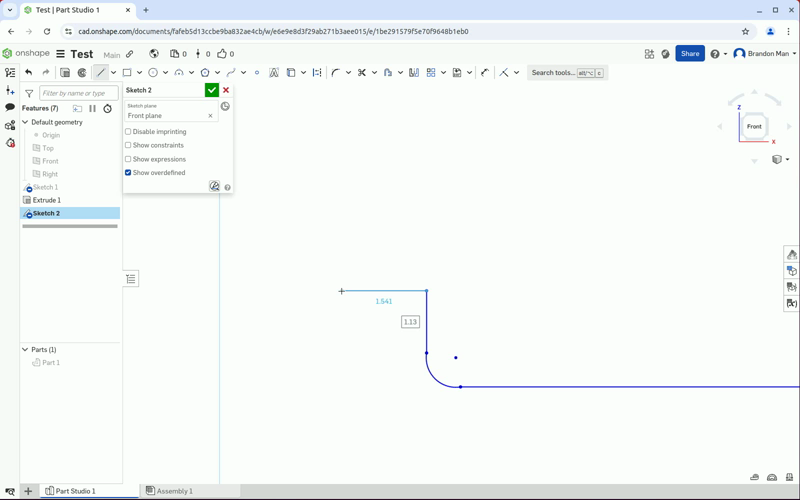
scroll(-6)
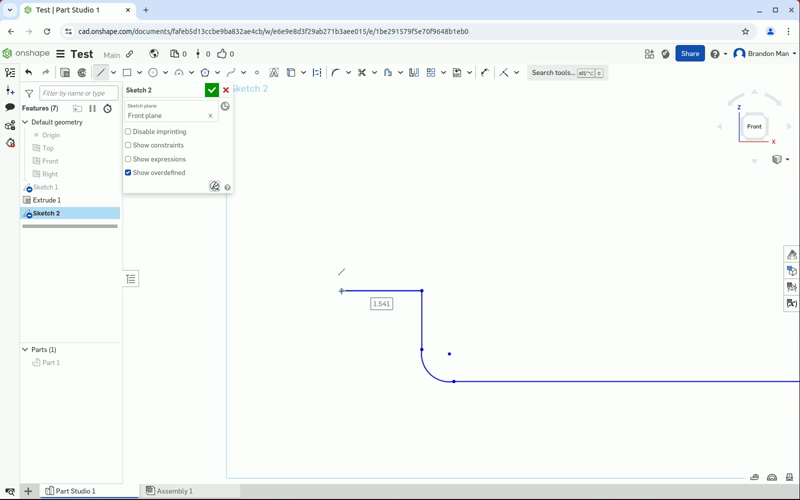
scroll(-6)
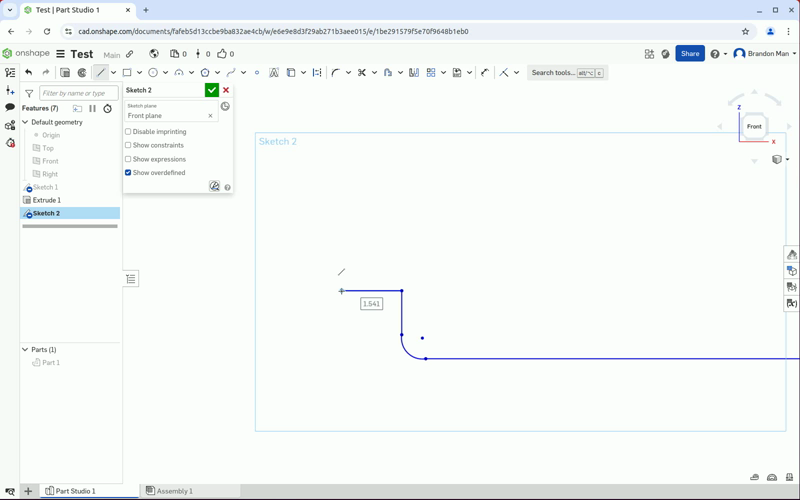
scroll(-6)
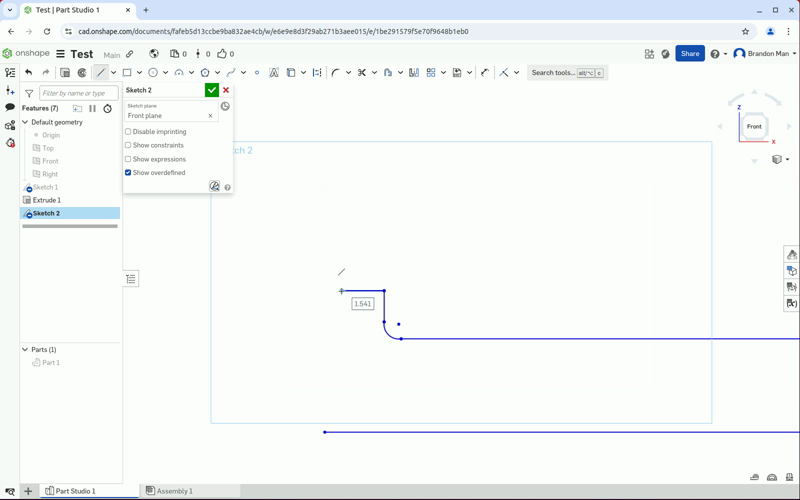
scroll(-6)
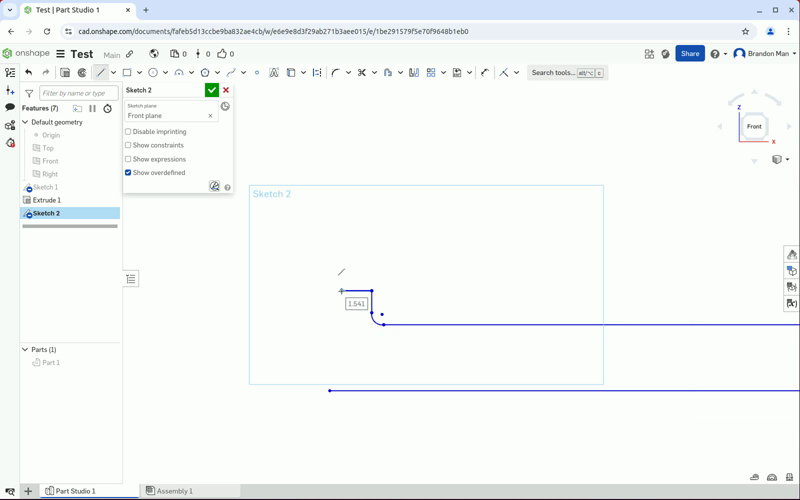
scroll(-6)
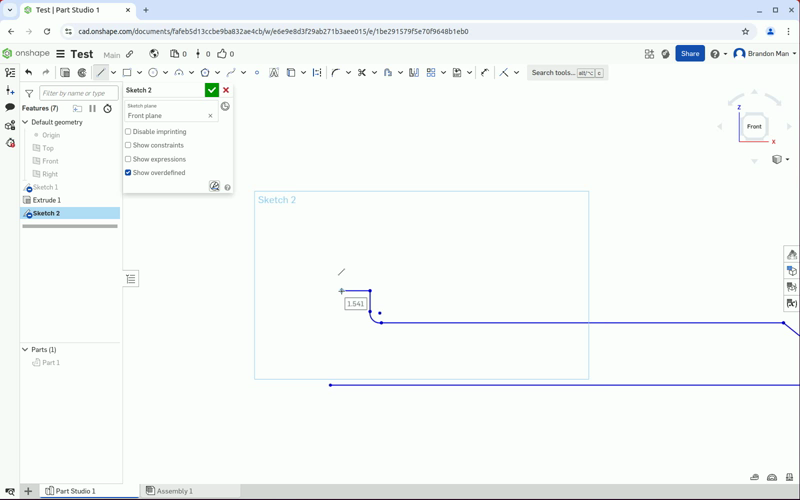
scroll(-6)
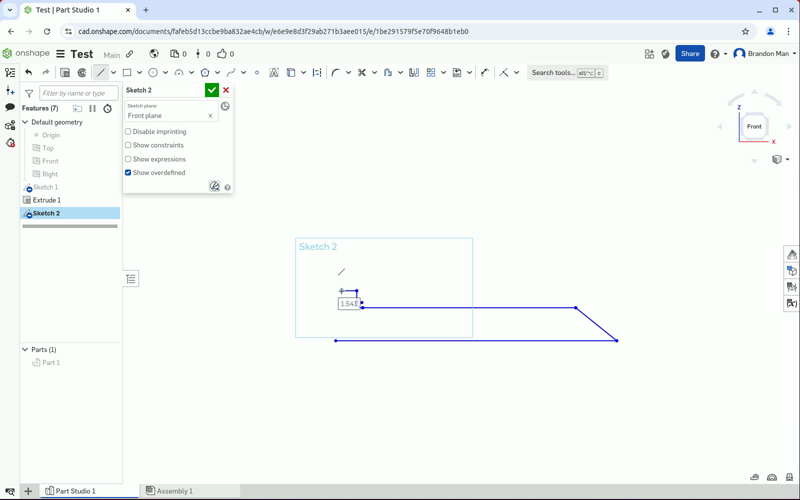
scroll(-6)
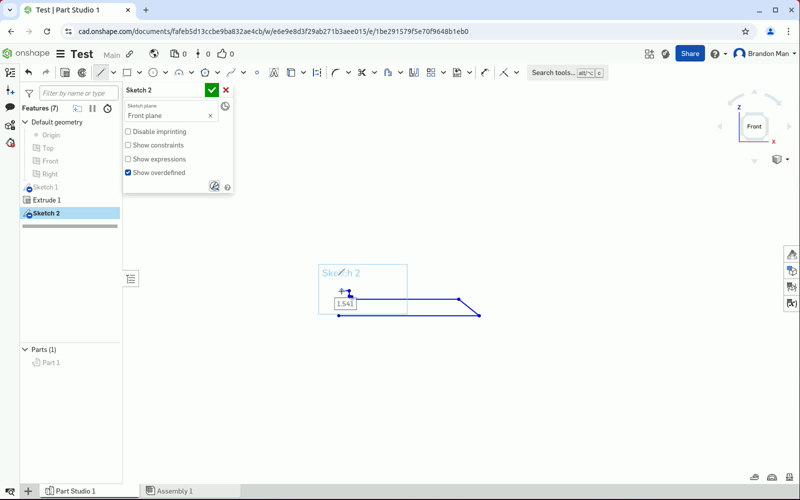
key_up(shift)
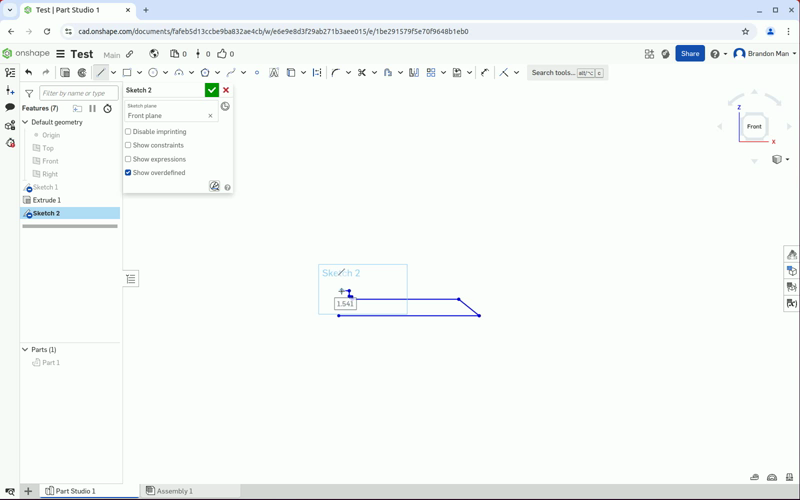
mouse_move(371, 290)
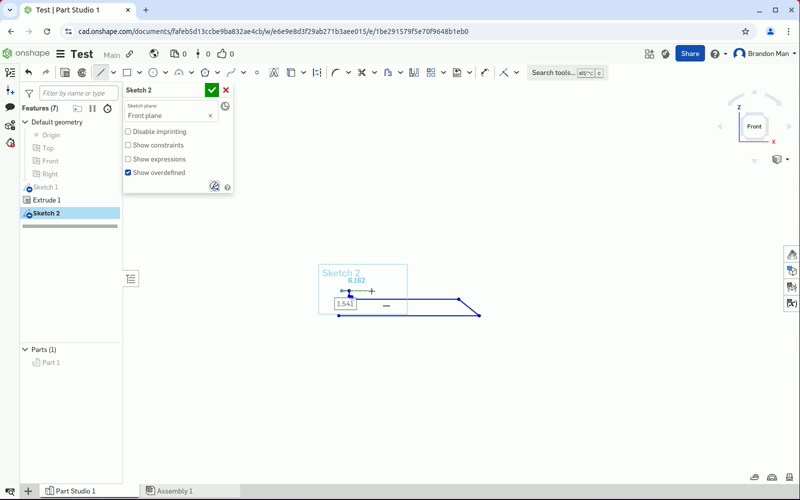
key_down(shift)
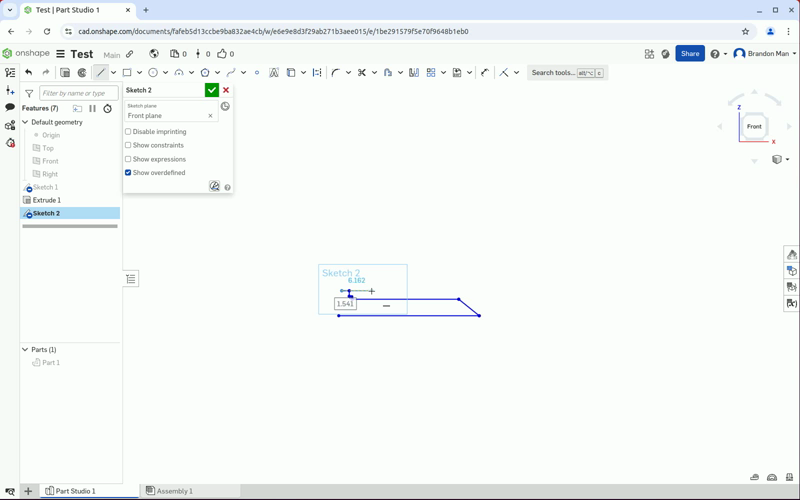
mouse_move(338, 315)
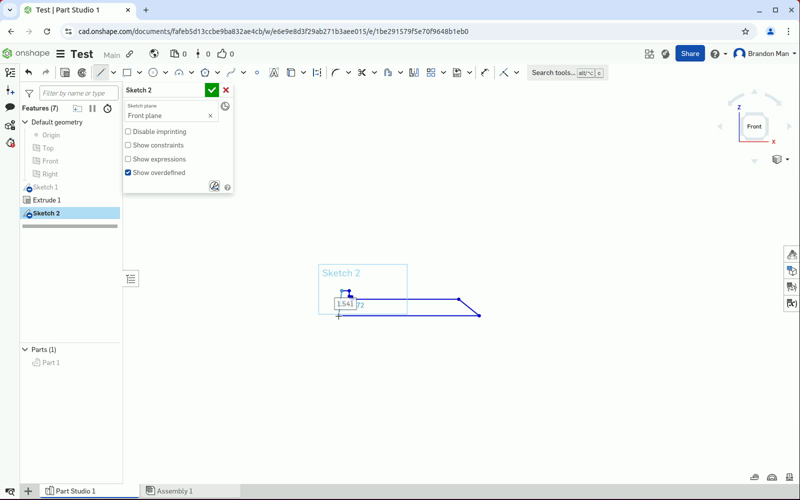
key_up(shift)
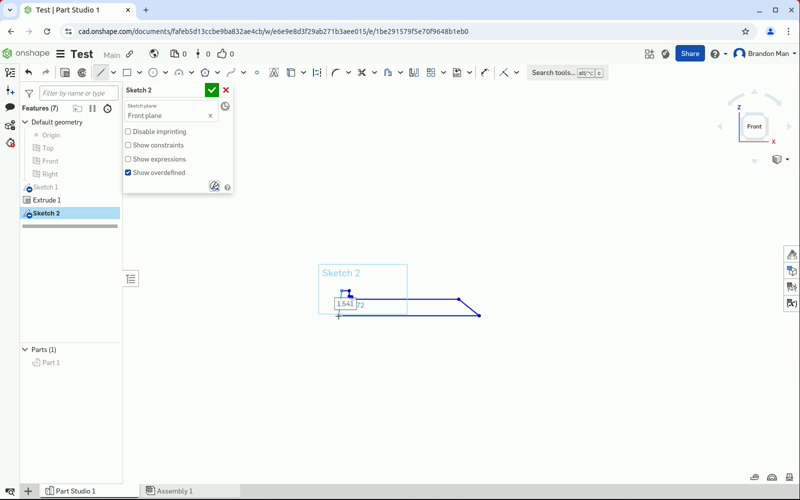
click(338, 315)
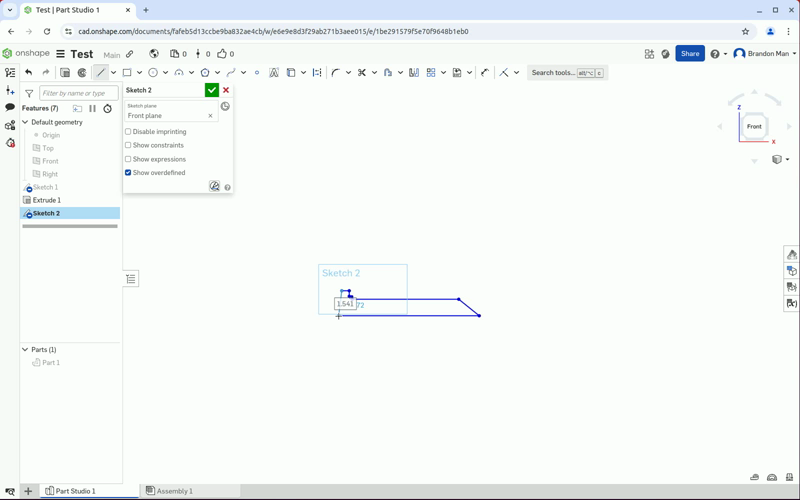
key(esc)
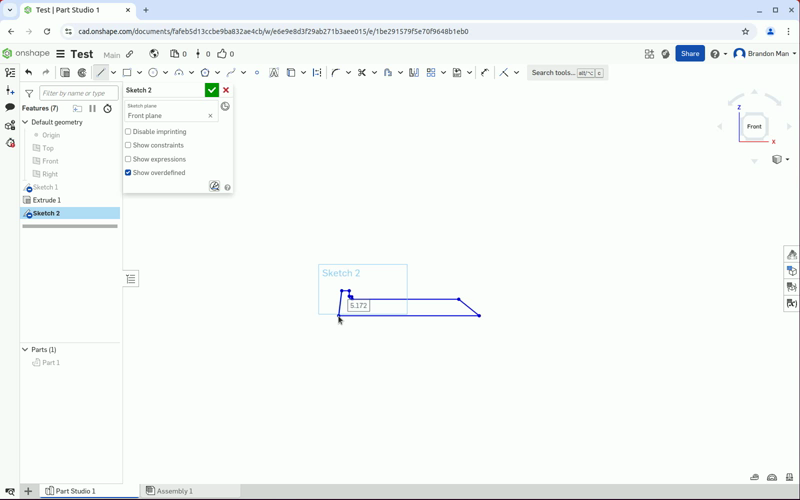
mouse_move(355, 312)
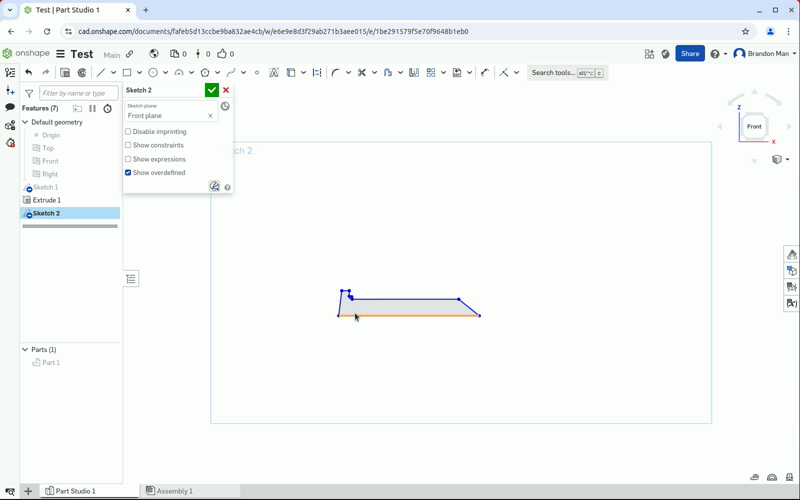
click(355, 312)
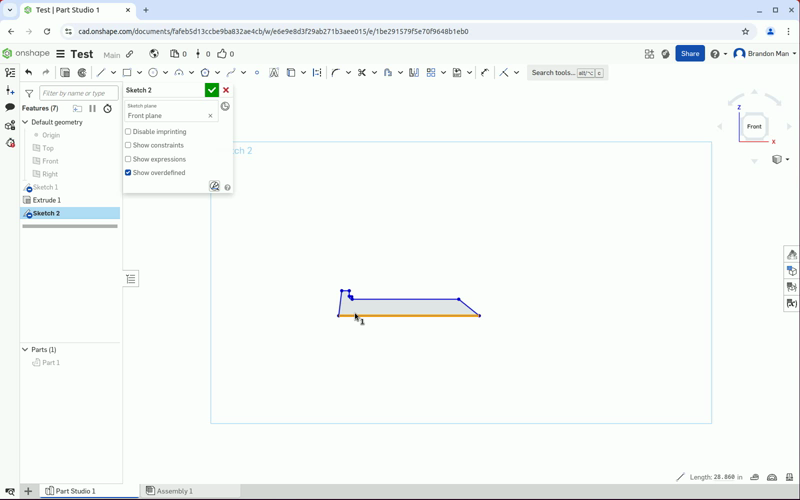
mouse_move(73, 352)
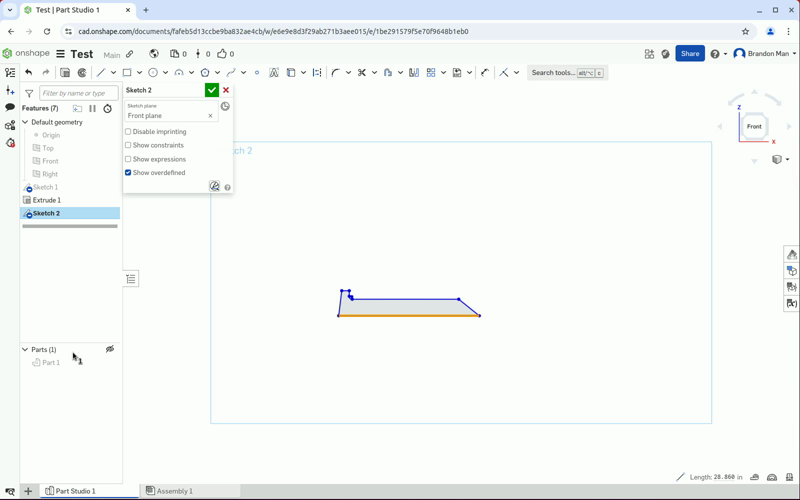
key(shift+y)
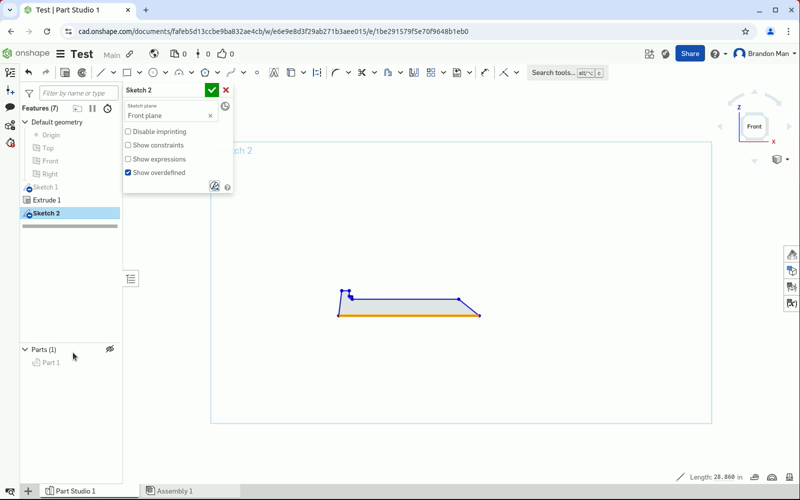
key(shift+e)
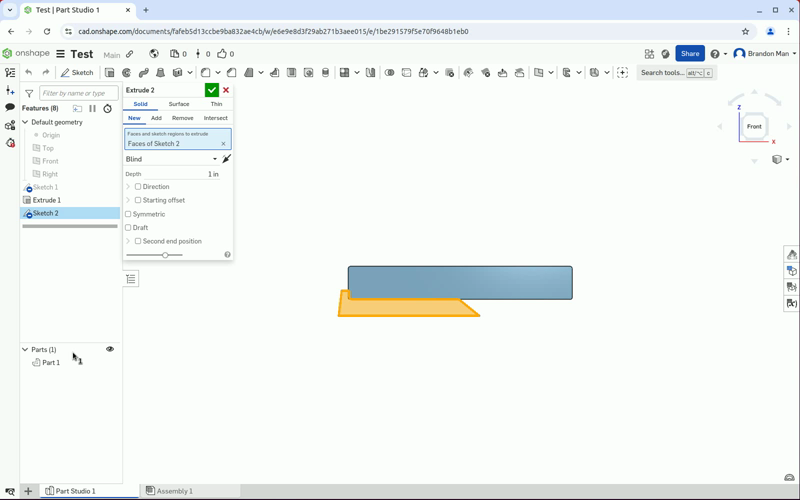
mouse_move(143, 106)
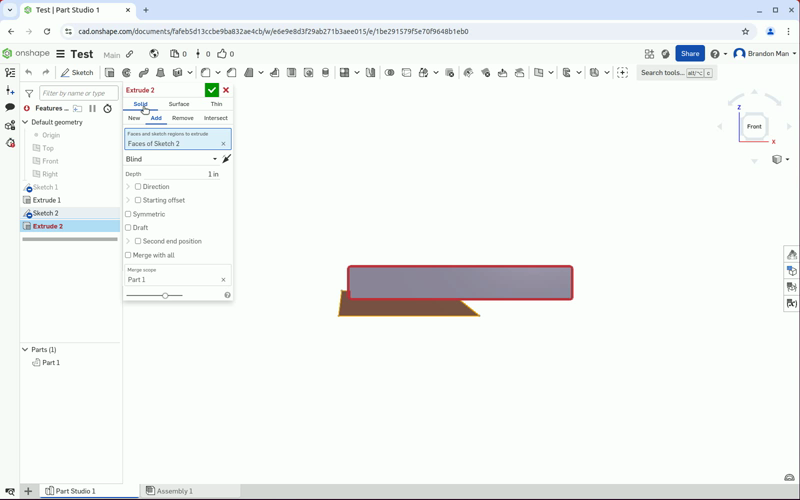
click(143, 106)
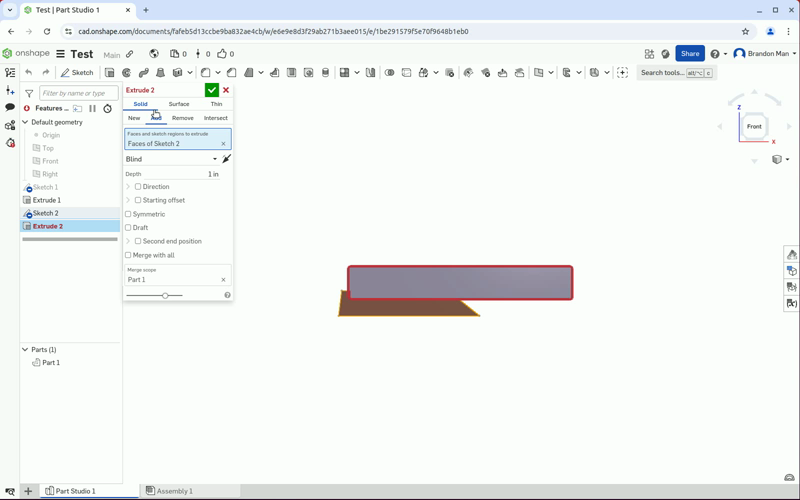
mouse_move(186, 120)
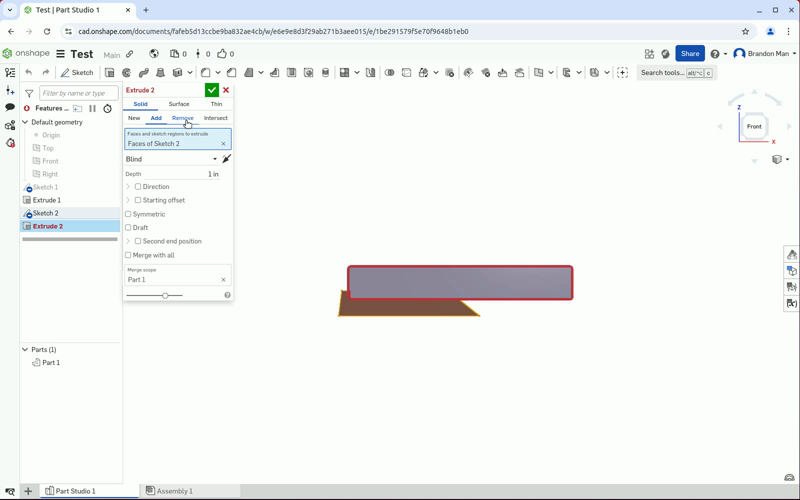
click(186, 120)
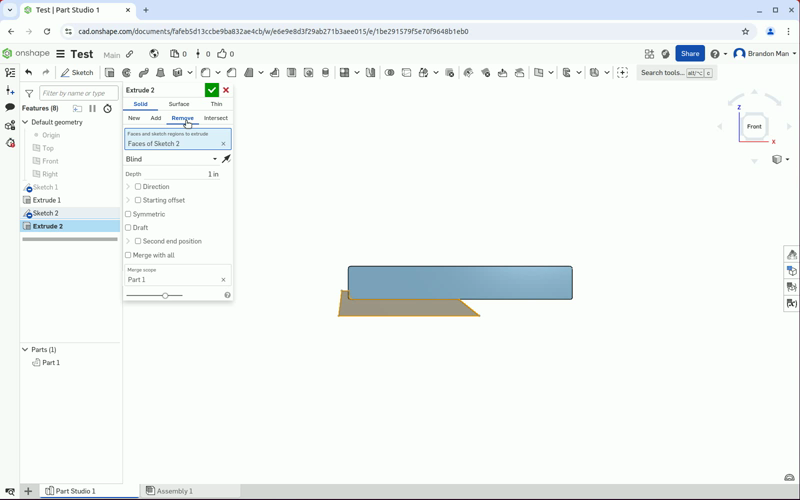
key(tab, 4)
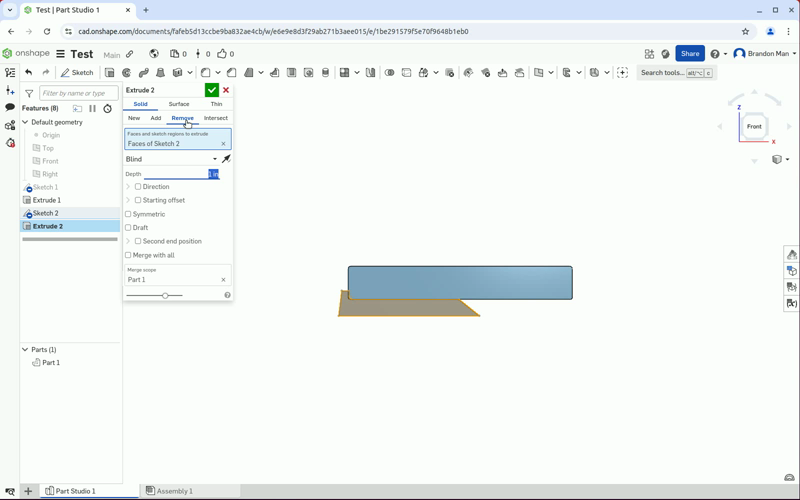
text(0.722)
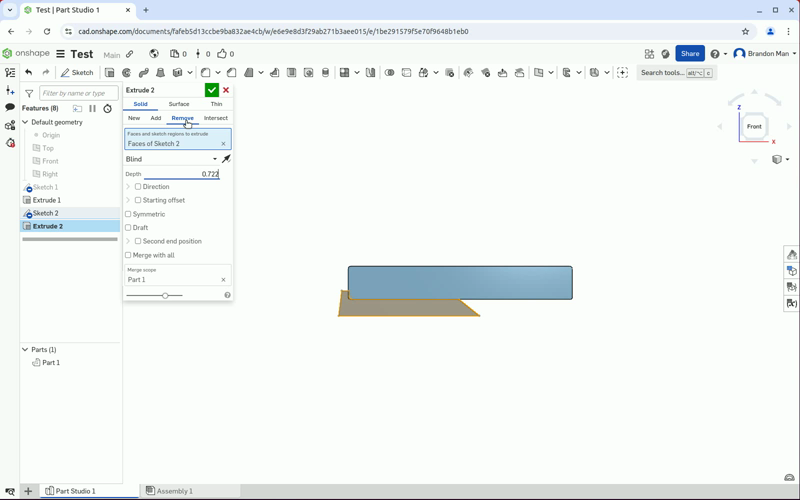
key(tab, 6)
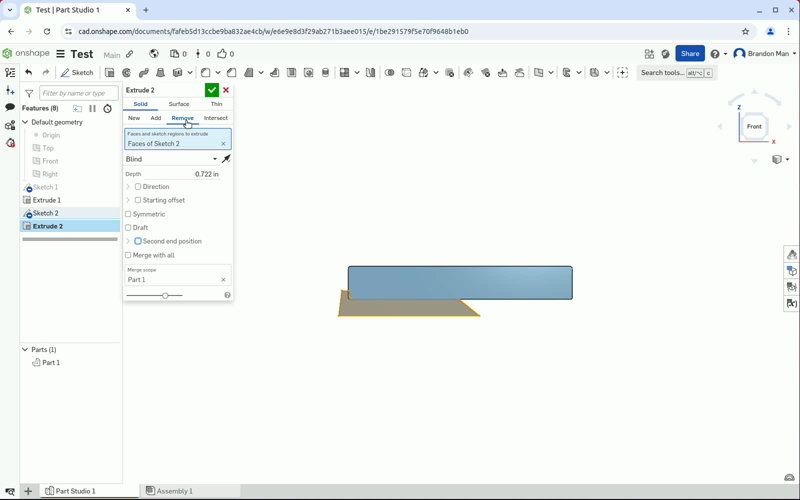
key(space)
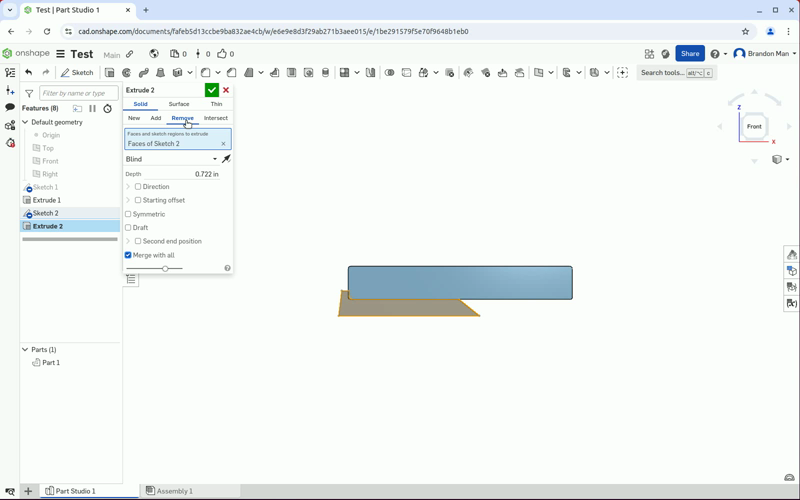
key(enter)
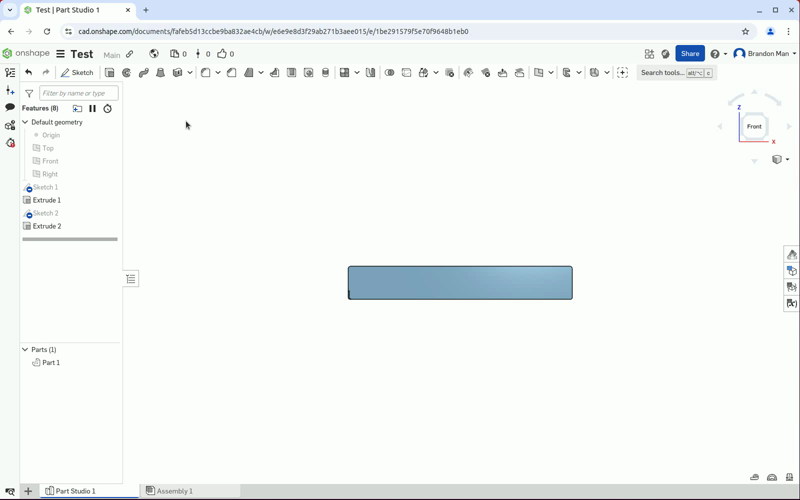
key(shift+h)
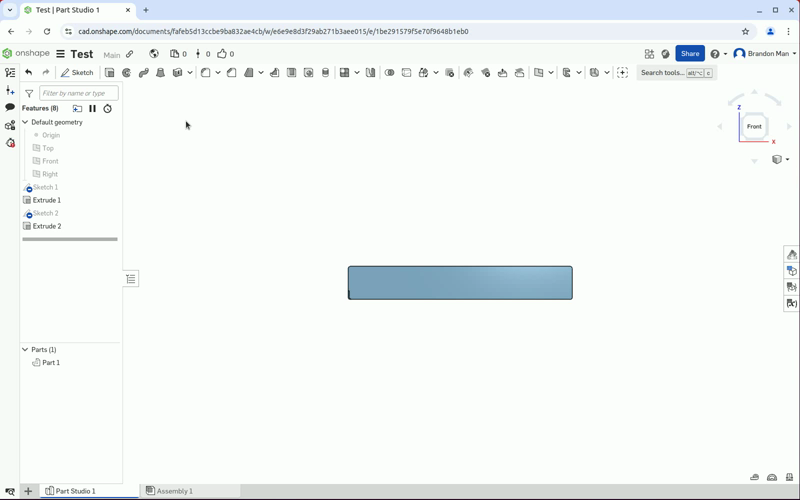
key(shift+h)
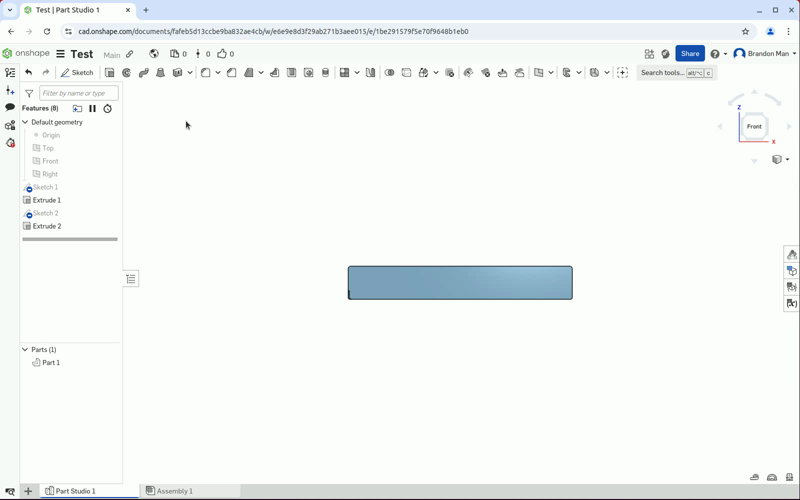
mouse_move(73, 189)
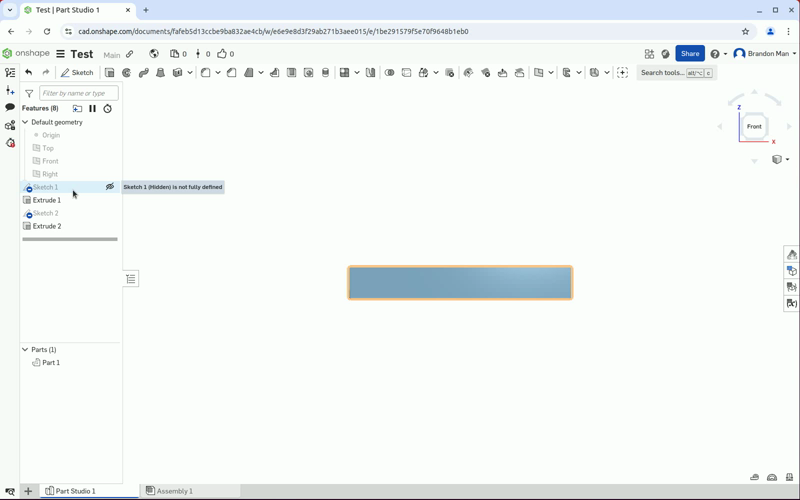
click(73, 189)
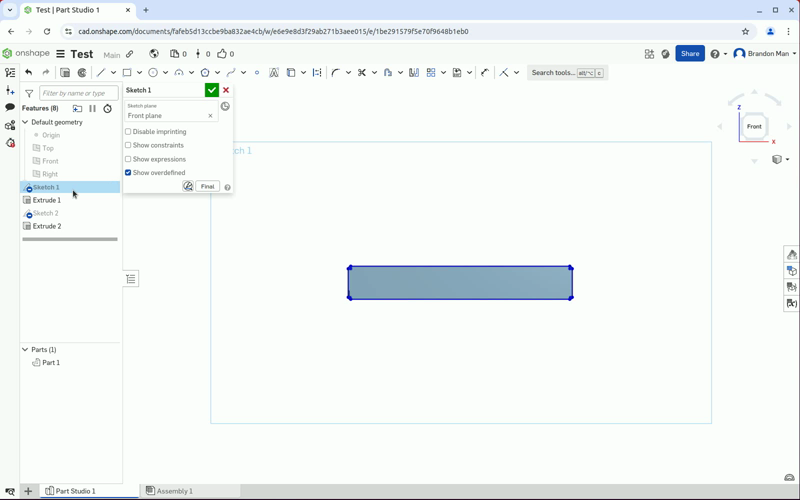
mouse_move(229, 92)
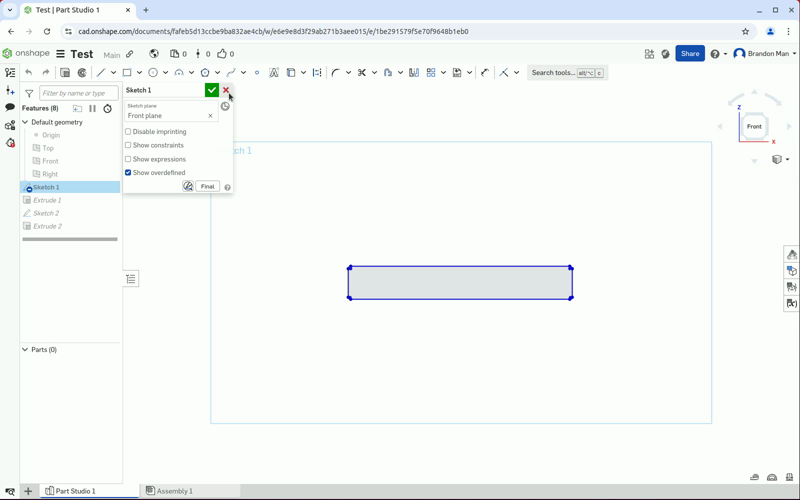
click(229, 92)
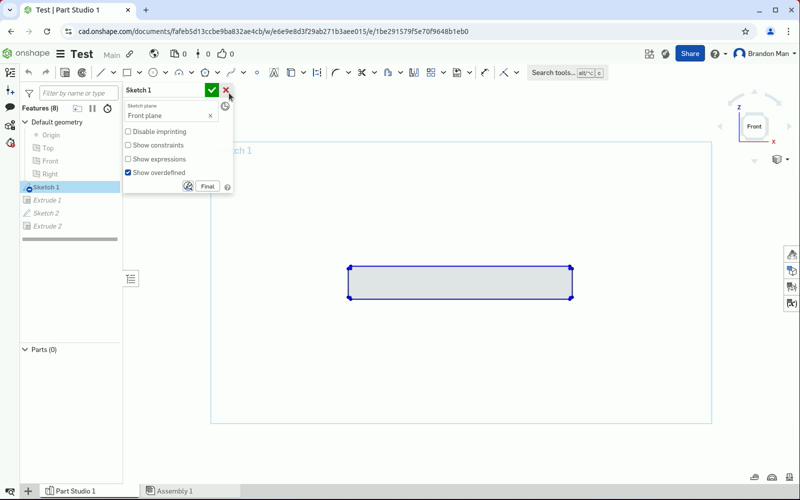
key(shift+s)
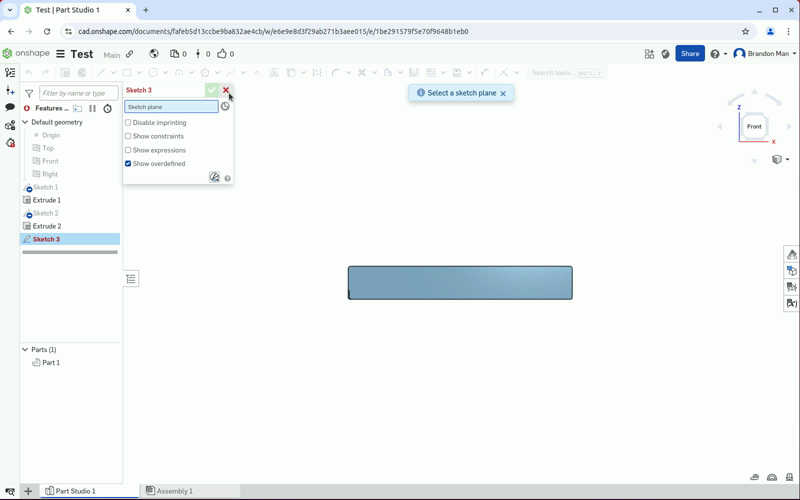
mouse_move(73, 163)
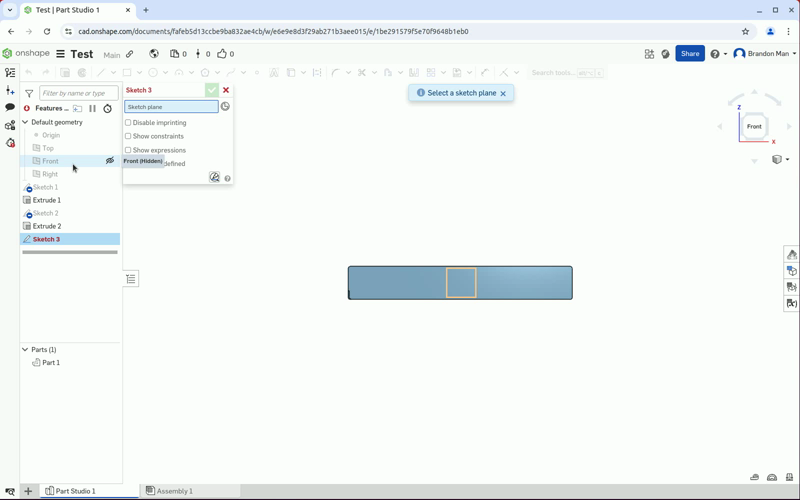
click(73, 163)
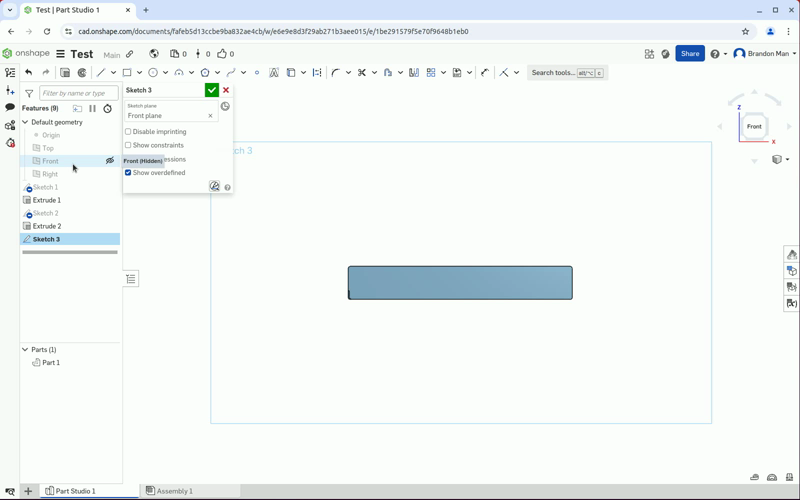
mouse_move(73, 352)
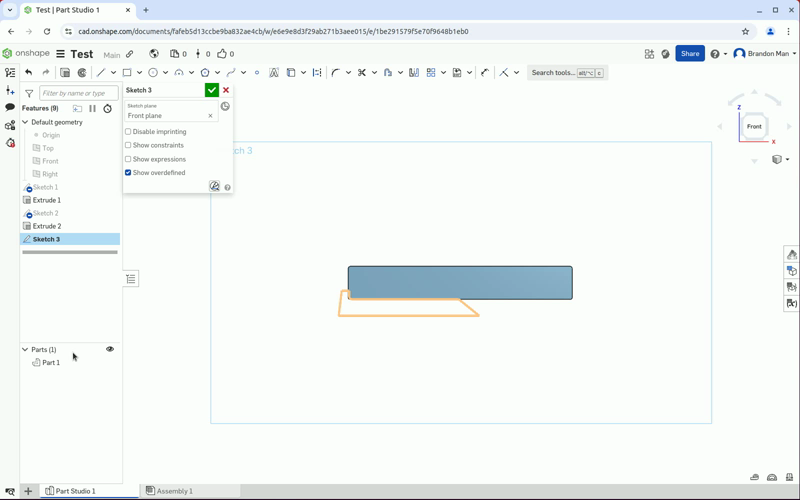
key(y)
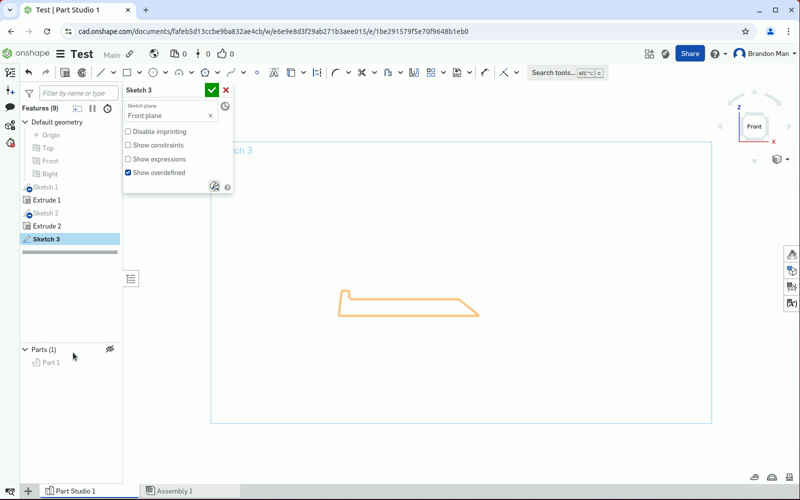
key(a)
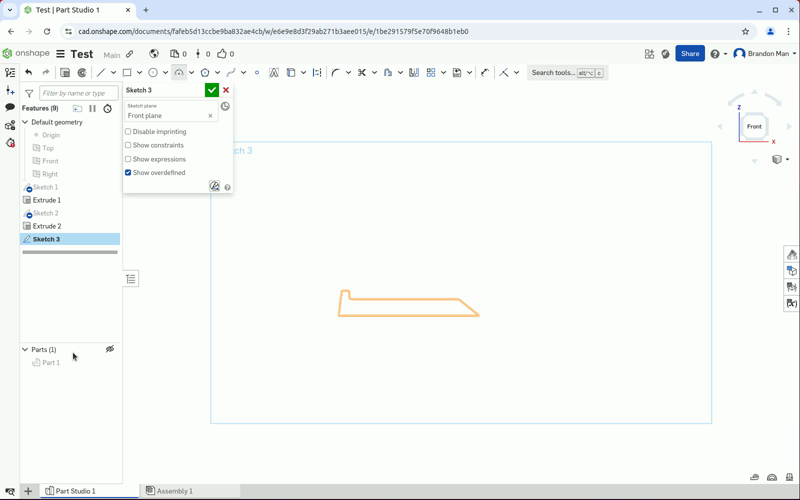
key_down(shift)
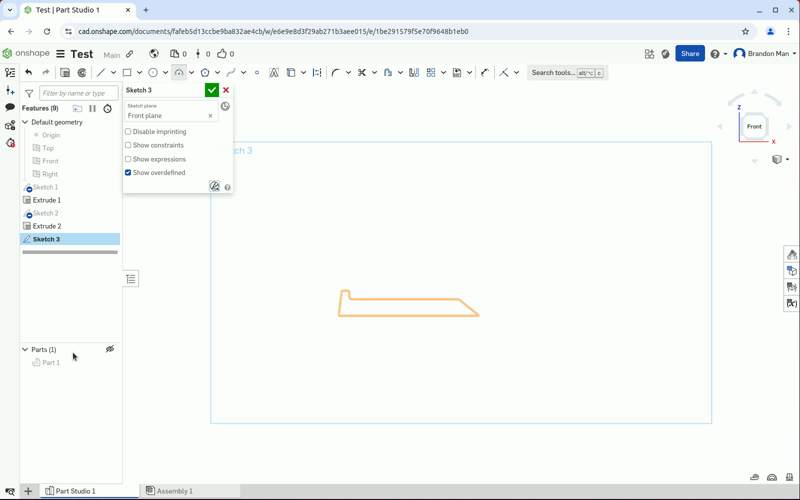
mouse_move(348, 297)
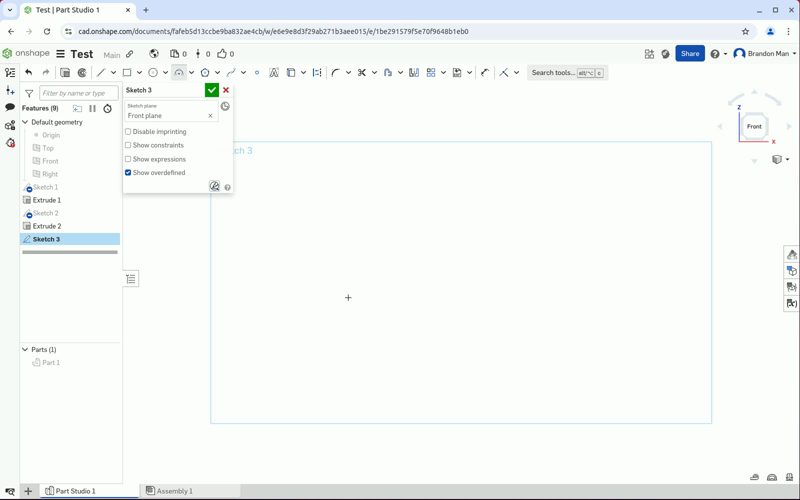
click(348, 297)
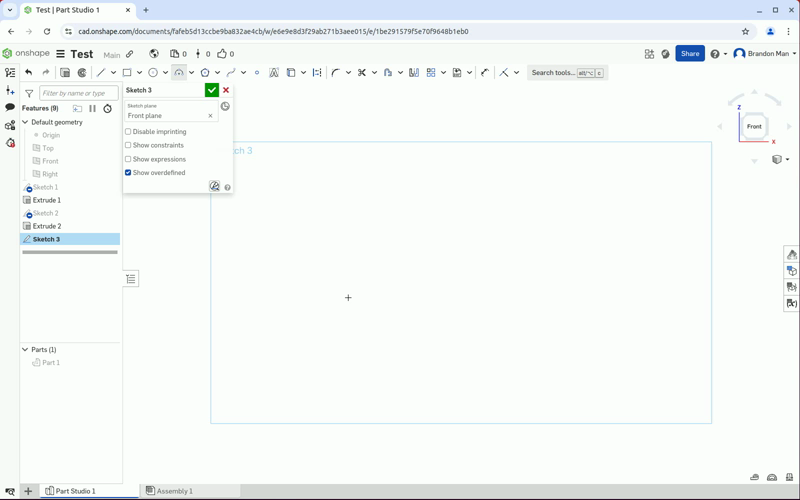
key_up(shift)
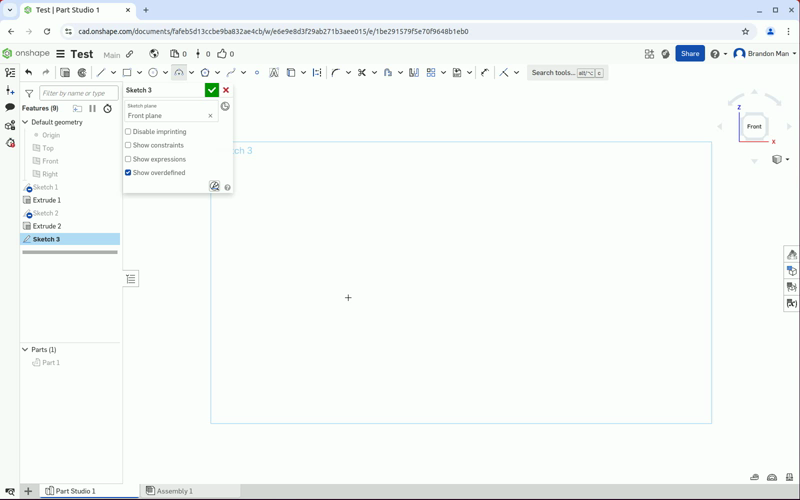
key_down(shift)
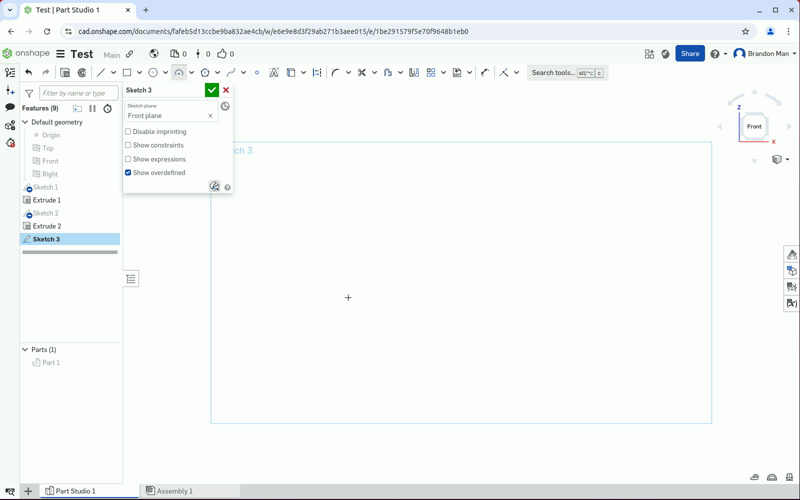
mouse_move(351, 300)
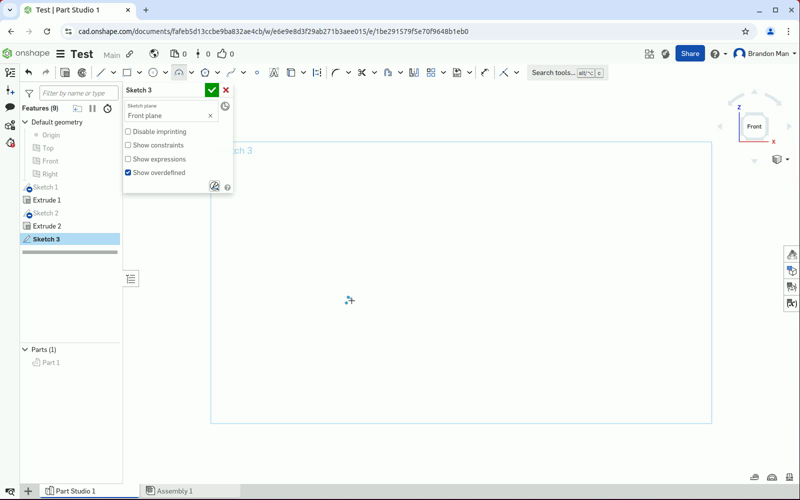
scroll(6)
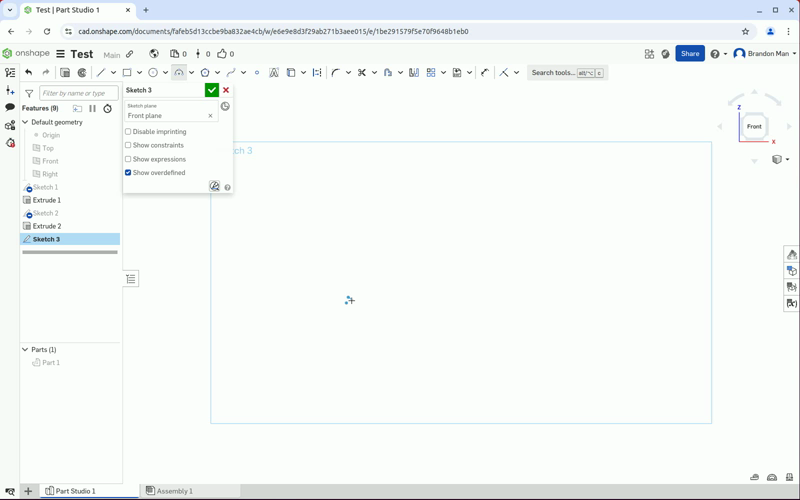
scroll(6)
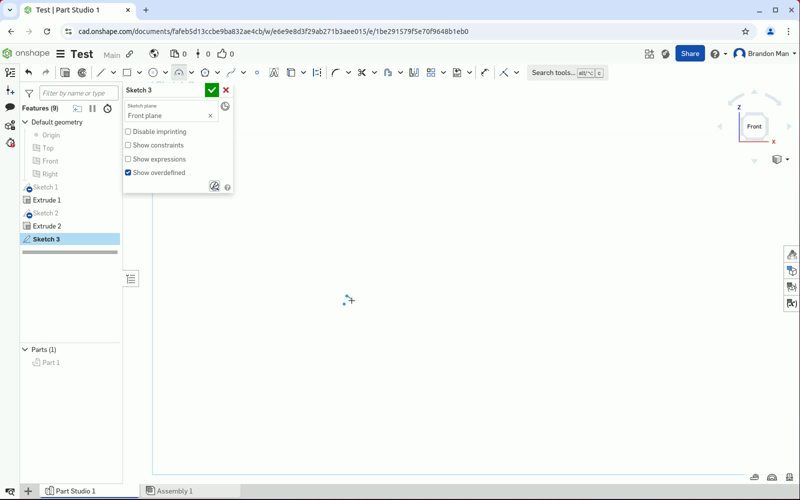
scroll(6)
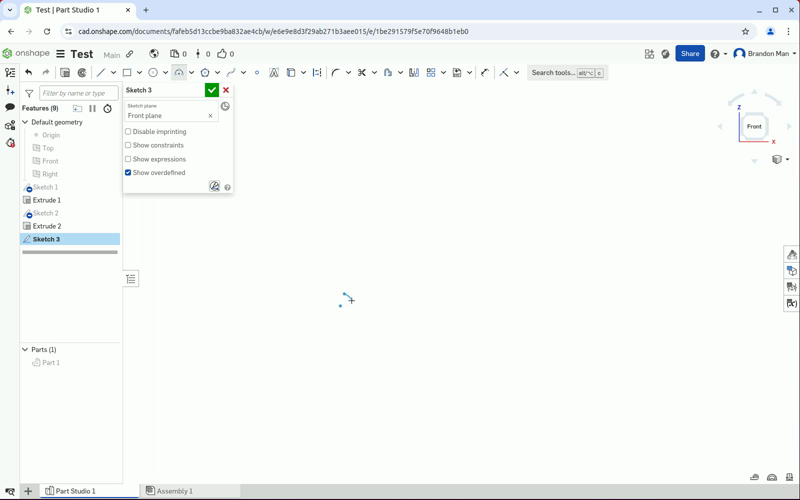
scroll(6)
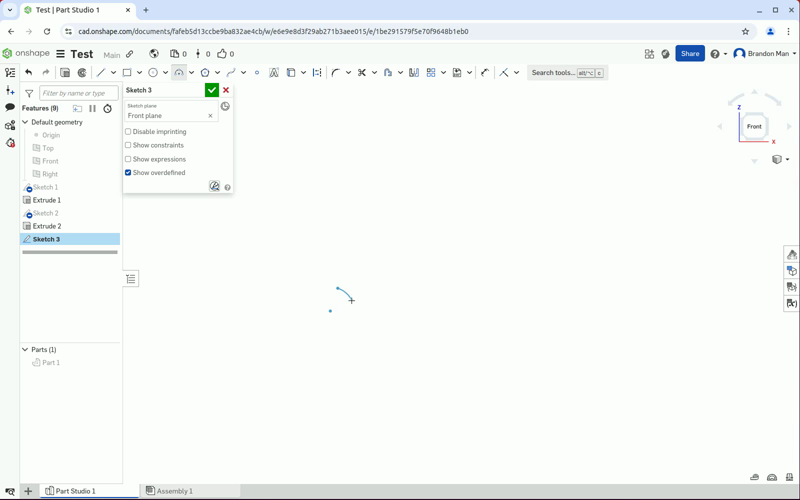
scroll(6)
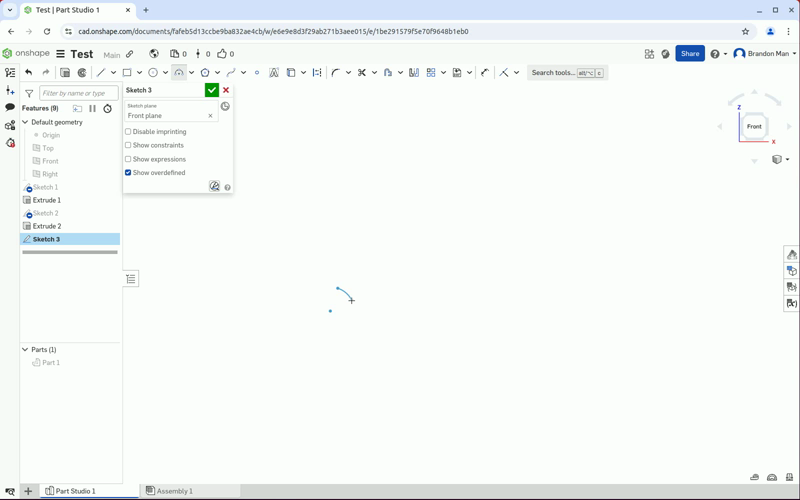
scroll(6)
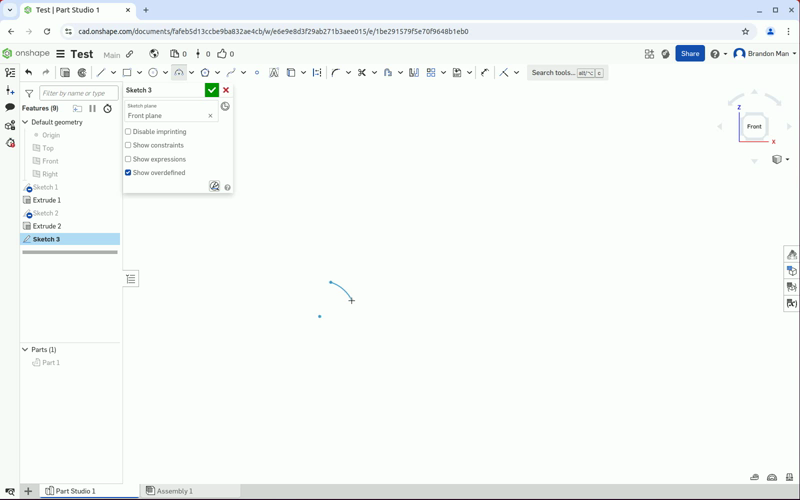
scroll(6)
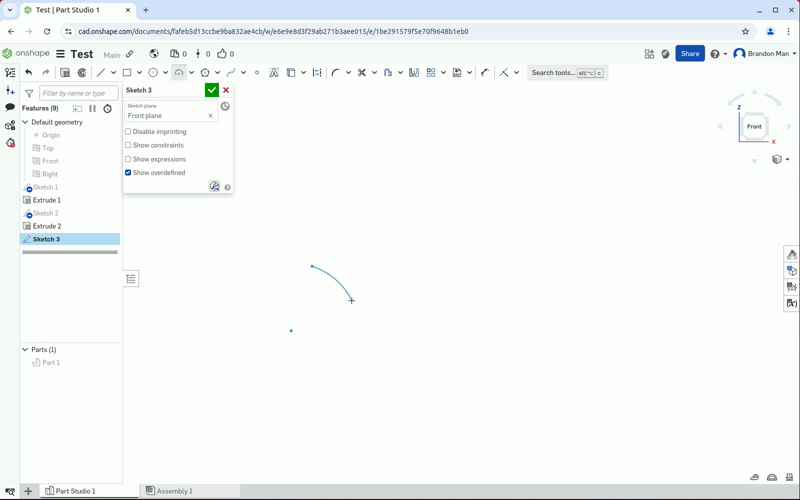
click(351, 300)
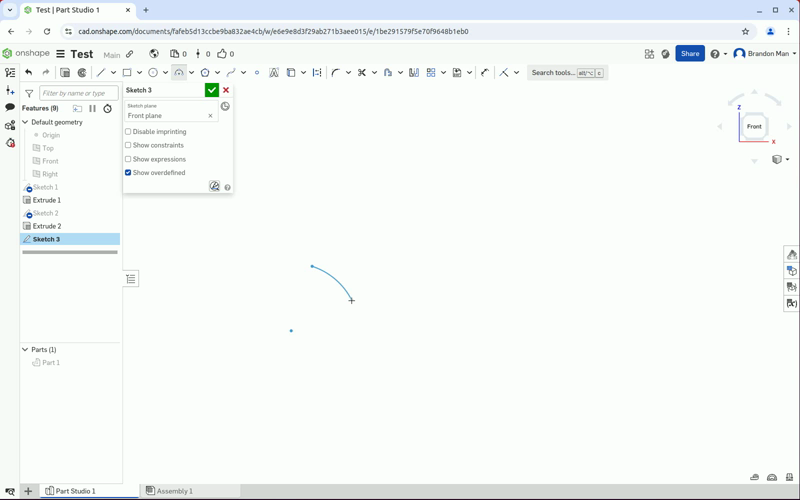
scroll(-6)
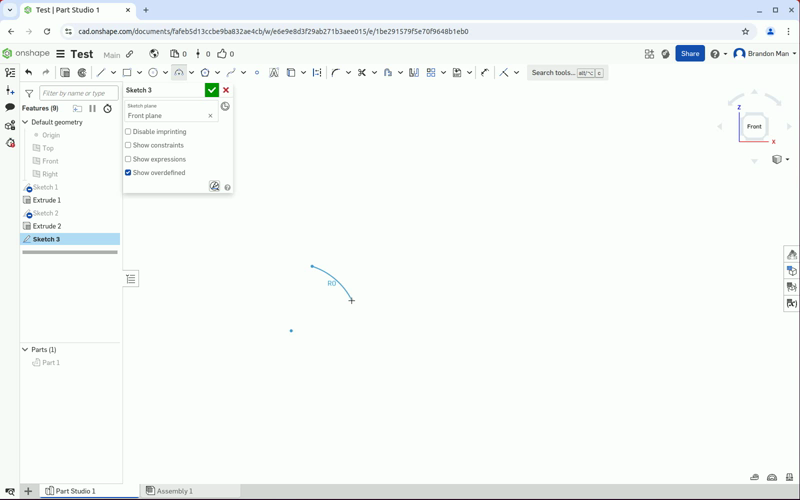
scroll(-6)
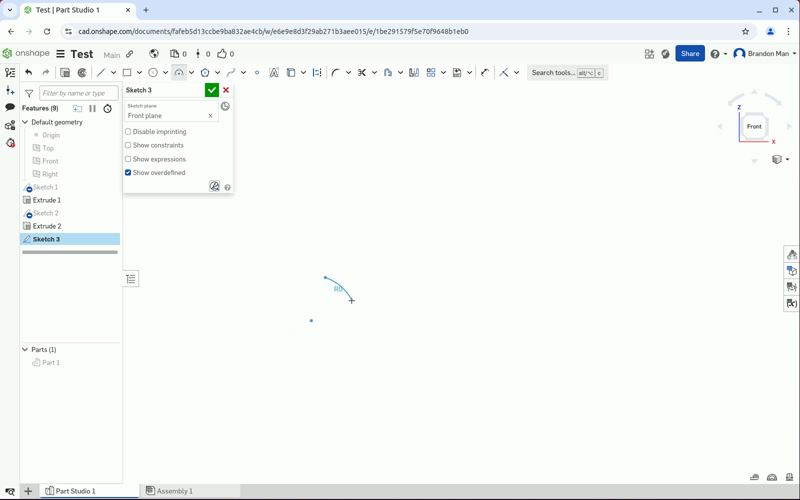
scroll(-6)
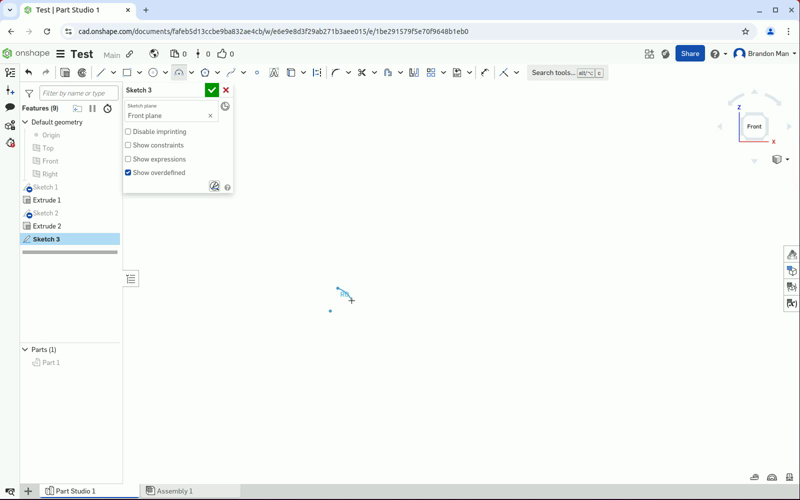
scroll(-6)
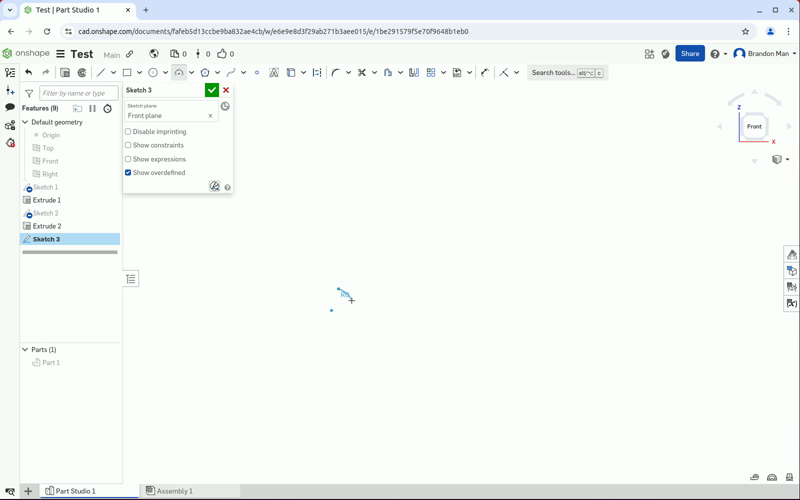
scroll(-6)
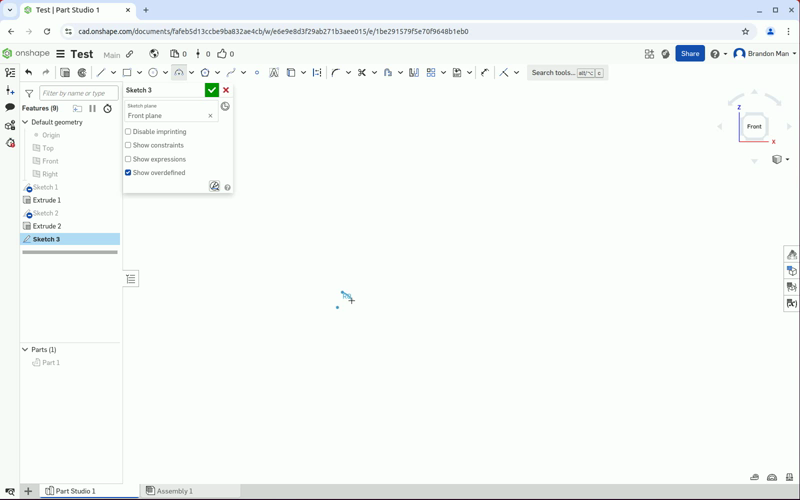
scroll(-6)
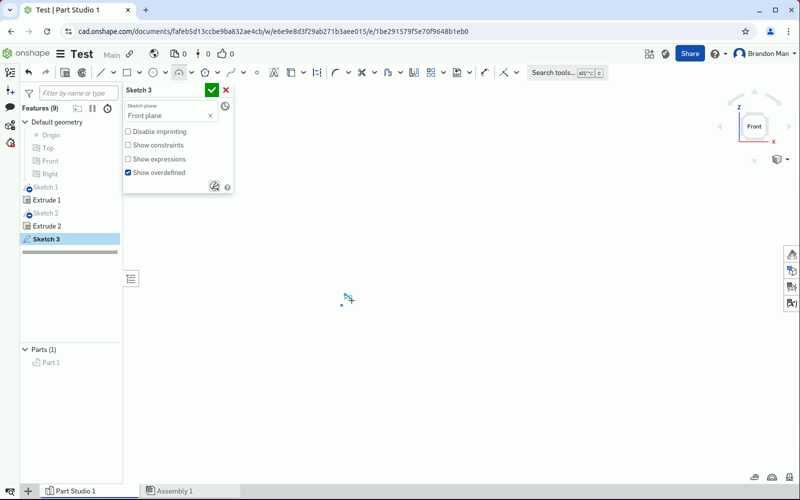
scroll(-6)
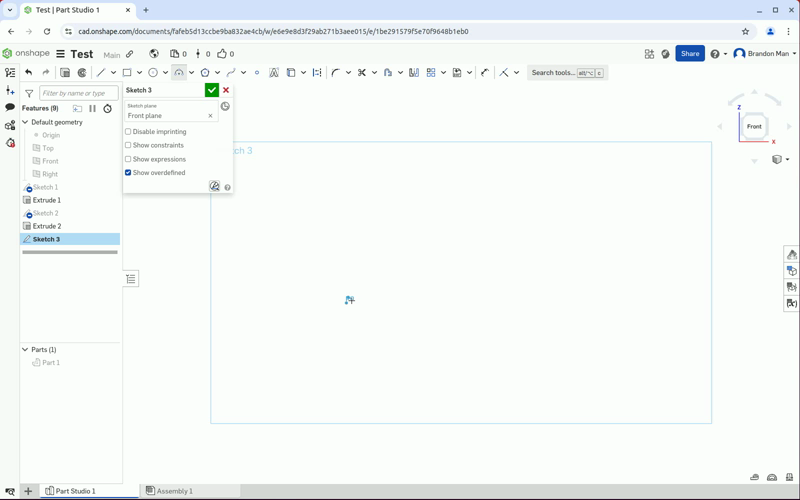
mouse_move(349, 299)
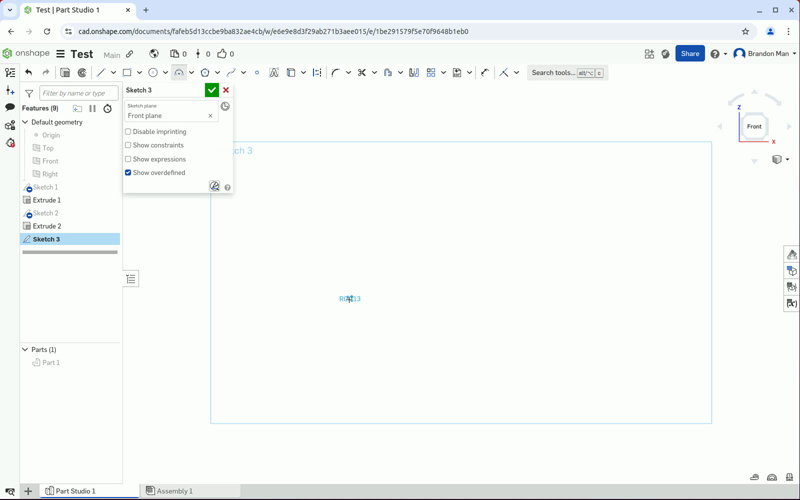
scroll(6)
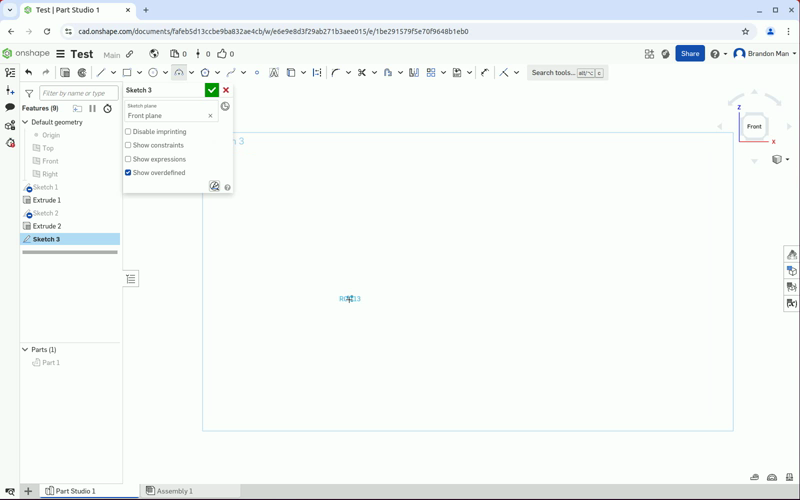
scroll(6)
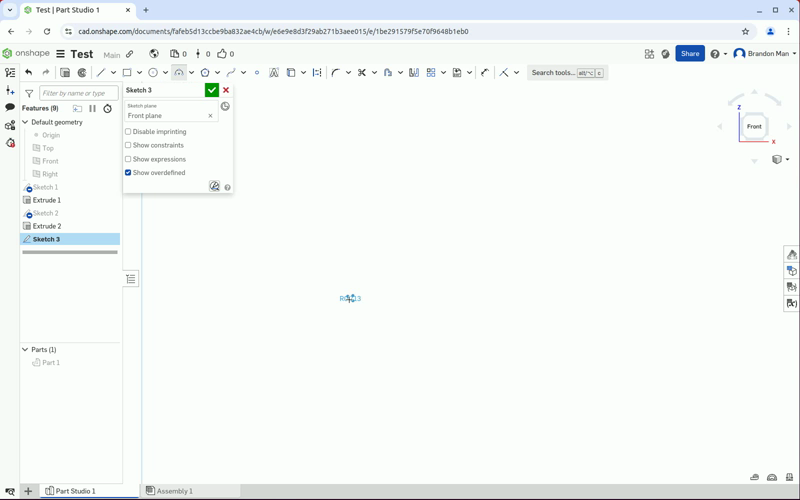
scroll(6)
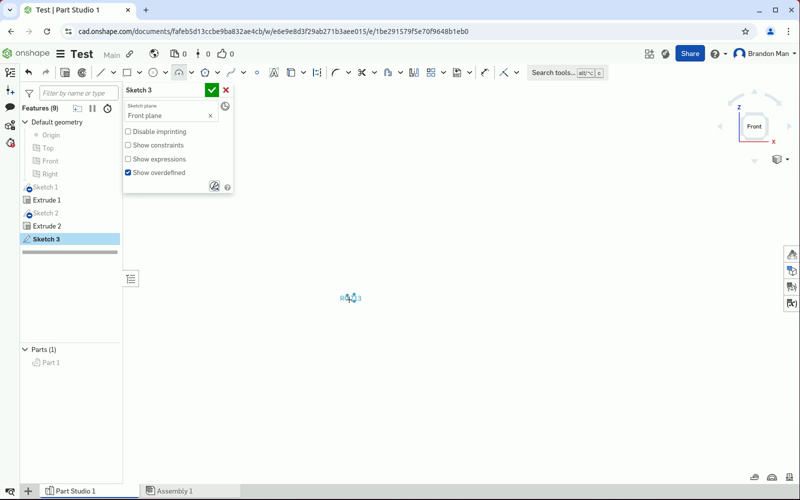
scroll(6)
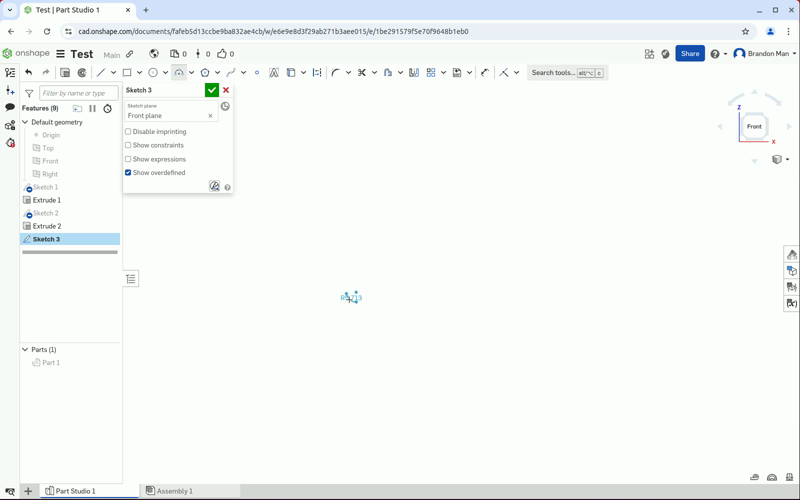
scroll(6)
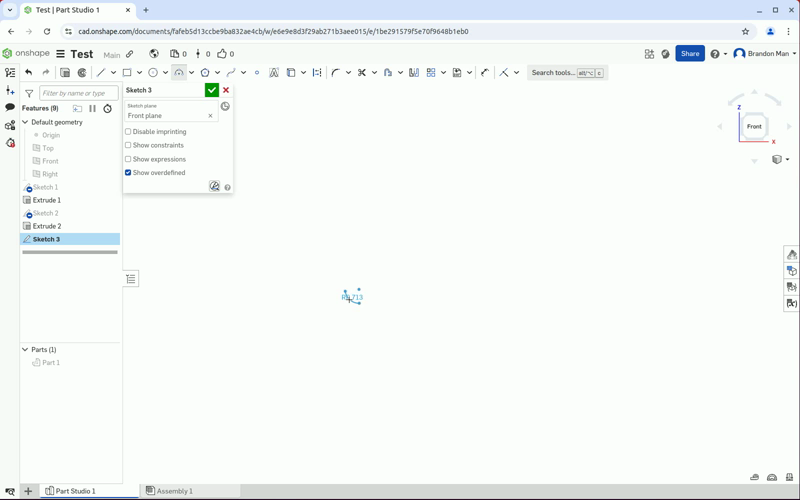
scroll(6)
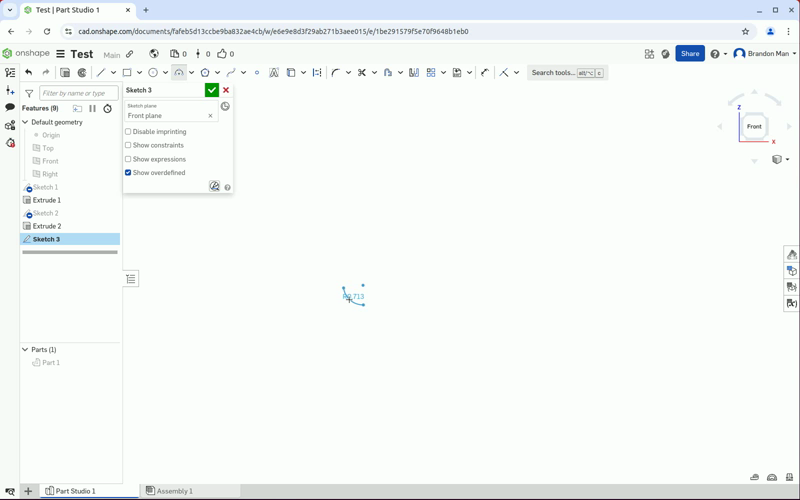
scroll(6)
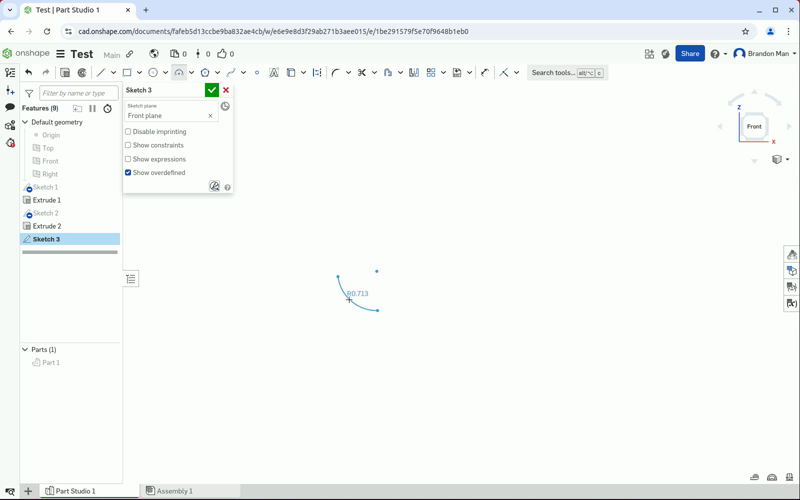
click(349, 299)
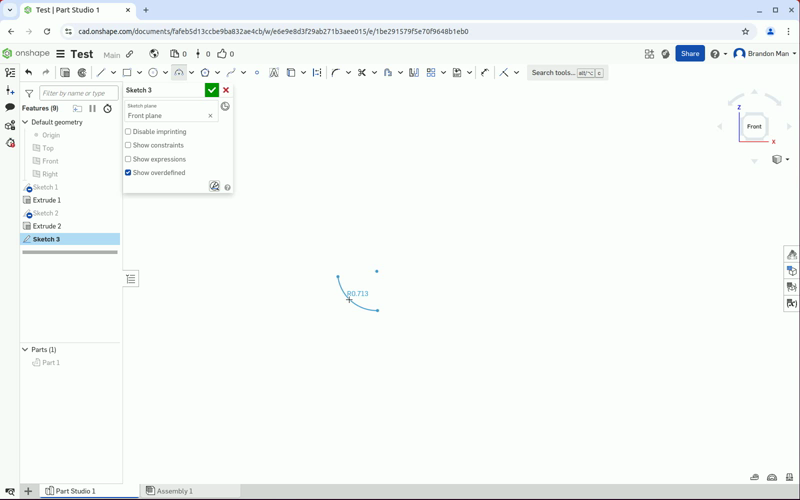
scroll(-6)
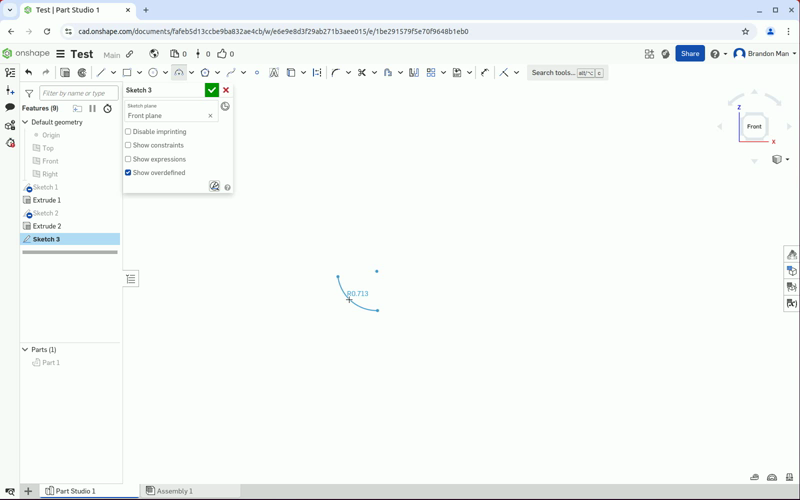
scroll(-6)
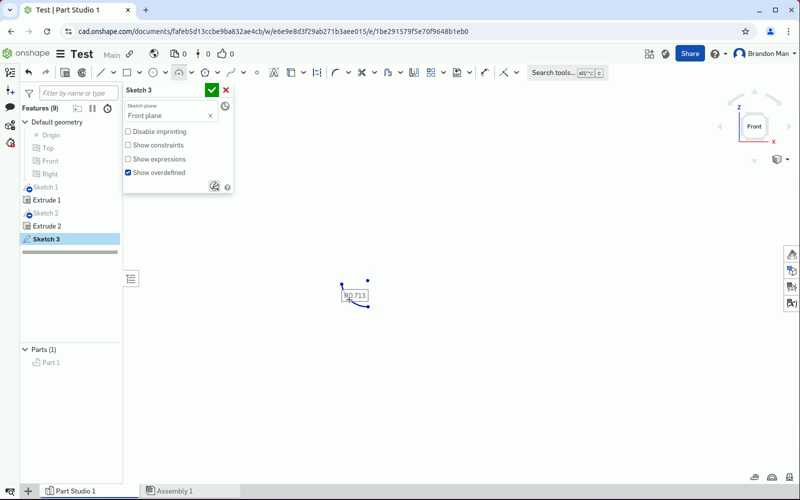
scroll(-6)
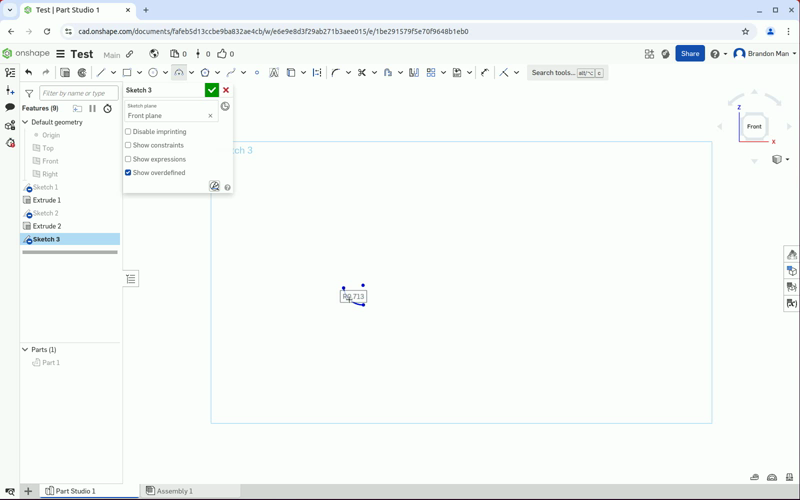
scroll(-6)
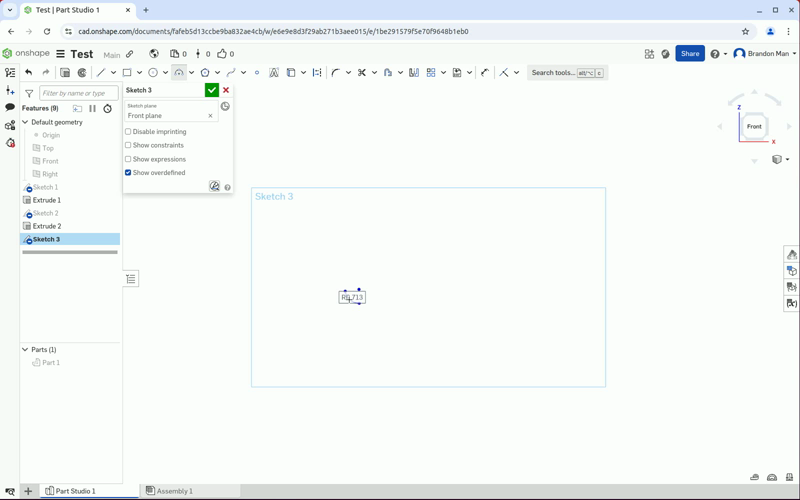
scroll(-6)
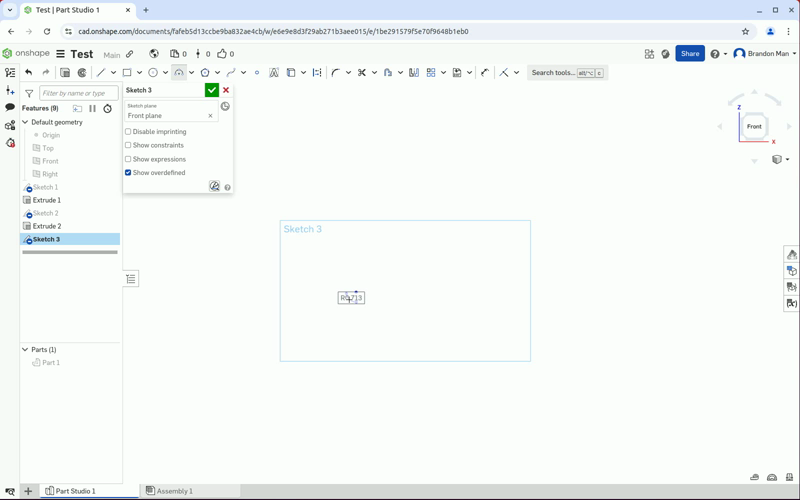
scroll(-6)
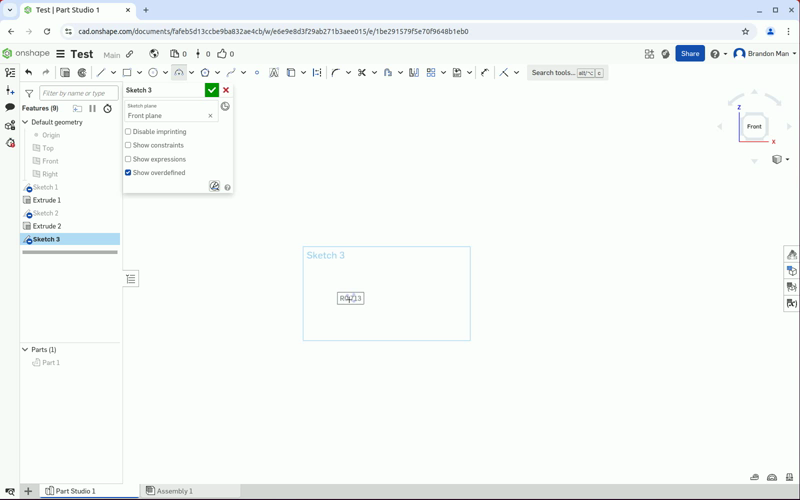
scroll(-6)
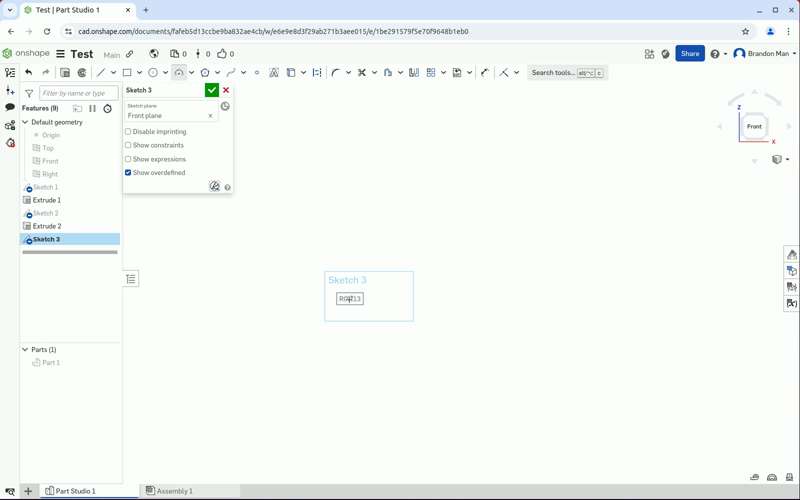
key_up(shift)
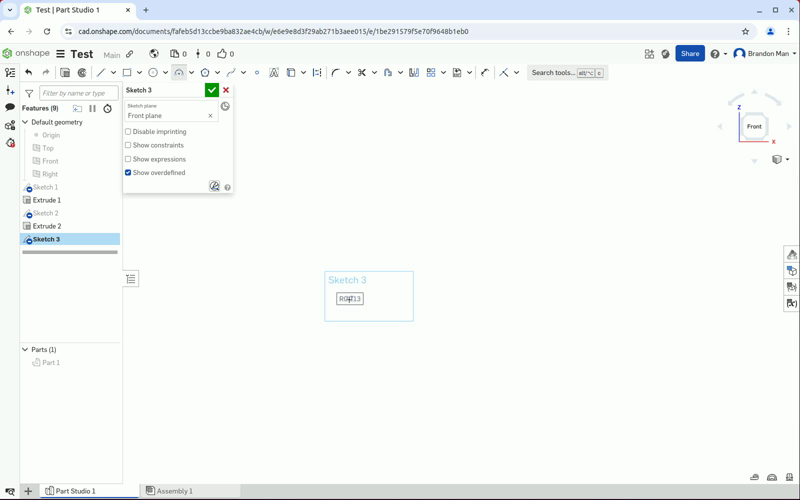
key(esc)
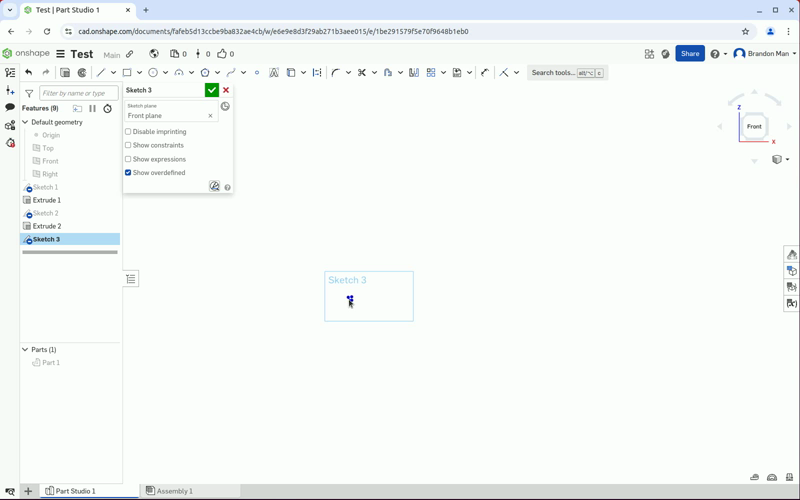
key(l)
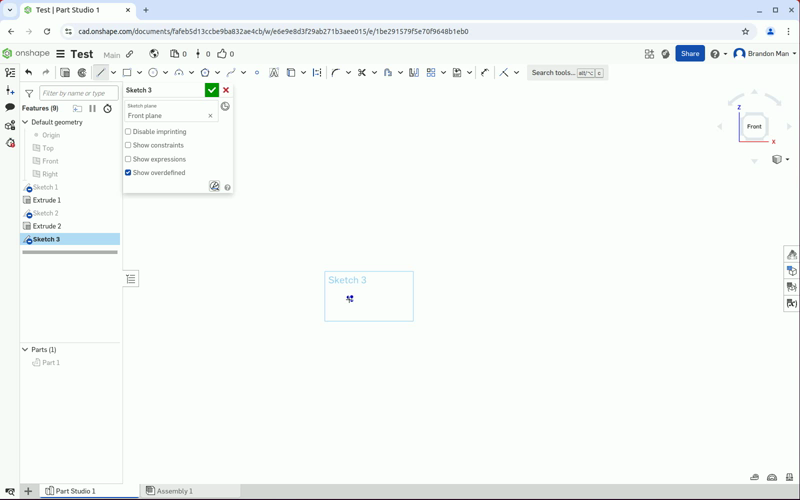
mouse_move(351, 300)
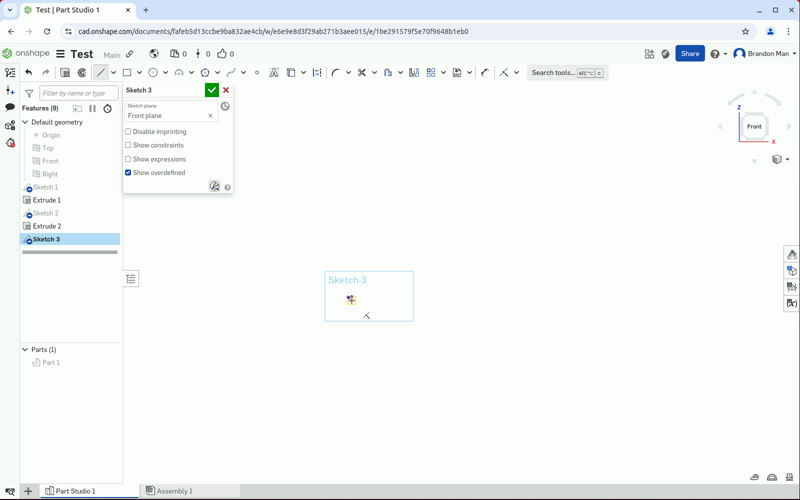
scroll(6)
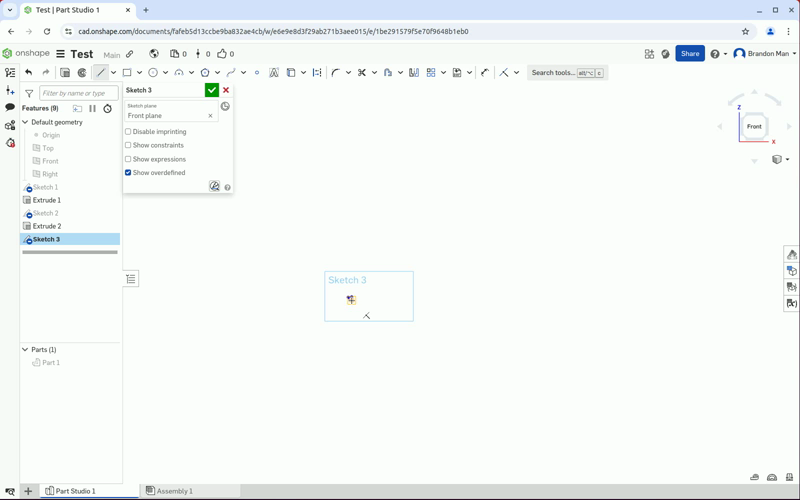
scroll(6)
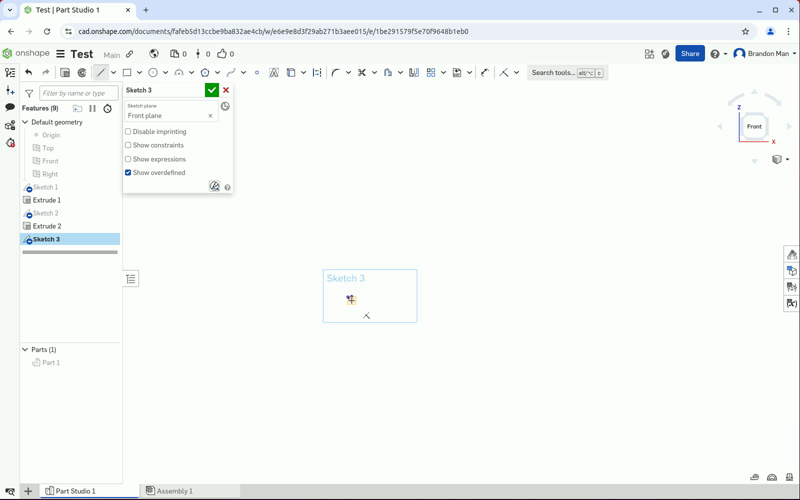
scroll(6)
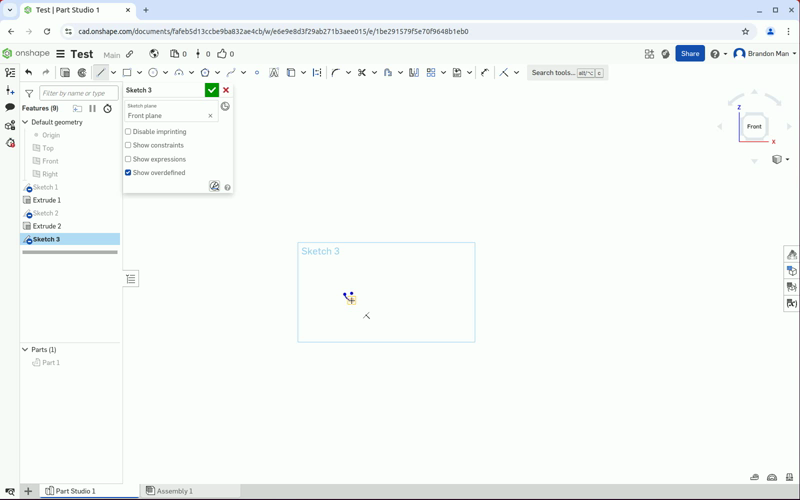
scroll(6)
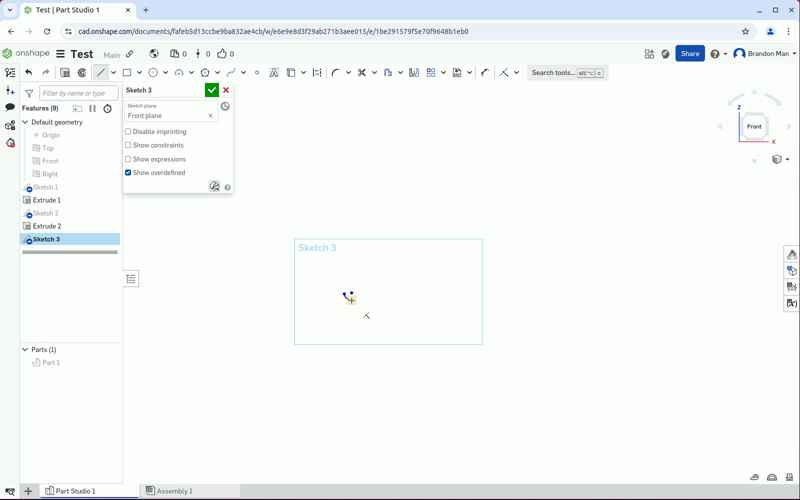
scroll(6)
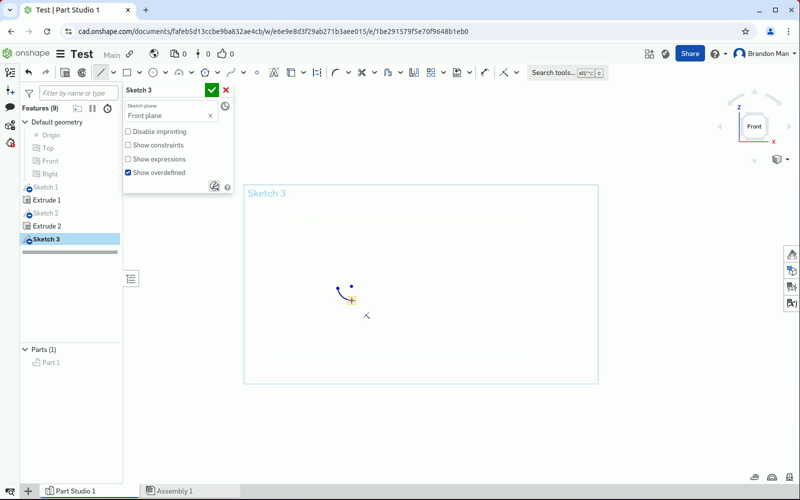
scroll(6)
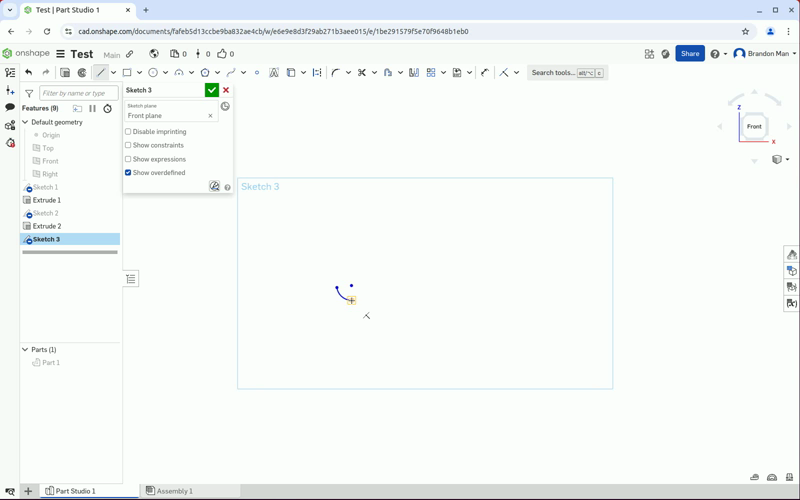
scroll(6)
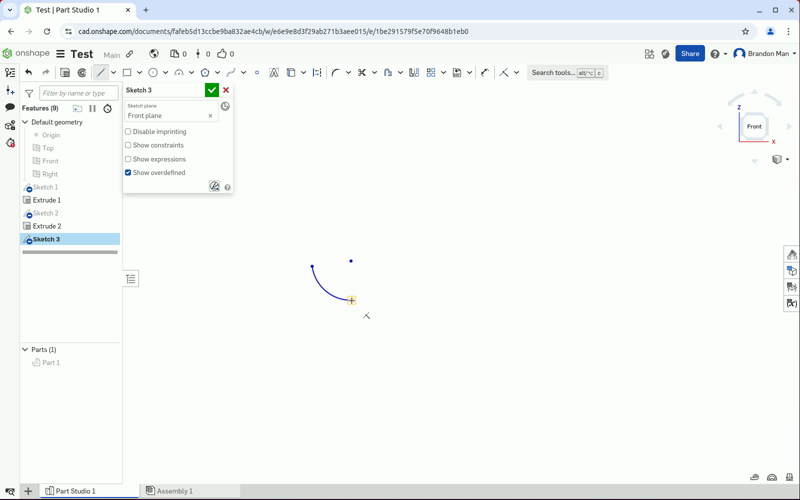
click(351, 300)
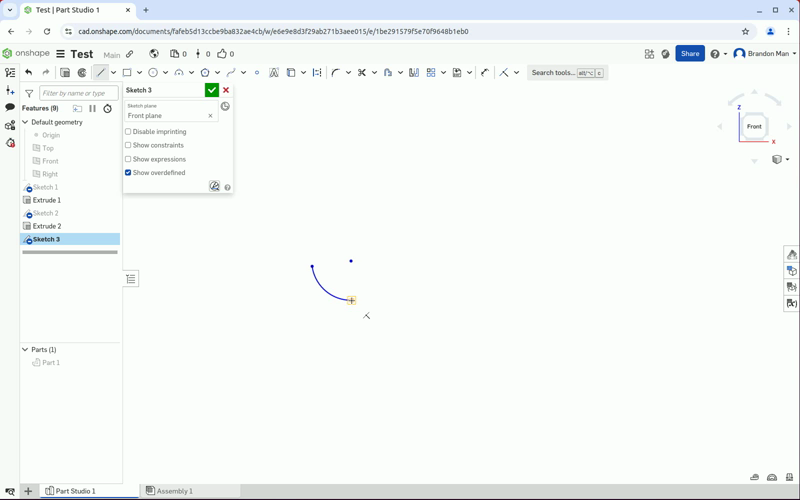
scroll(-6)
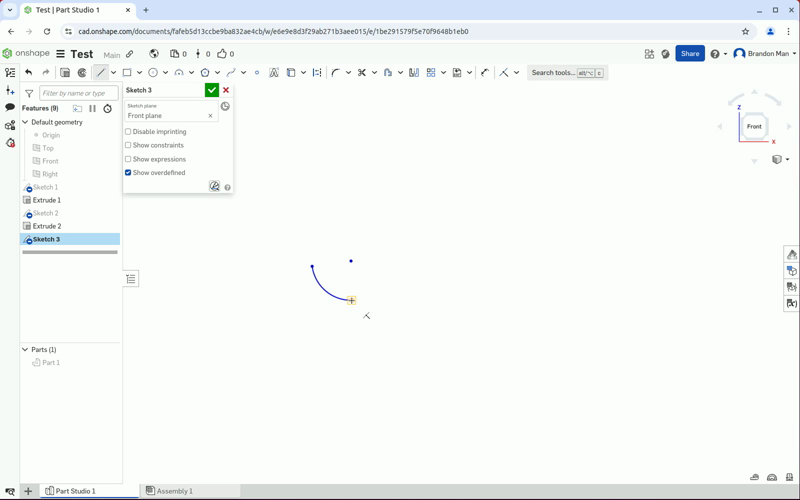
scroll(-6)
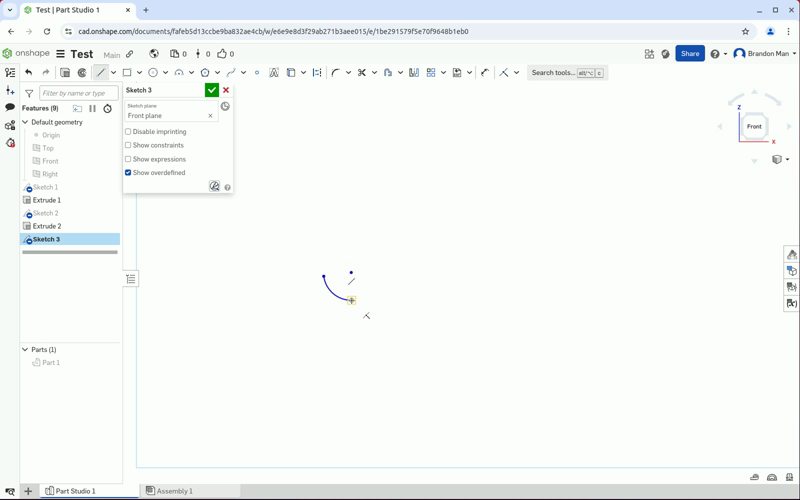
scroll(-6)
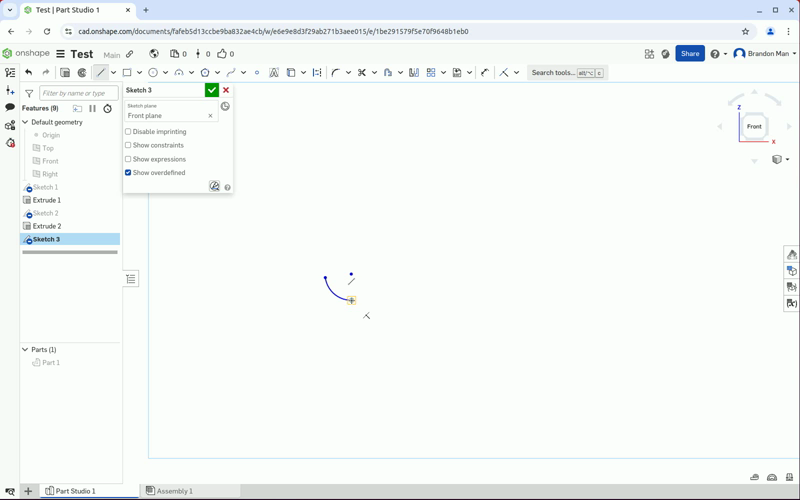
scroll(-6)
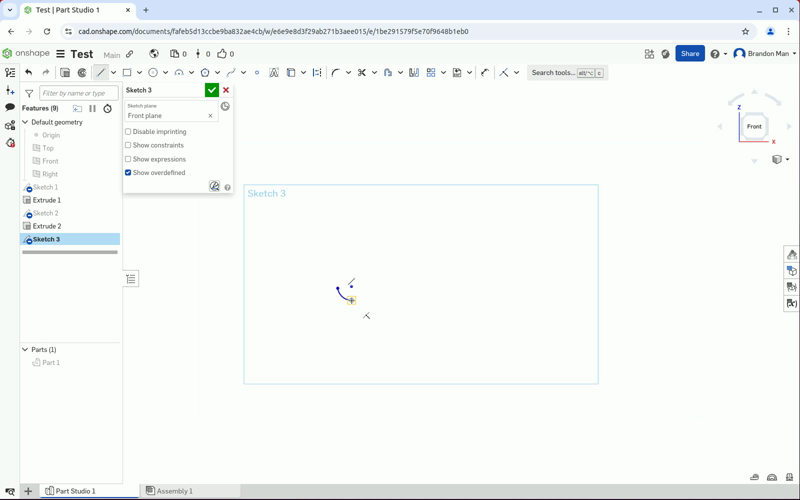
scroll(-6)
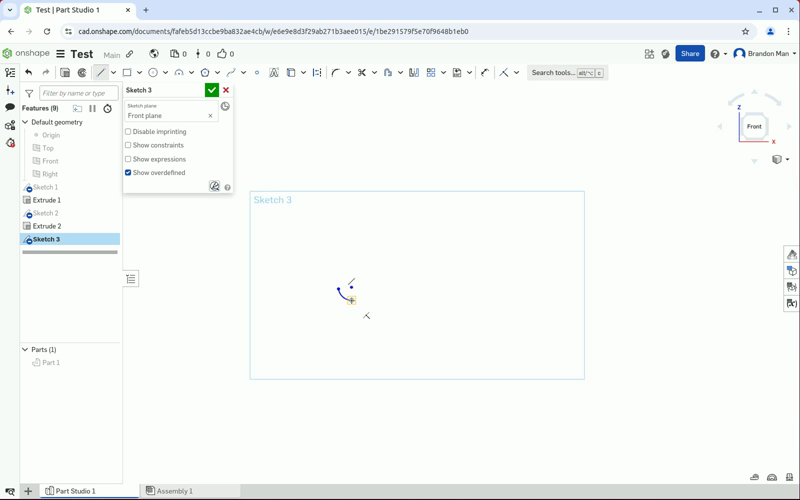
scroll(-6)
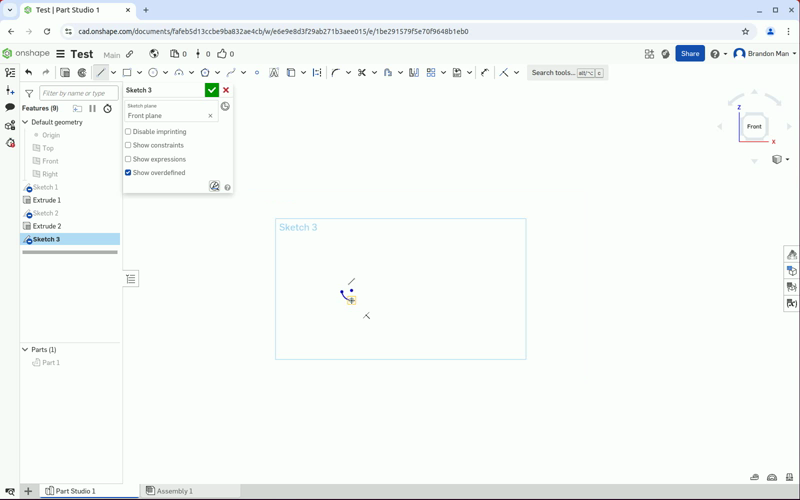
scroll(-6)
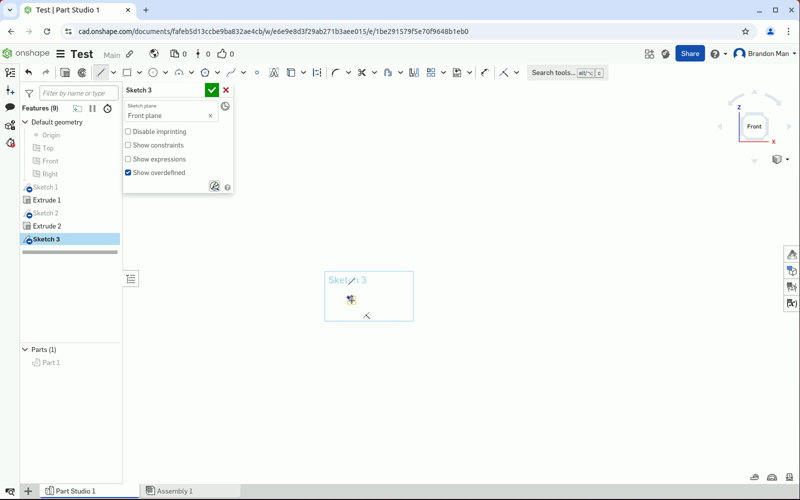
key_down(shift)
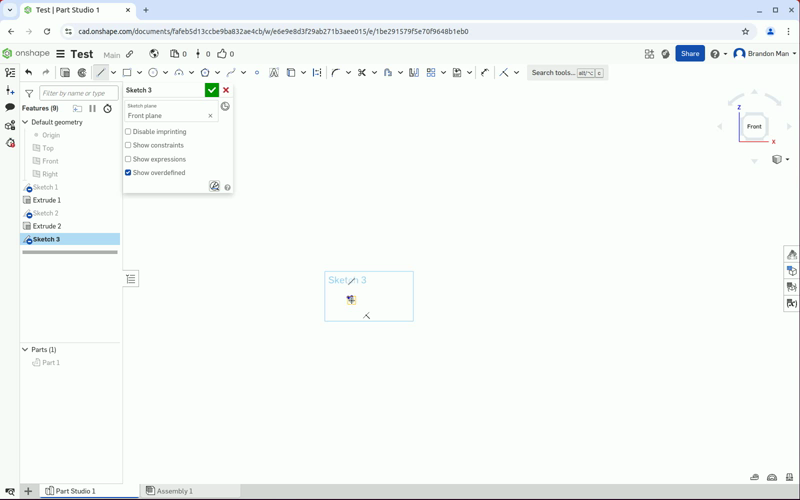
mouse_move(457, 300)
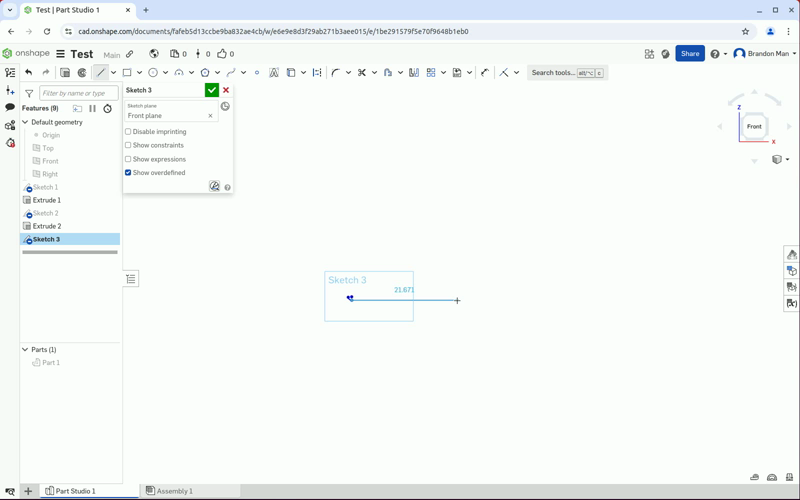
click(457, 300)
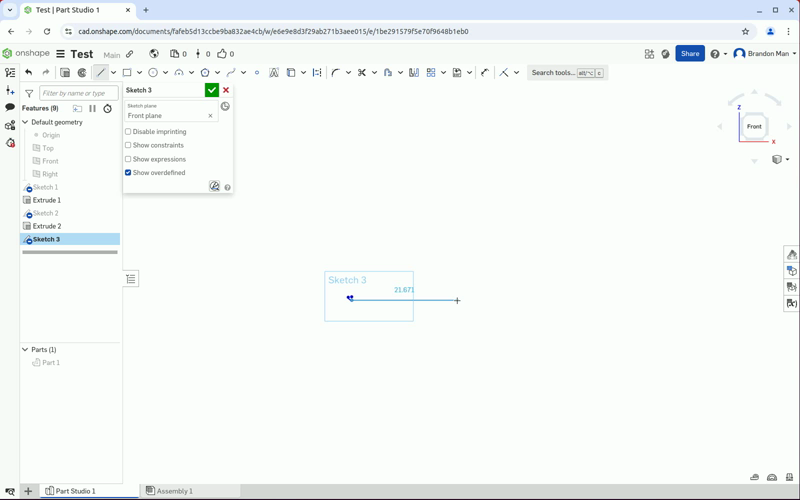
key_up(shift)
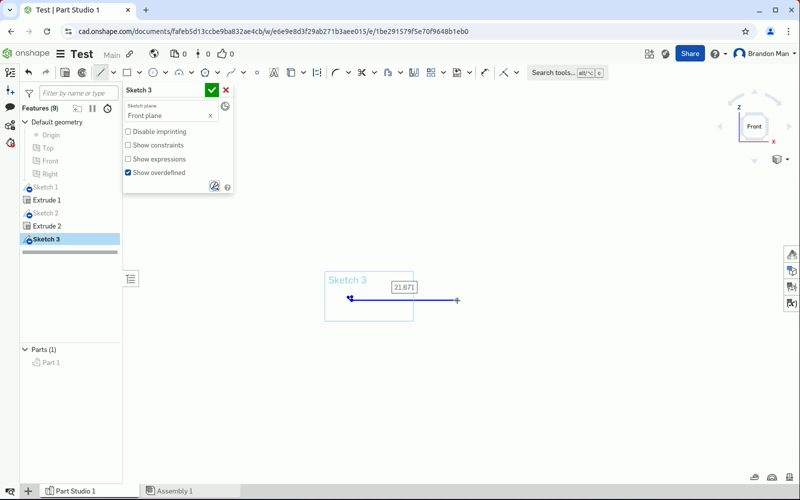
key_down(shift)
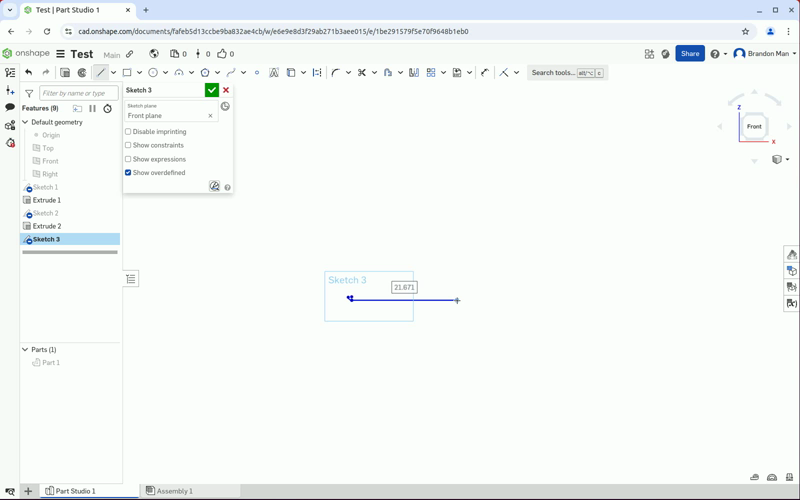
mouse_move(487, 300)
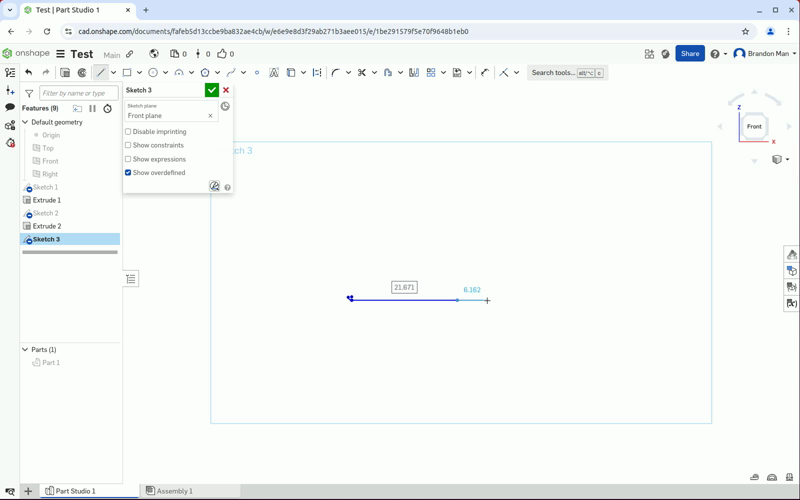
mouse_move(445, 291)
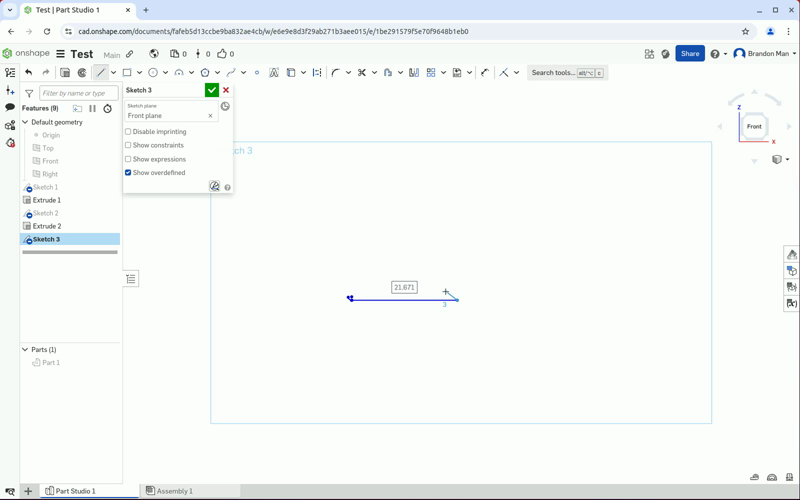
click(445, 291)
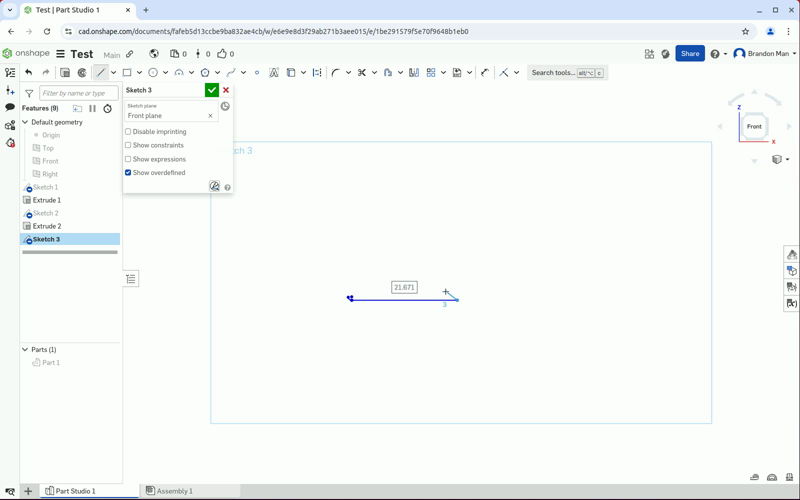
key_up(shift)
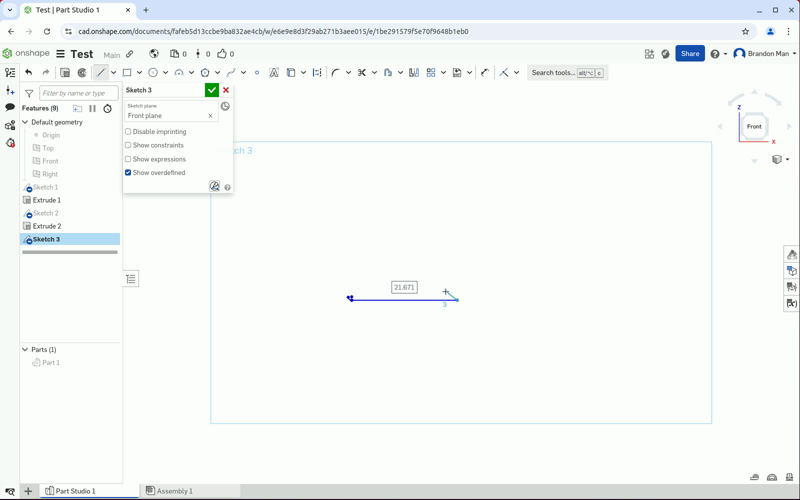
key_down(shift)
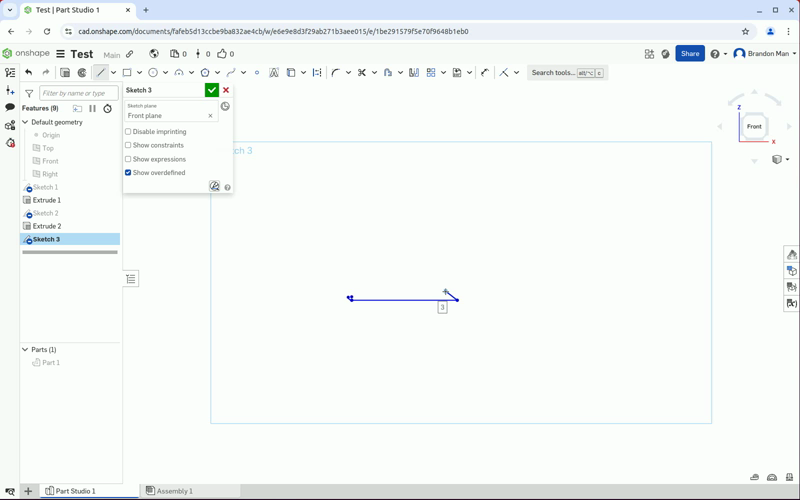
mouse_move(348, 291)
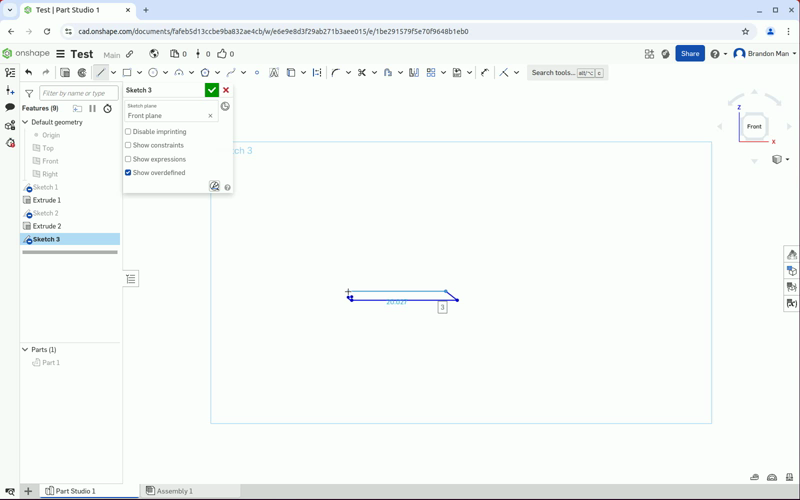
click(348, 291)
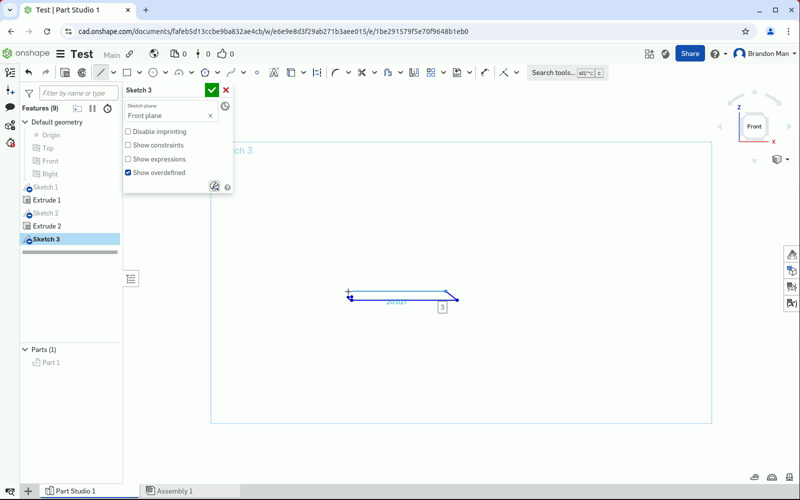
key_up(shift)
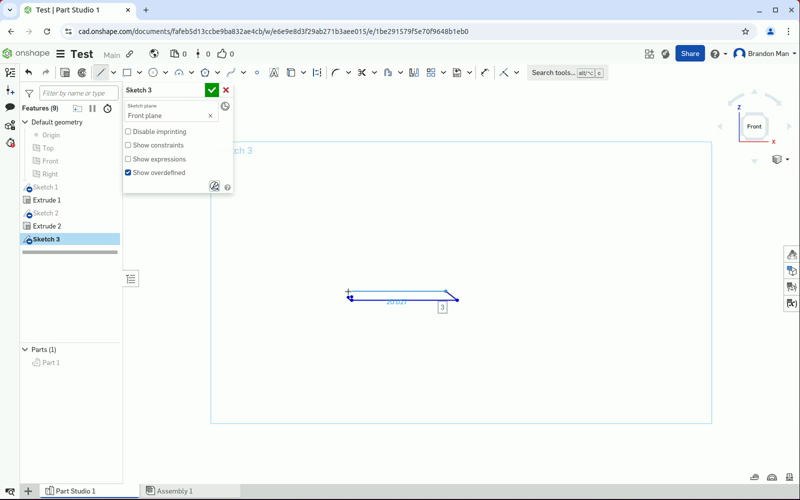
mouse_move(378, 291)
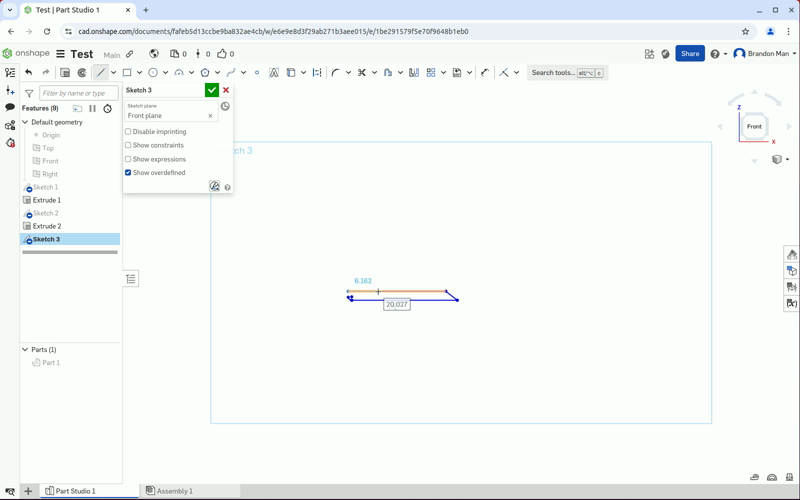
key_down(shift)
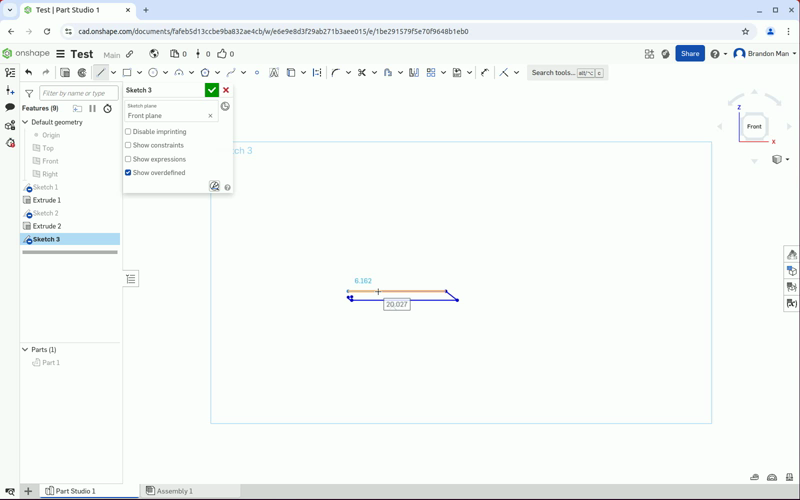
mouse_move(348, 297)
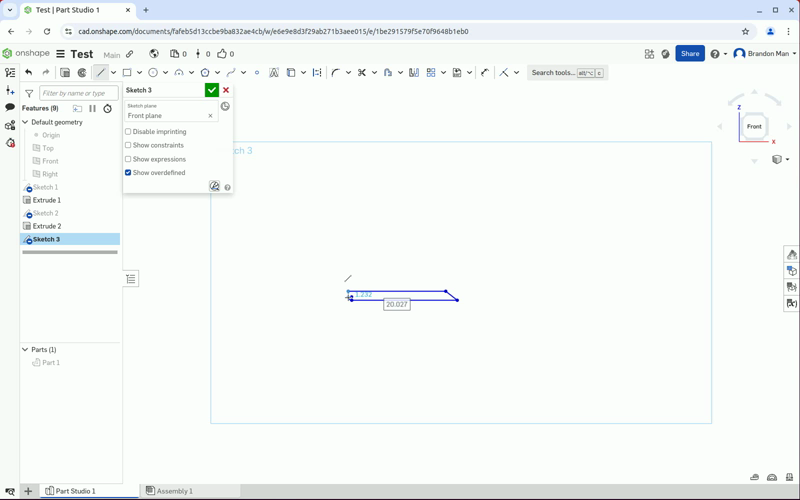
scroll(6)
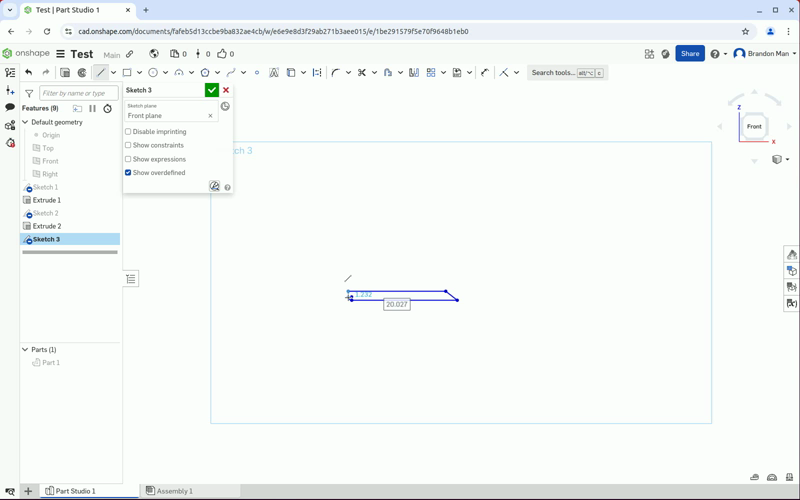
scroll(6)
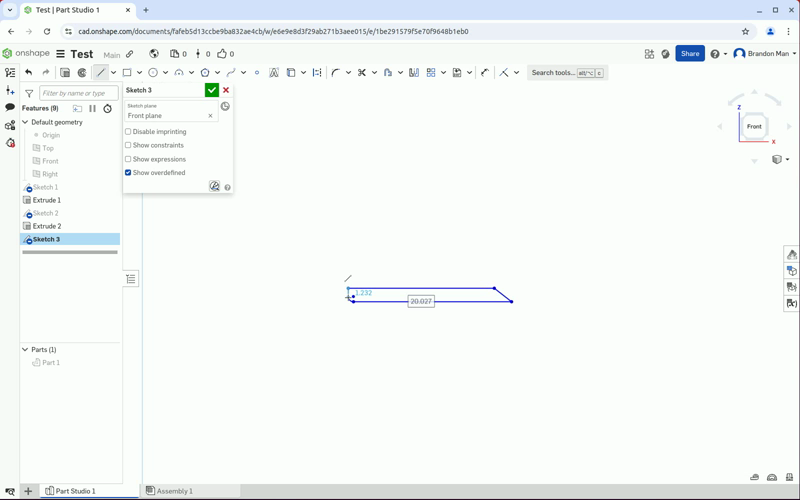
scroll(6)
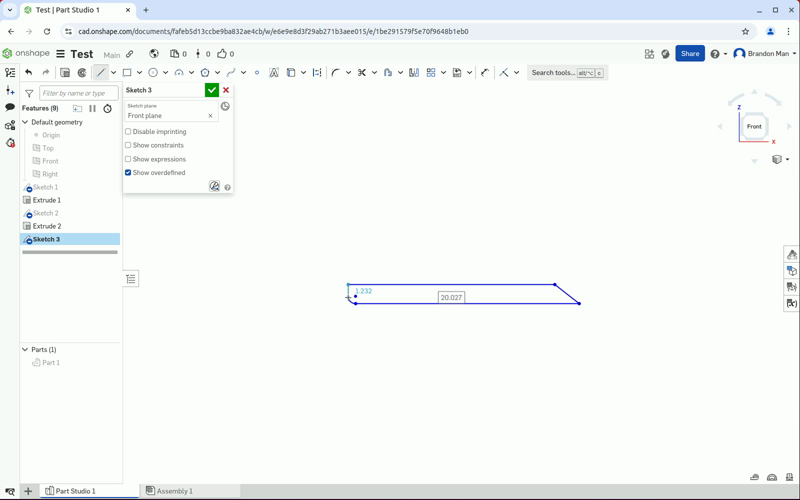
scroll(6)
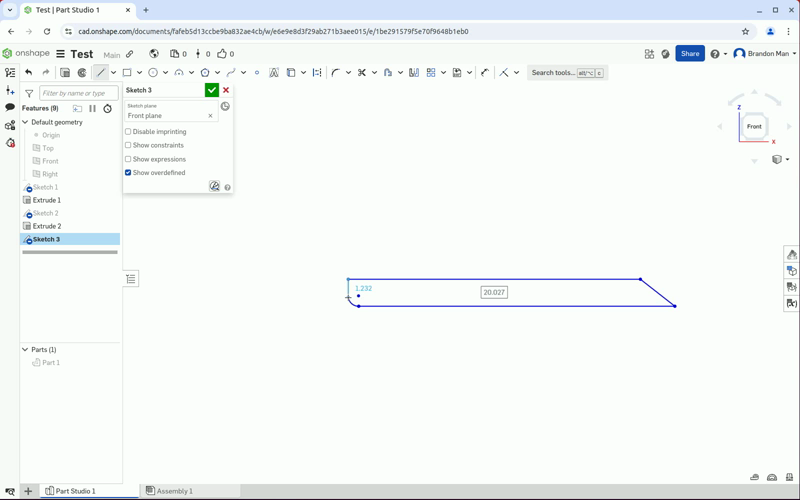
scroll(6)
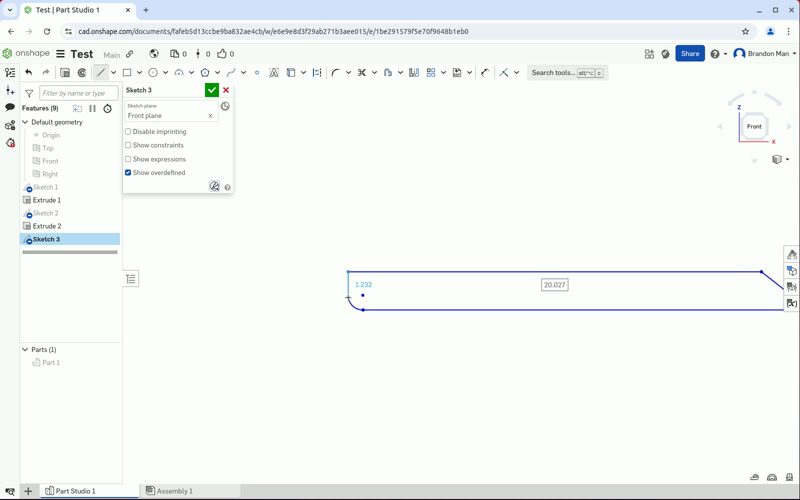
scroll(6)
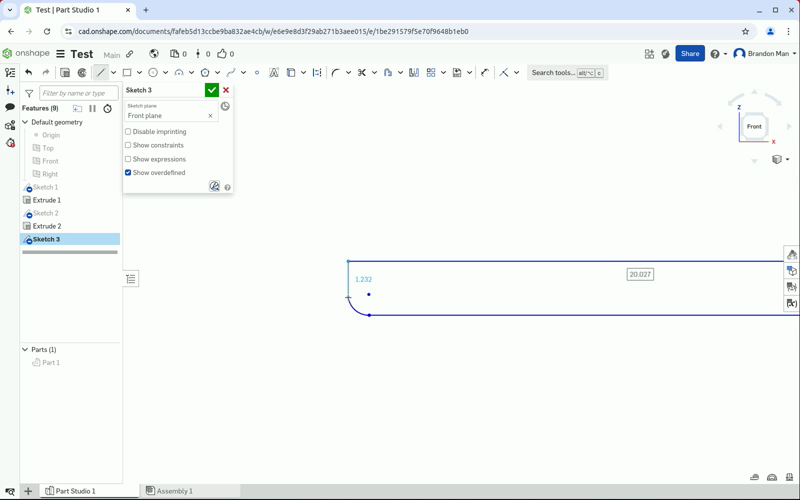
scroll(6)
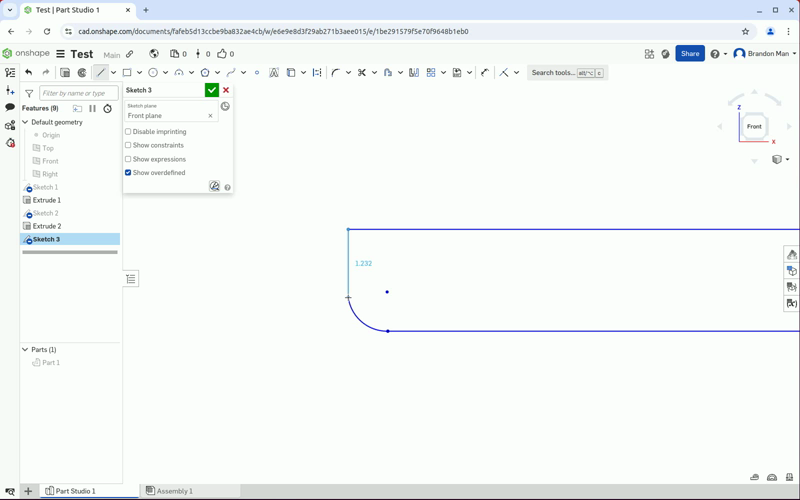
key_up(shift)
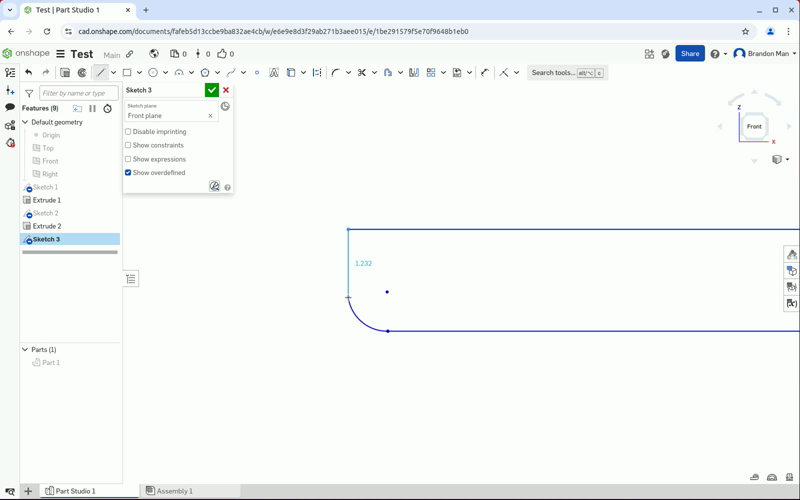
click(348, 297)
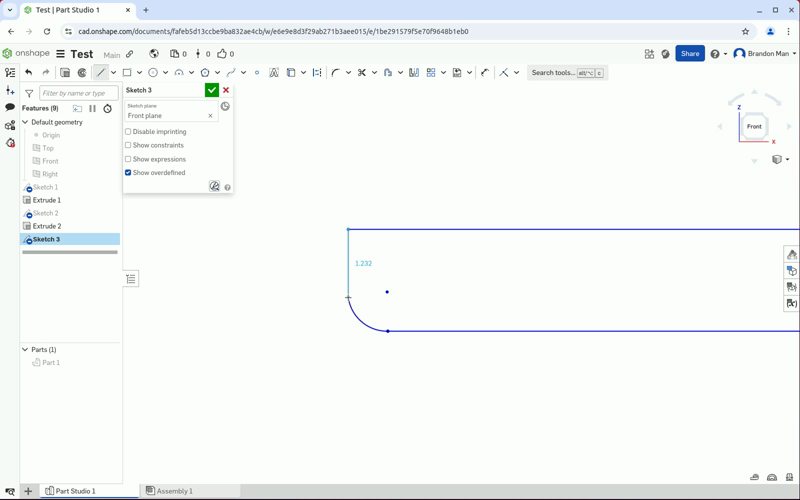
scroll(-6)
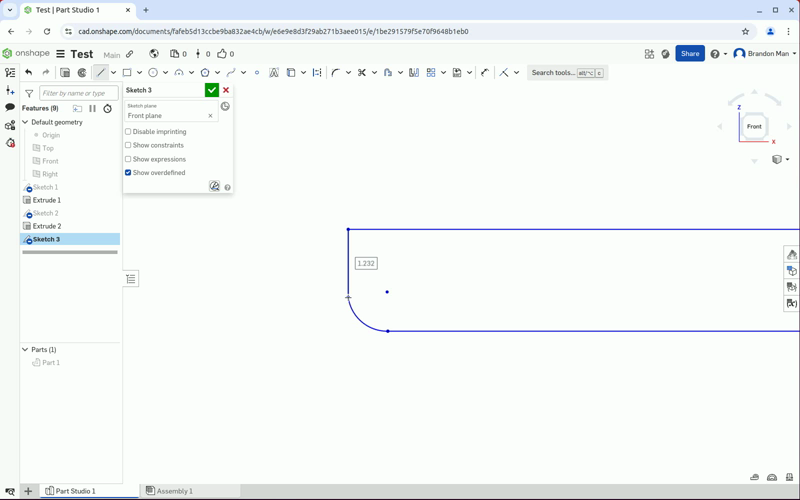
scroll(-6)
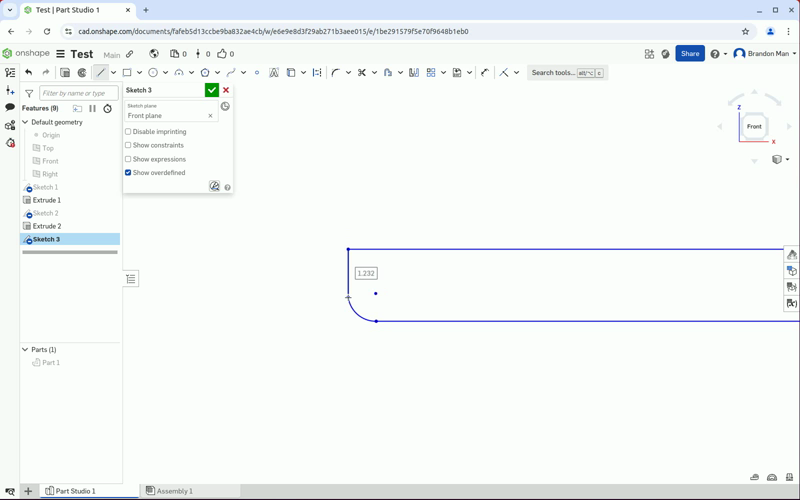
scroll(-6)
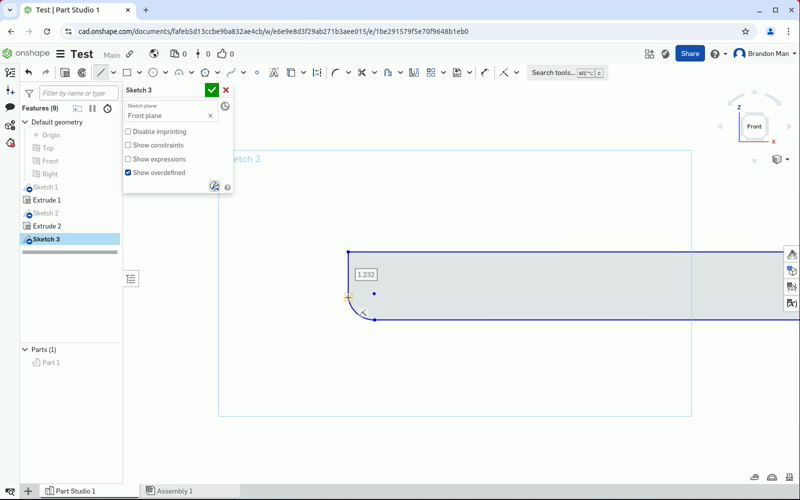
scroll(-6)
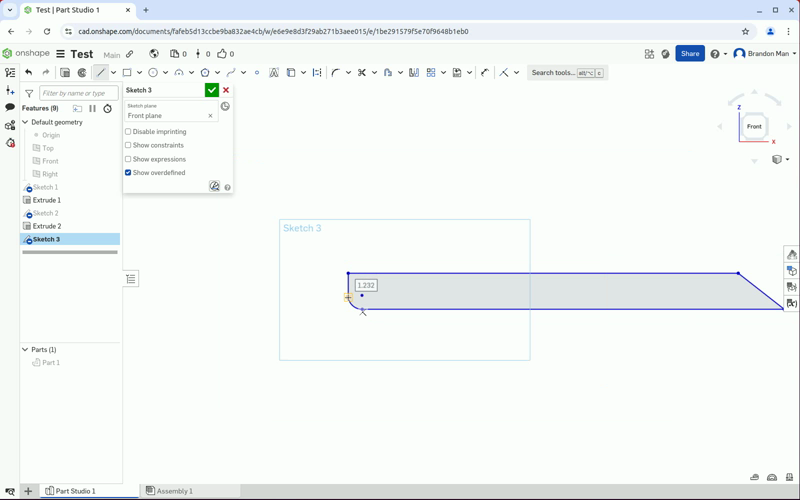
scroll(-6)
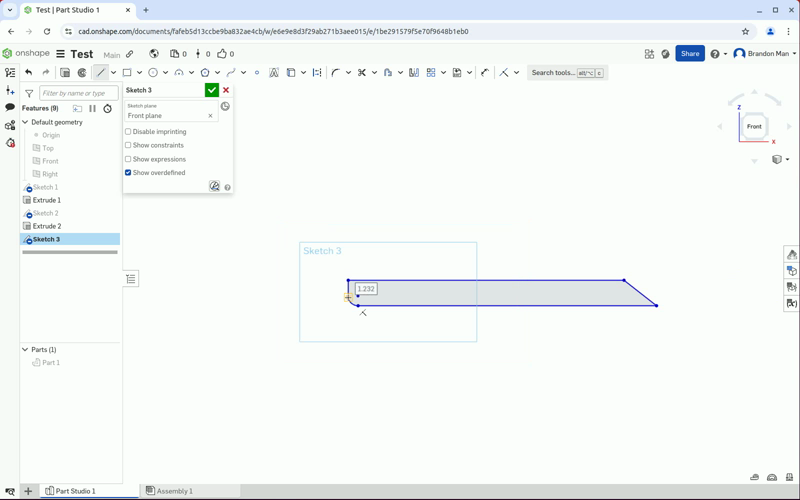
scroll(-6)
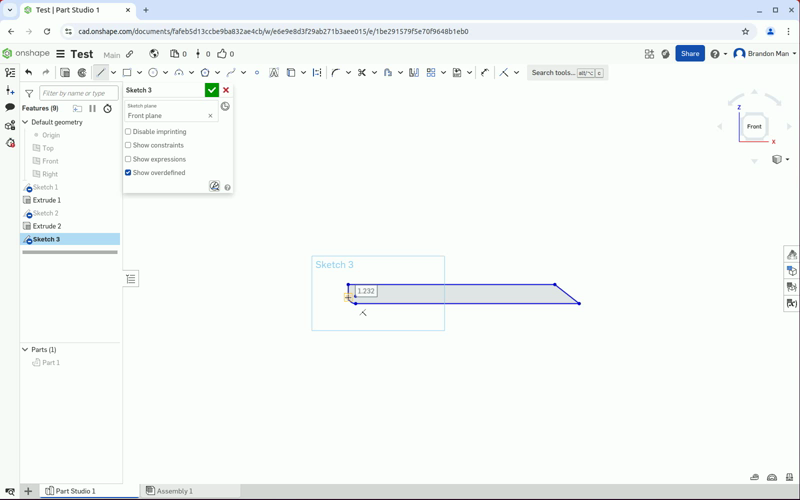
scroll(-6)
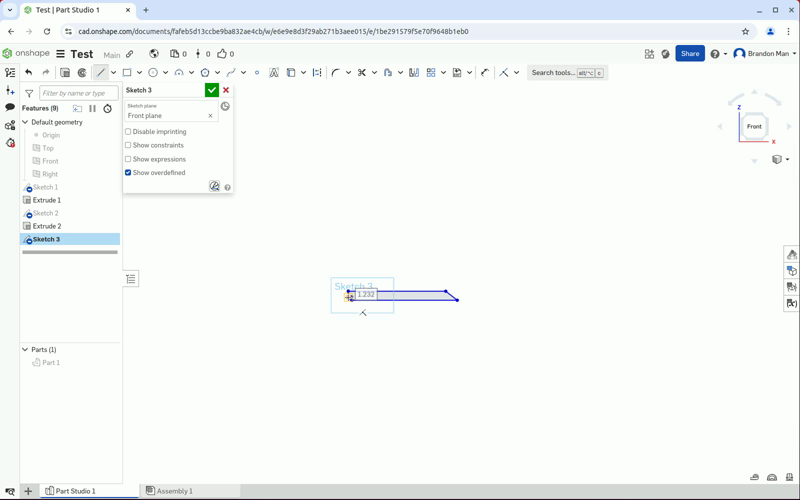
key(esc)
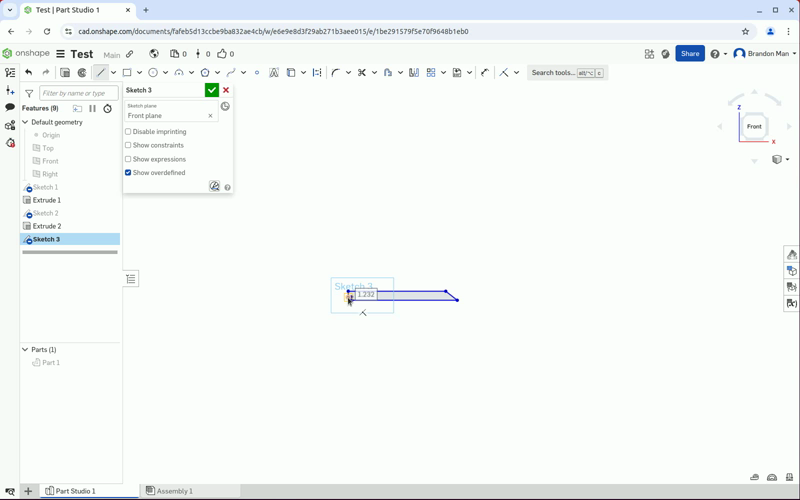
mouse_move(351, 292)
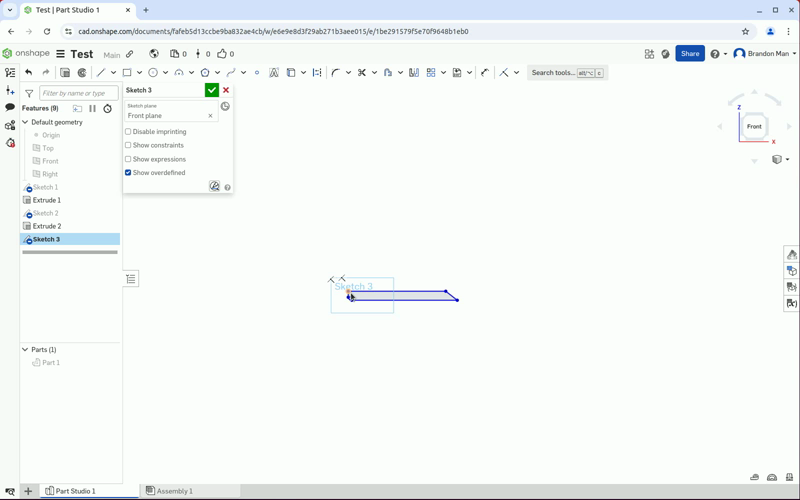
scroll(6)
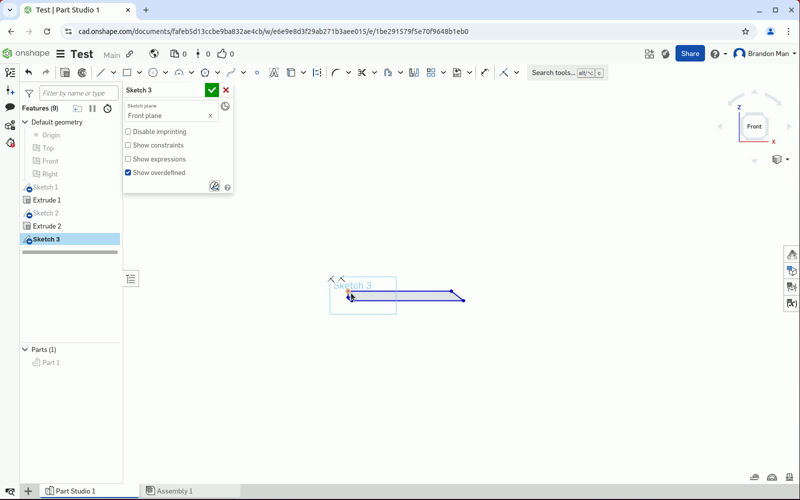
scroll(6)
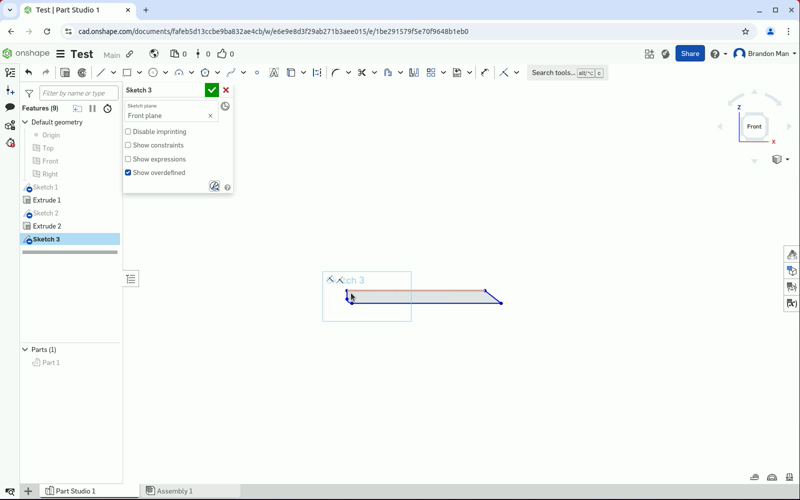
scroll(6)
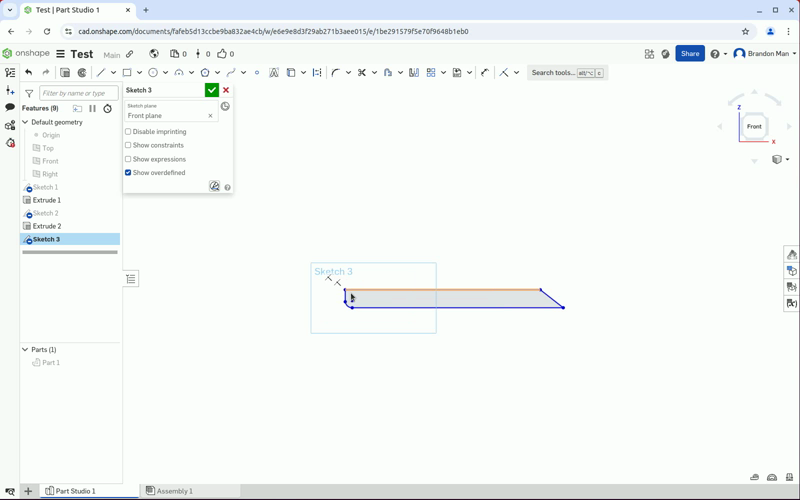
scroll(6)
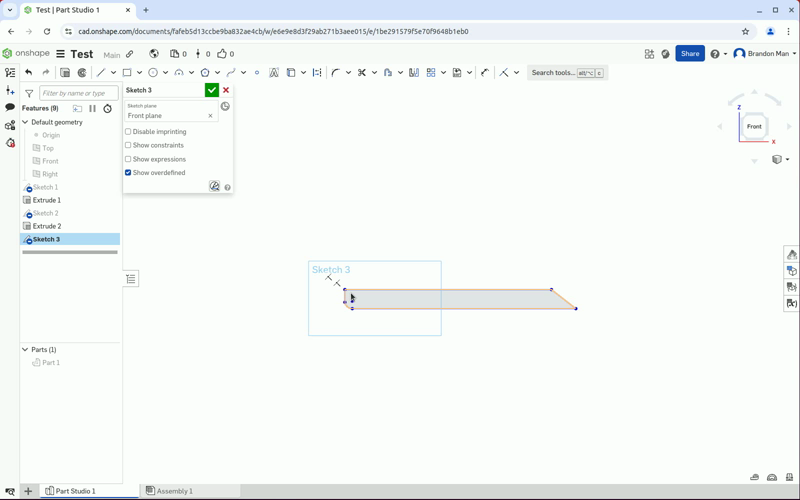
scroll(6)
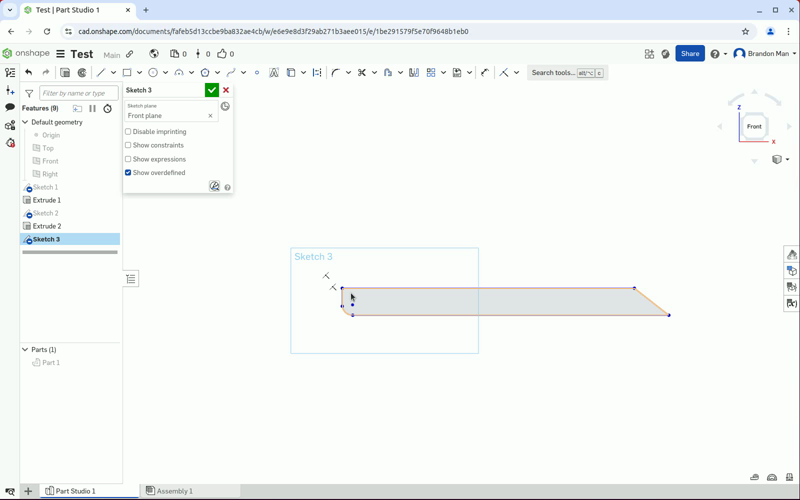
scroll(6)
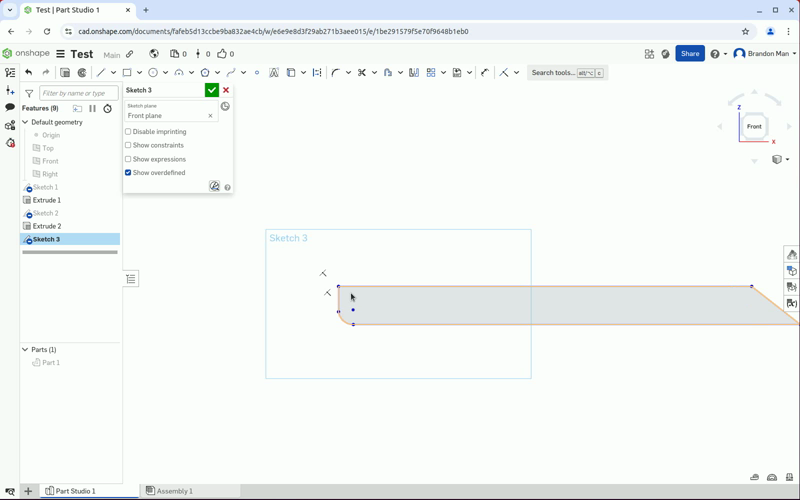
scroll(6)
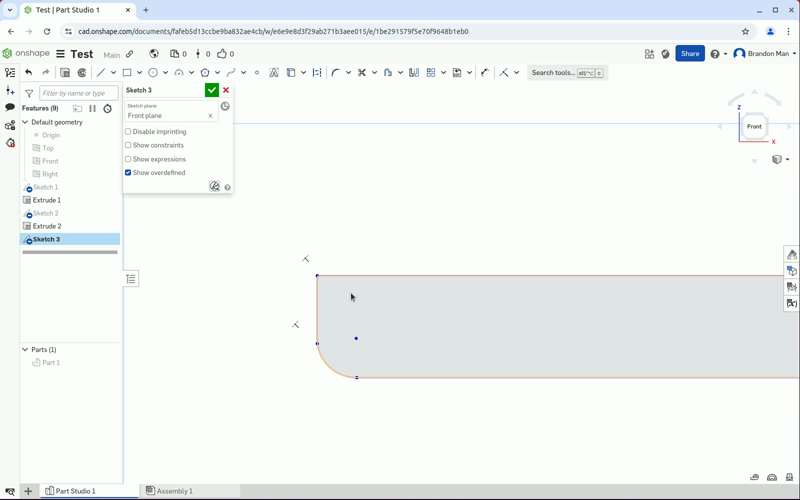
click(351, 292)
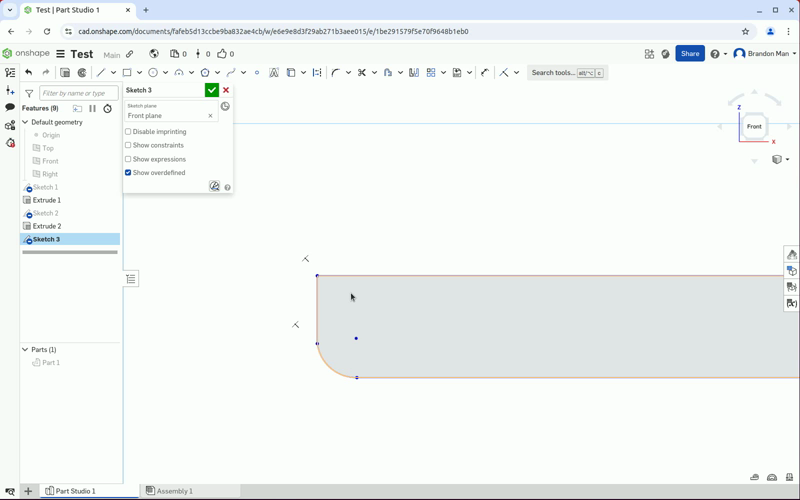
scroll(-6)
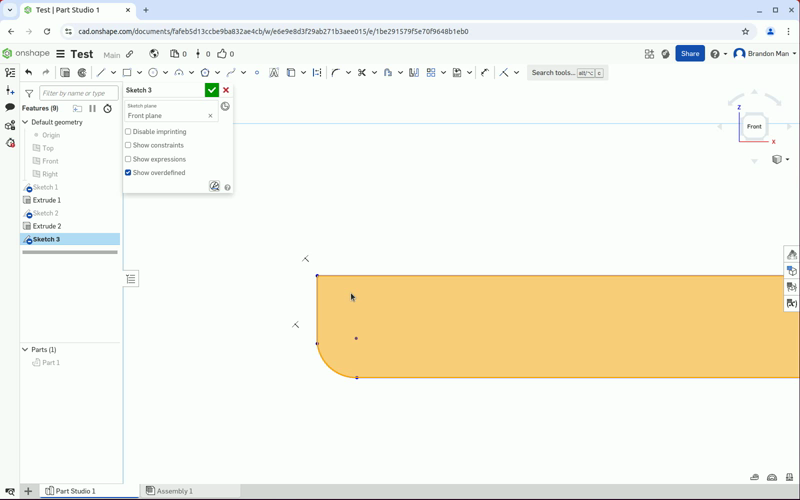
scroll(-6)
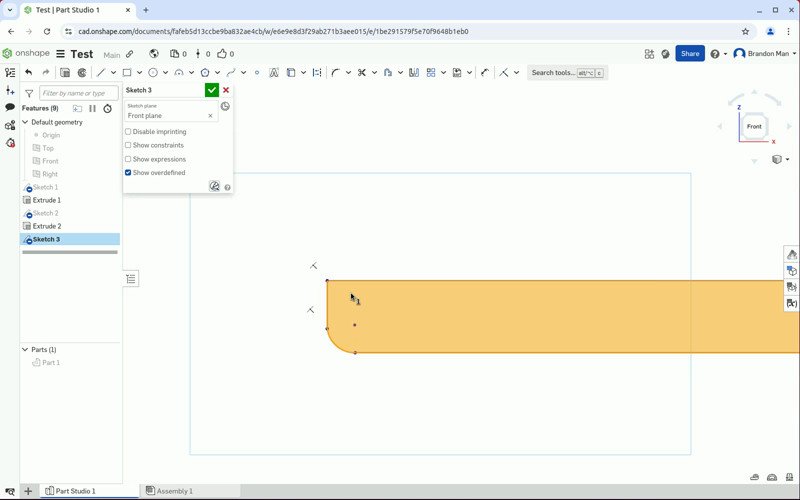
scroll(-6)
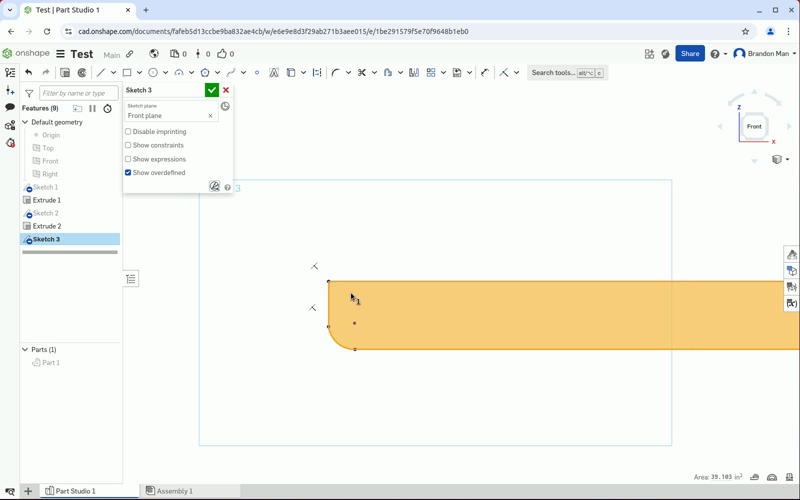
scroll(-6)
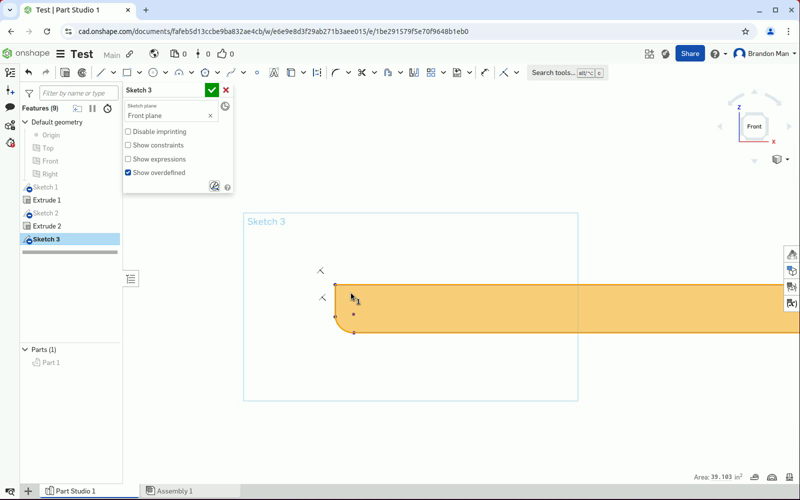
scroll(-6)
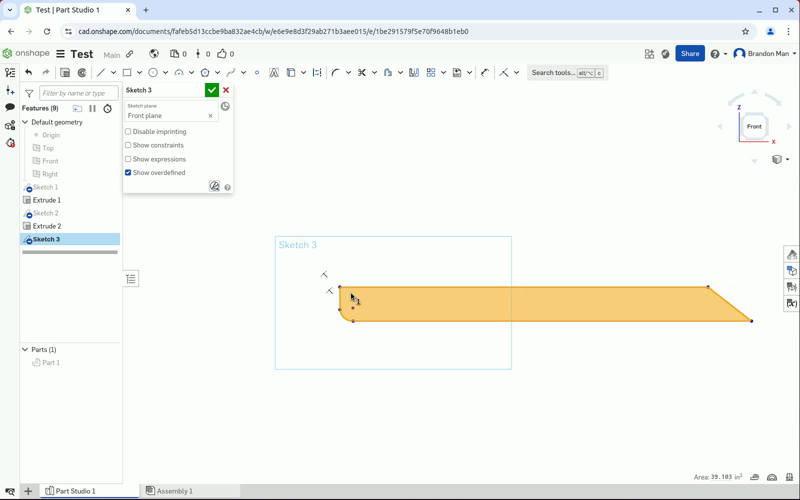
scroll(-6)
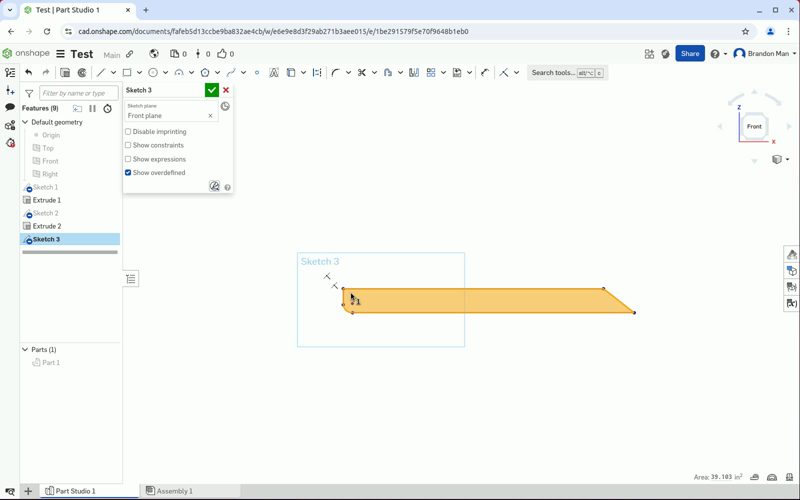
scroll(-6)
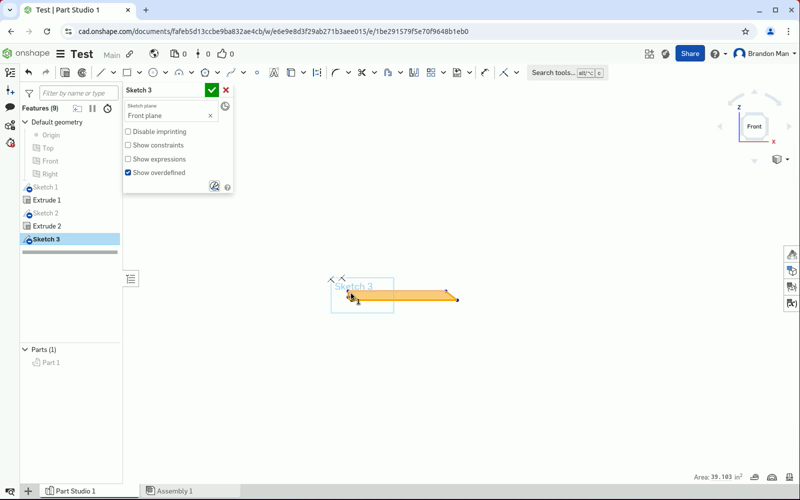
mouse_move(73, 352)
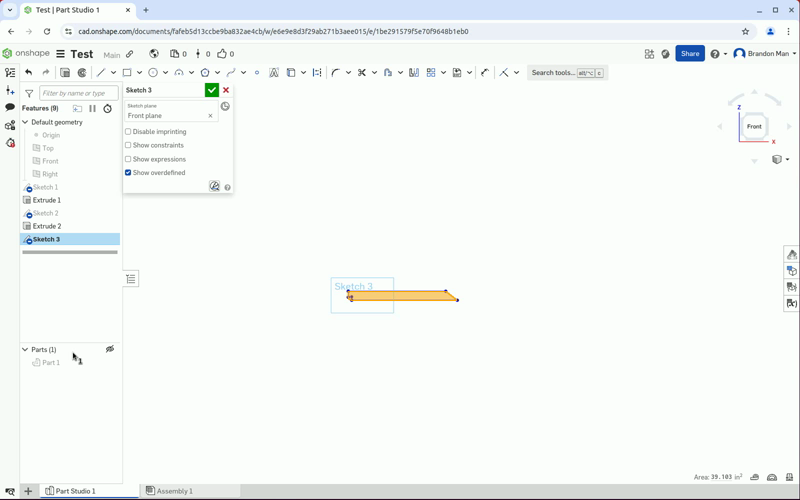
key(shift+y)
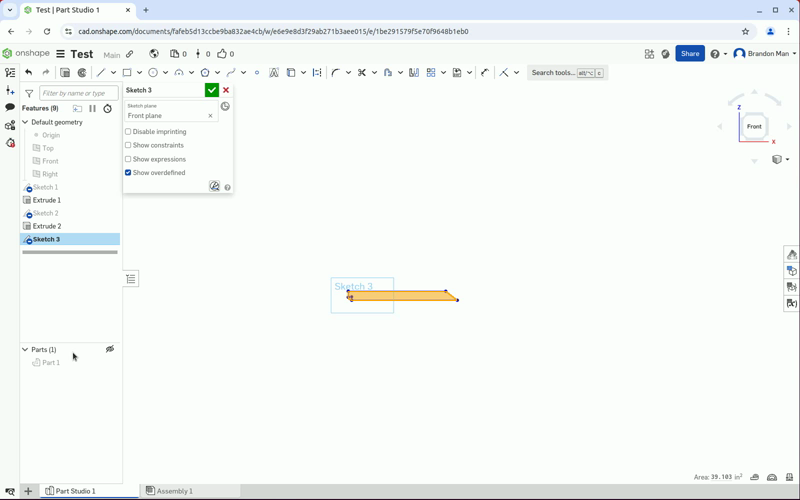
key(shift+e)
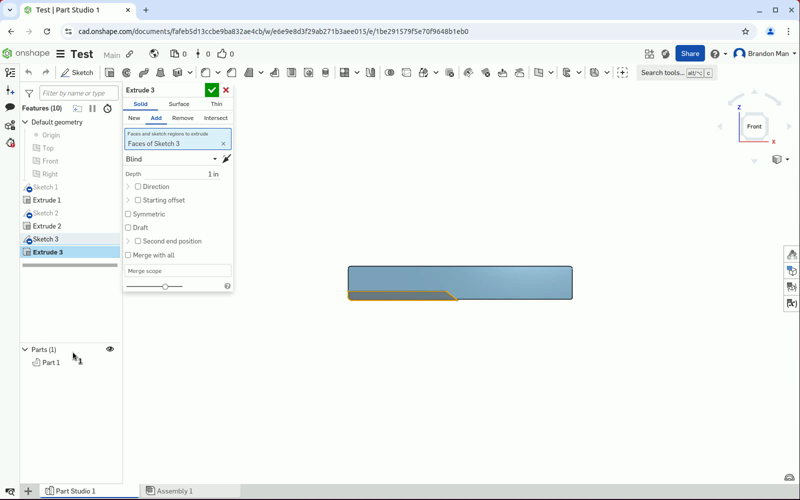
mouse_move(143, 106)
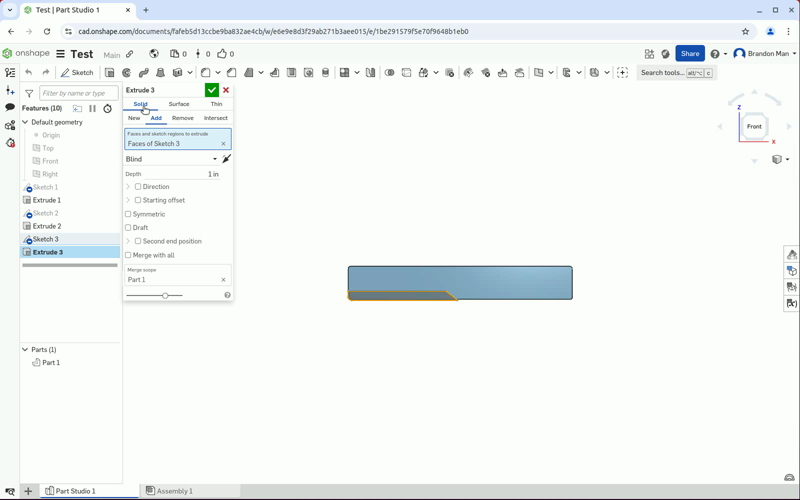
click(143, 106)
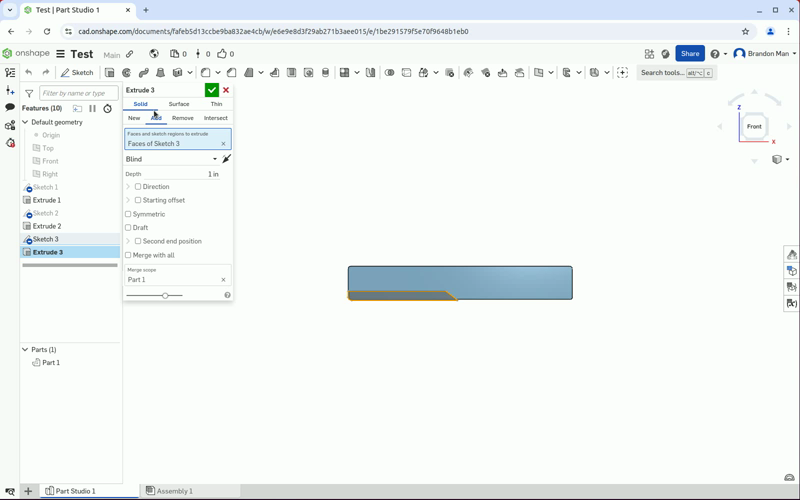
mouse_move(186, 120)
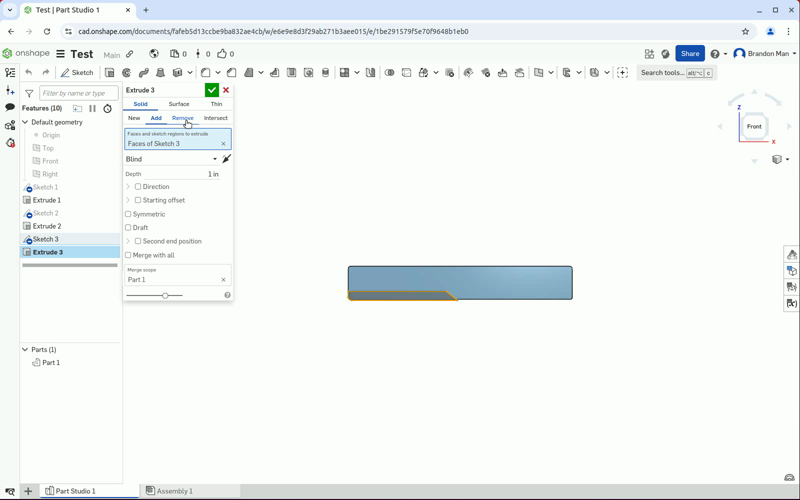
click(186, 120)
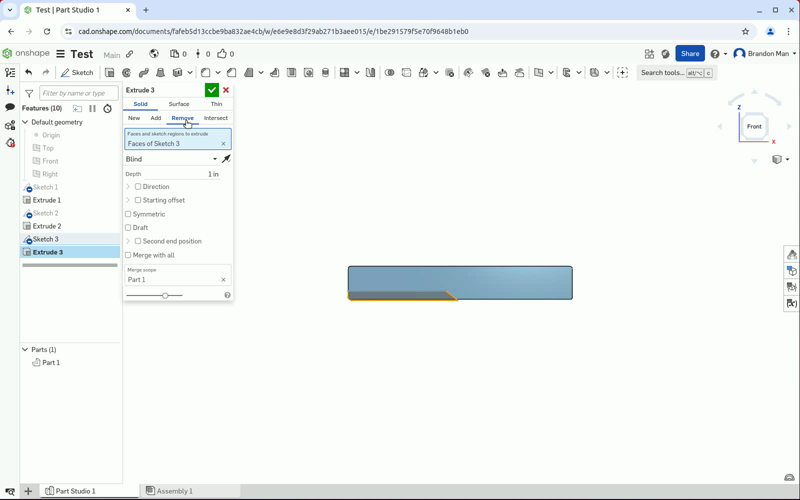
key(tab, 4)
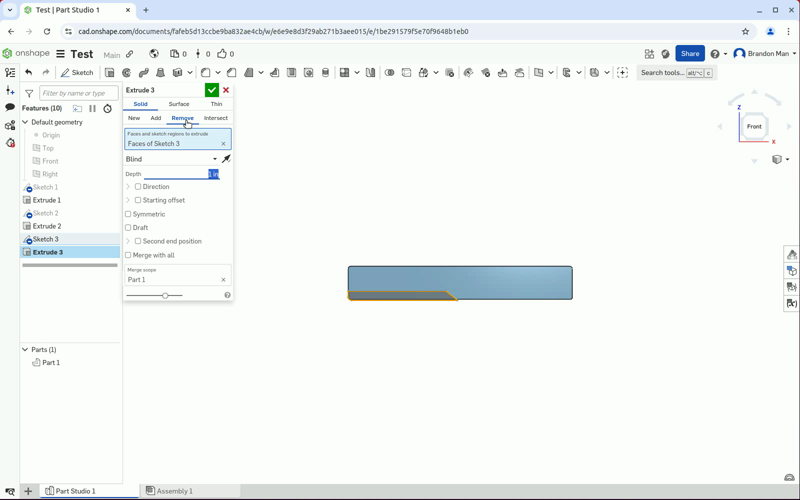
text(0.722)
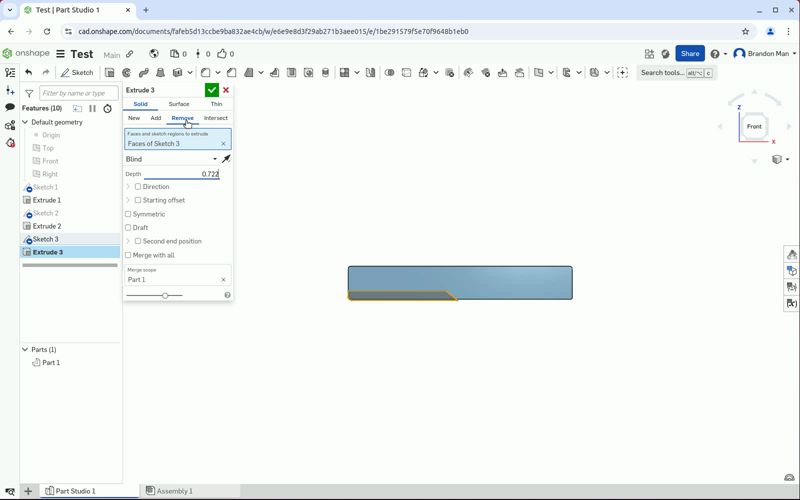
key(tab, 6)
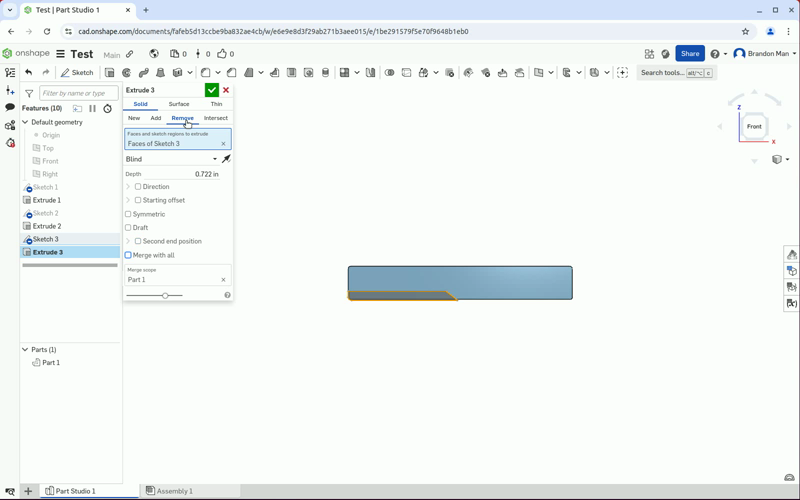
key(space)
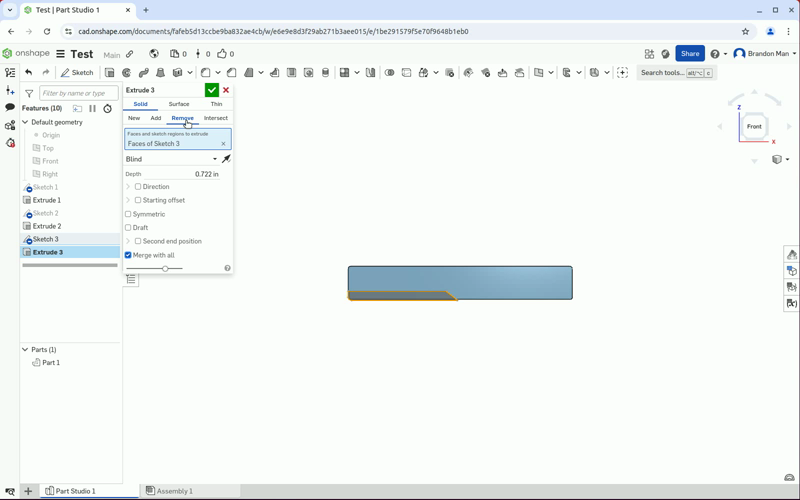
key(enter)
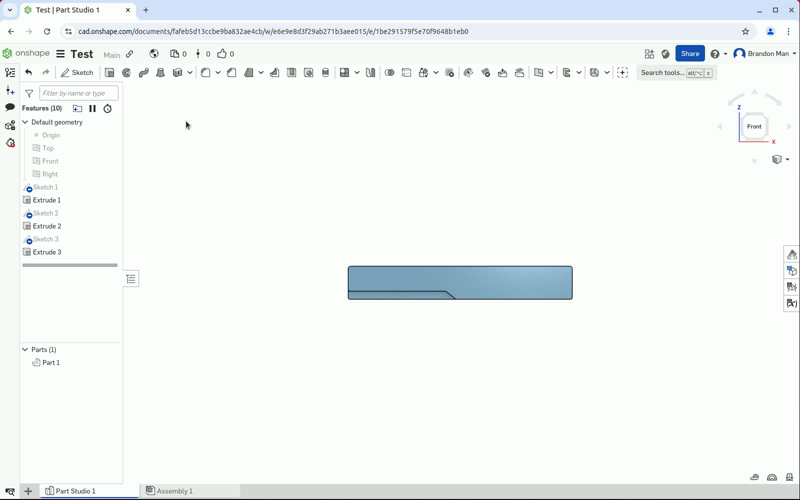
key(shift+h)
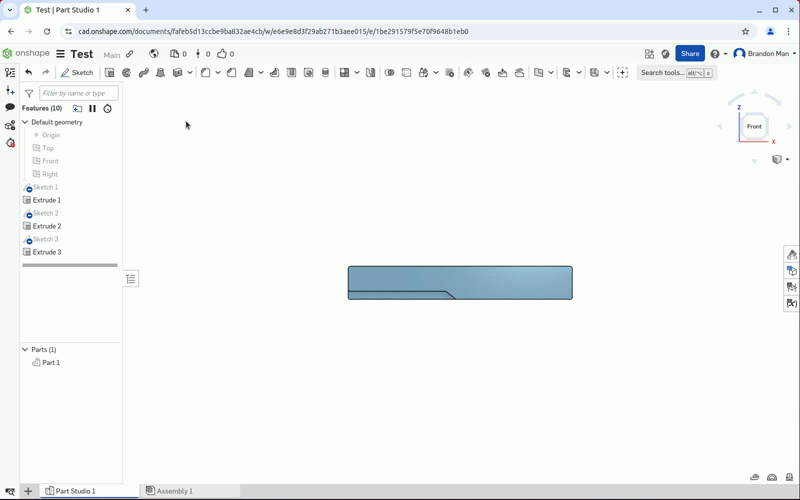
key(shift+h)
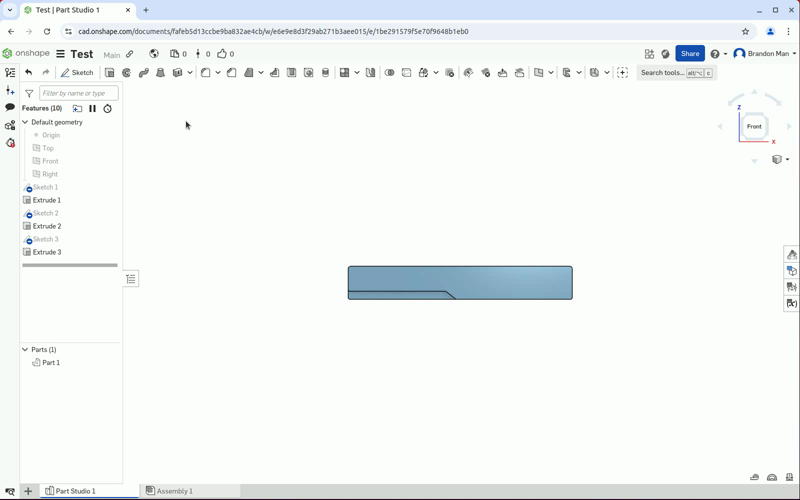
mouse_move(73, 189)
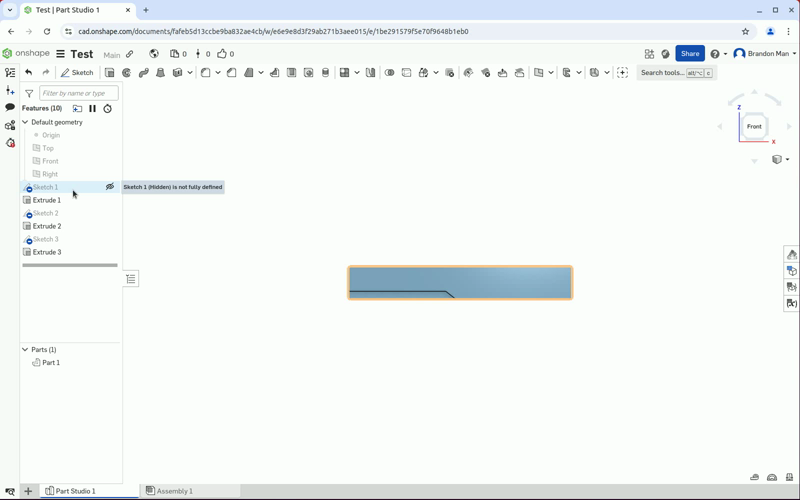
click(73, 189)
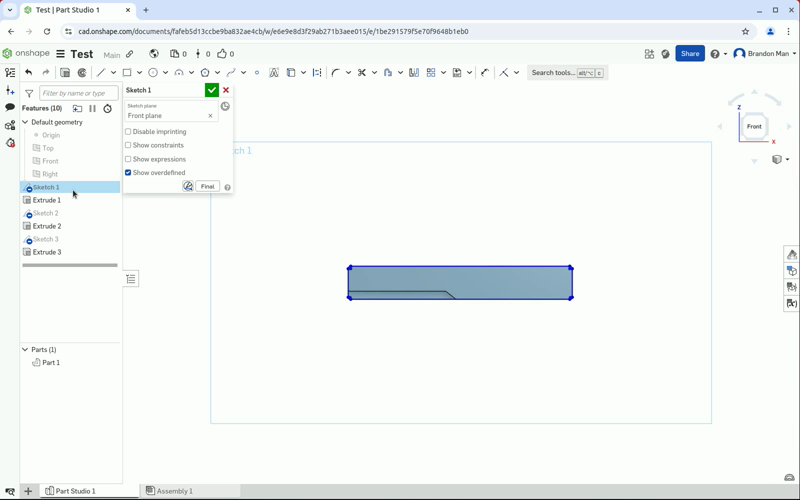
mouse_move(229, 92)
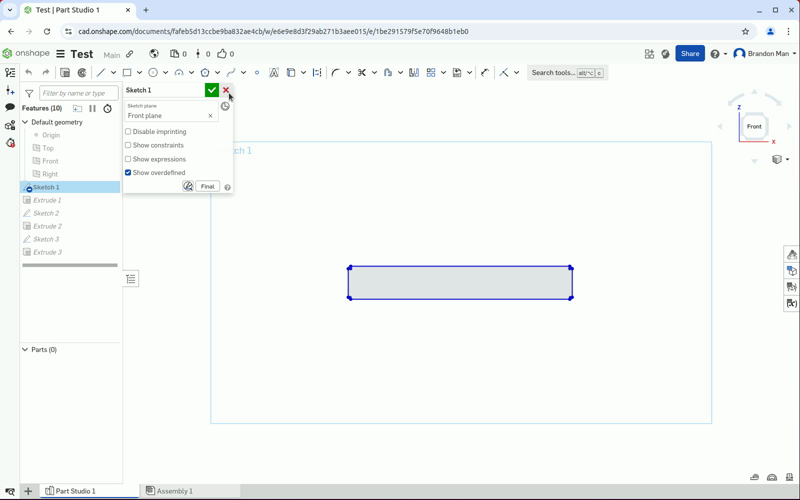
click(229, 92)
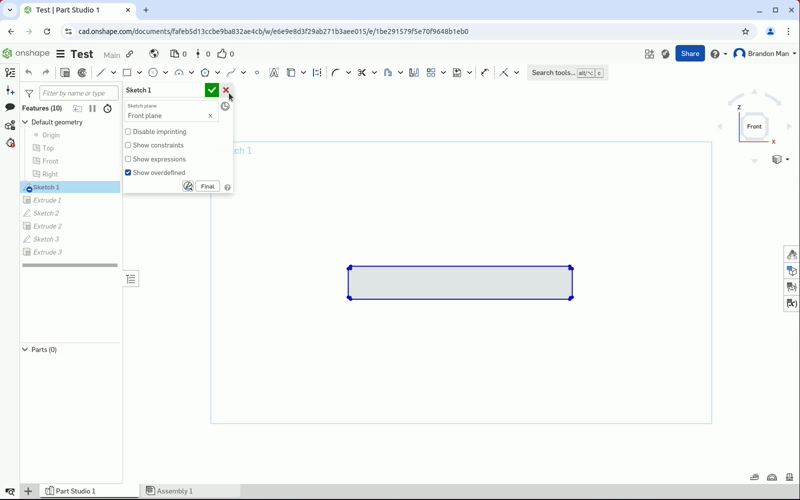
key(shift+s)
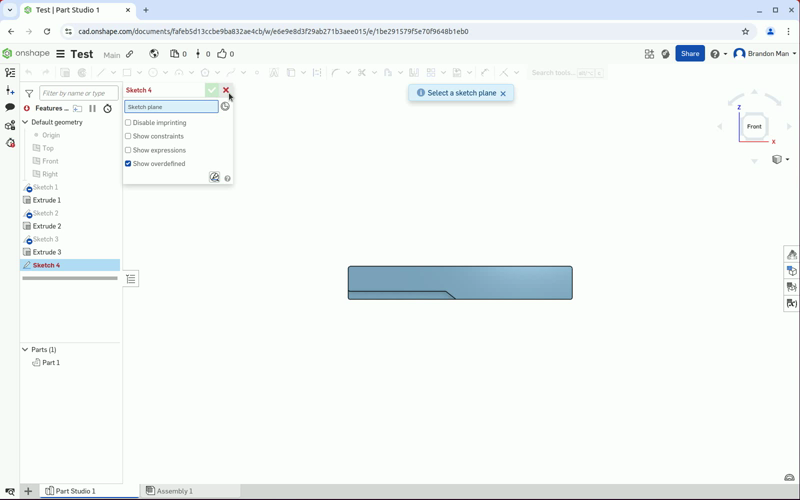
mouse_move(73, 163)
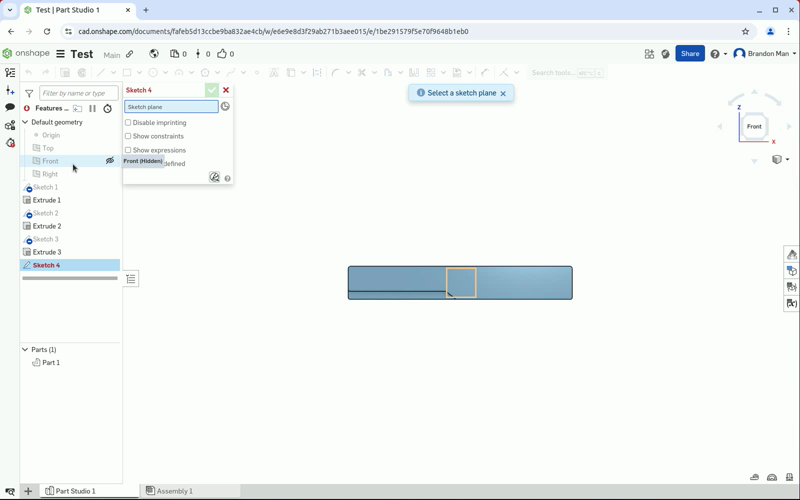
click(73, 163)
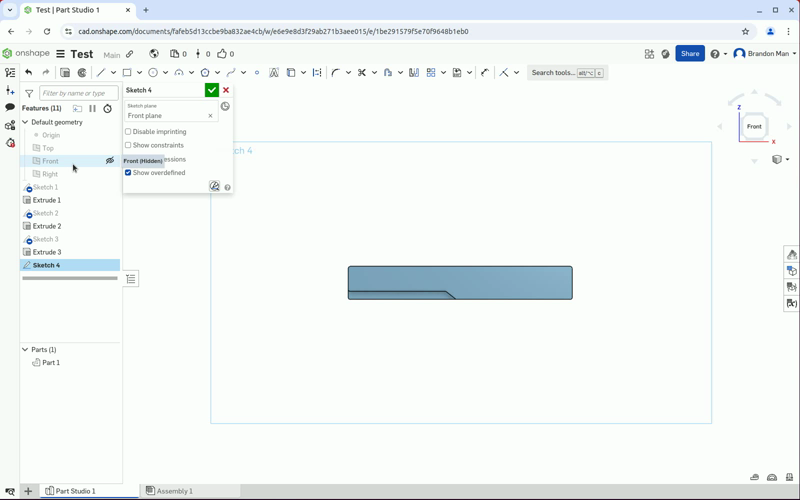
mouse_move(73, 352)
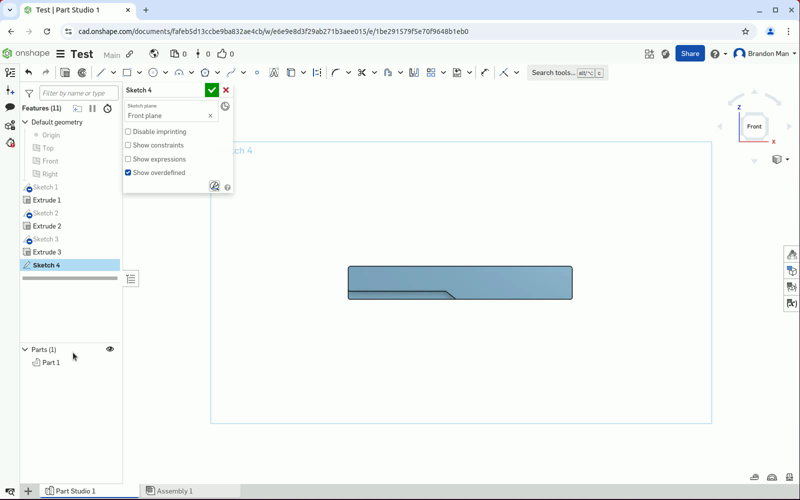
key(y)
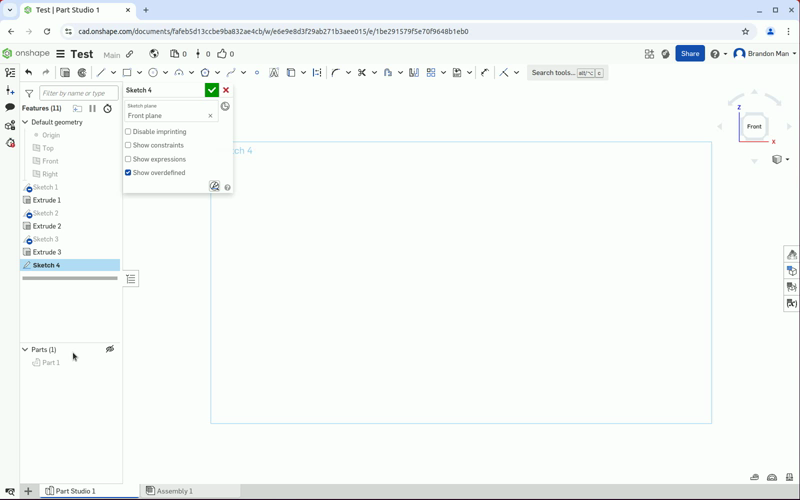
key(c)
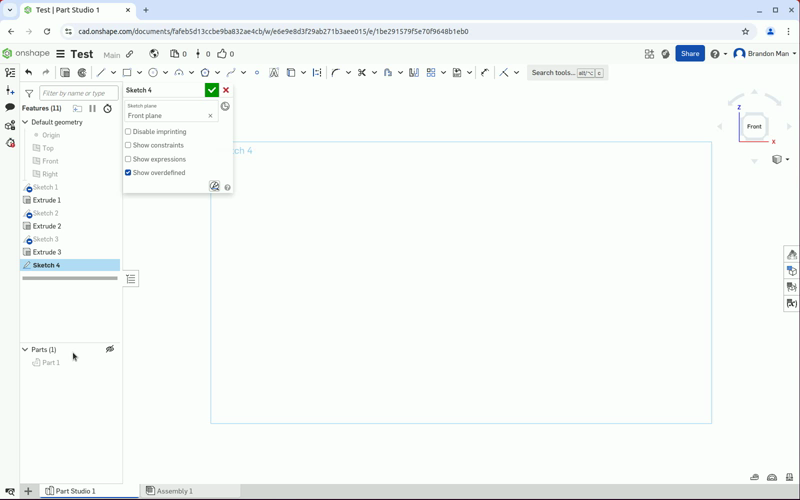
key_down(shift)
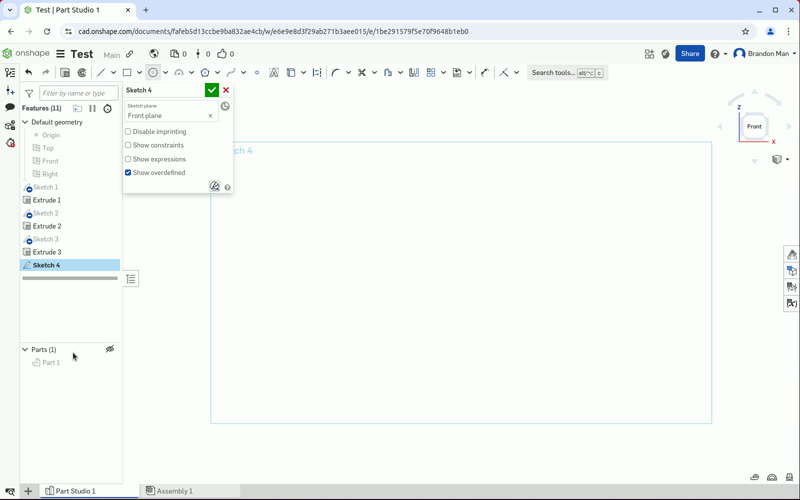
mouse_move(383, 279)
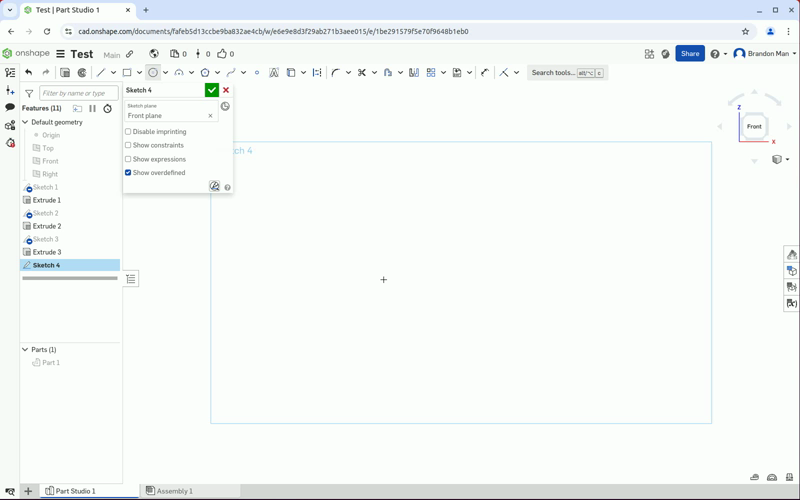
click(383, 279)
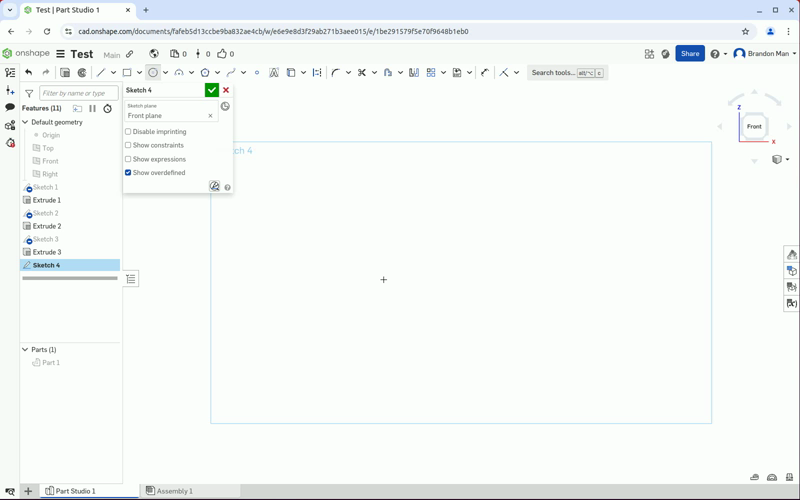
key_up(shift)
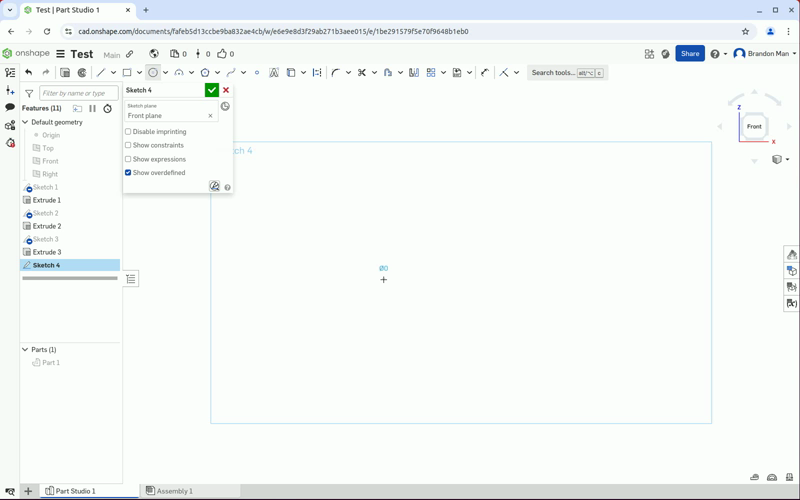
mouse_move(390, 279)
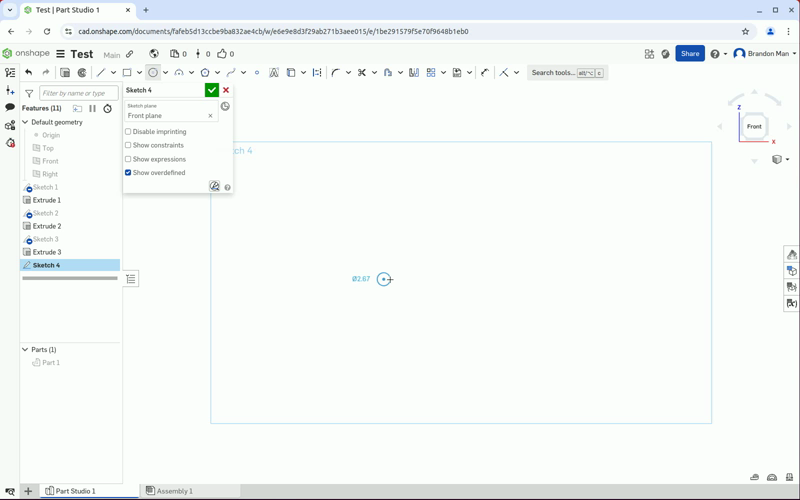
click(390, 279)
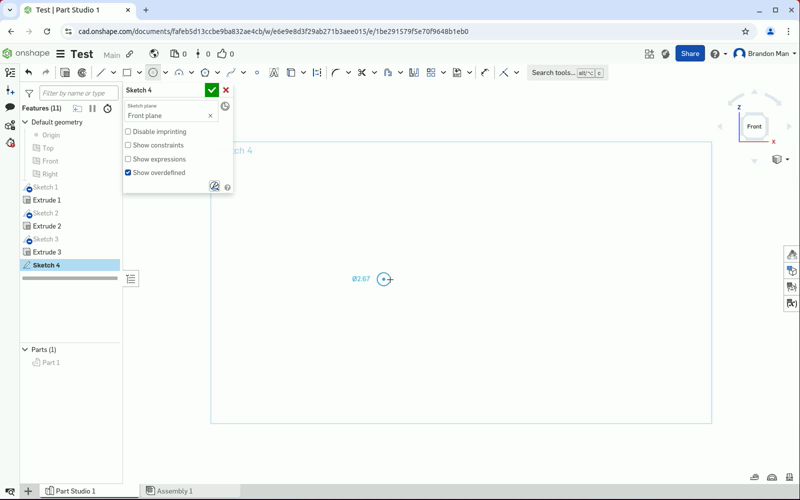
key(esc)
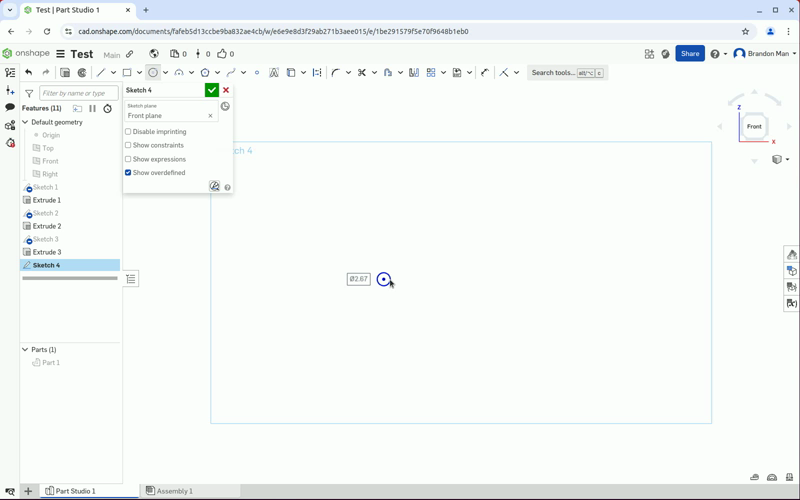
mouse_move(383, 275)
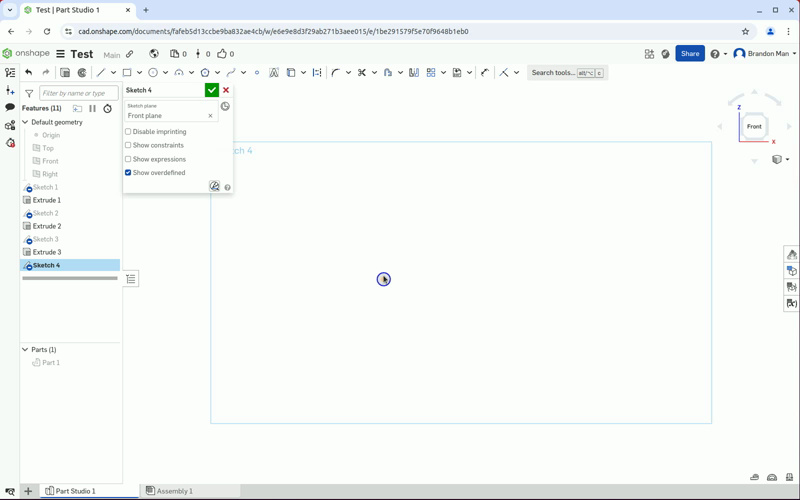
scroll(6)
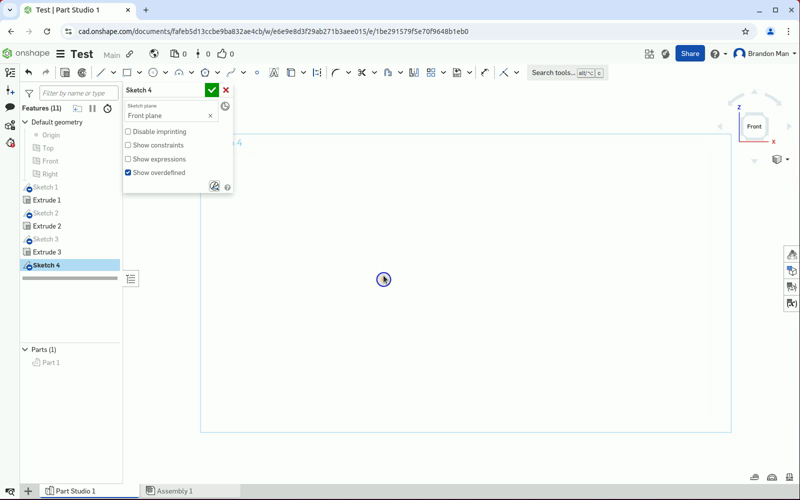
scroll(6)
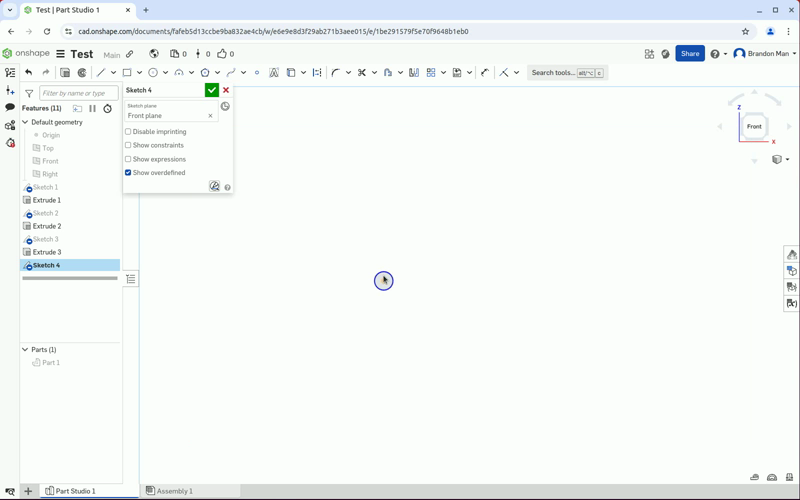
scroll(6)
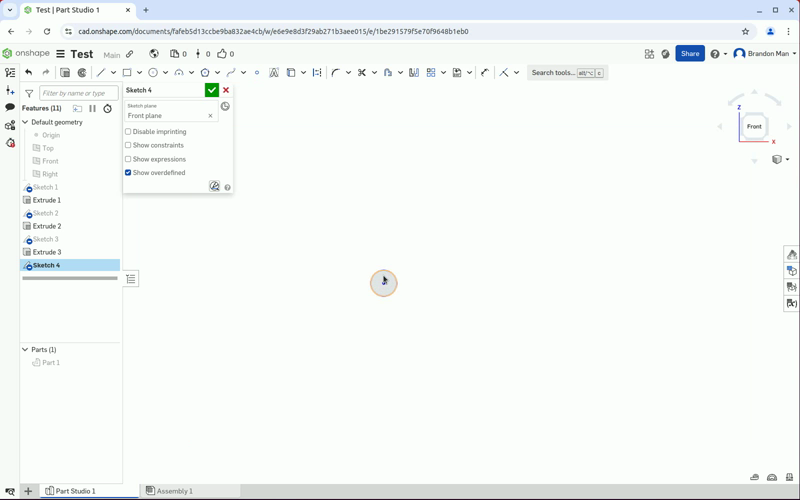
scroll(6)
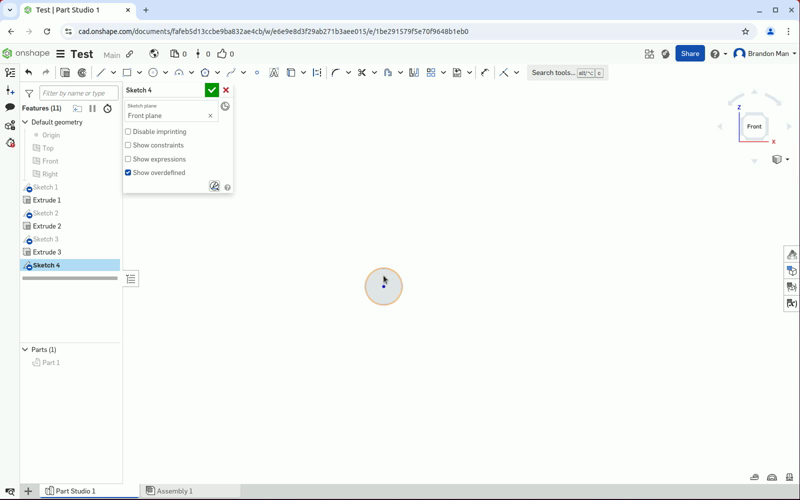
scroll(6)
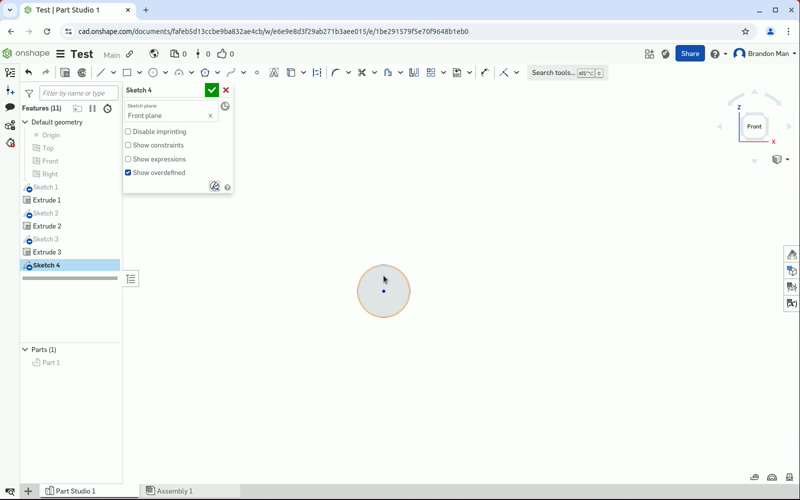
scroll(6)
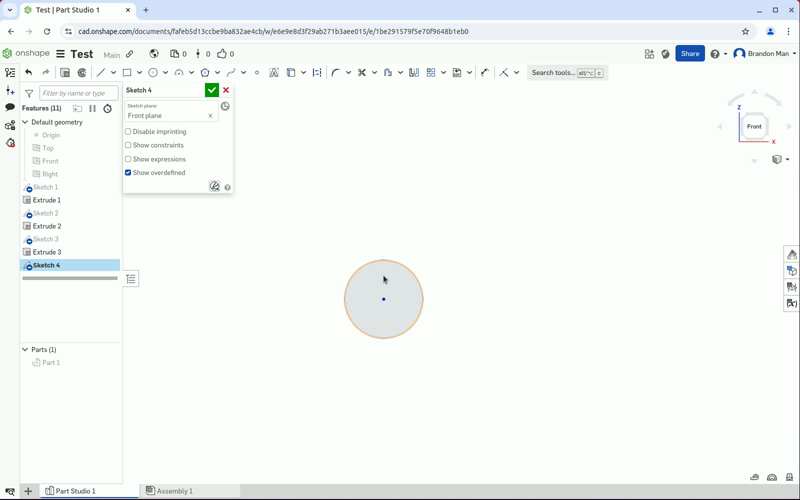
scroll(6)
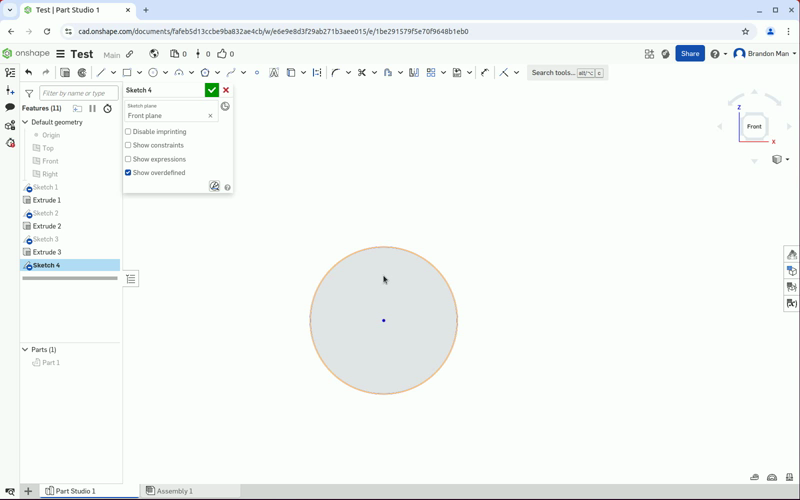
click(383, 275)
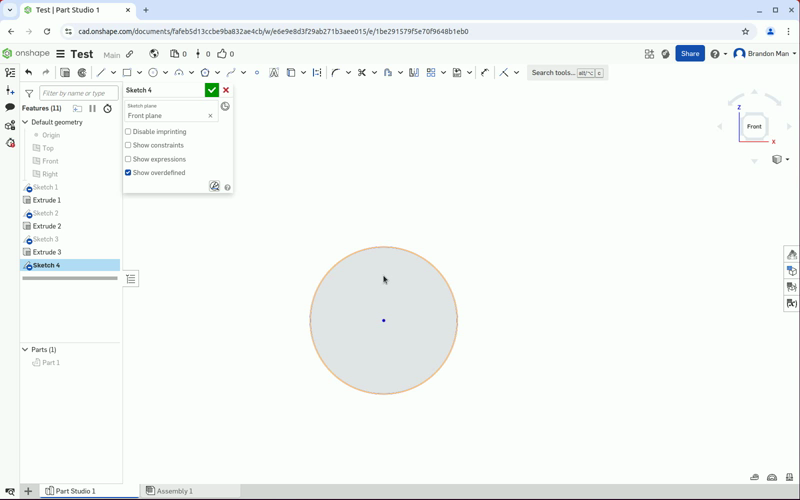
scroll(-6)
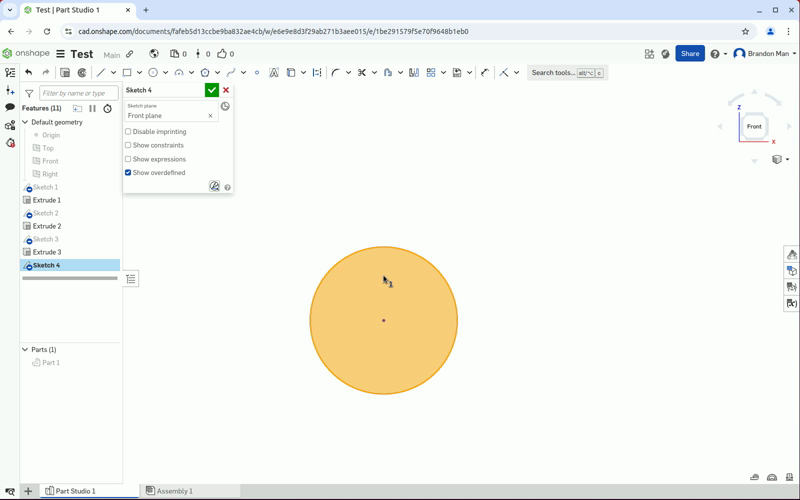
scroll(-6)
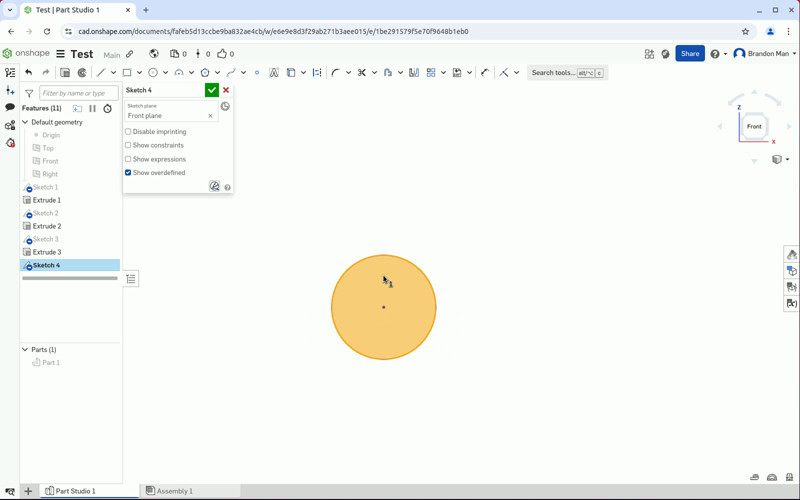
scroll(-6)
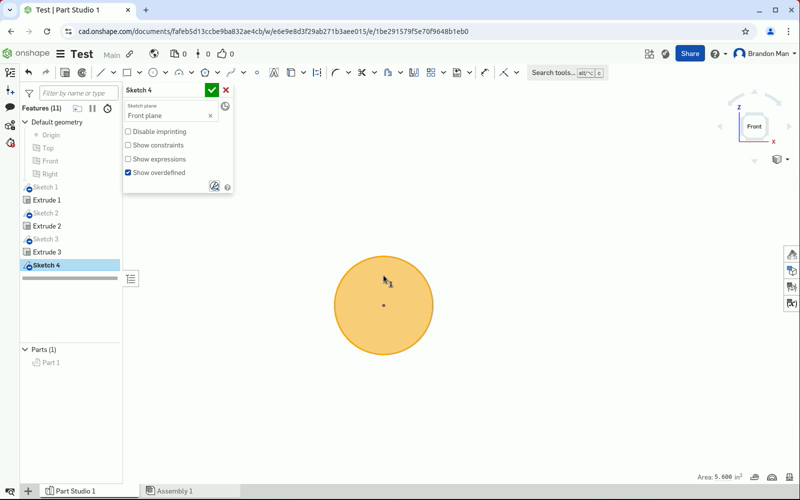
scroll(-6)
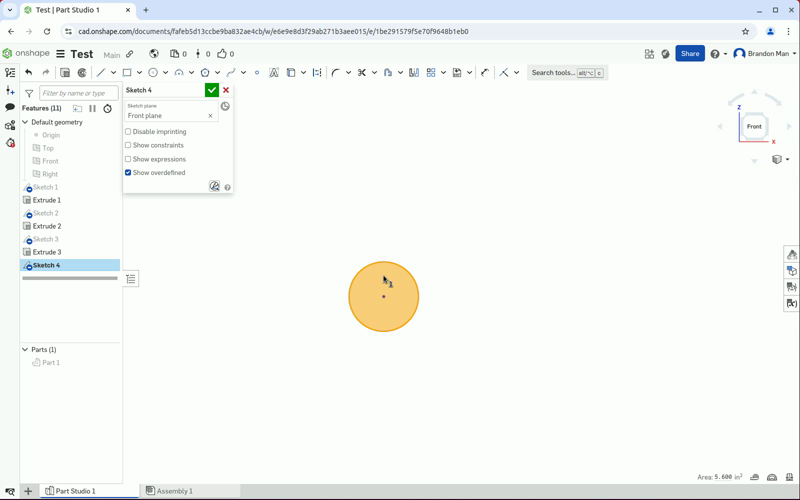
scroll(-6)
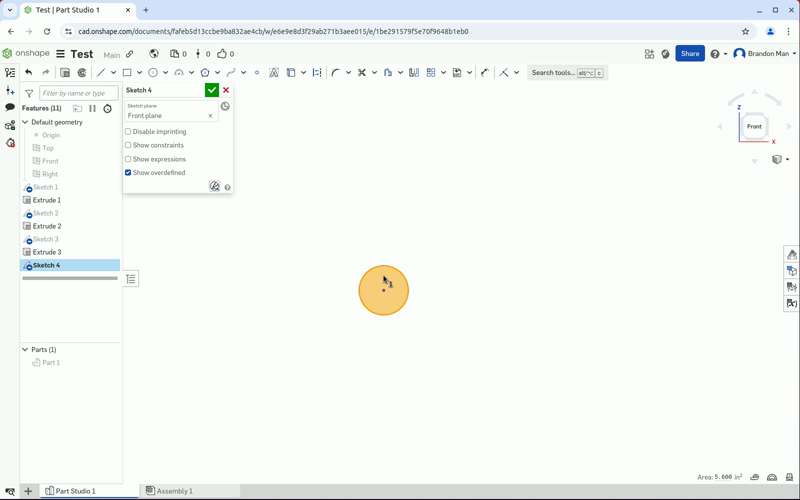
scroll(-6)
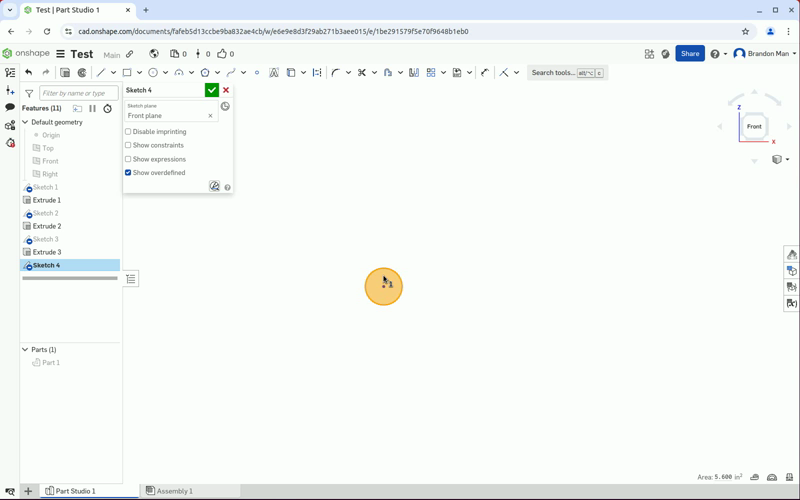
scroll(-6)
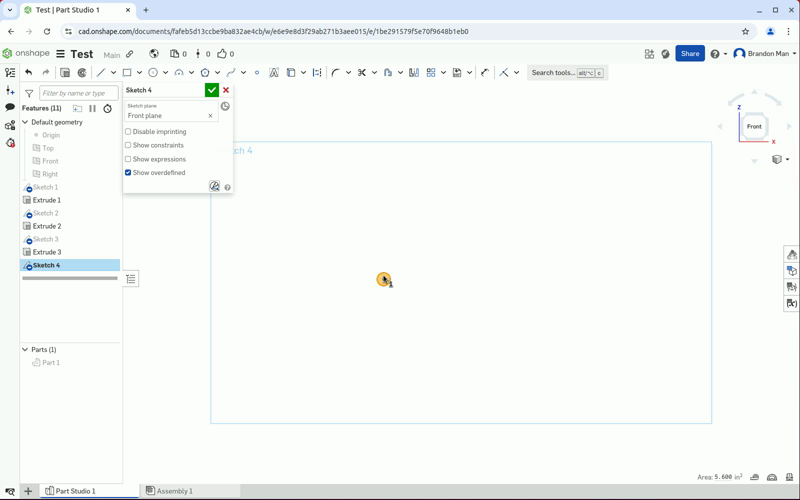
mouse_move(73, 352)
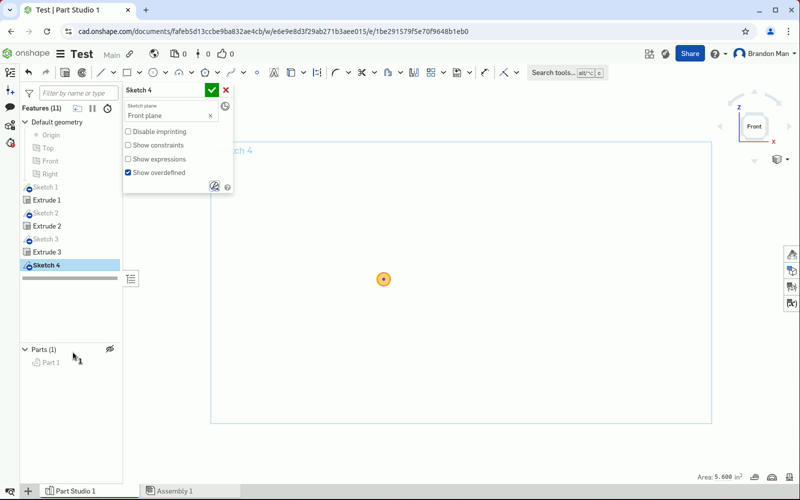
key(shift+y)
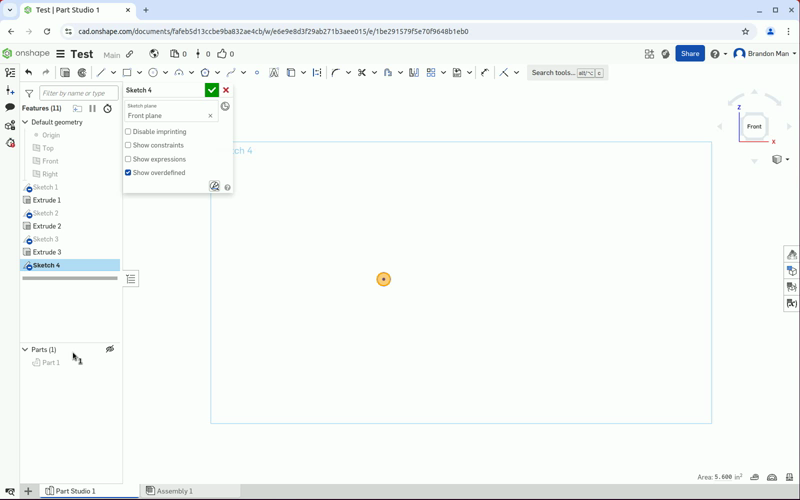
key(shift+e)
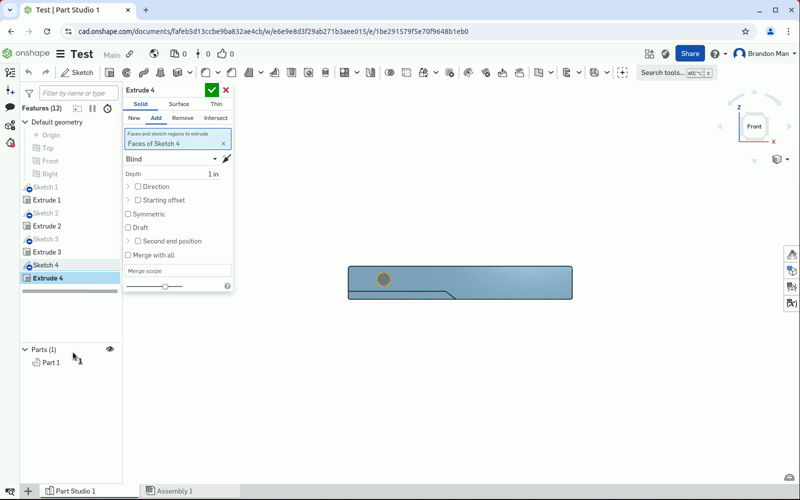
mouse_move(143, 106)
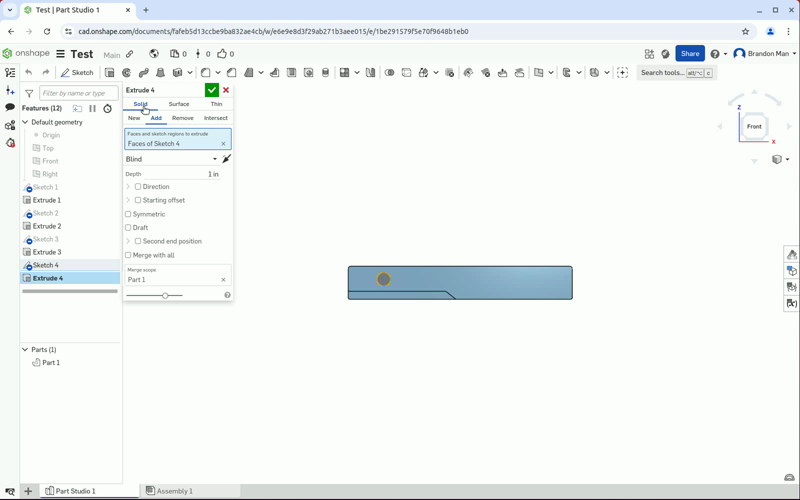
click(143, 106)
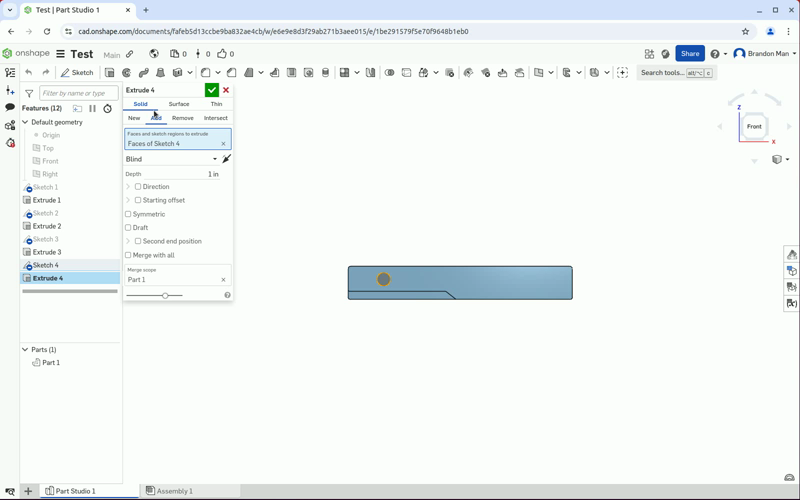
mouse_move(186, 120)
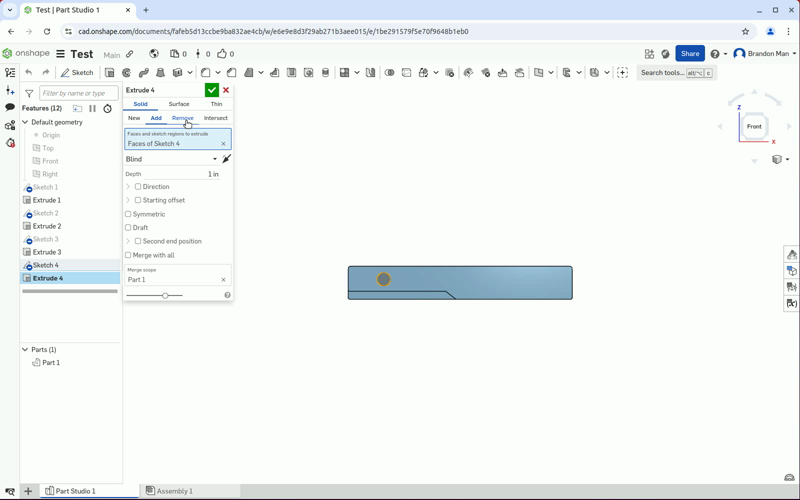
click(186, 120)
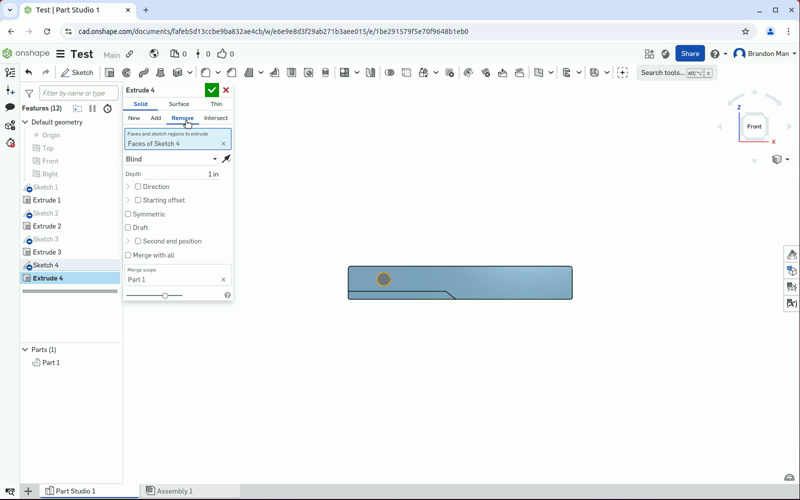
key(tab, 4)
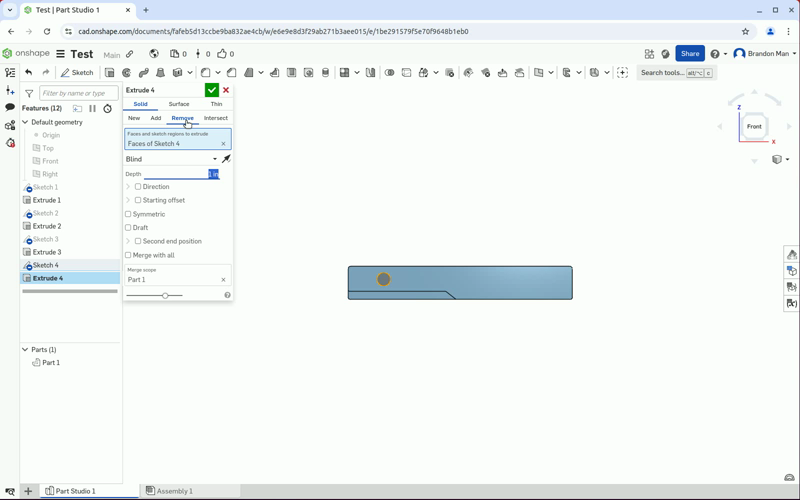
text(0.241)
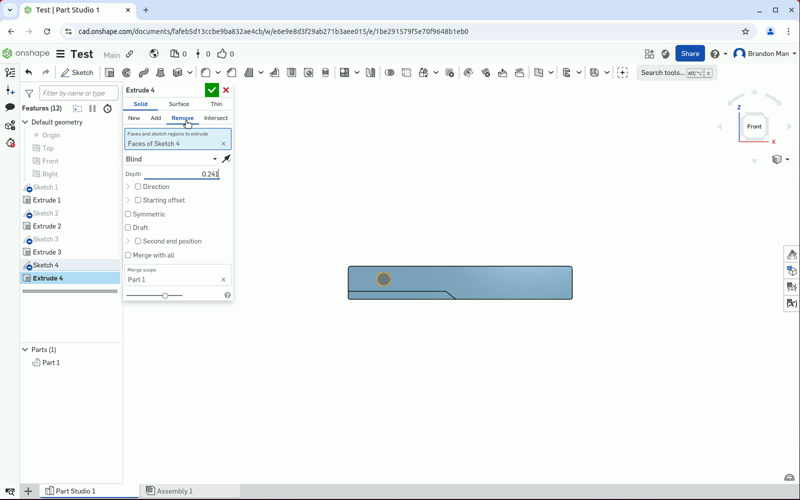
key(tab, 6)
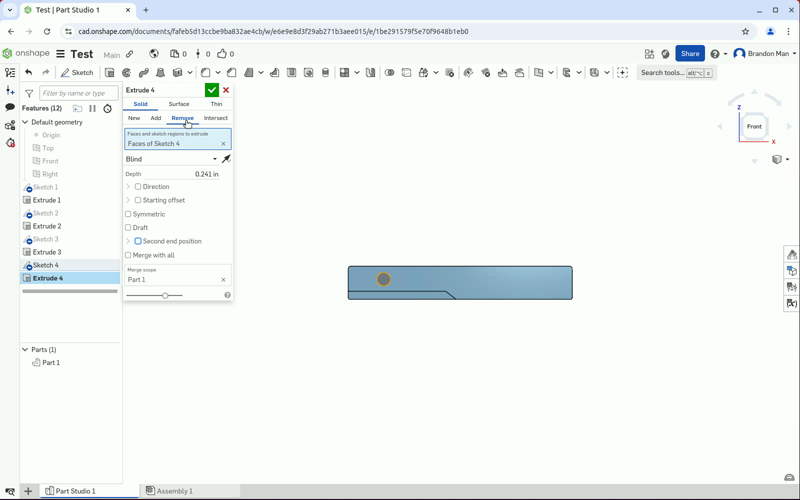
key(space)
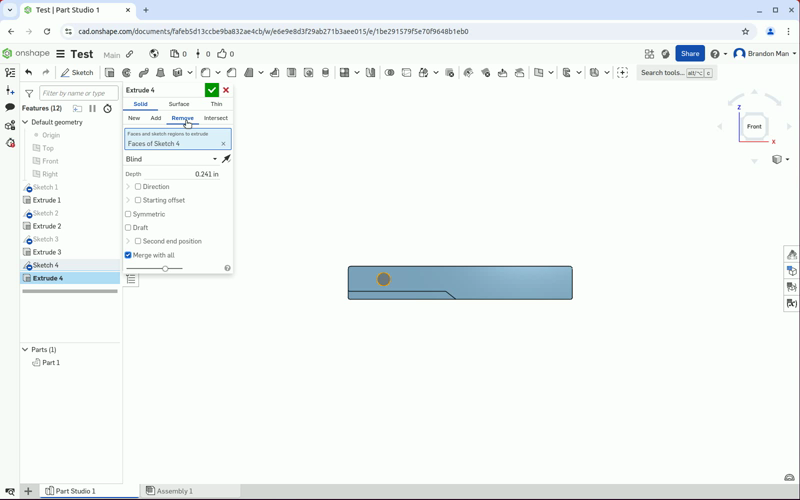
key(enter)
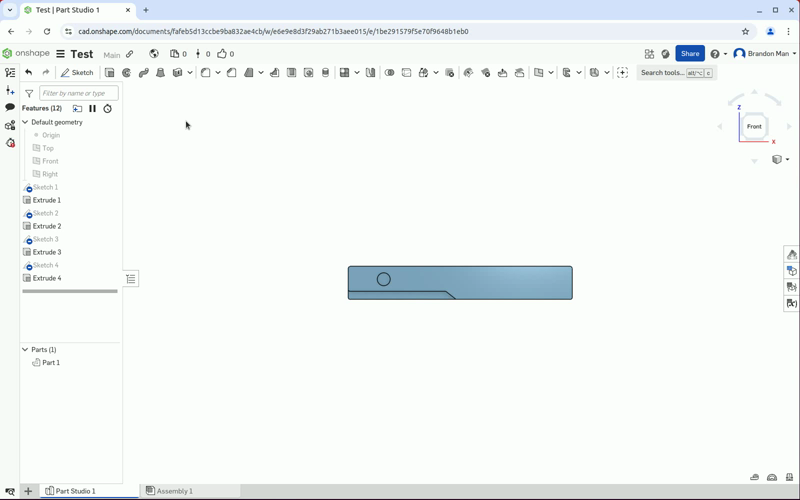
key(shift+h)
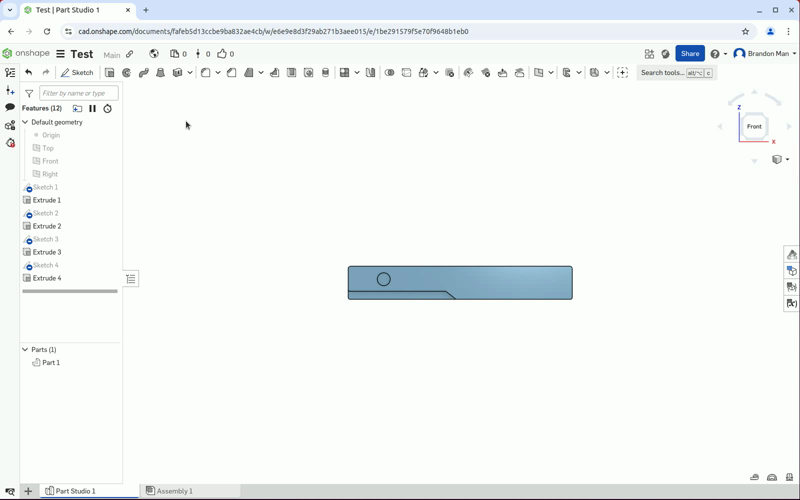
key(shift+h)
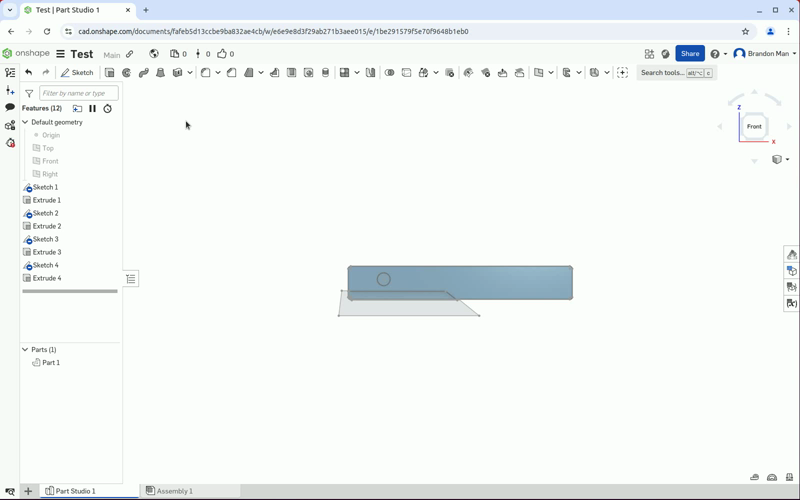
key(shift+7)
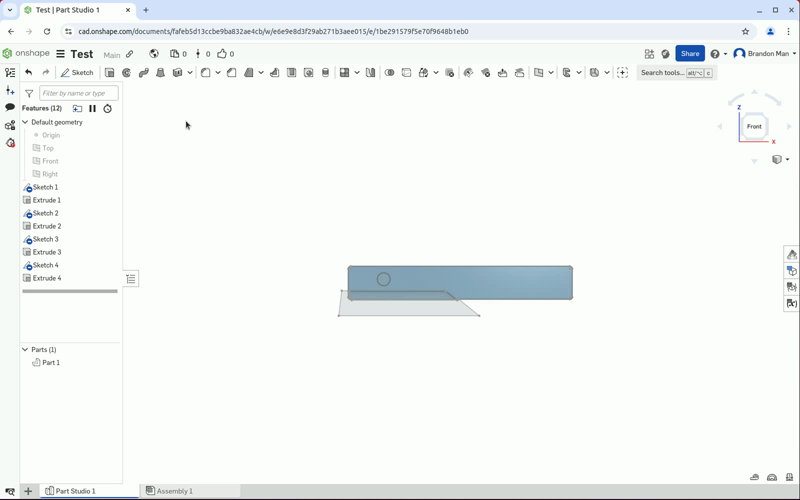
key(left, 2)
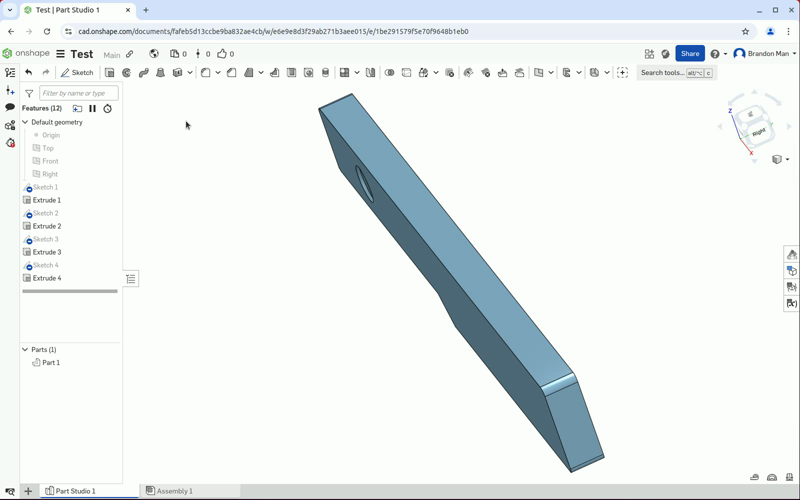
key(down, 2)
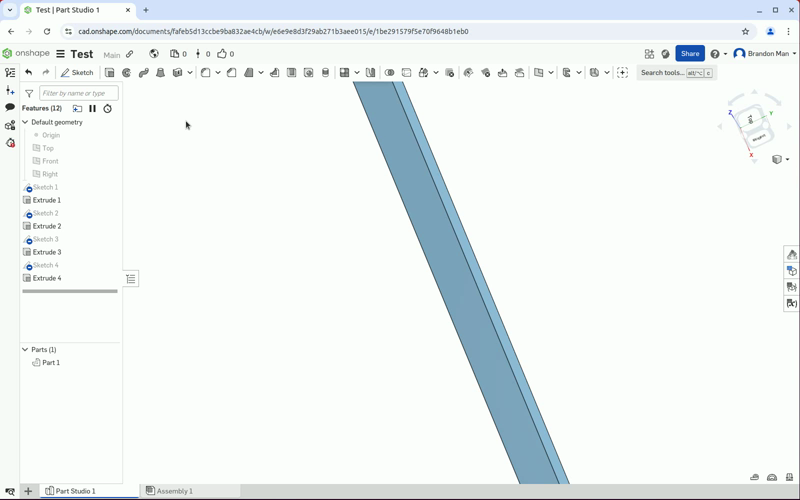
key(up, 2)
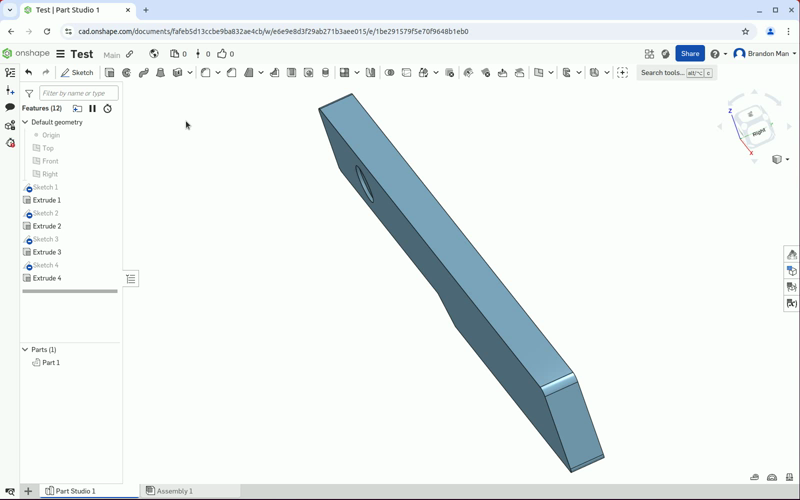
key(right, 2)
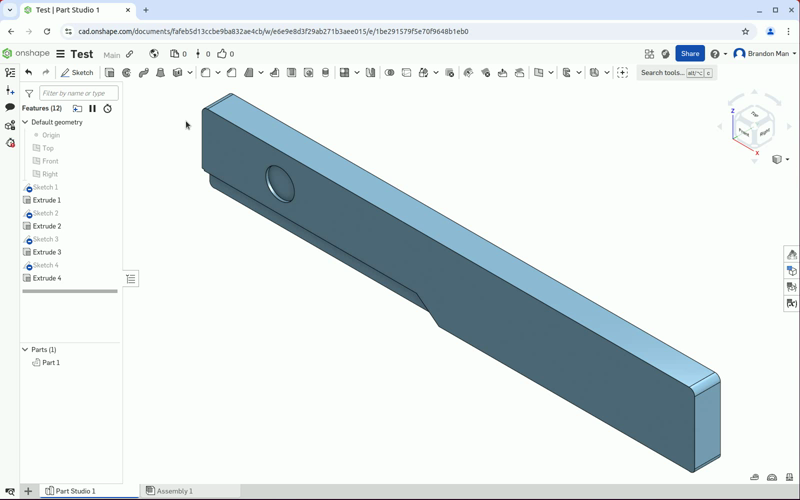
mouse_move(73, 189)
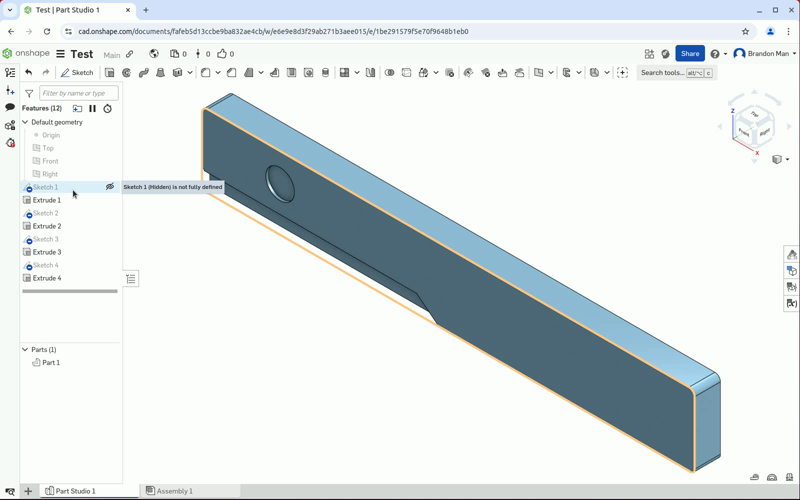
click(73, 189)